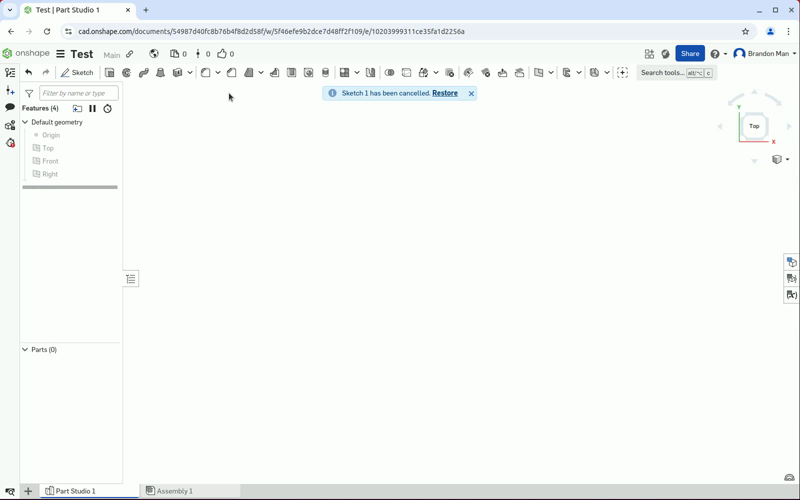
key(shift+h)
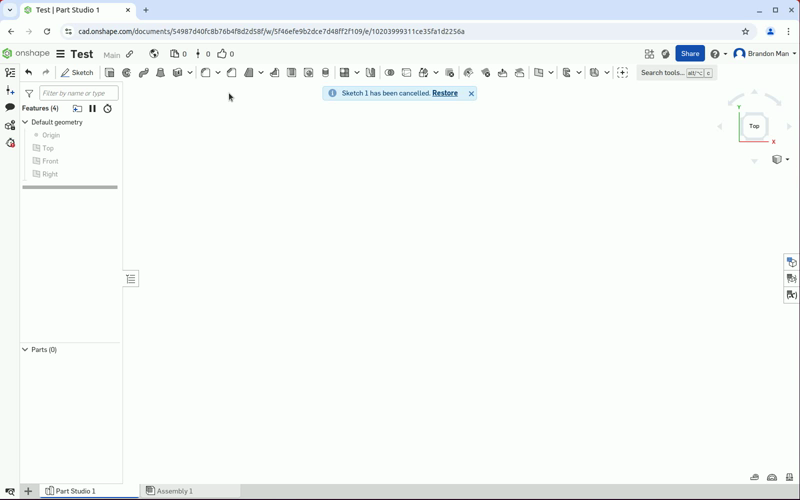
mouse_move(73, 352)
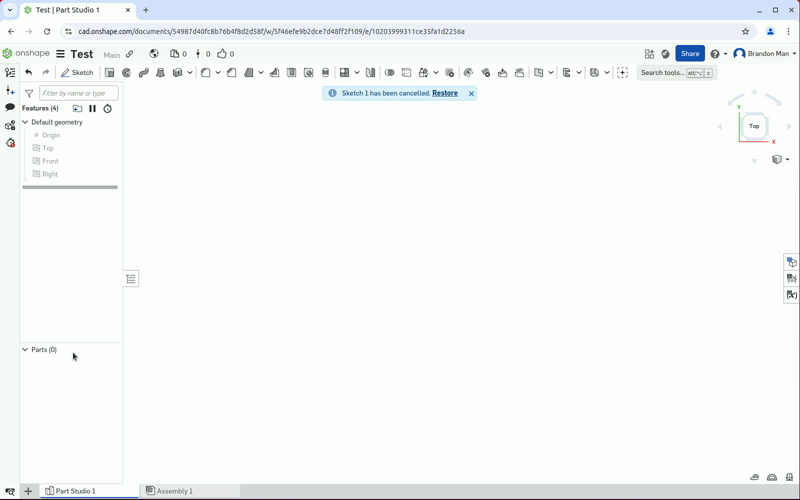
key(y)
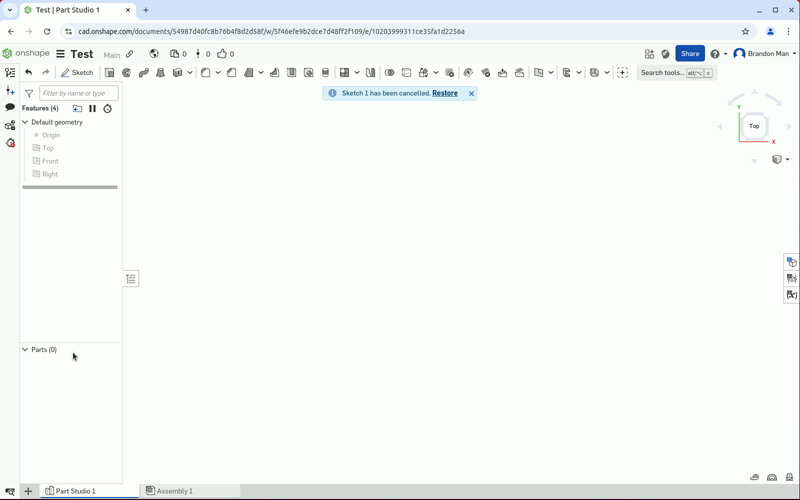
key(shift+p)
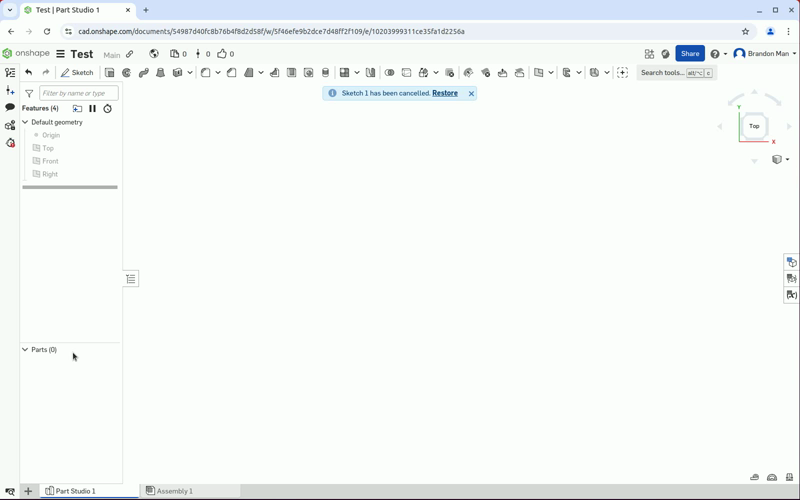
key(space)
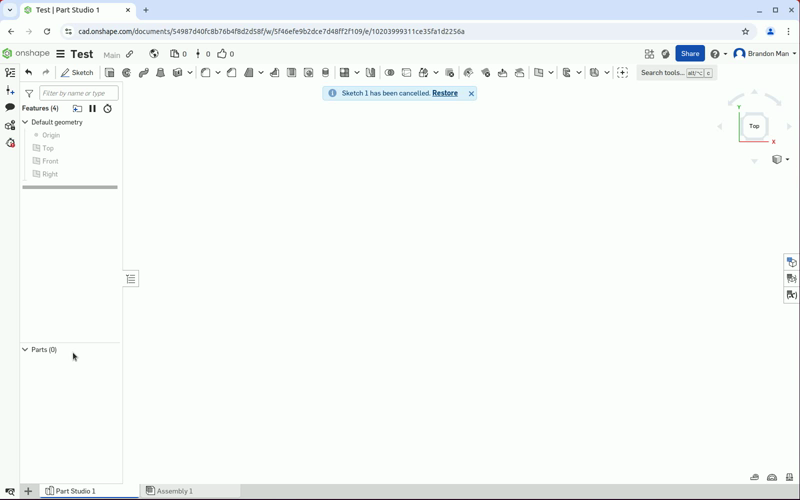
key_down(shift)
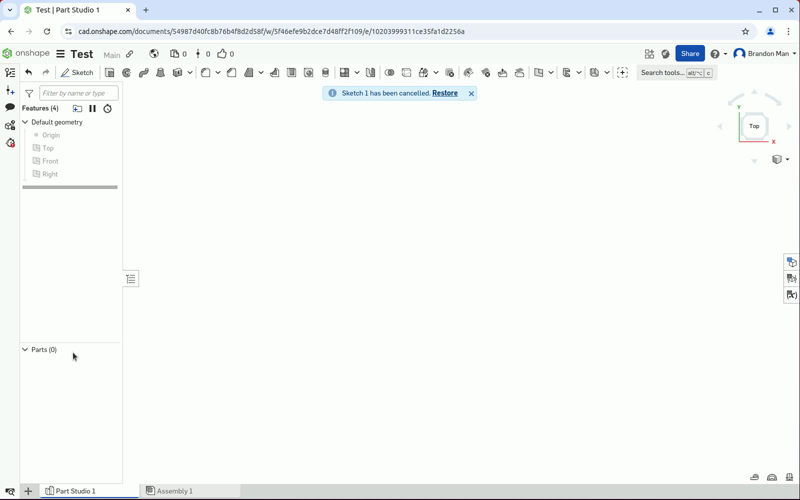
key(up)
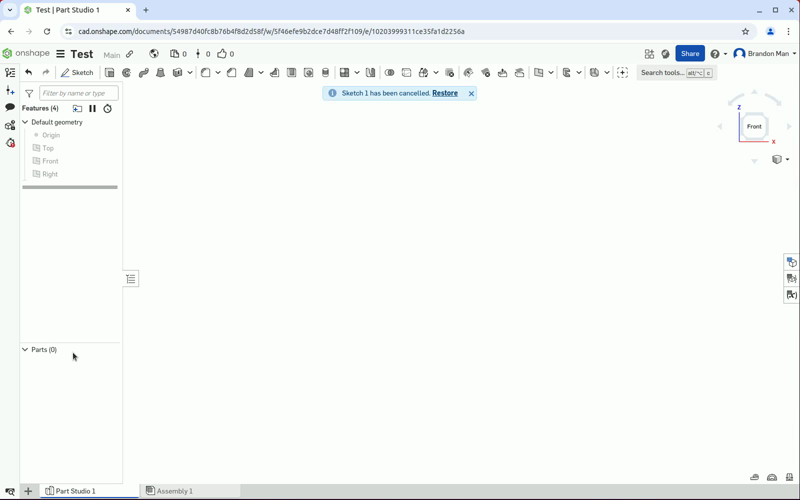
key_up(shift)
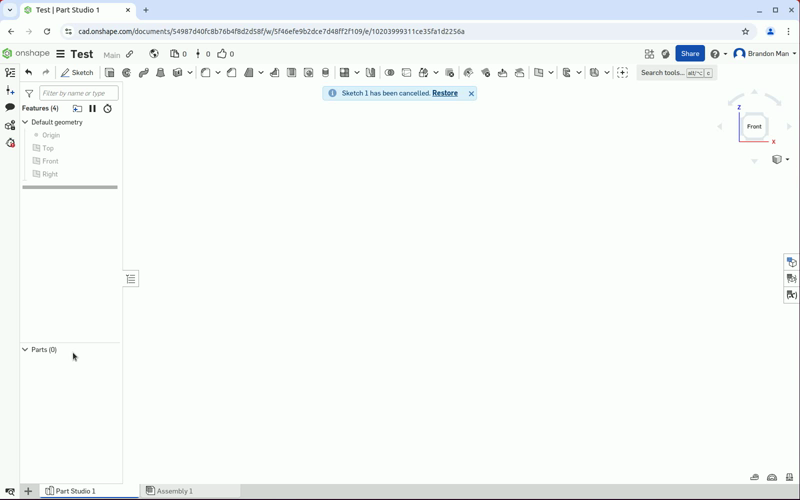
mouse_move(73, 352)
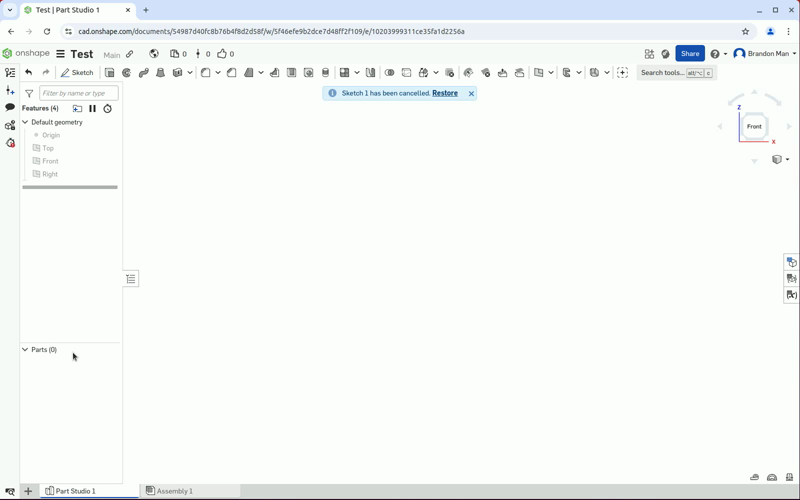
key(shift+y)
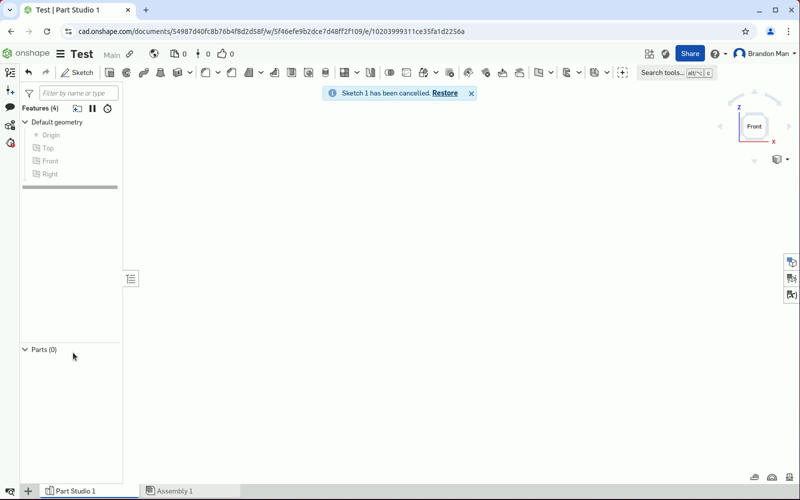
key(shift+s)
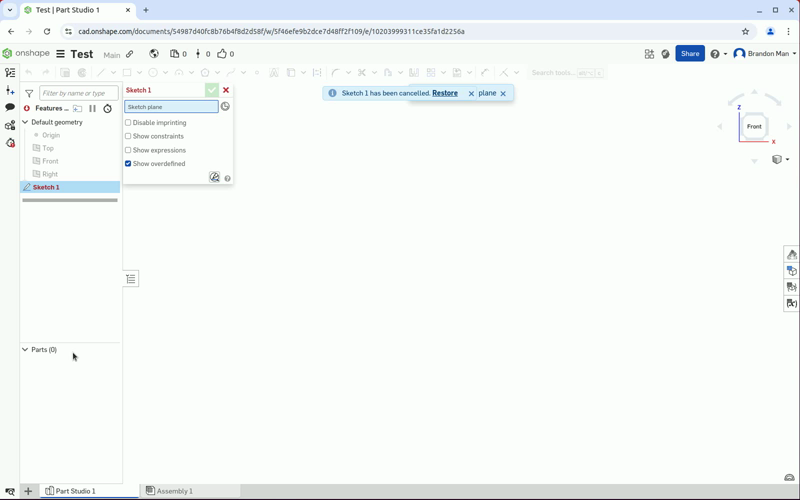
mouse_move(73, 163)
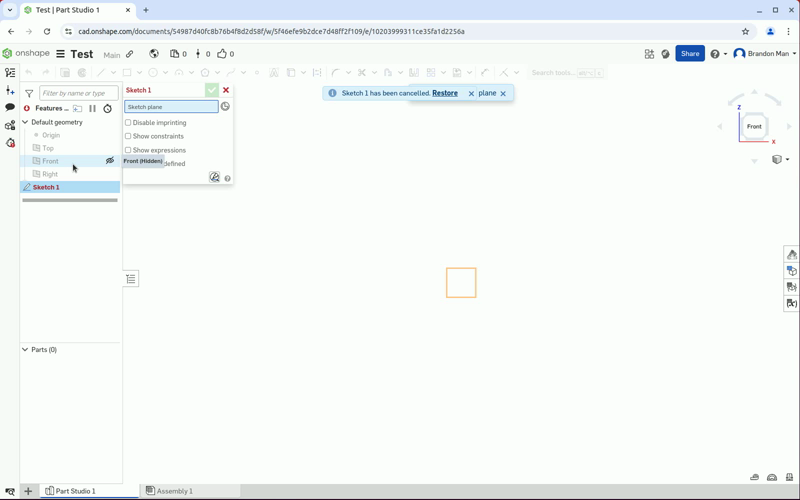
click(73, 163)
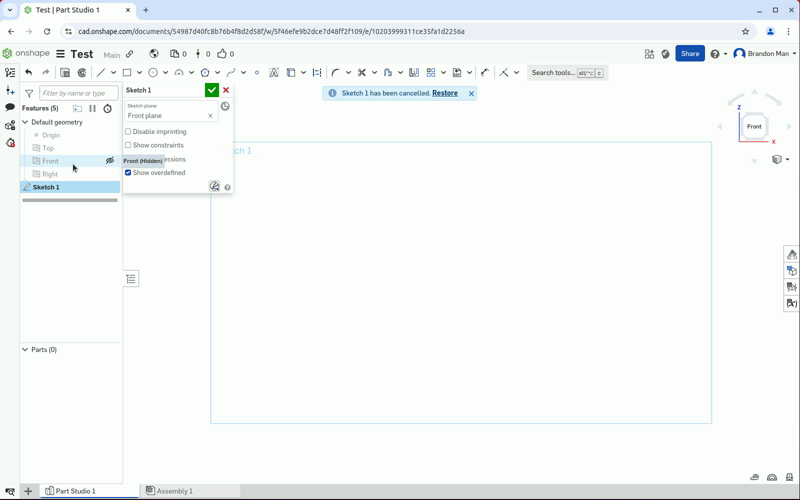
mouse_move(73, 352)
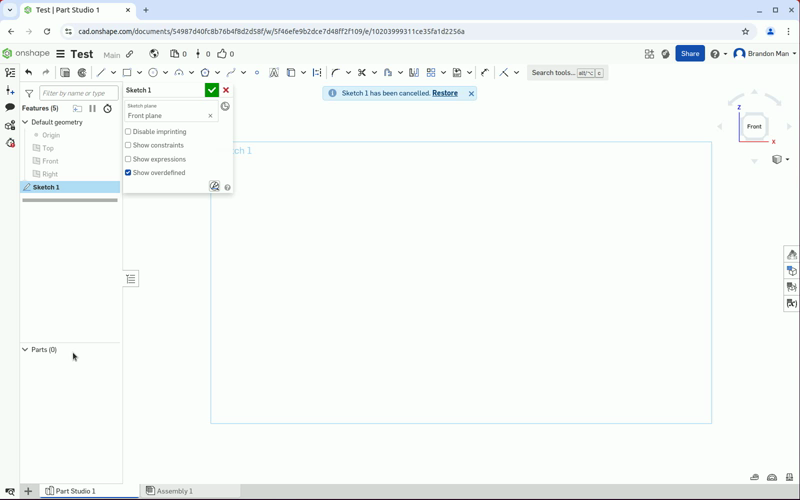
key(y)
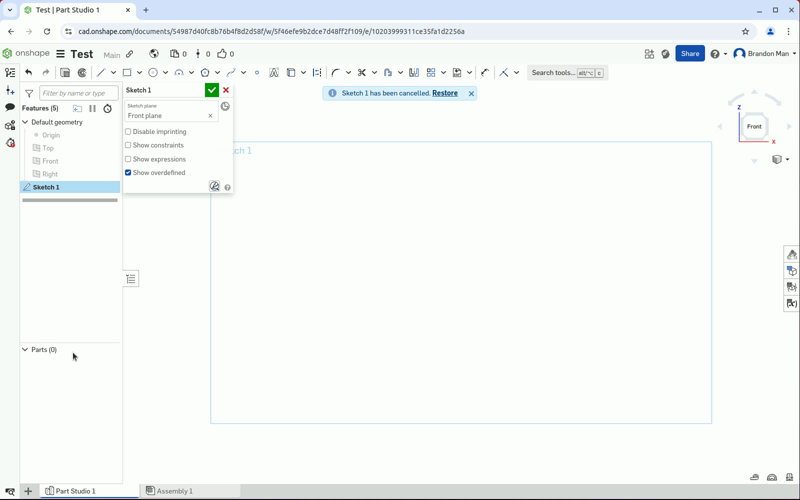
key(c)
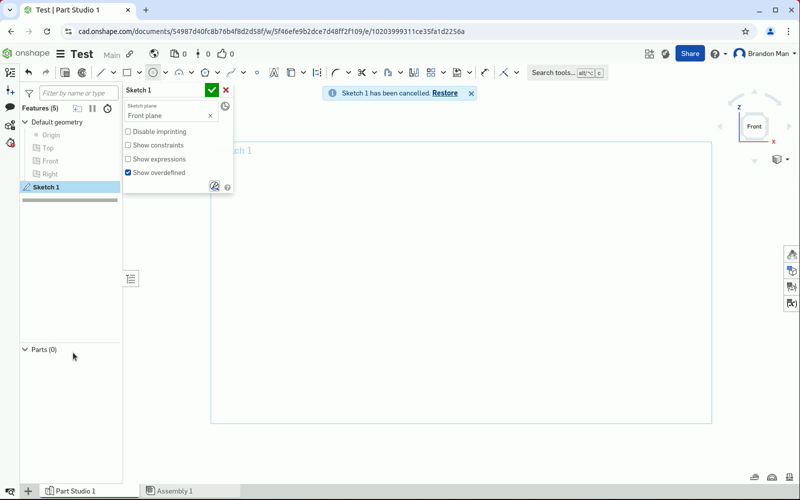
key_down(shift)
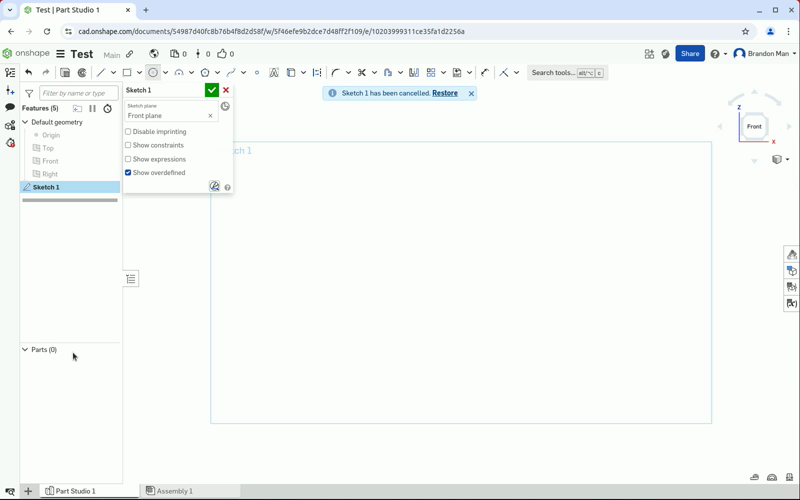
mouse_move(461, 178)
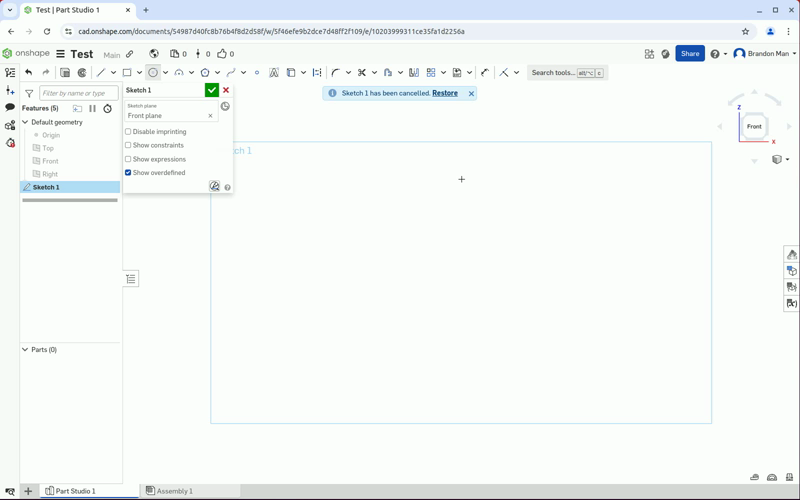
click(461, 178)
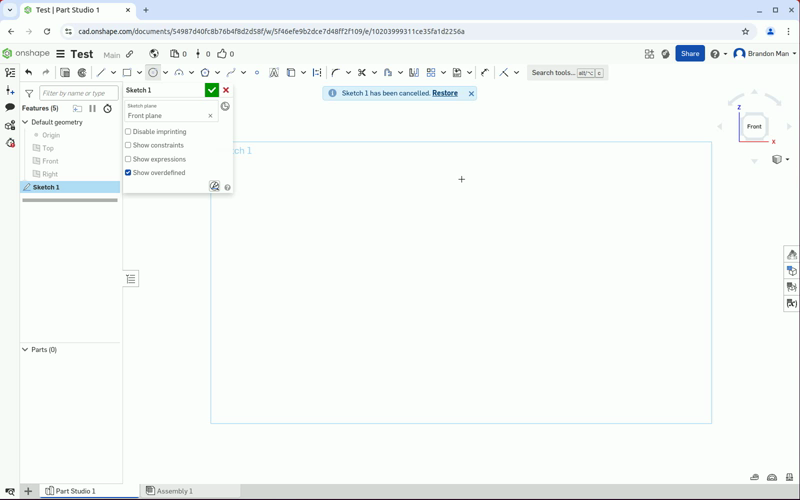
key_up(shift)
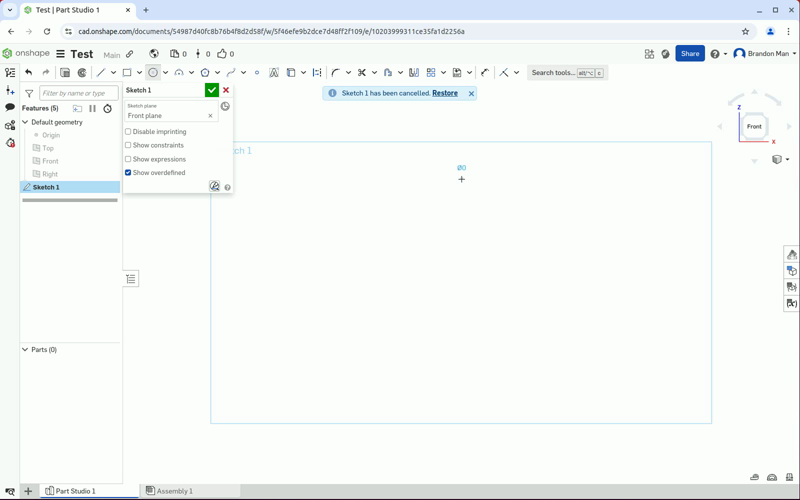
mouse_move(471, 178)
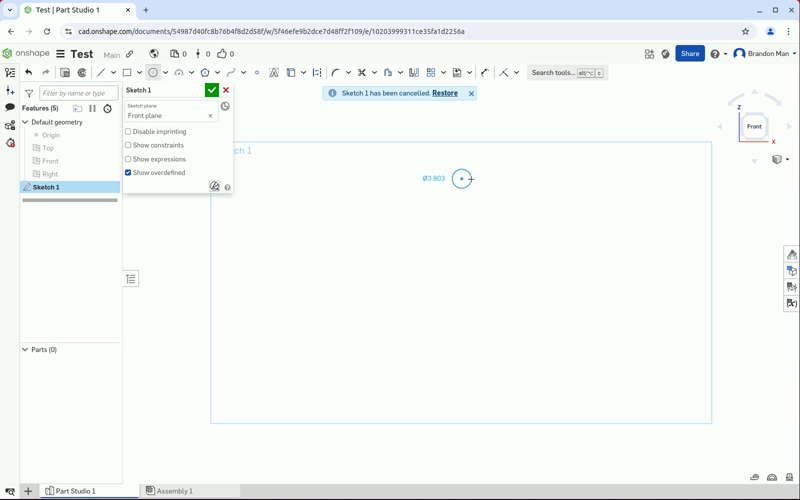
click(471, 178)
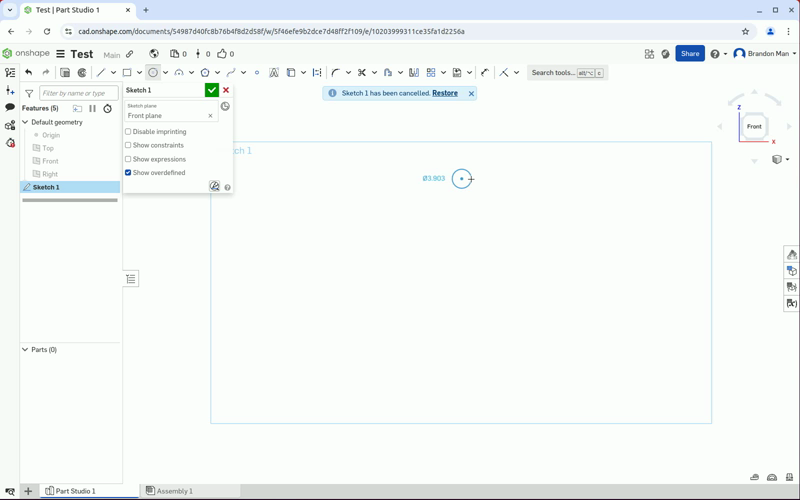
key(esc)
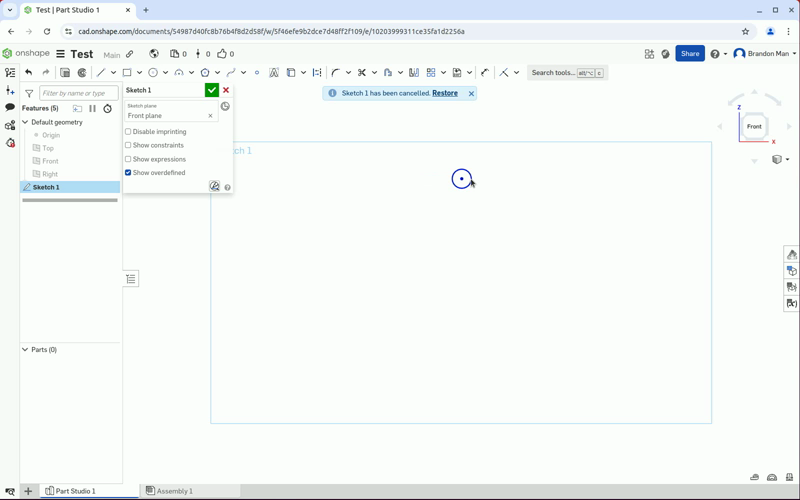
key(c)
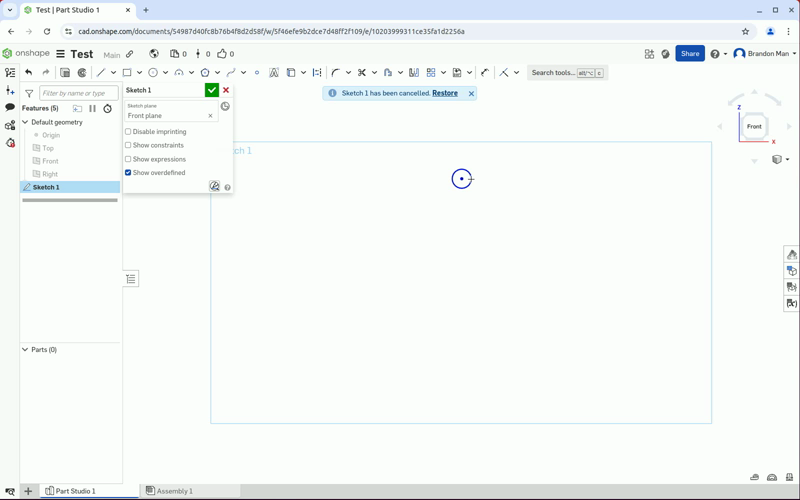
key_down(shift)
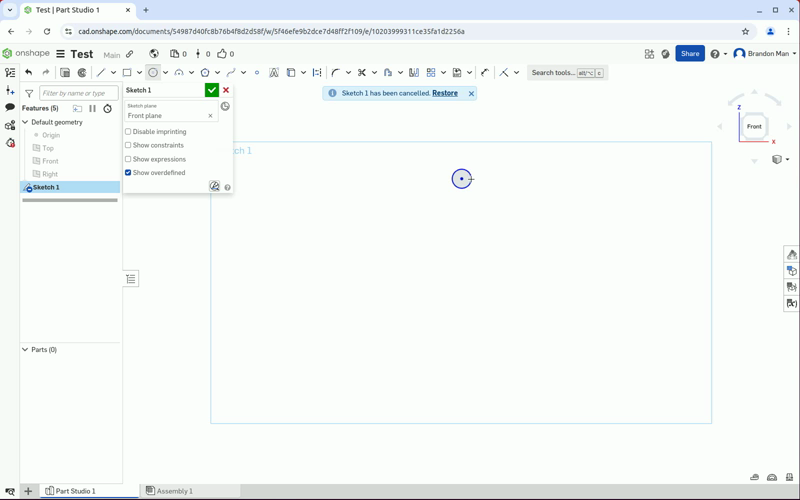
mouse_move(461, 178)
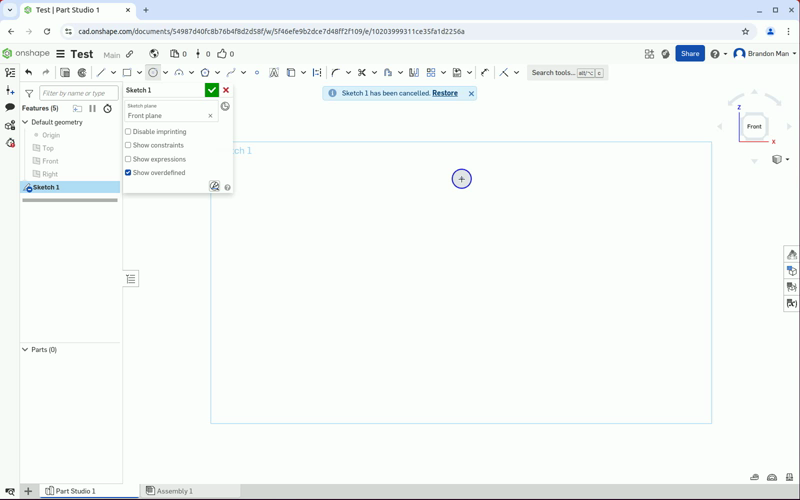
click(461, 178)
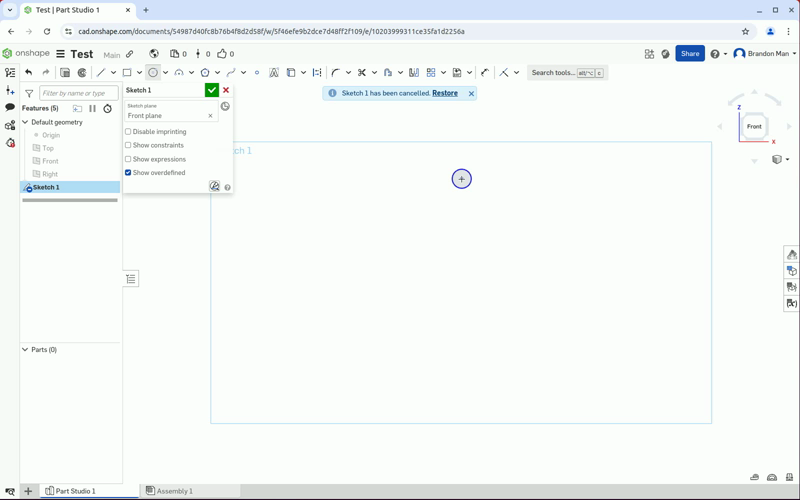
key_up(shift)
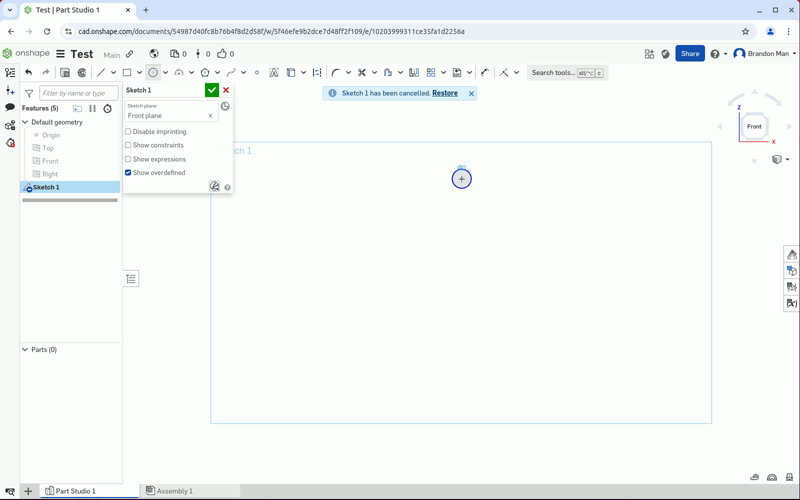
mouse_move(464, 178)
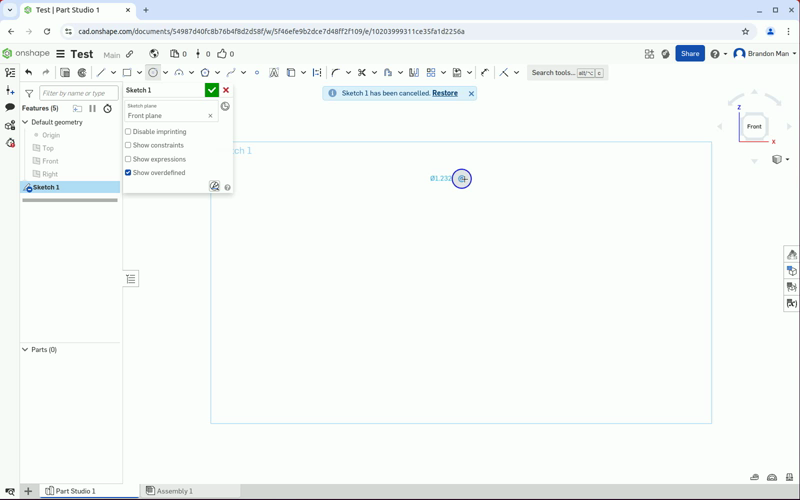
scroll(6)
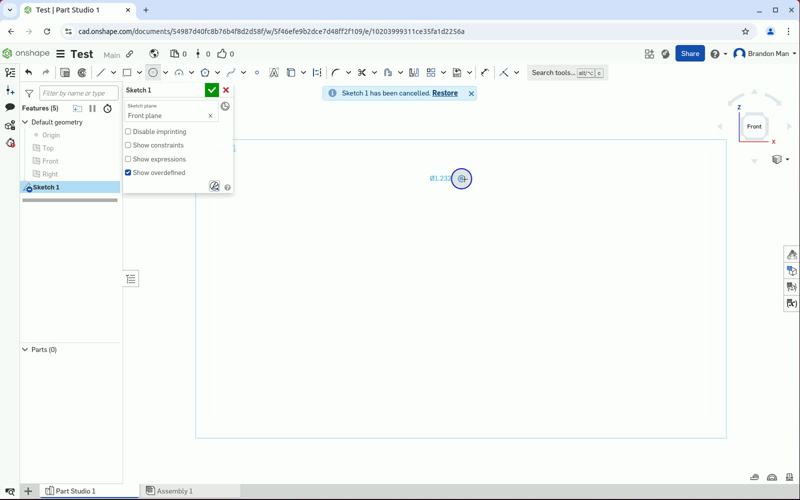
scroll(6)
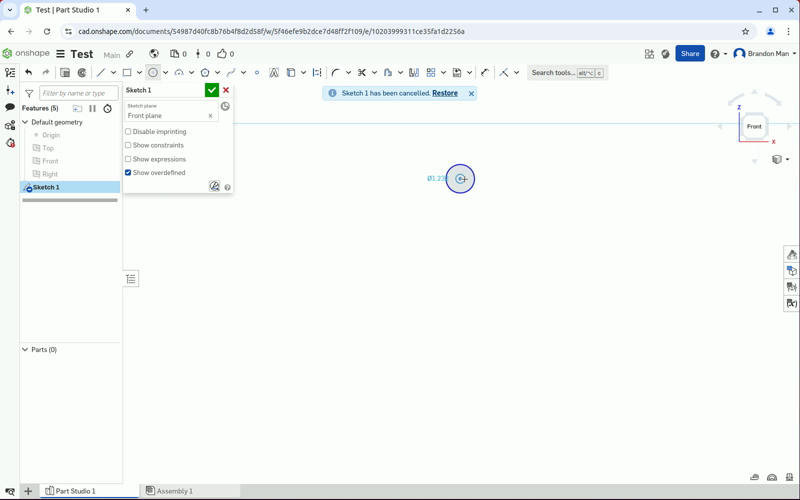
scroll(6)
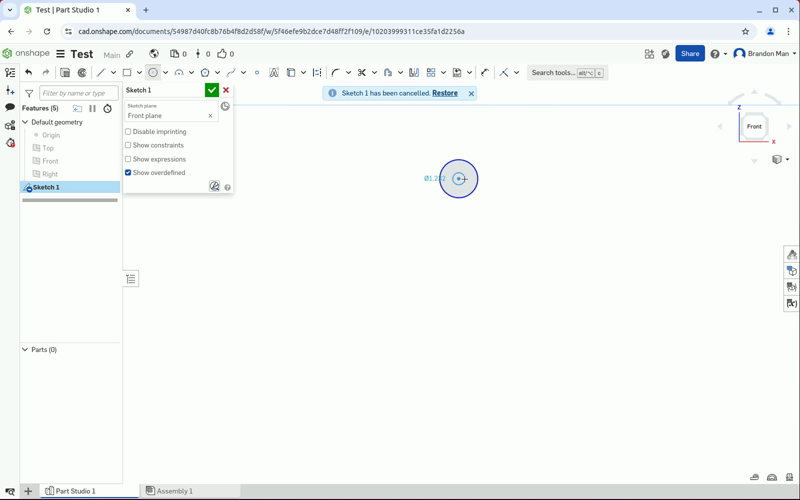
scroll(6)
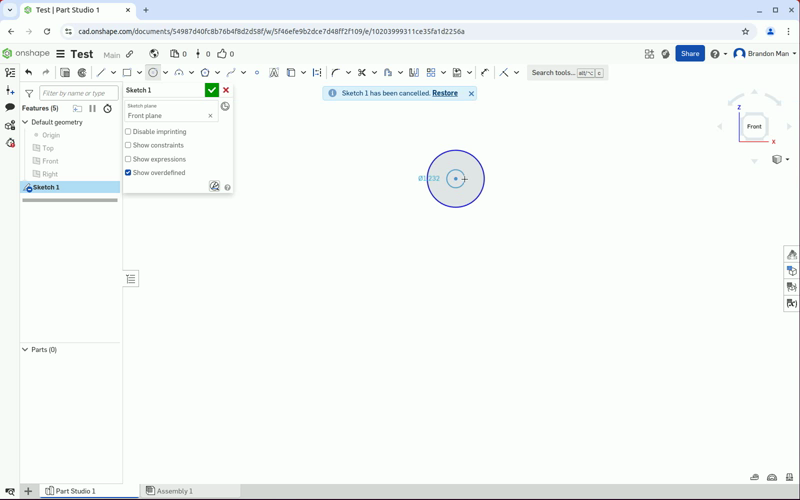
scroll(6)
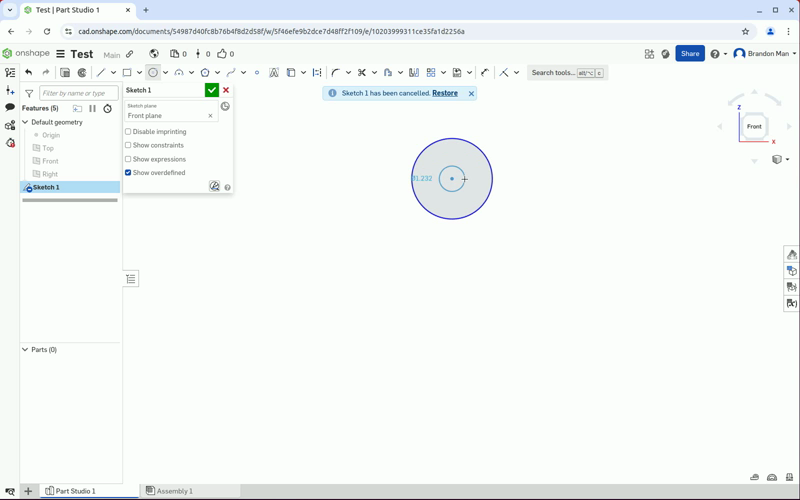
scroll(6)
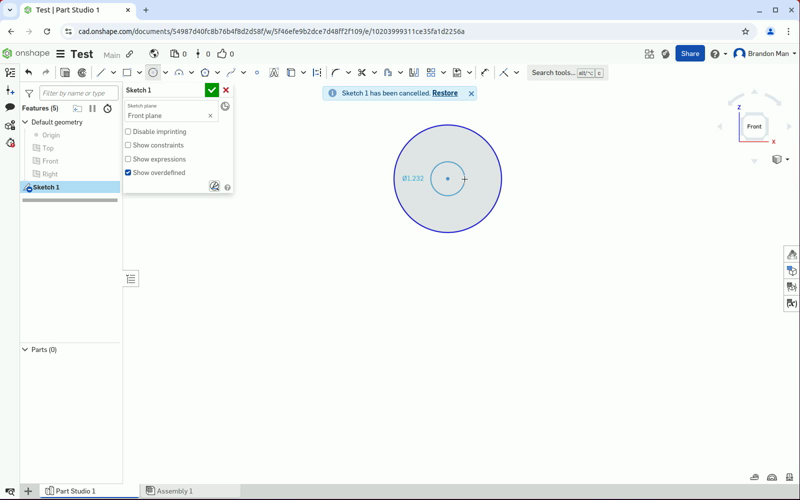
scroll(6)
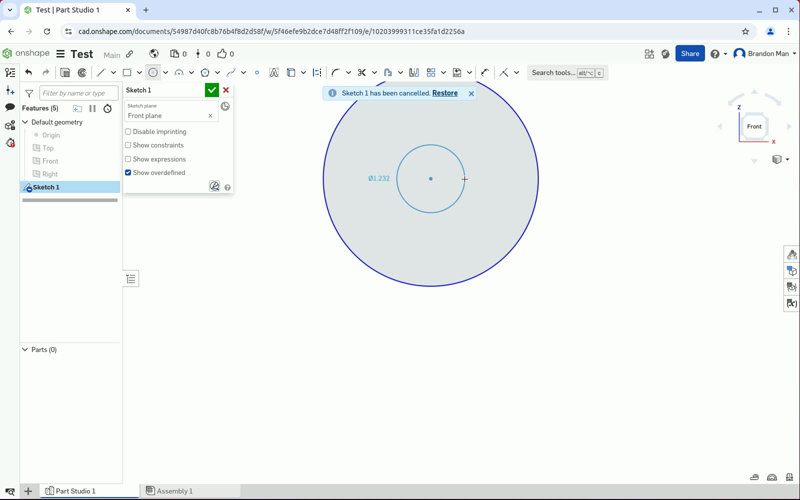
click(464, 178)
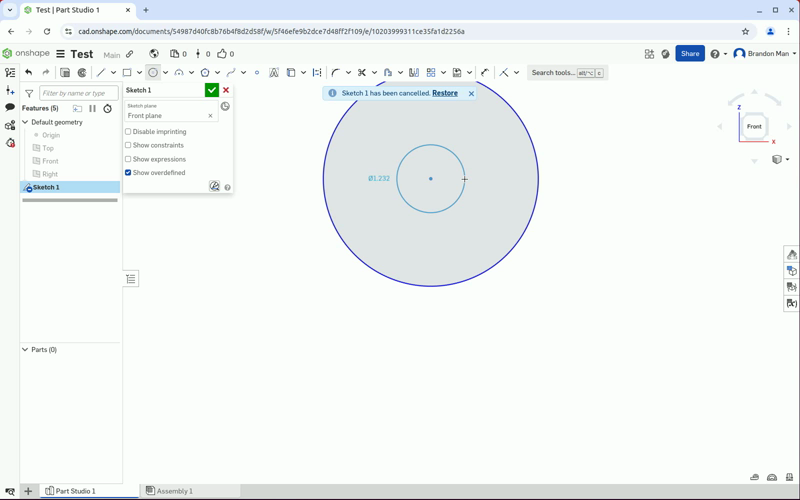
scroll(-6)
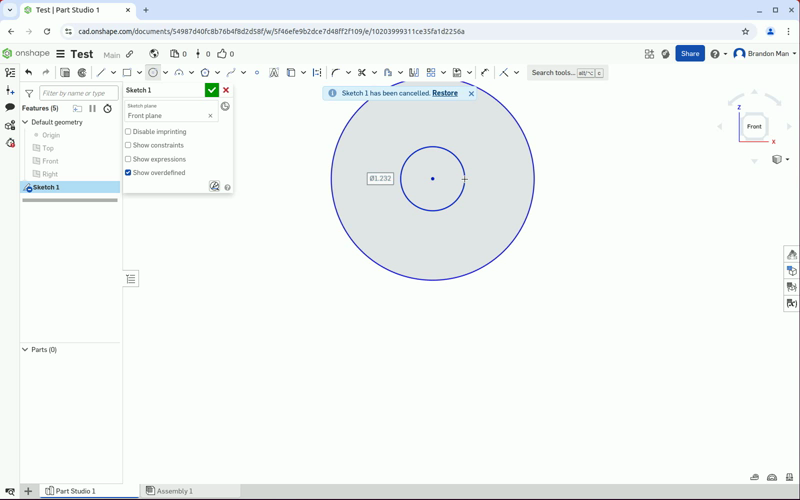
scroll(-6)
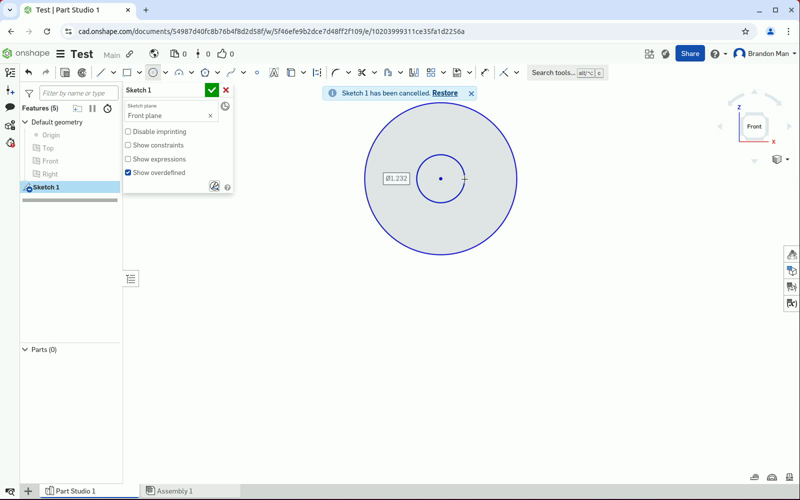
scroll(-6)
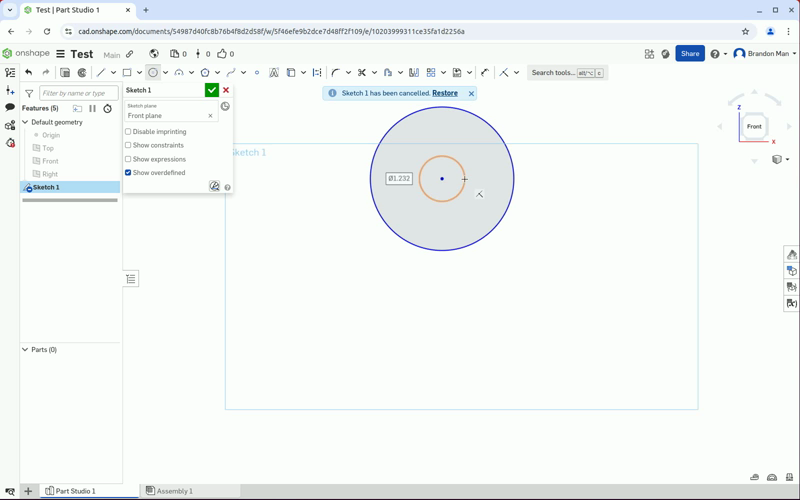
scroll(-6)
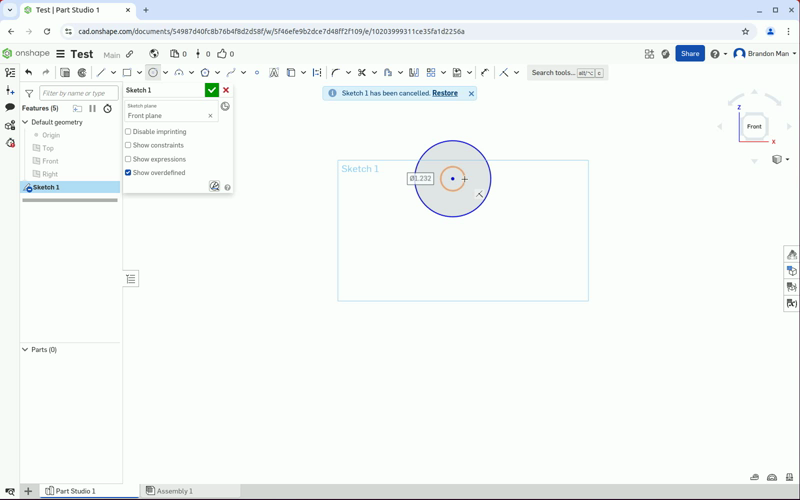
scroll(-6)
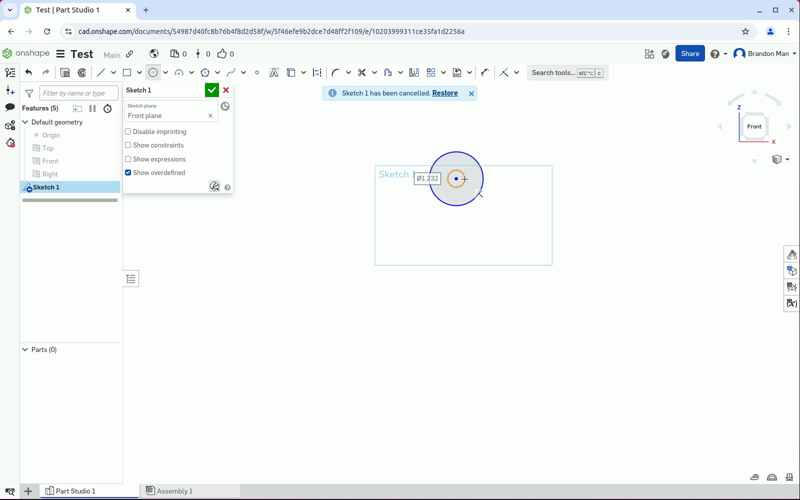
scroll(-6)
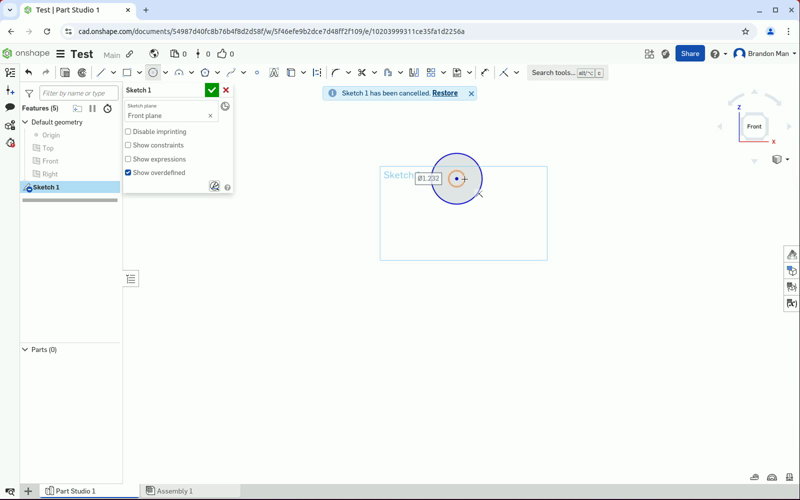
scroll(-6)
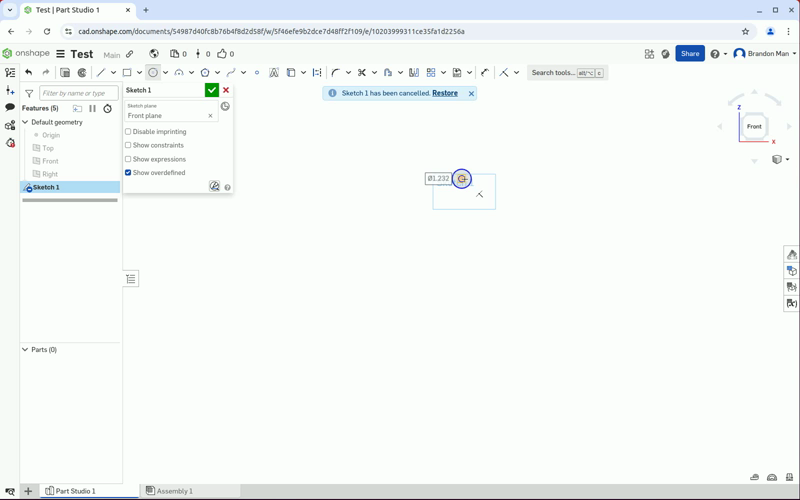
key(esc)
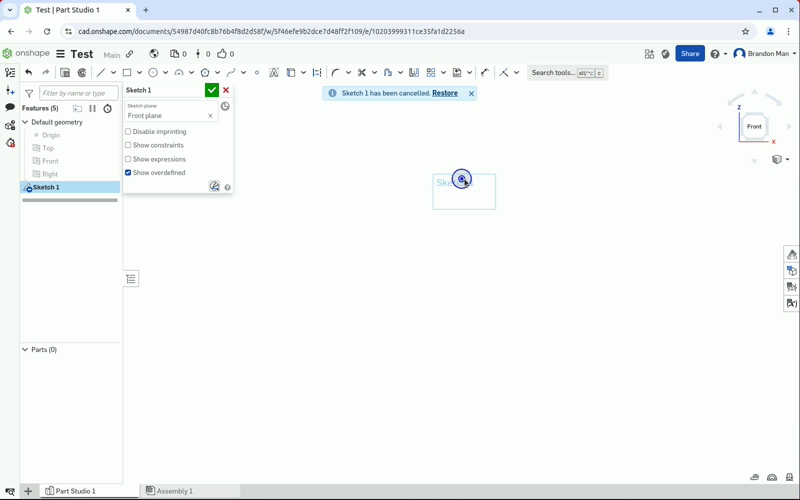
mouse_move(468, 174)
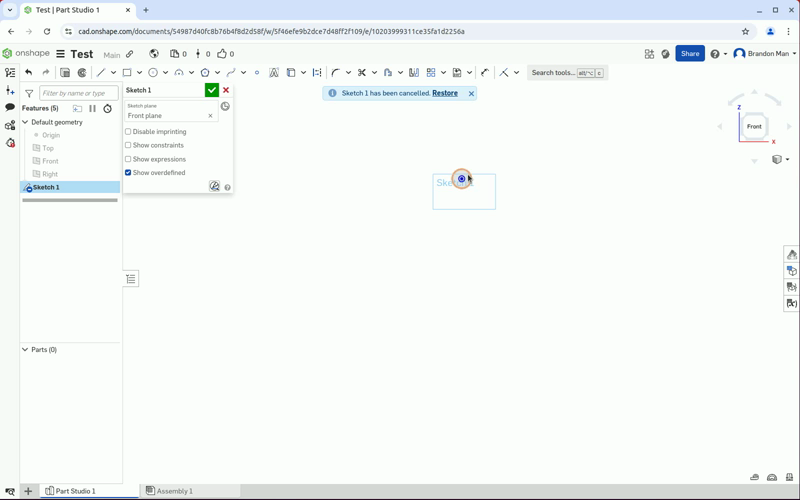
scroll(6)
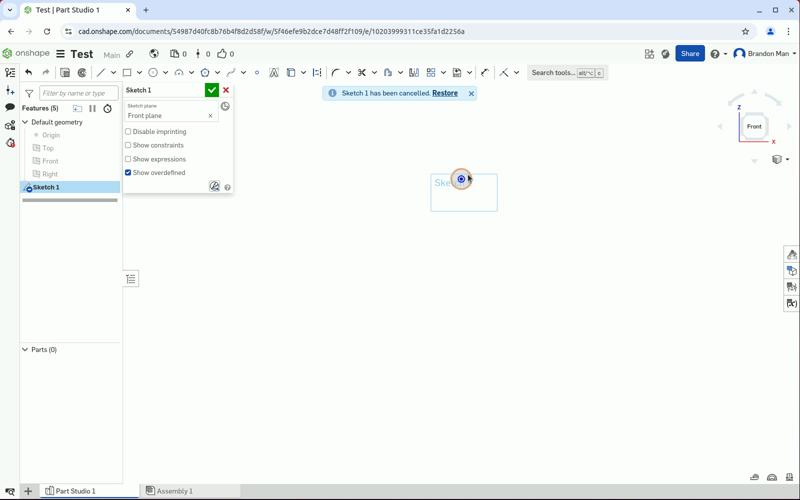
scroll(6)
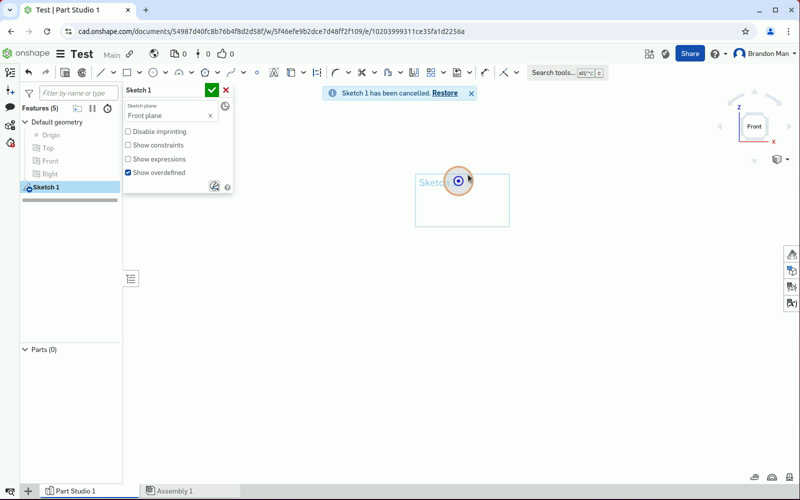
scroll(6)
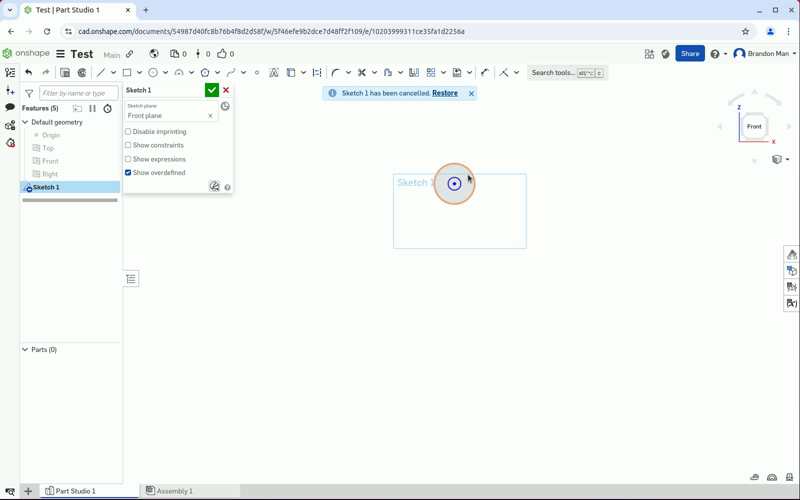
scroll(6)
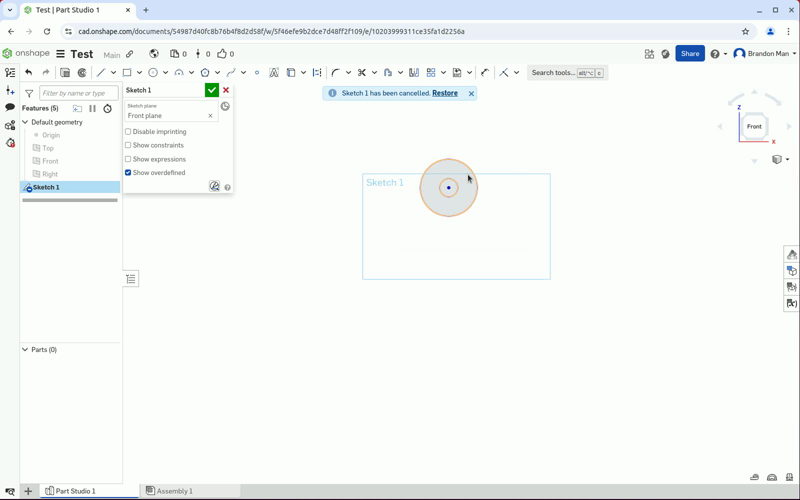
scroll(6)
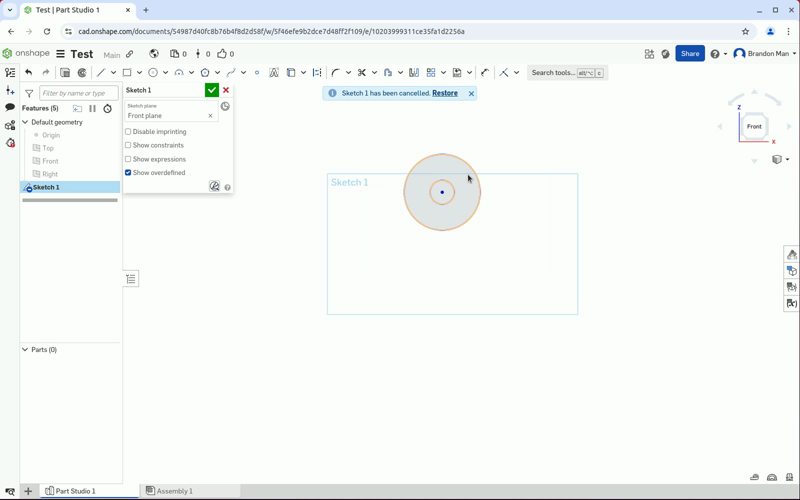
scroll(6)
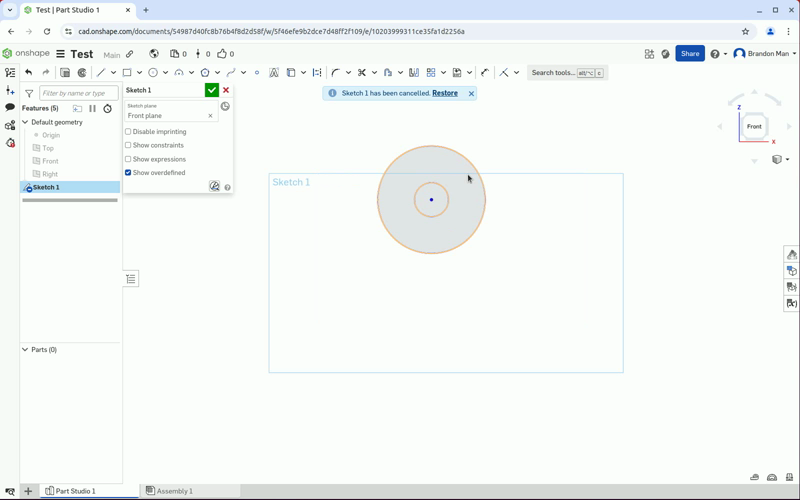
scroll(6)
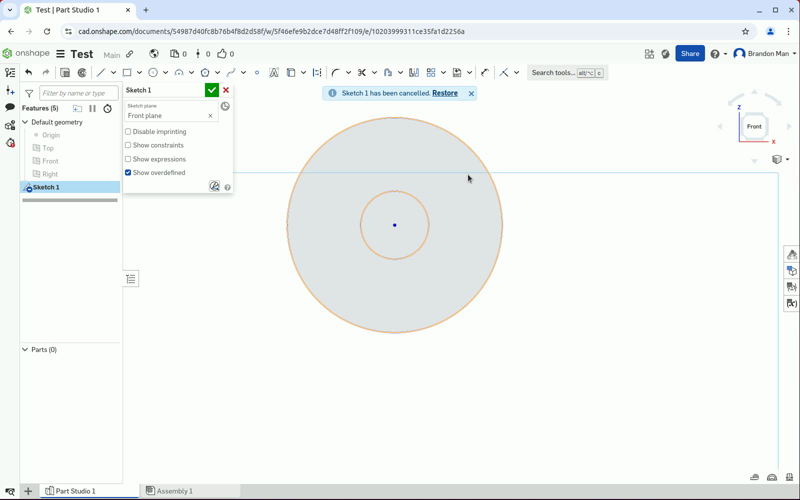
click(468, 174)
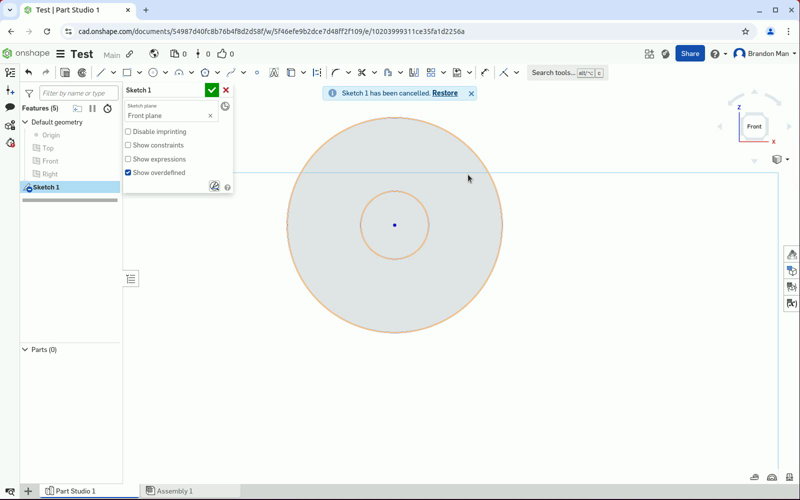
scroll(-6)
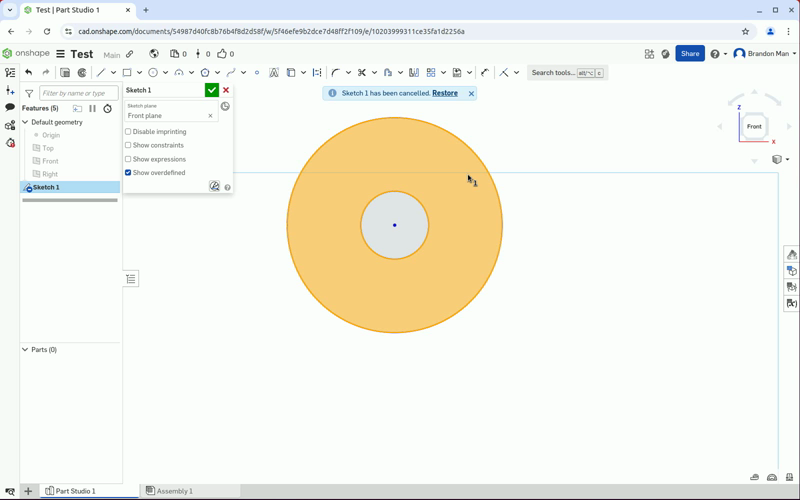
scroll(-6)
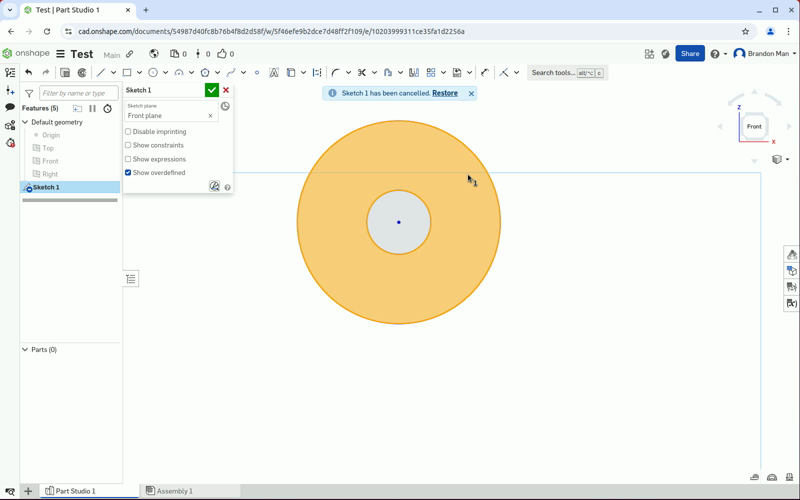
scroll(-6)
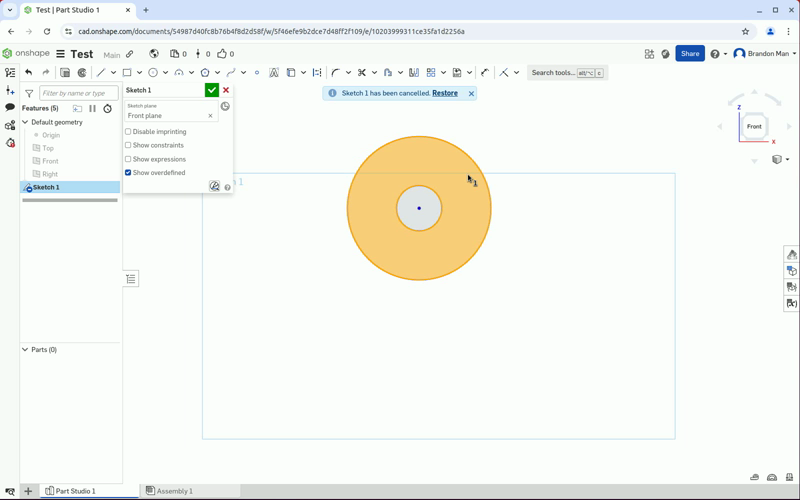
scroll(-6)
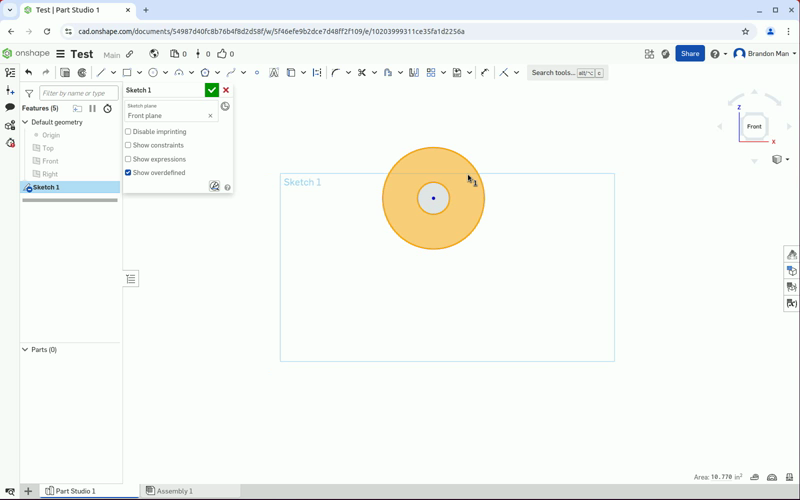
scroll(-6)
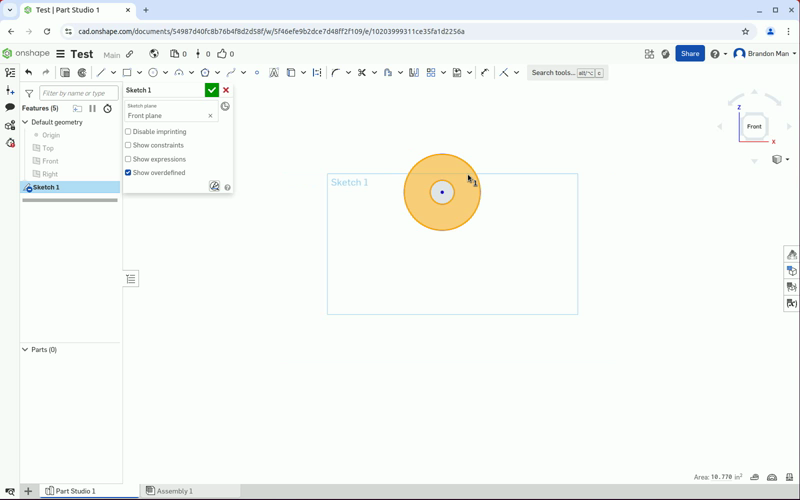
scroll(-6)
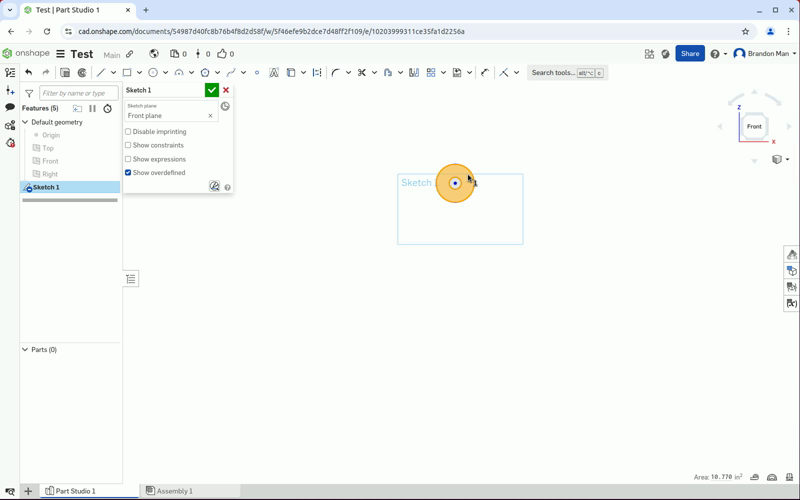
scroll(-6)
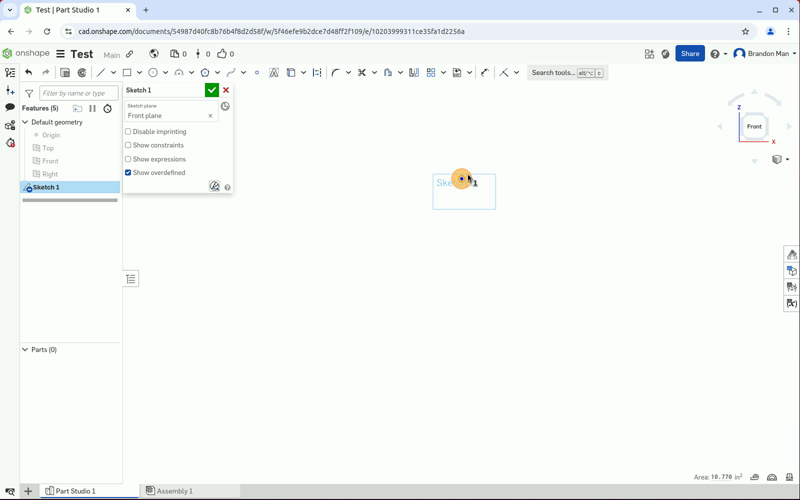
mouse_move(73, 352)
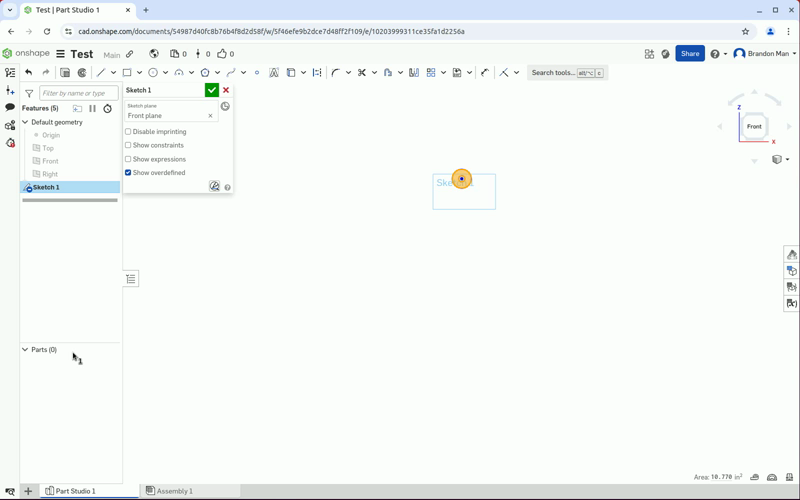
key(shift+y)
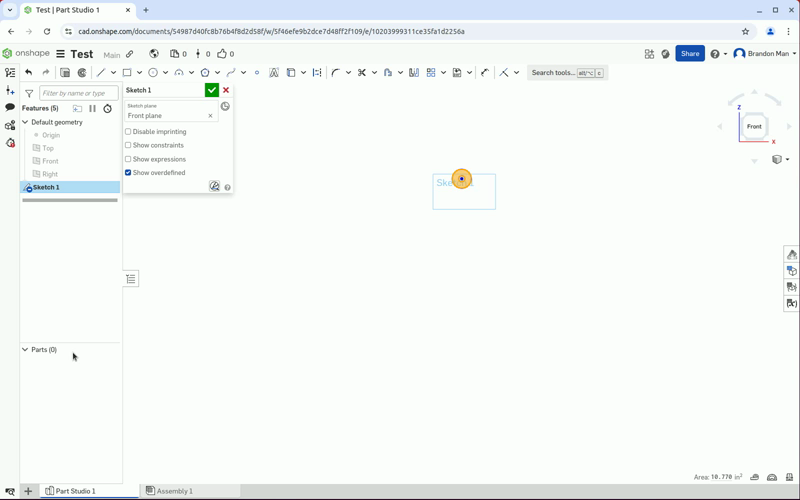
key(shift+e)
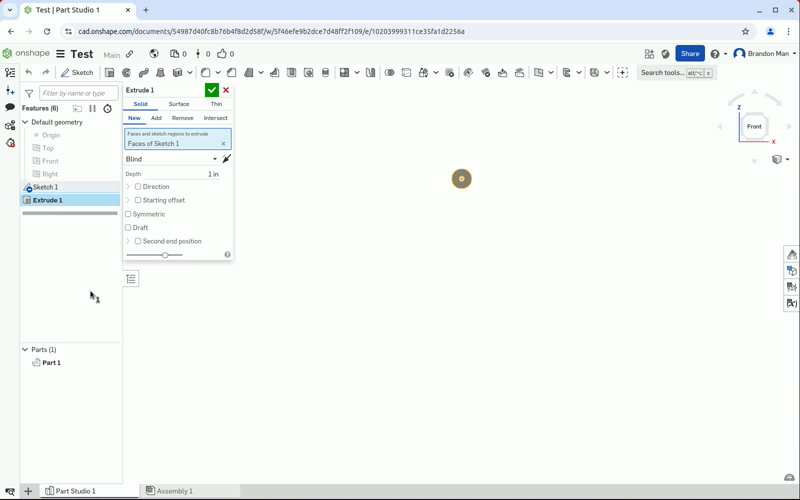
mouse_move(143, 106)
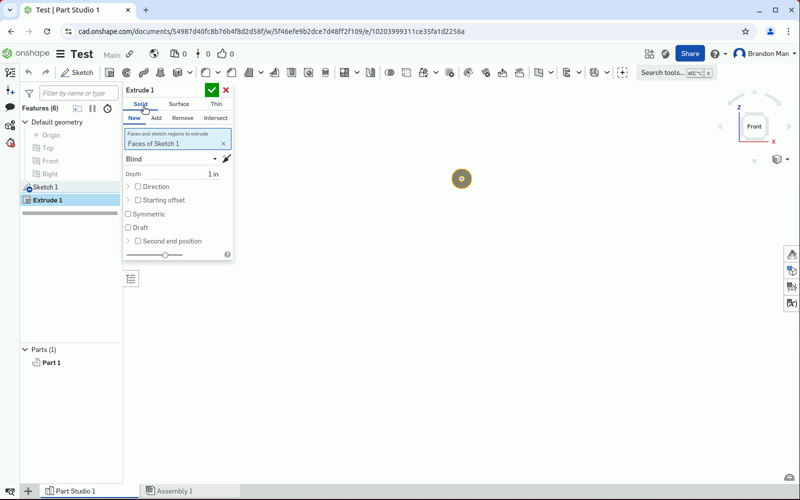
click(143, 106)
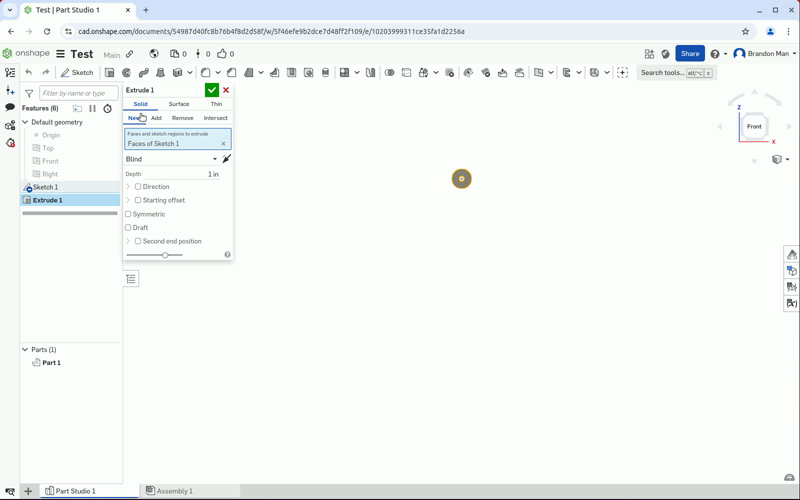
mouse_move(137, 120)
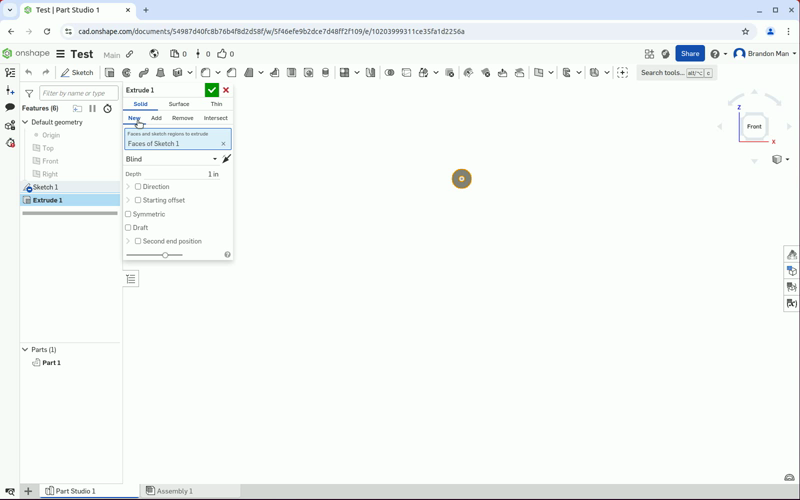
click(137, 120)
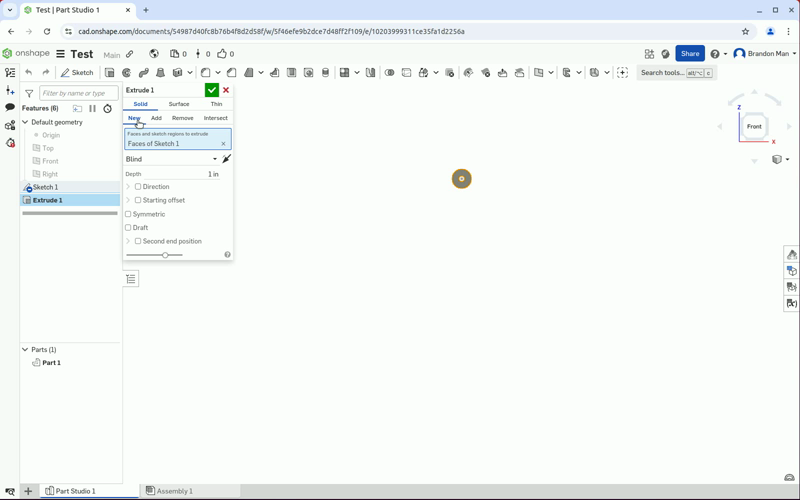
key(tab, 4)
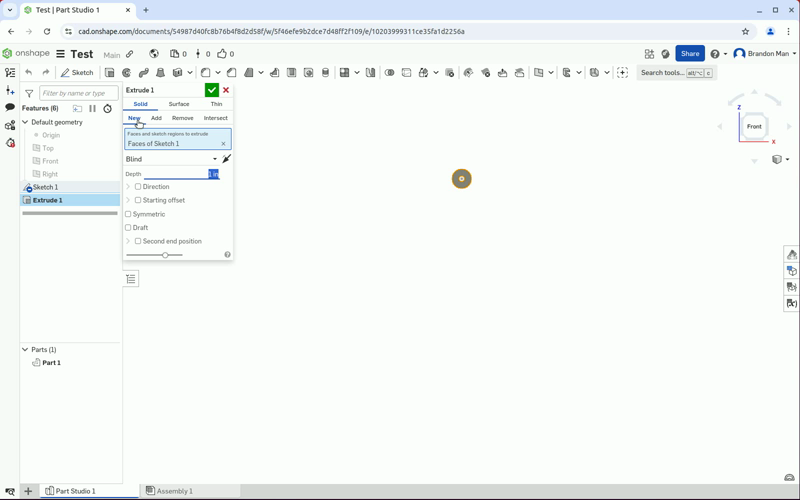
text(0.481)
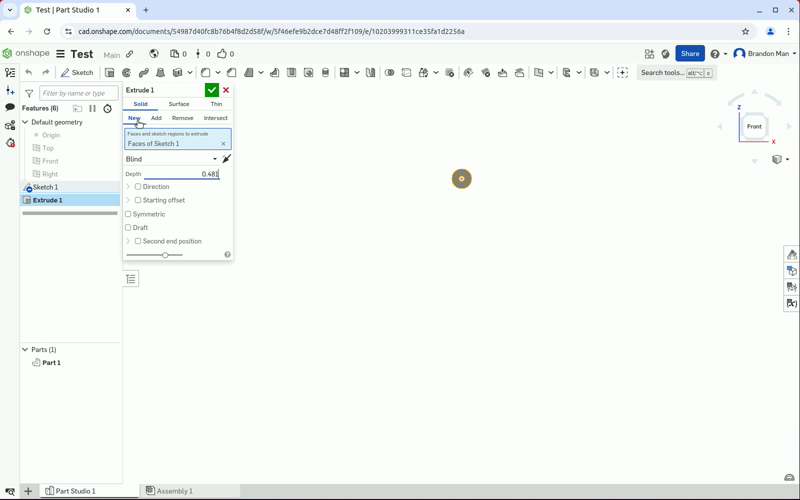
key(enter)
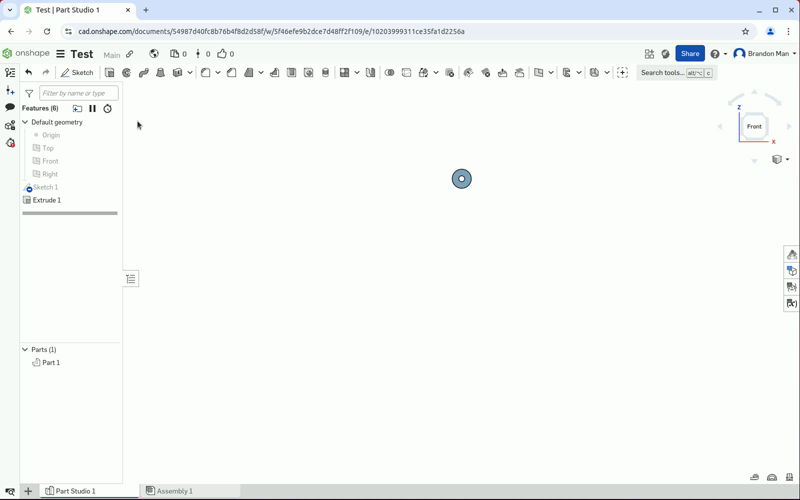
key(shift+h)
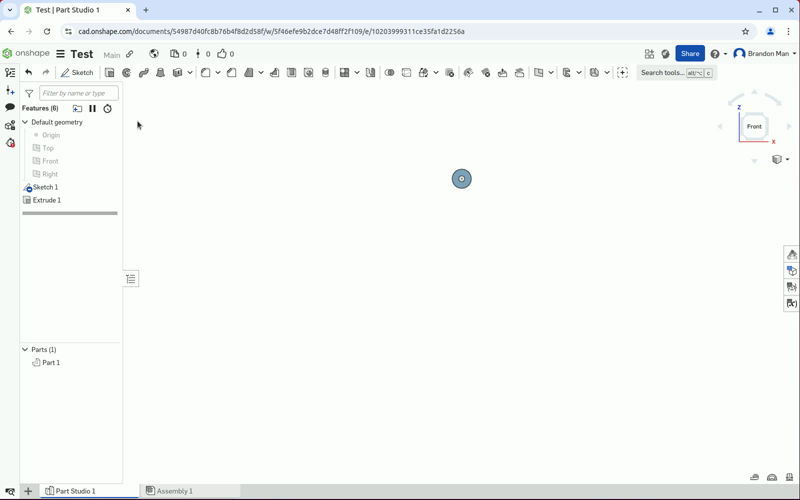
key(shift+h)
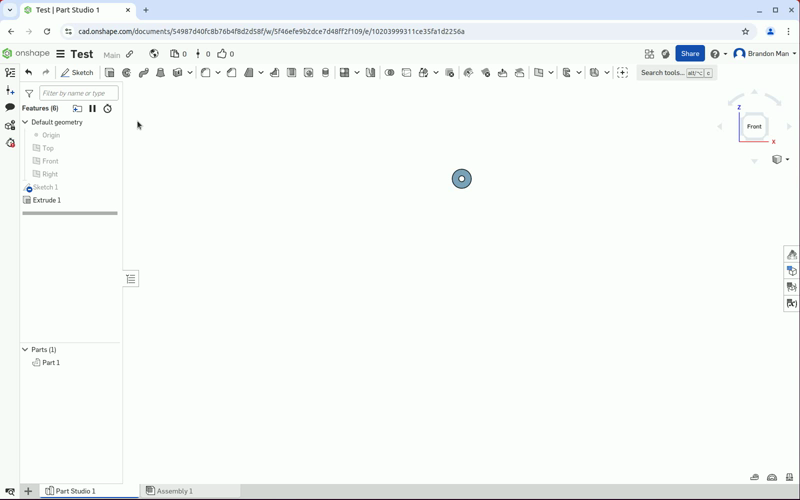
mouse_move(73, 189)
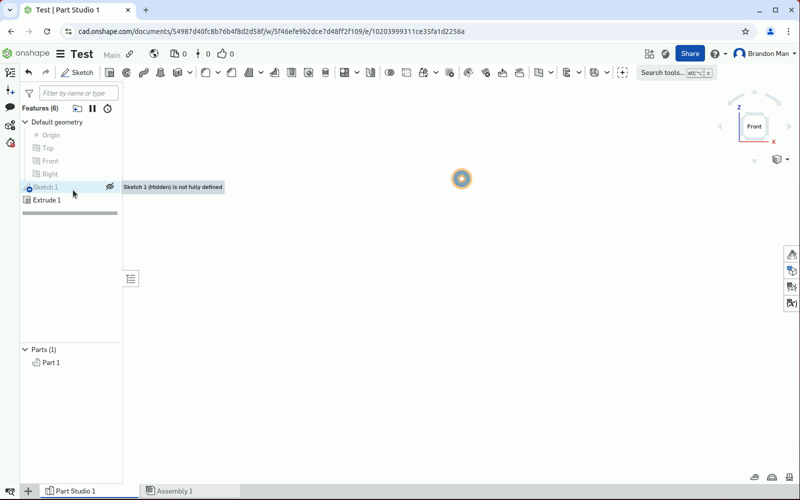
click(73, 189)
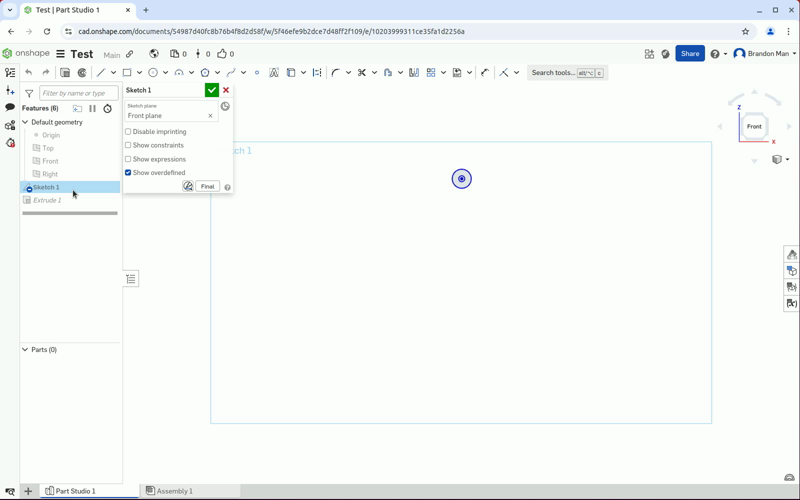
mouse_move(229, 92)
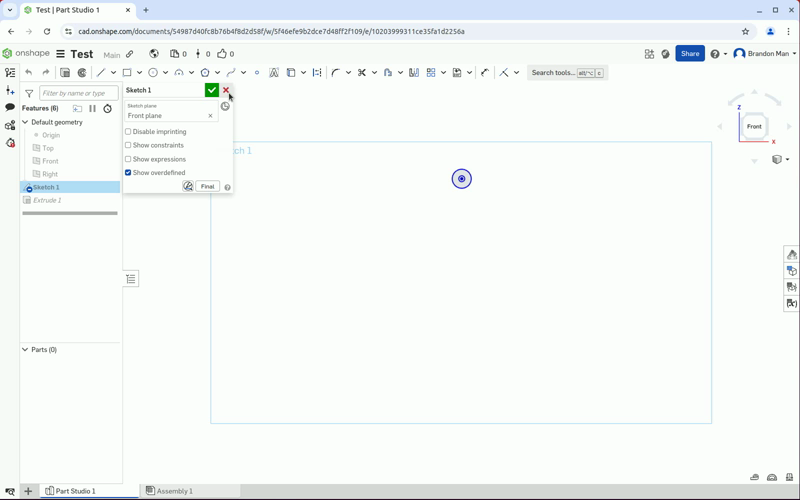
click(229, 92)
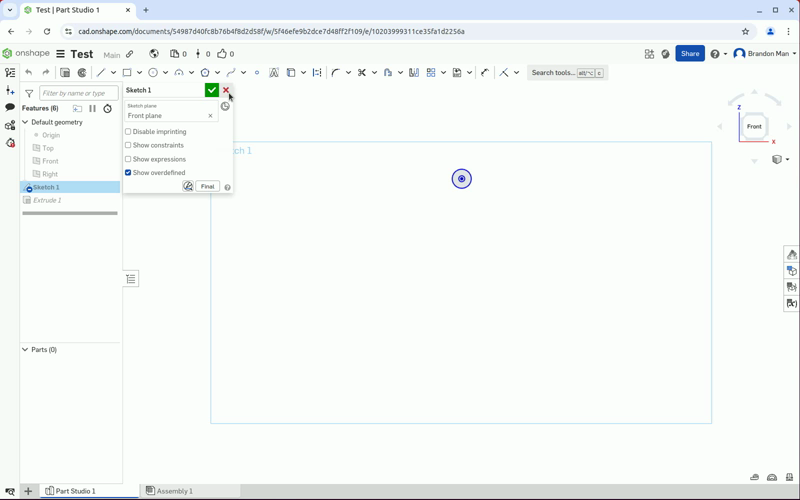
key(shift+s)
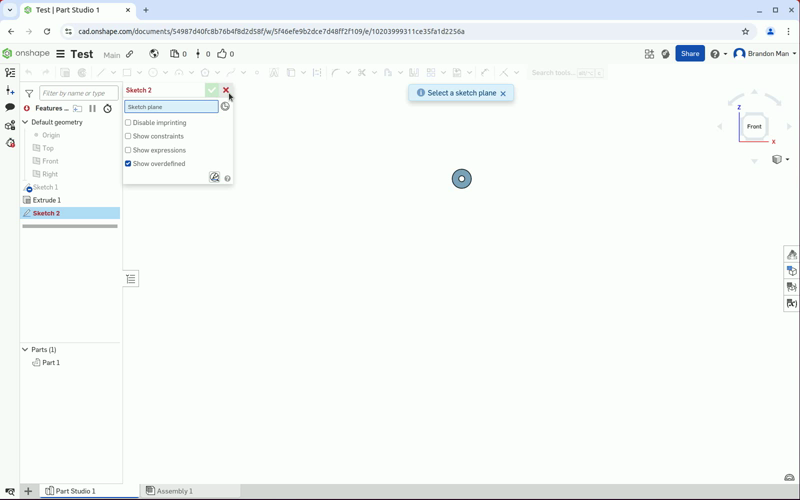
mouse_move(73, 163)
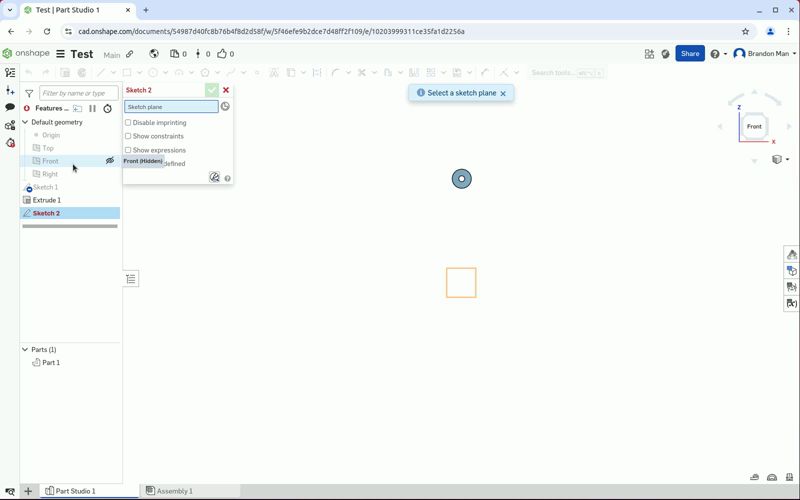
click(73, 163)
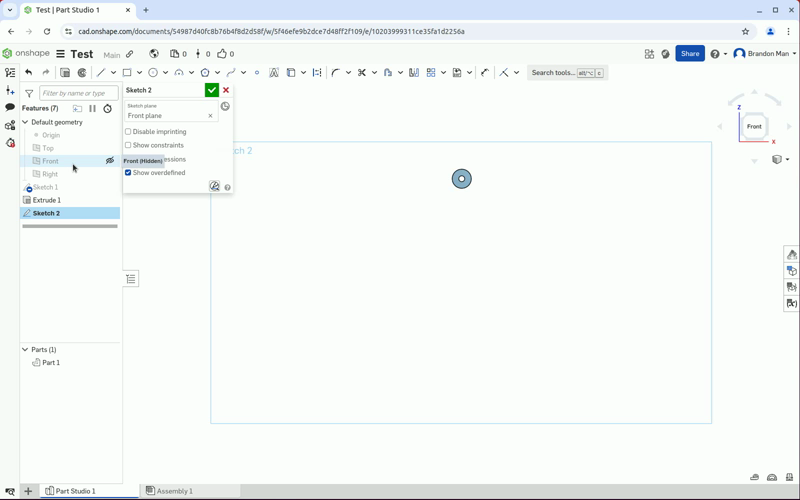
mouse_move(73, 352)
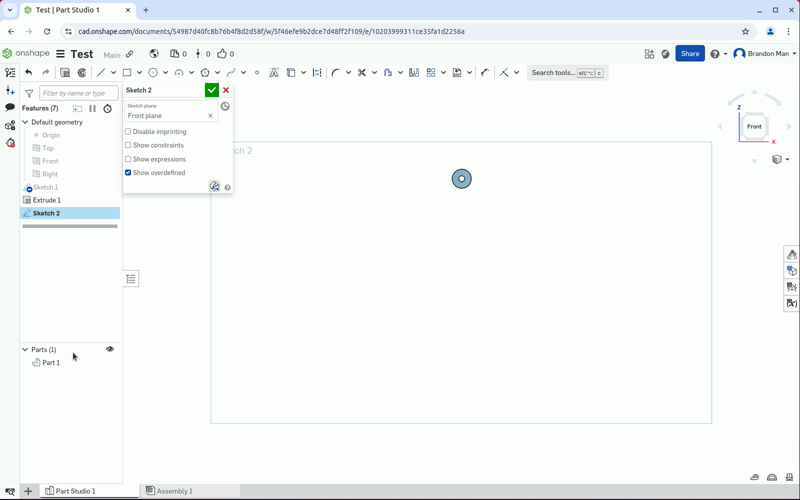
key(y)
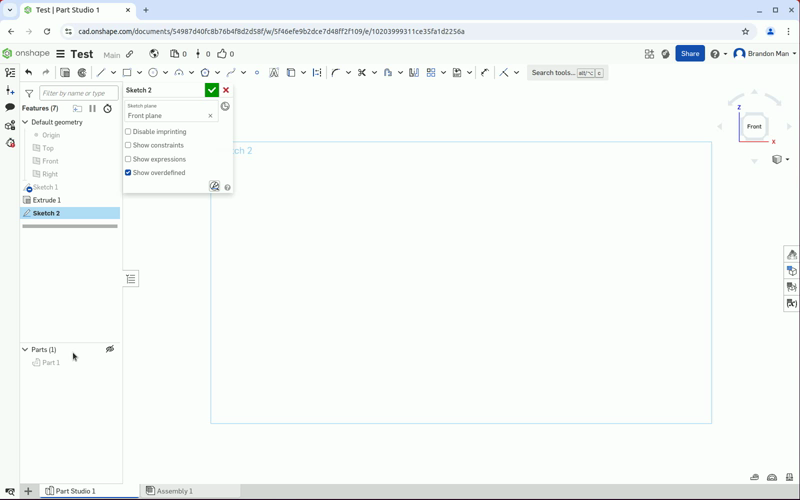
key(c)
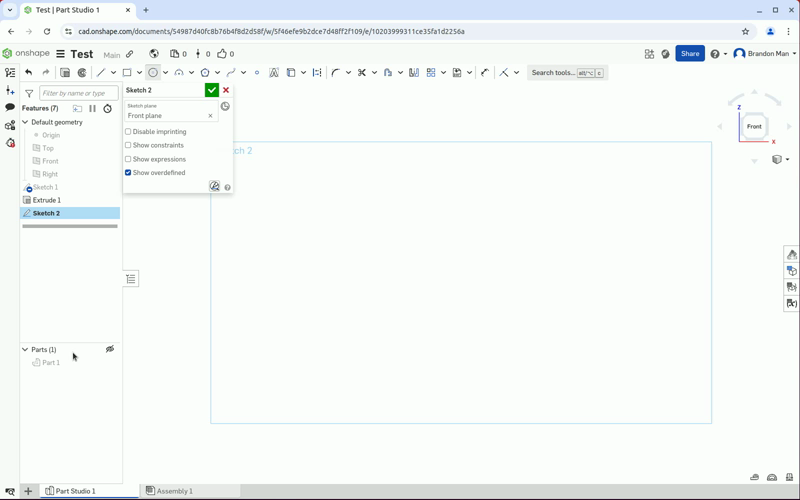
key_down(shift)
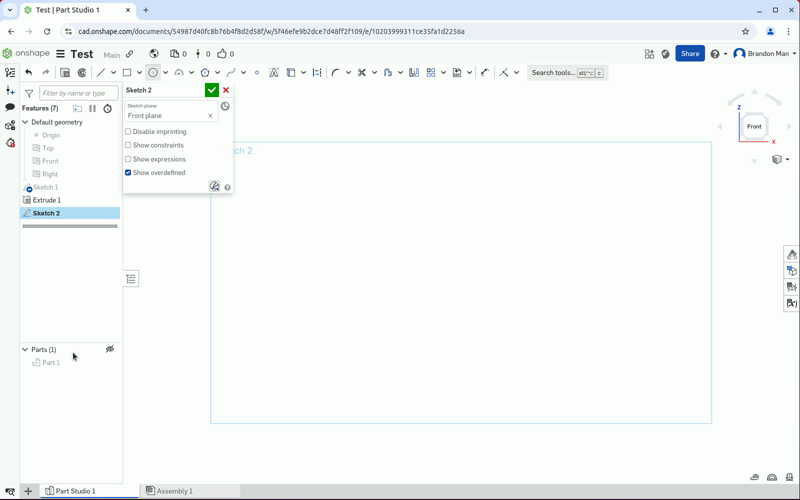
mouse_move(461, 282)
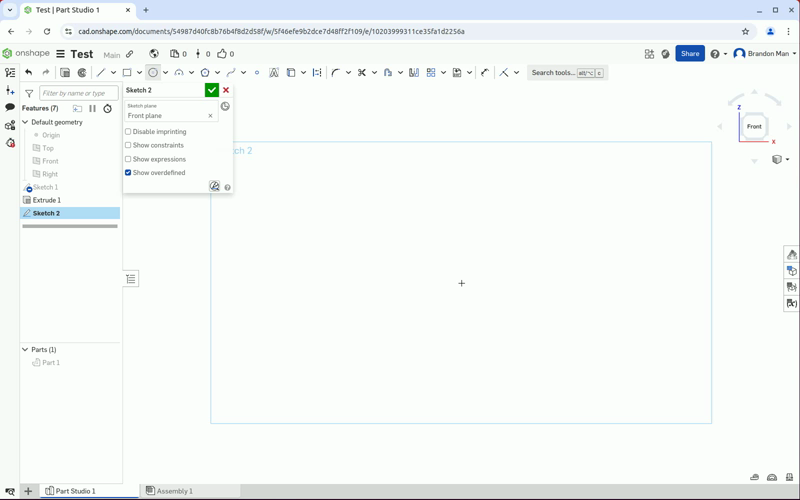
click(461, 282)
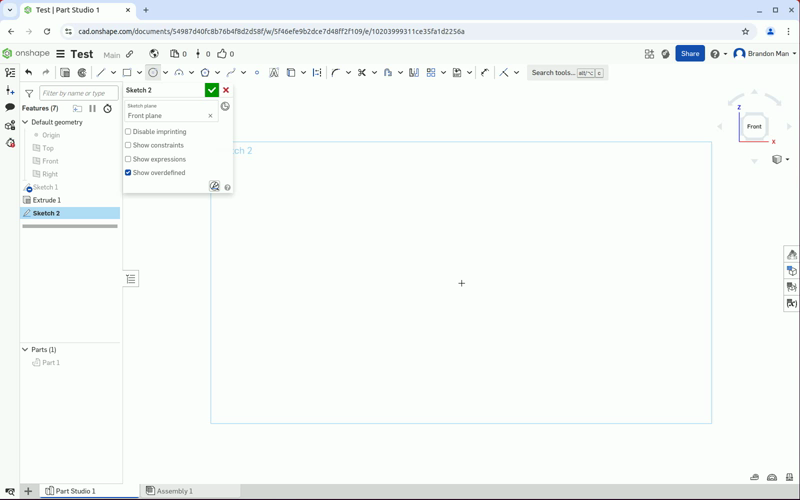
key_up(shift)
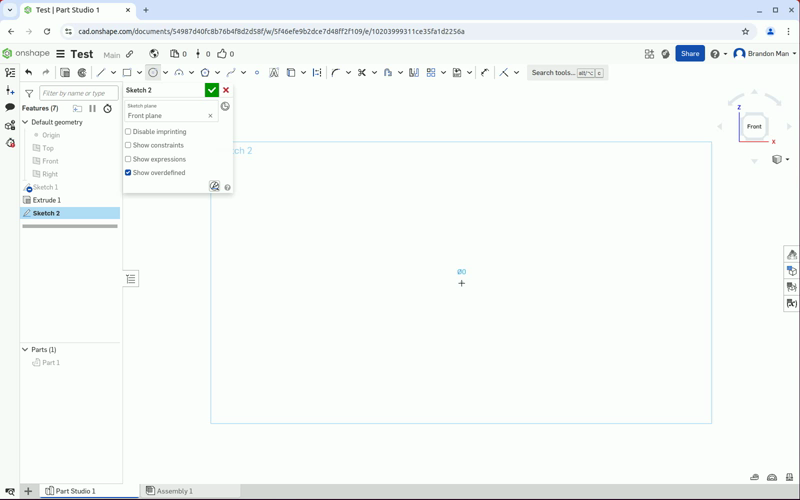
mouse_move(471, 282)
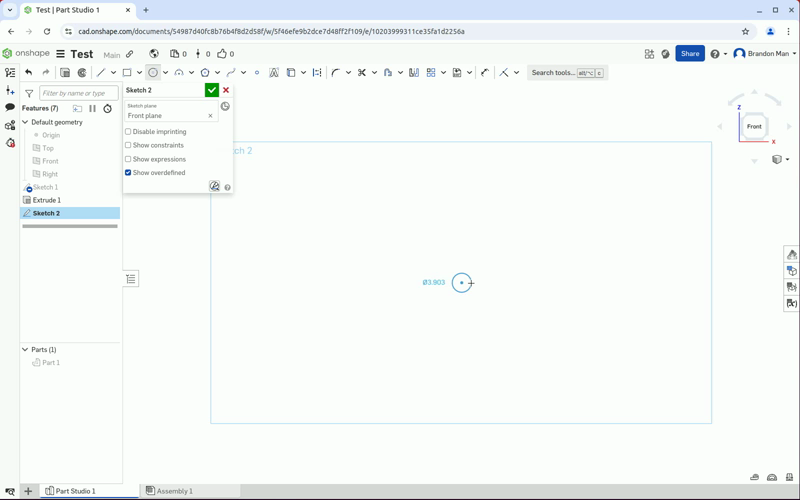
click(471, 282)
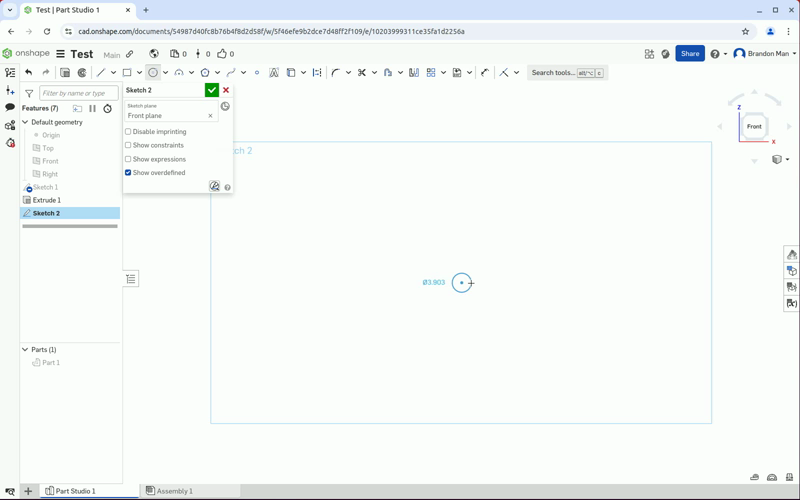
key(esc)
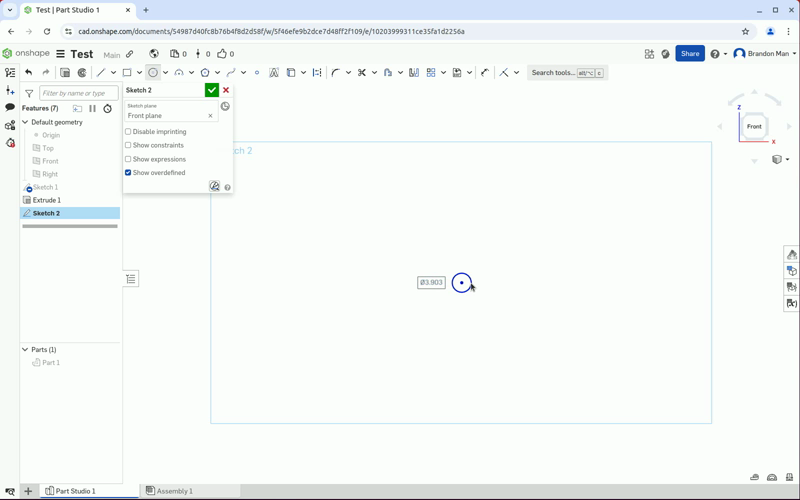
key(c)
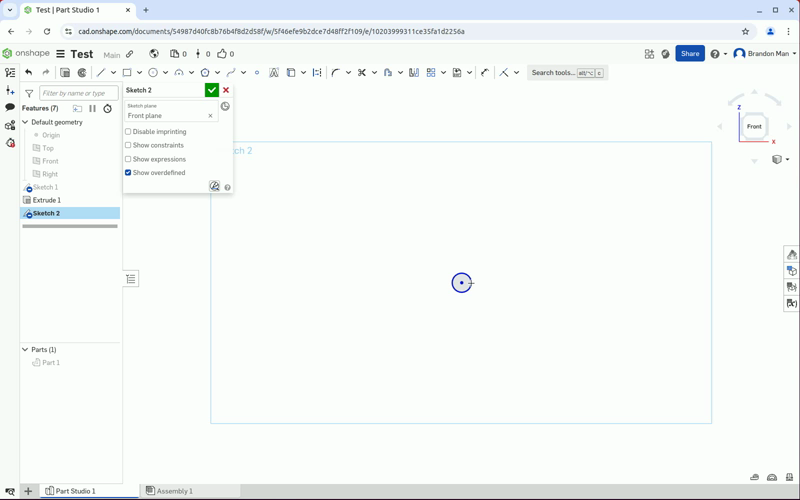
key_down(shift)
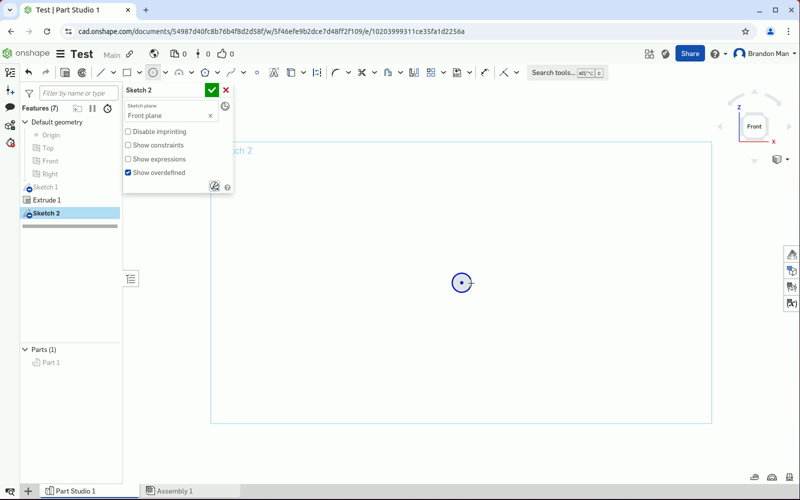
mouse_move(461, 282)
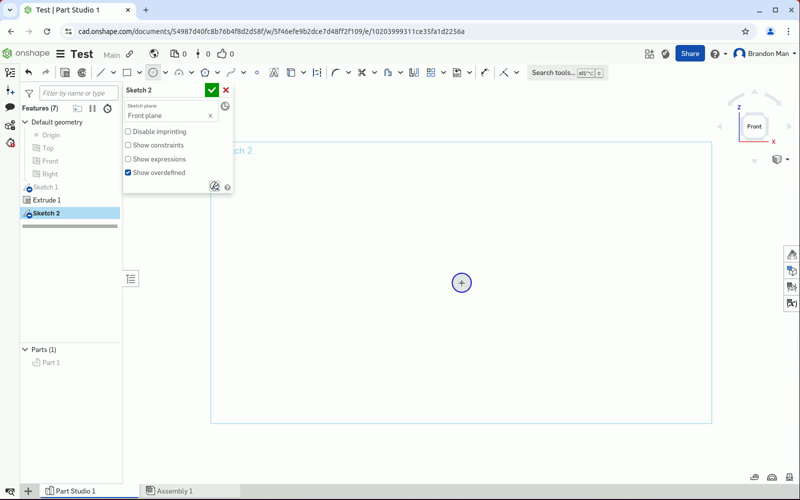
click(461, 282)
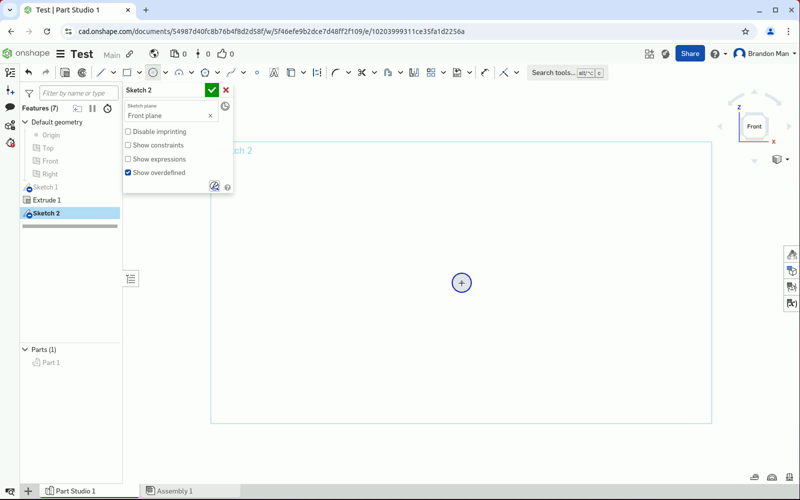
key_up(shift)
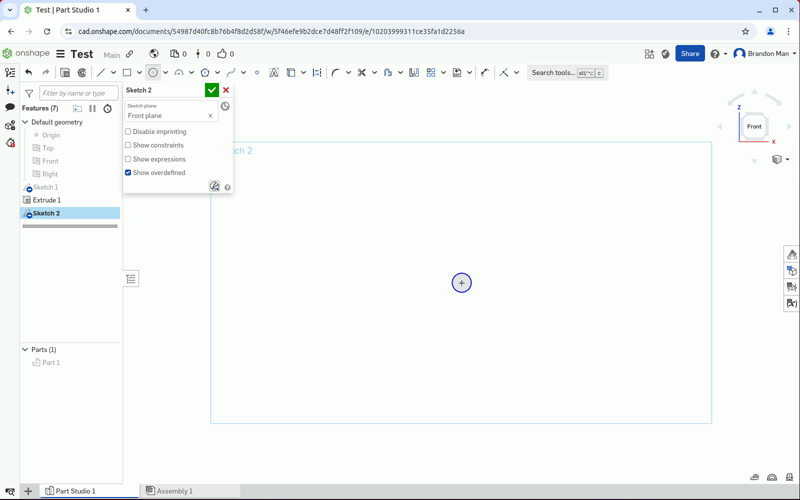
mouse_move(464, 282)
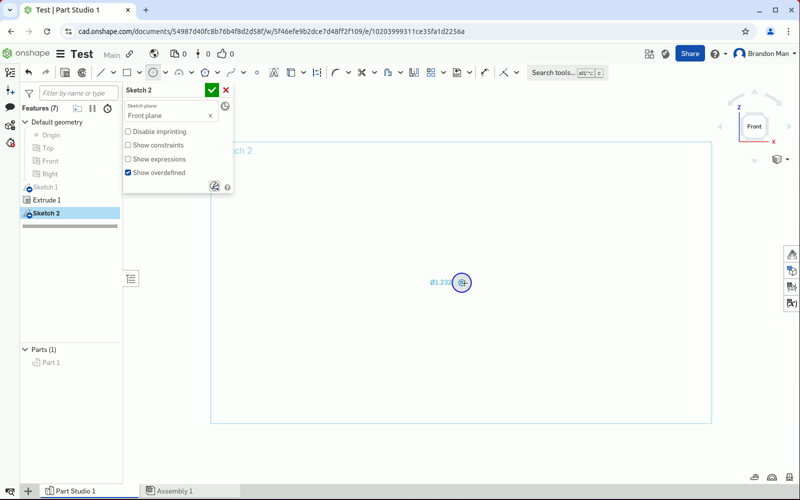
scroll(6)
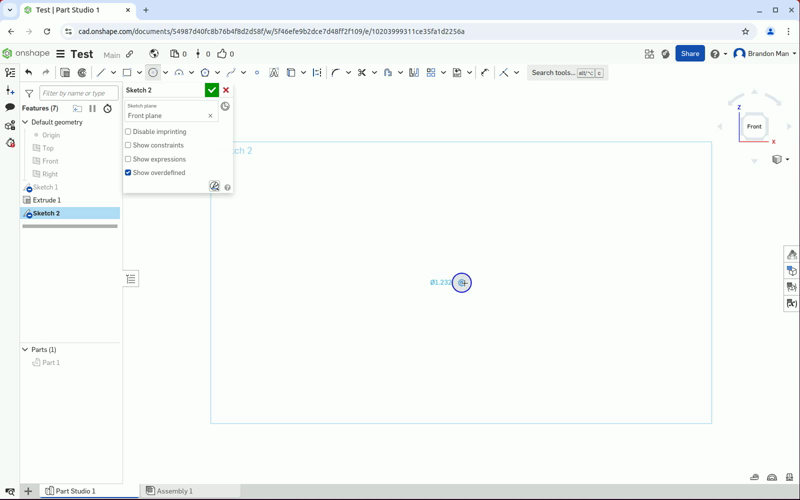
scroll(6)
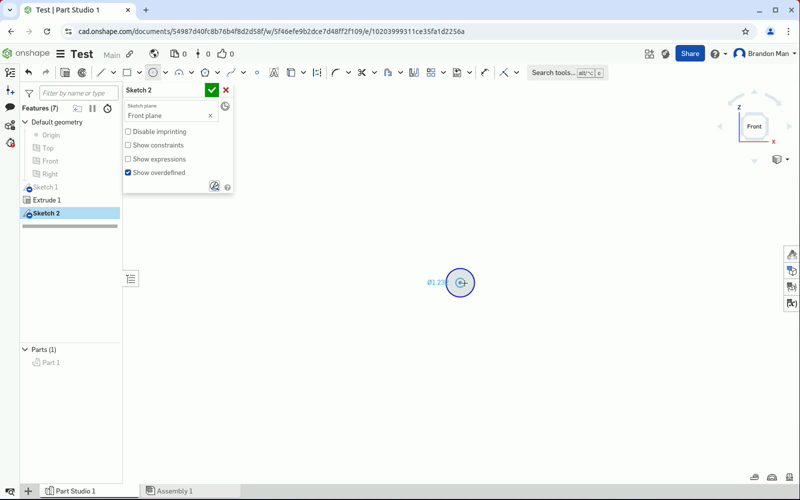
scroll(6)
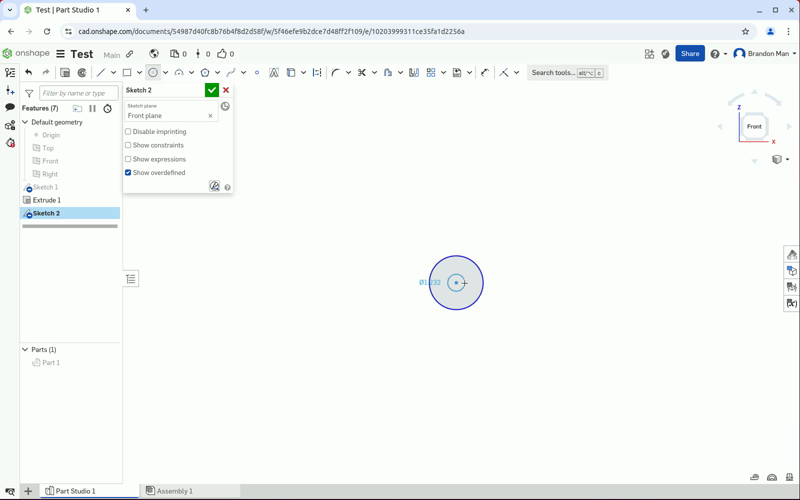
scroll(6)
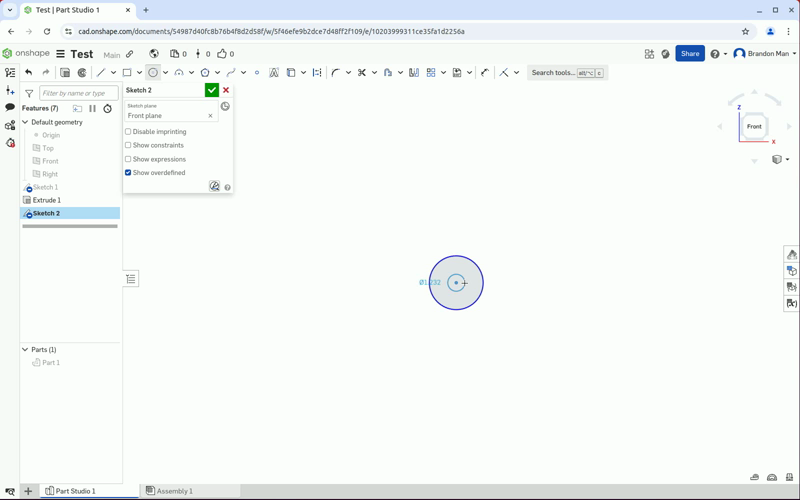
scroll(6)
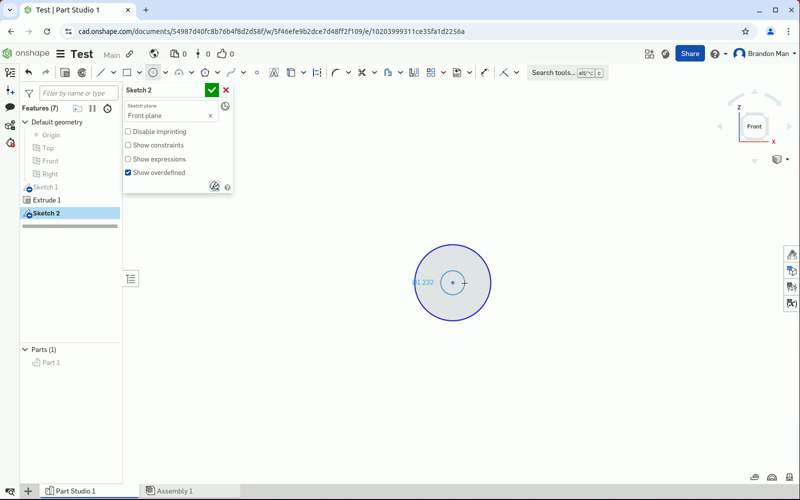
scroll(6)
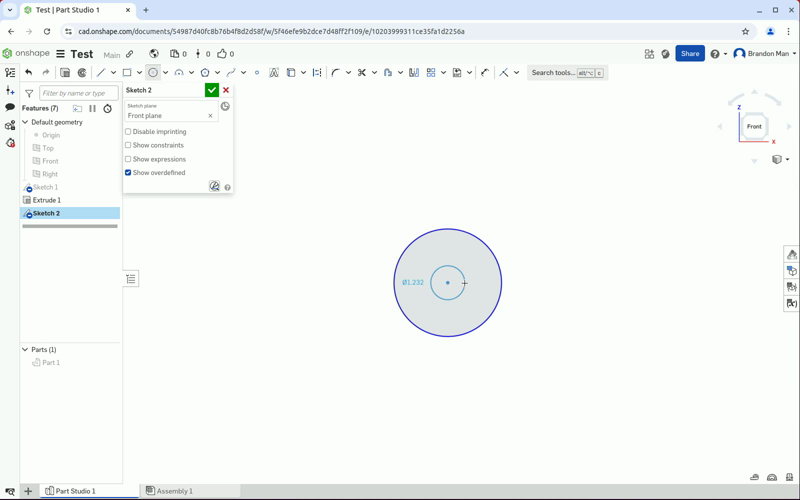
scroll(6)
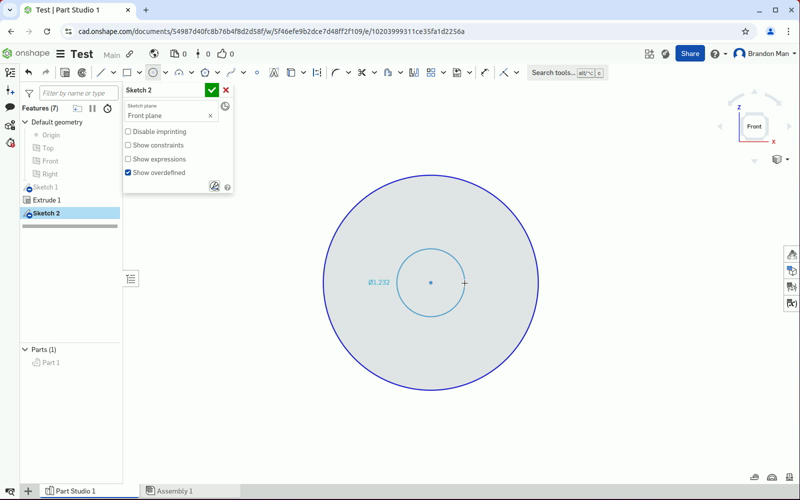
click(464, 282)
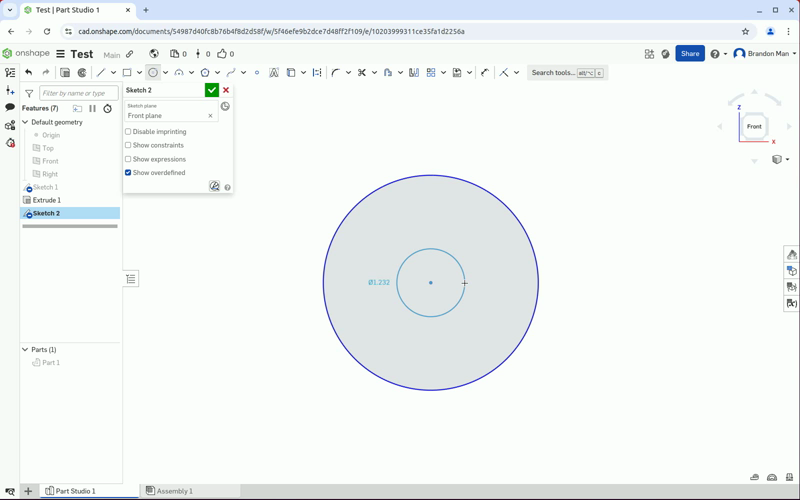
scroll(-6)
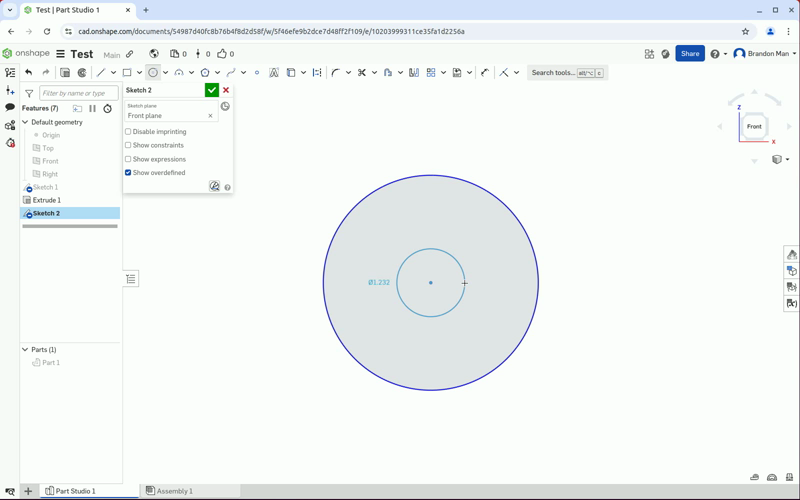
scroll(-6)
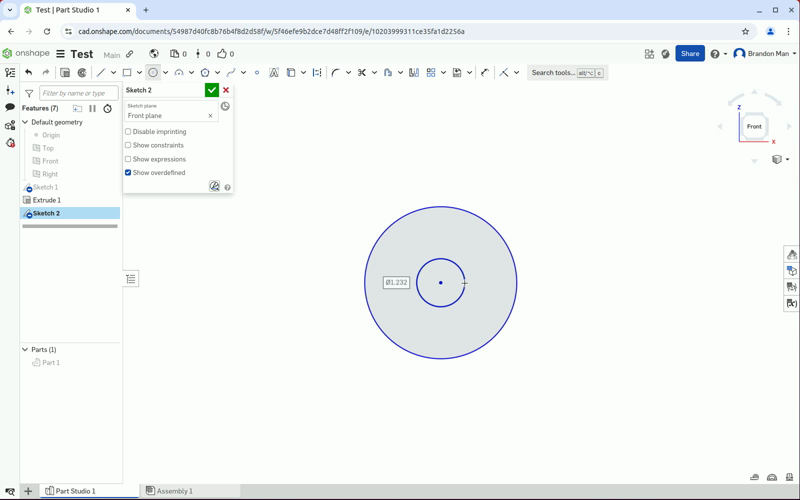
scroll(-6)
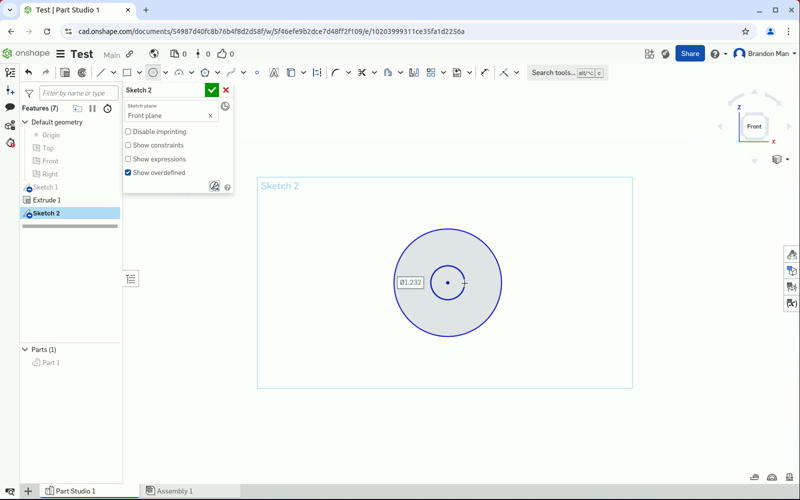
scroll(-6)
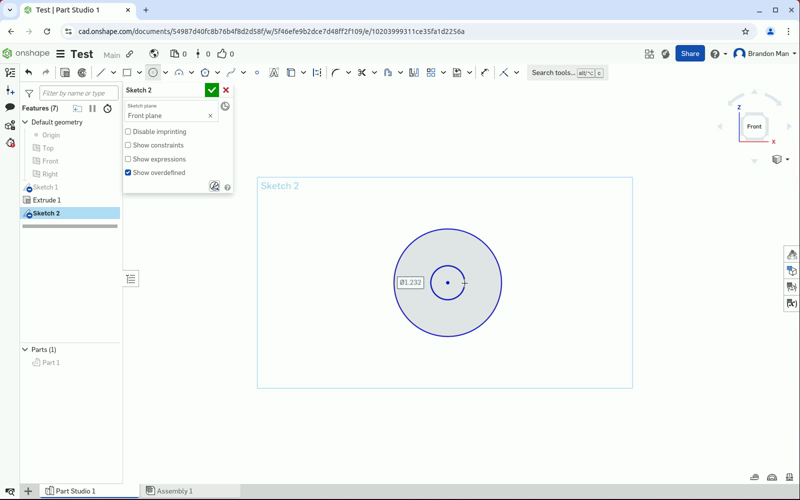
scroll(-6)
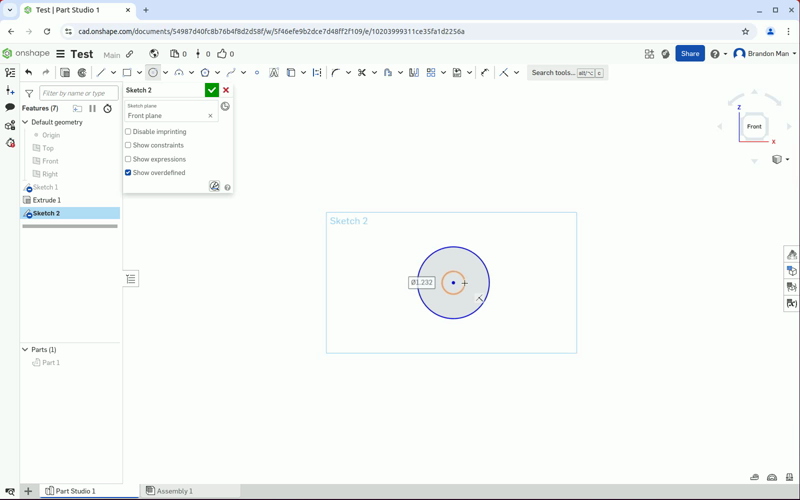
scroll(-6)
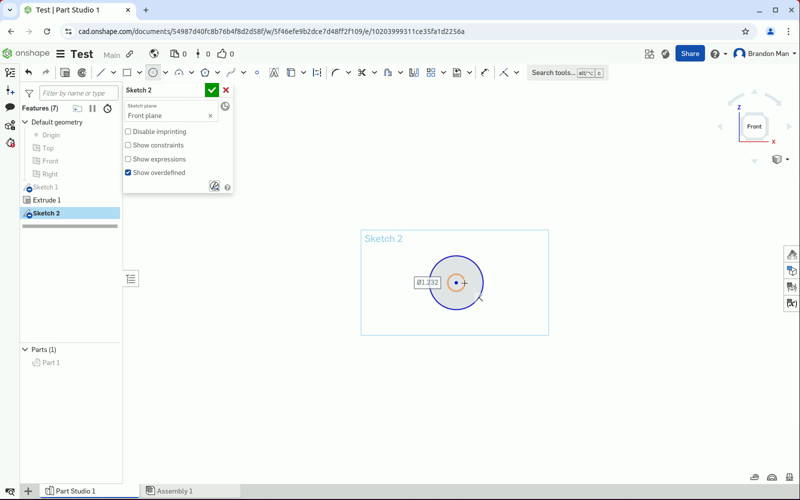
scroll(-6)
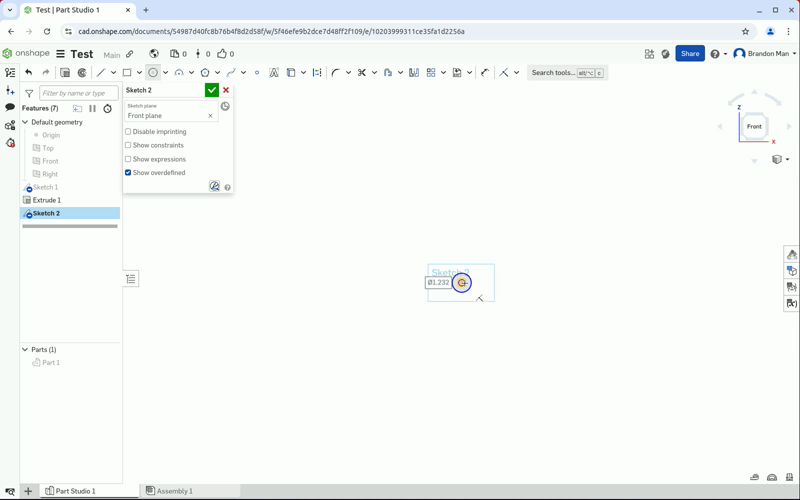
key(esc)
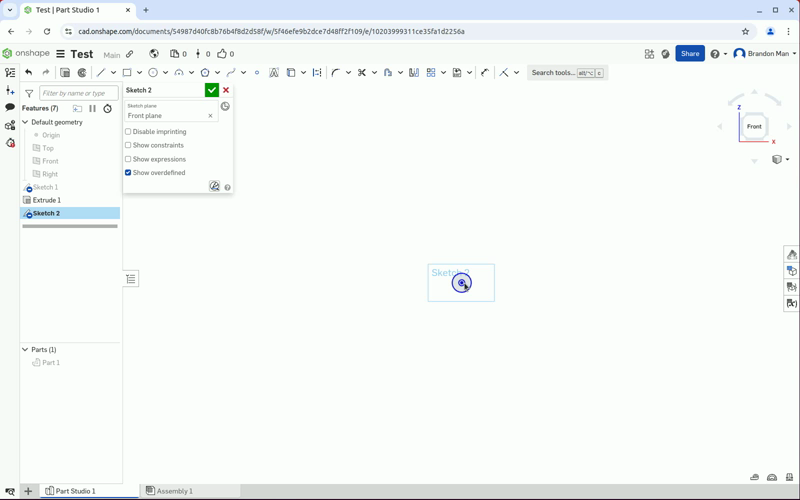
mouse_move(464, 275)
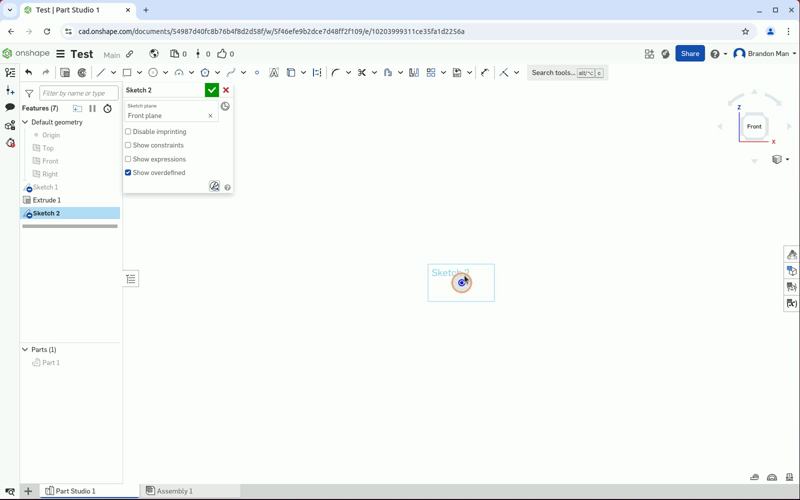
scroll(6)
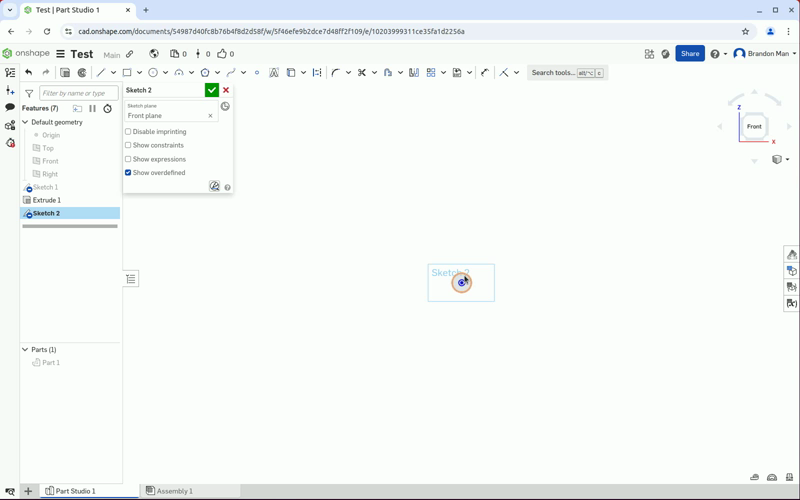
scroll(6)
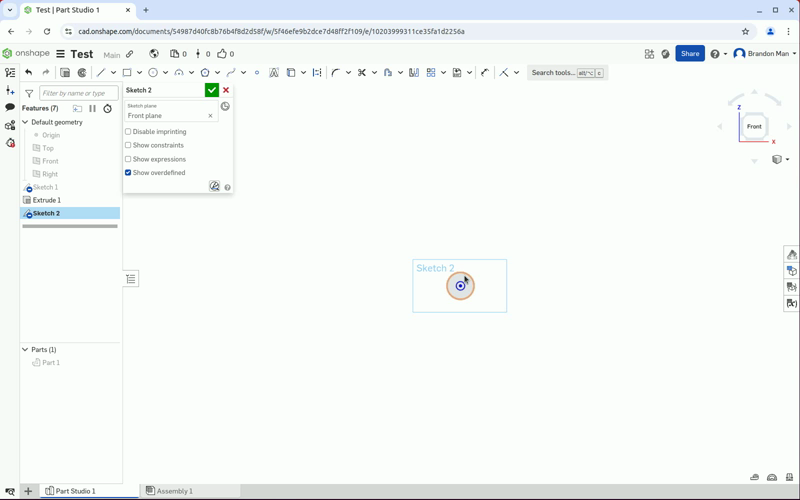
scroll(6)
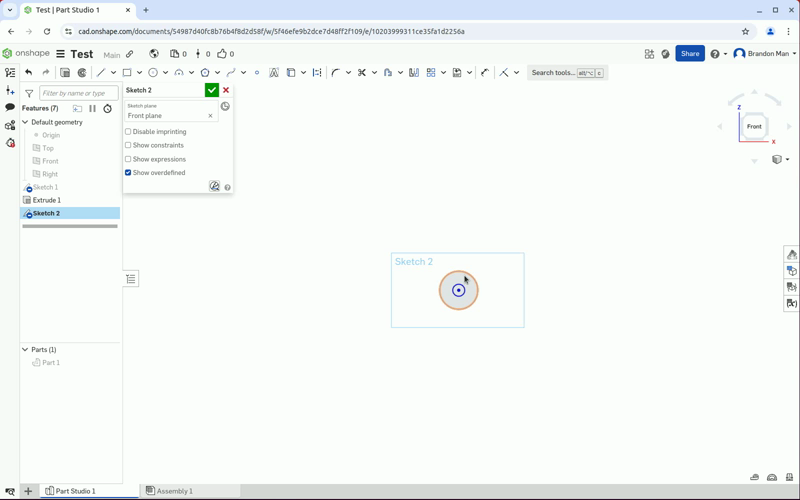
scroll(6)
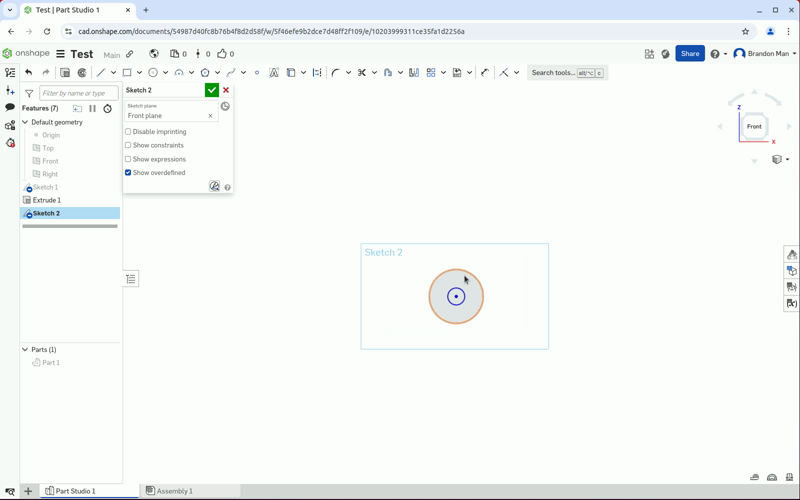
scroll(6)
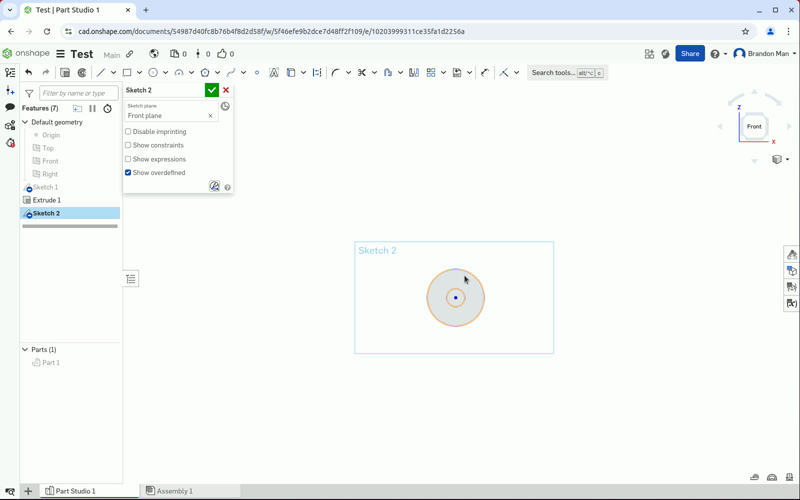
scroll(6)
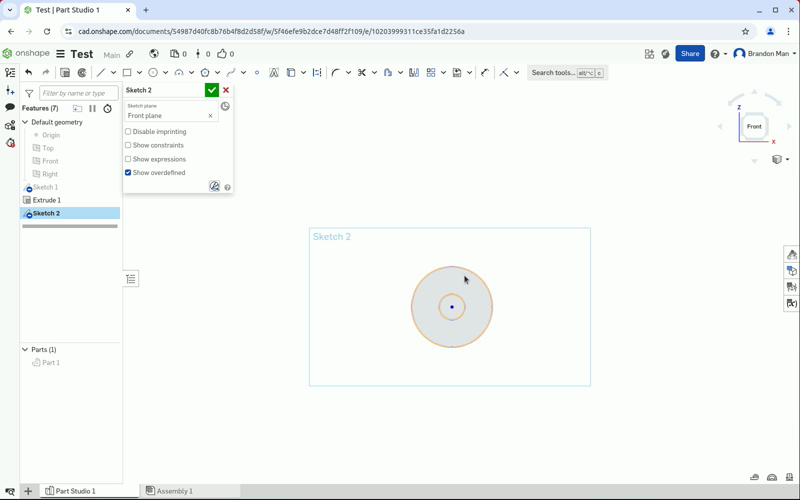
scroll(6)
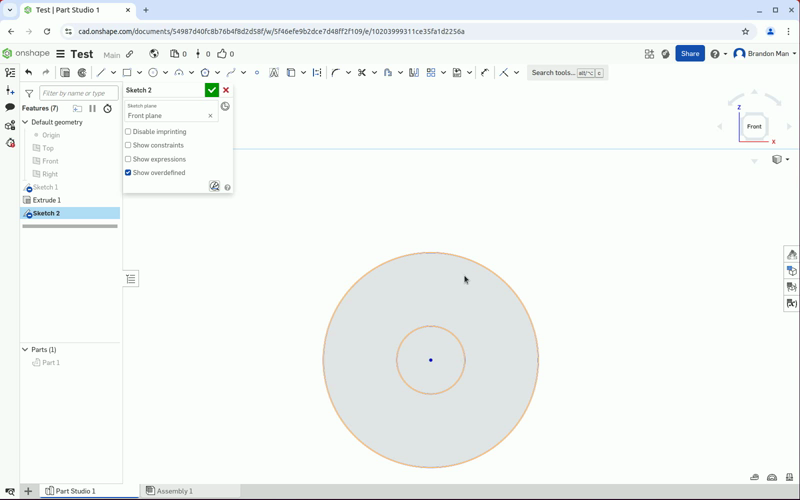
click(464, 275)
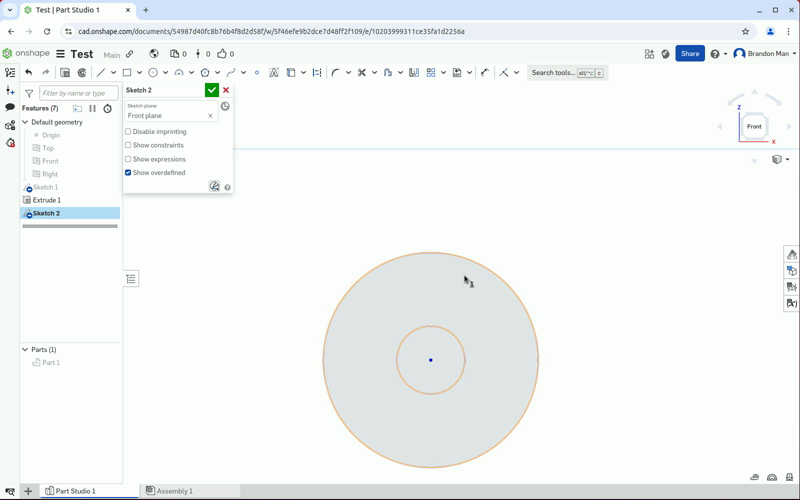
scroll(-6)
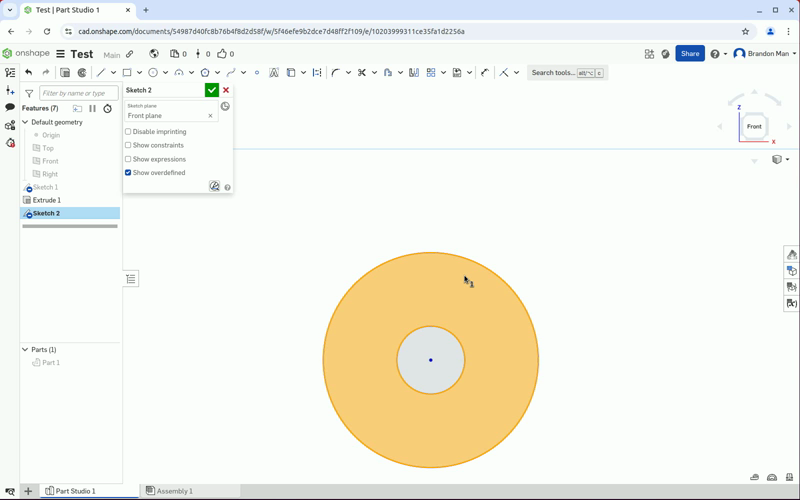
scroll(-6)
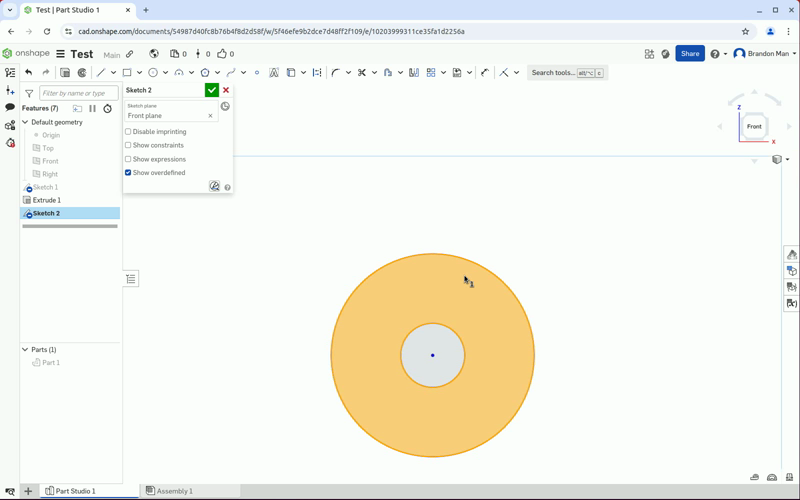
scroll(-6)
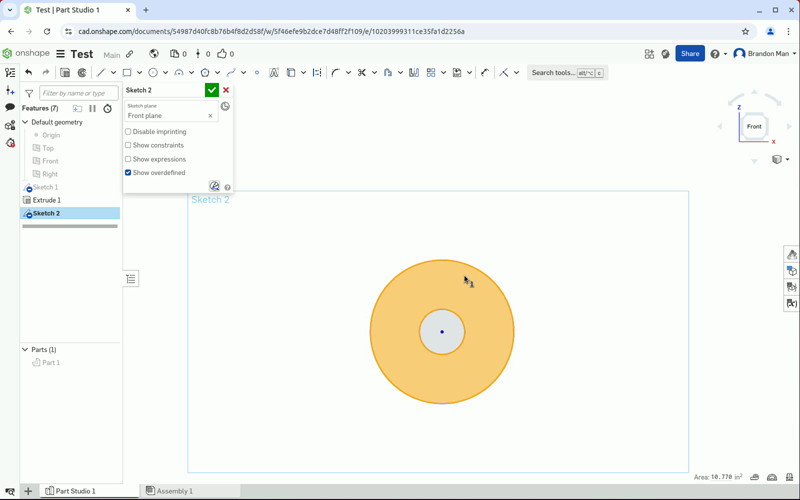
scroll(-6)
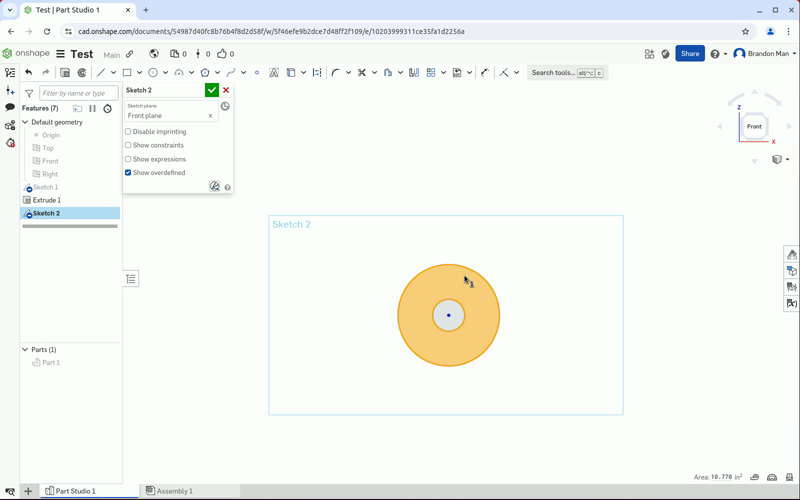
scroll(-6)
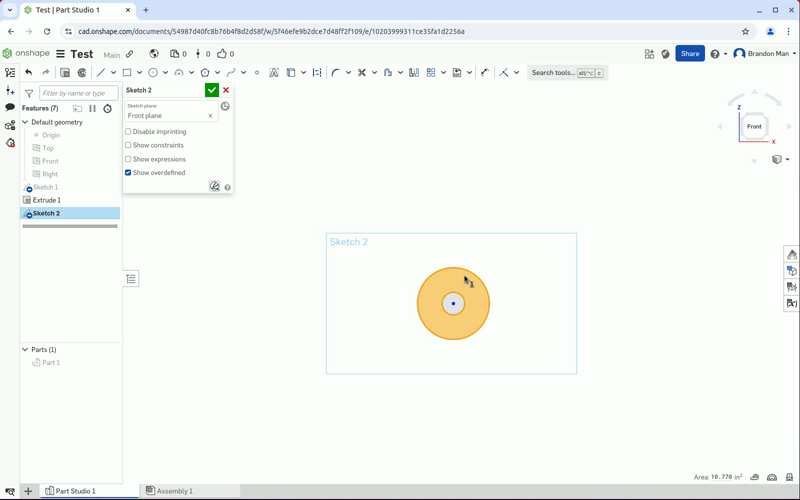
scroll(-6)
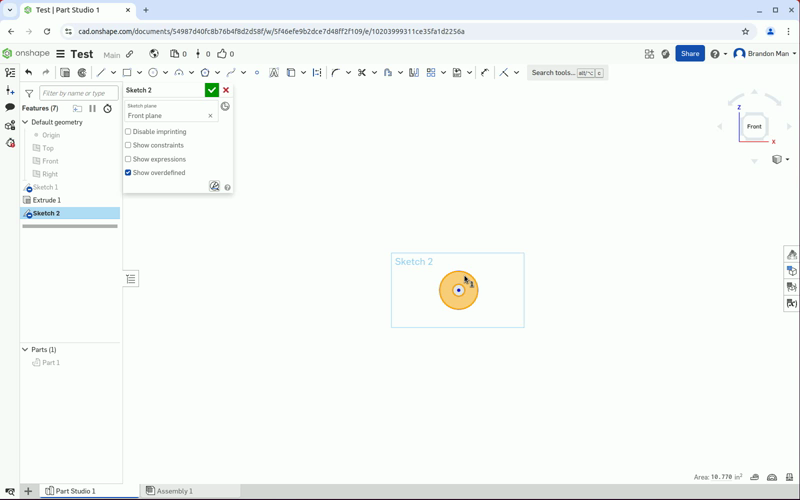
scroll(-6)
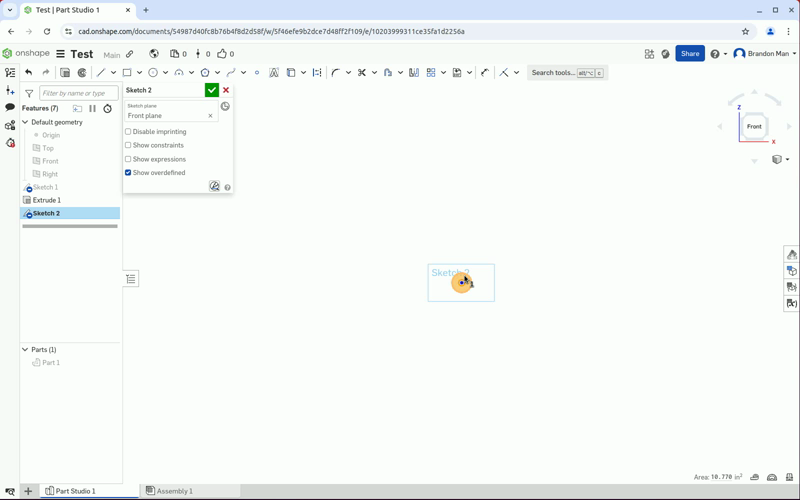
mouse_move(73, 352)
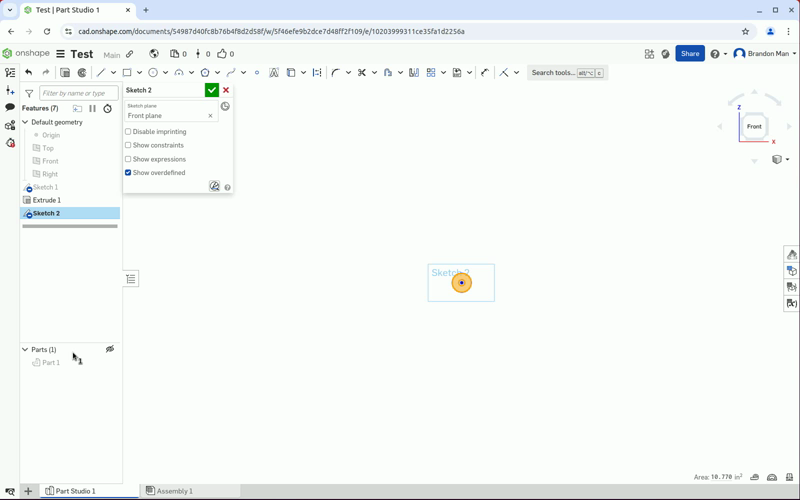
key(shift+y)
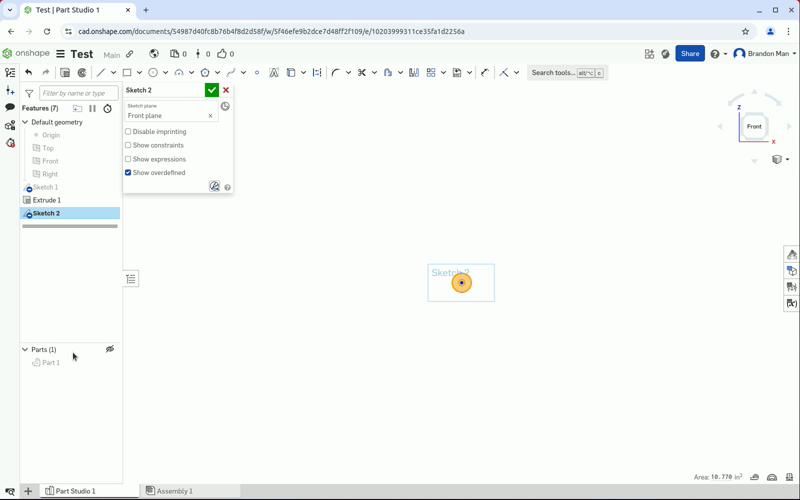
key(shift+e)
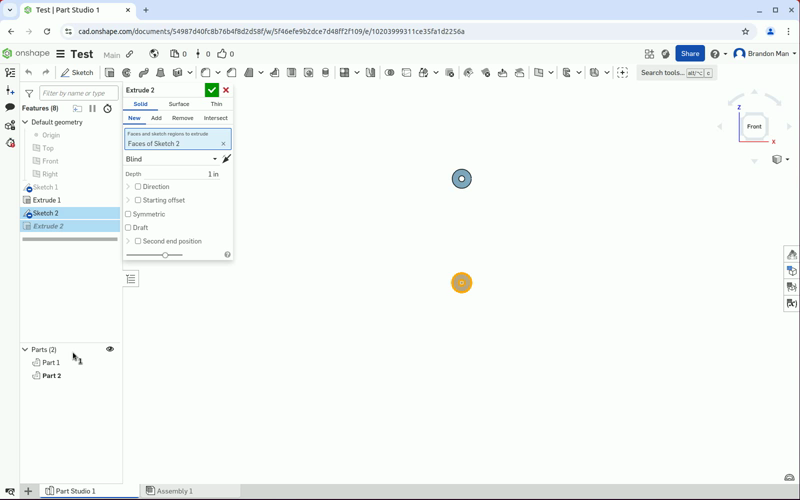
mouse_move(143, 106)
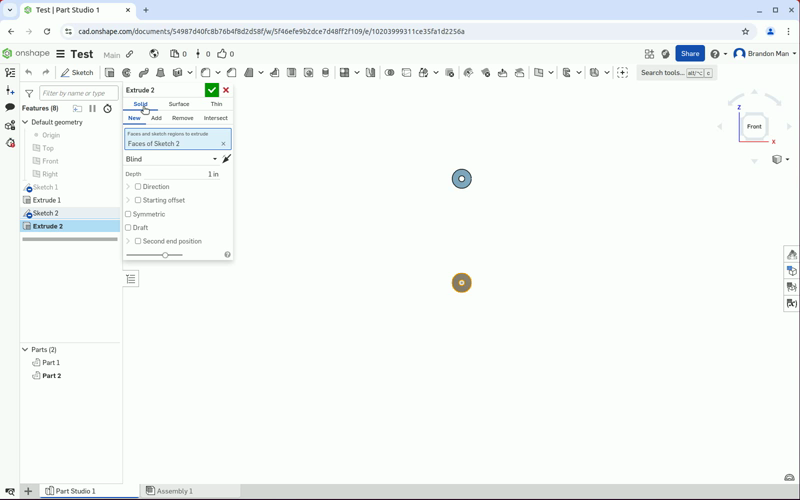
click(143, 106)
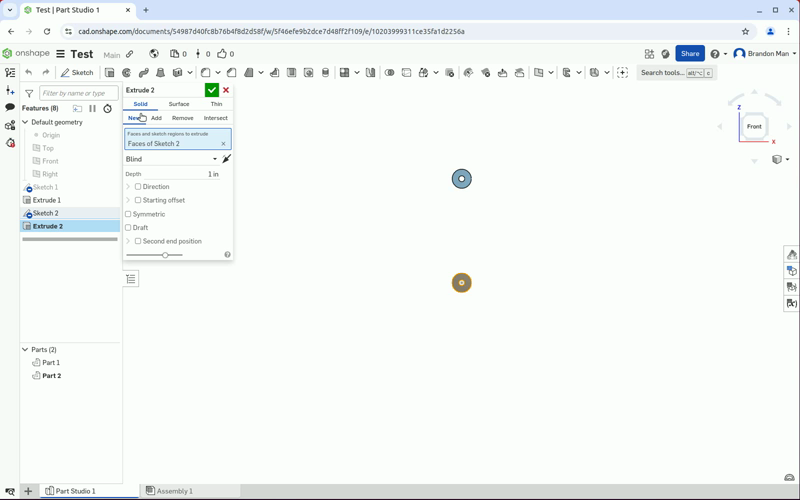
mouse_move(137, 120)
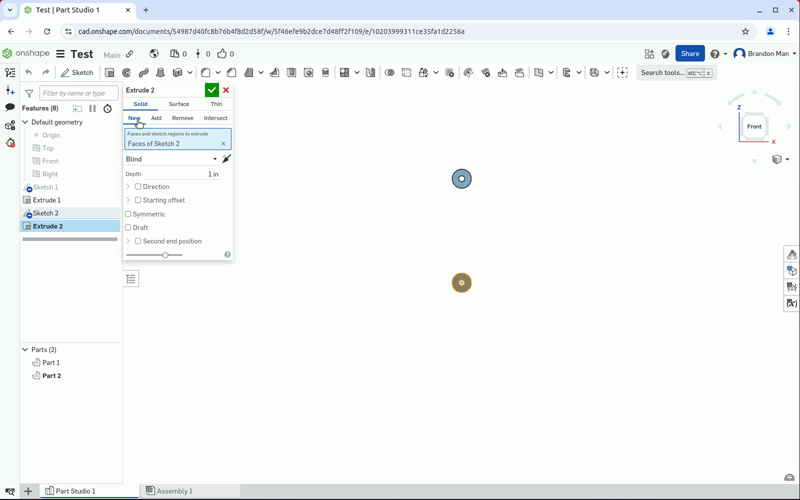
click(137, 120)
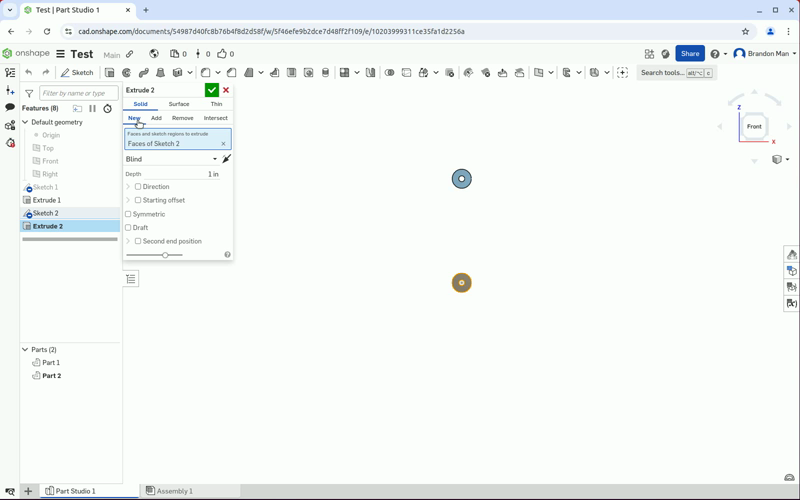
key(tab, 4)
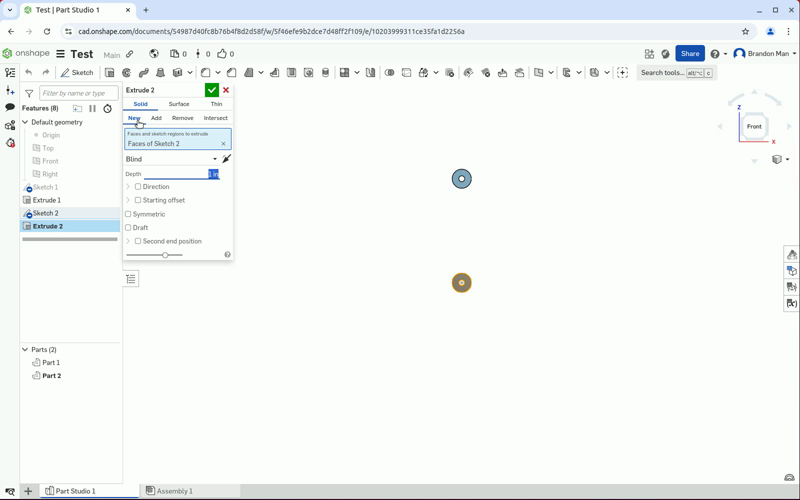
text(0.481)
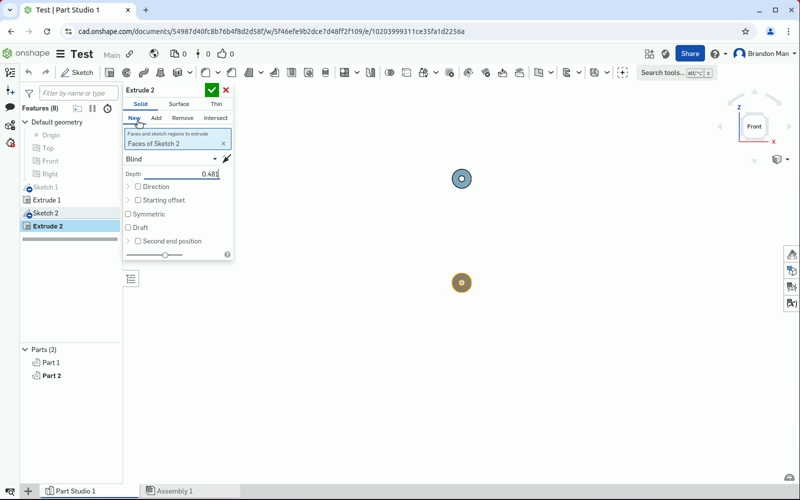
key(enter)
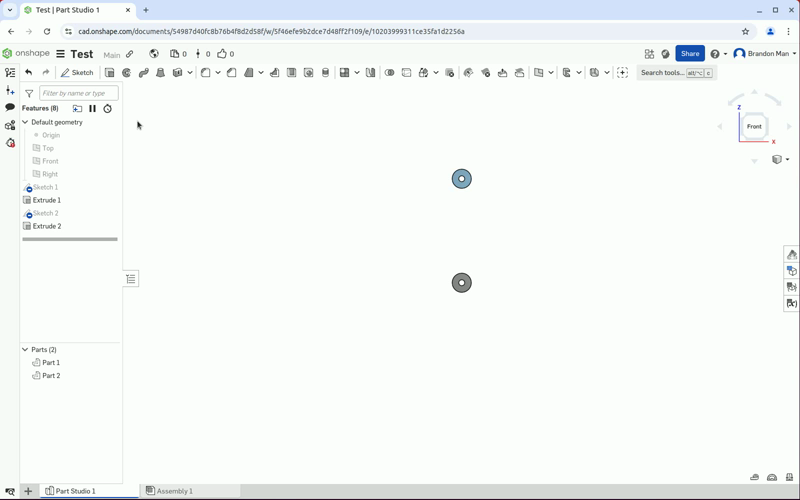
key(shift+h)
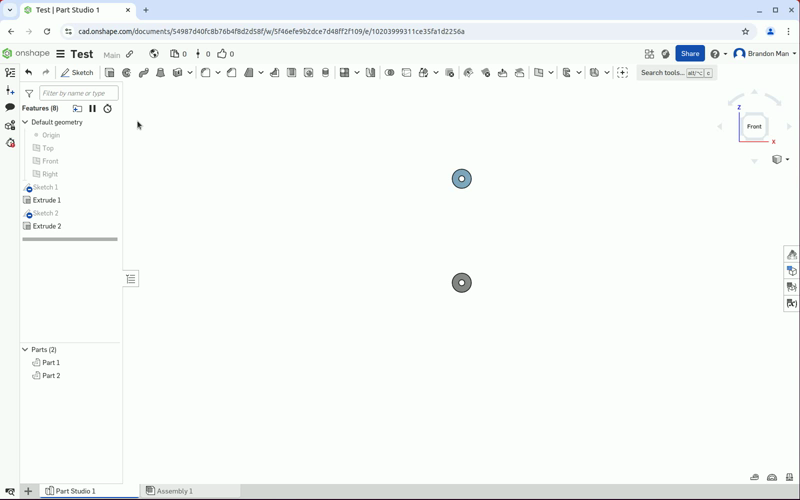
key(shift+h)
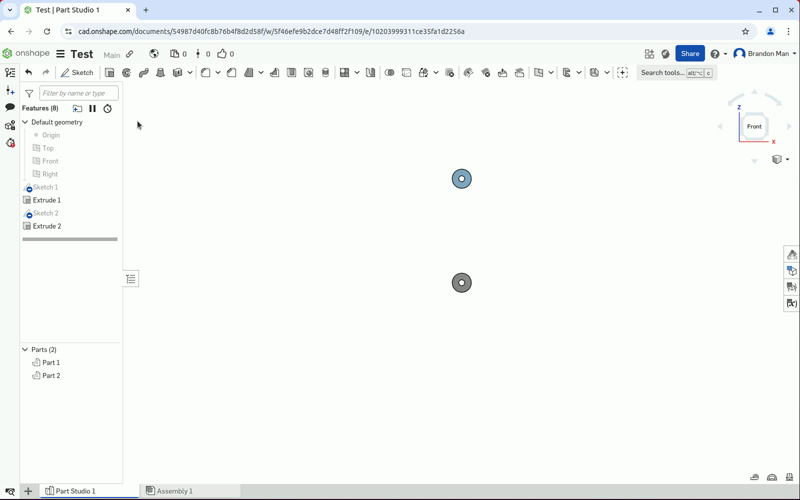
mouse_move(73, 189)
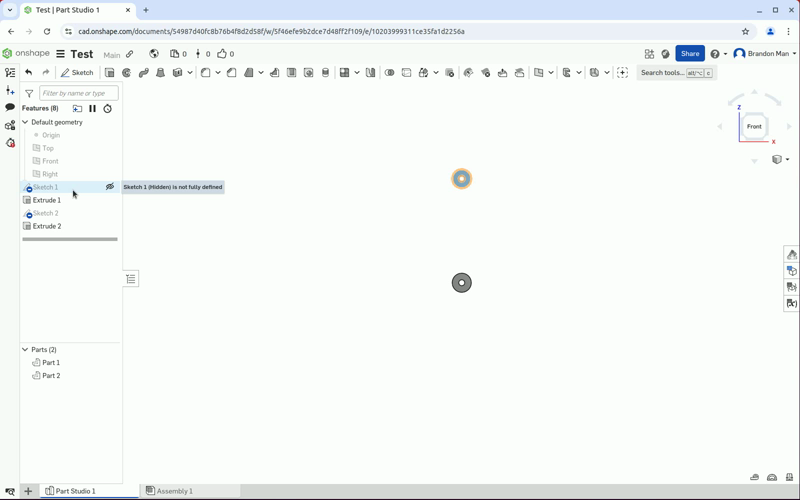
click(73, 189)
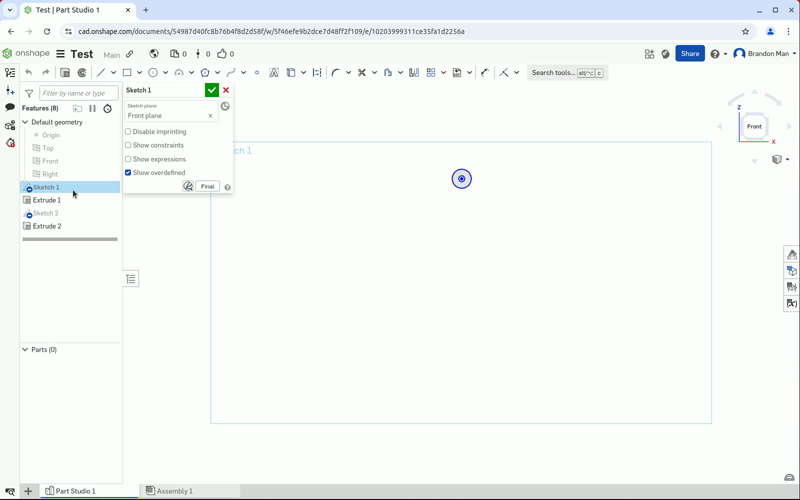
mouse_move(229, 92)
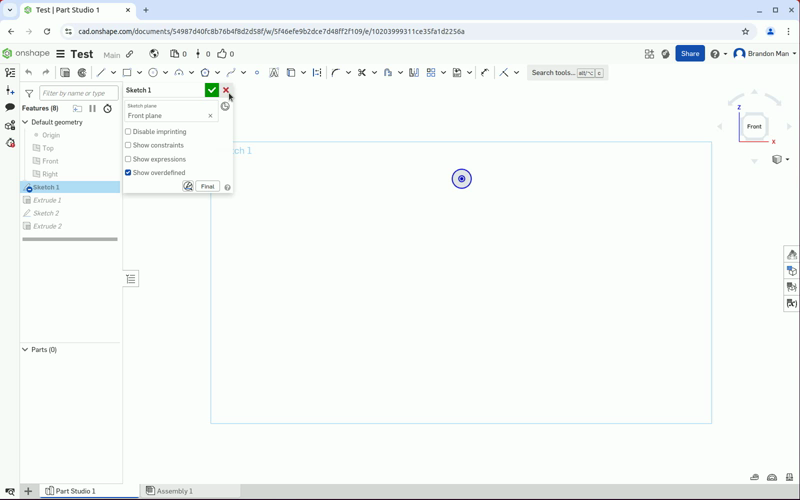
click(229, 92)
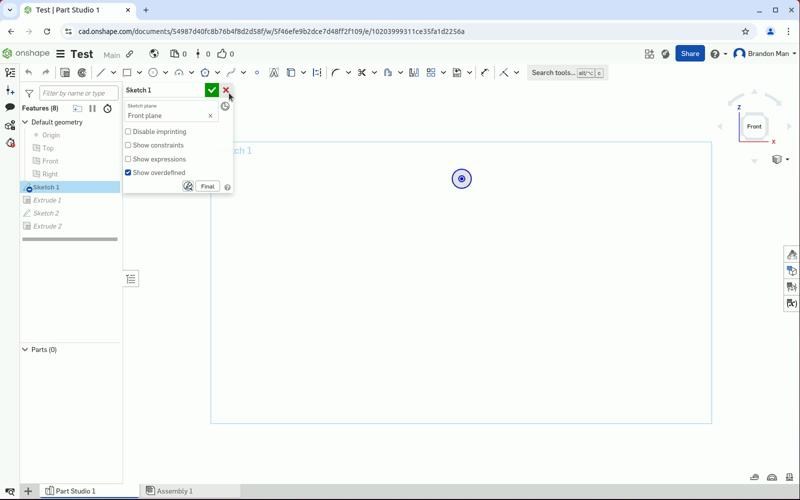
key(shift+s)
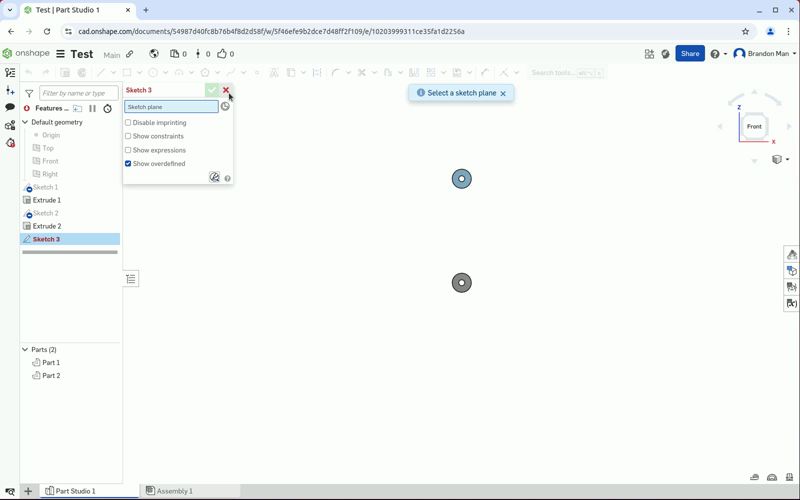
mouse_move(73, 163)
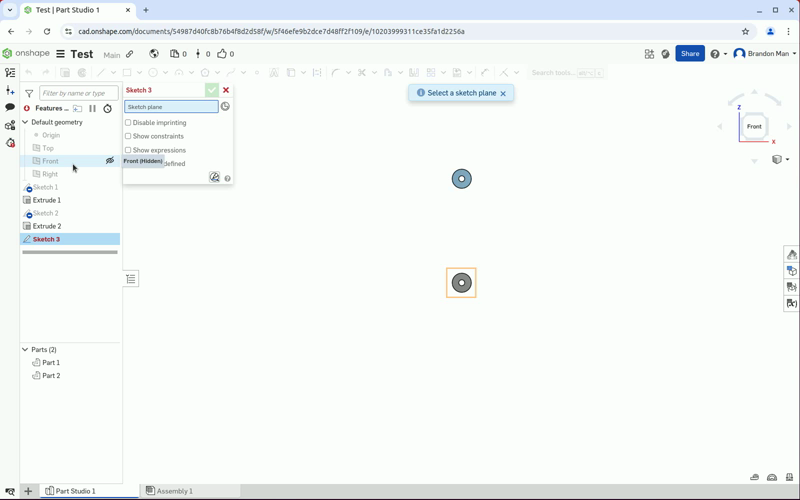
click(73, 163)
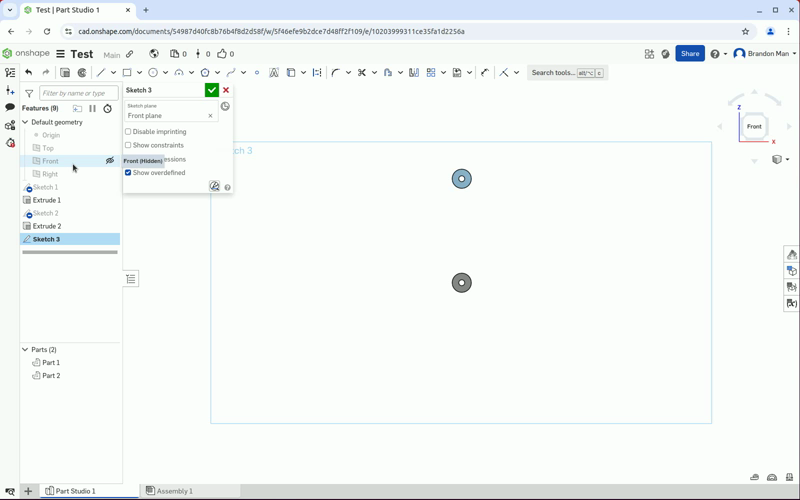
mouse_move(73, 352)
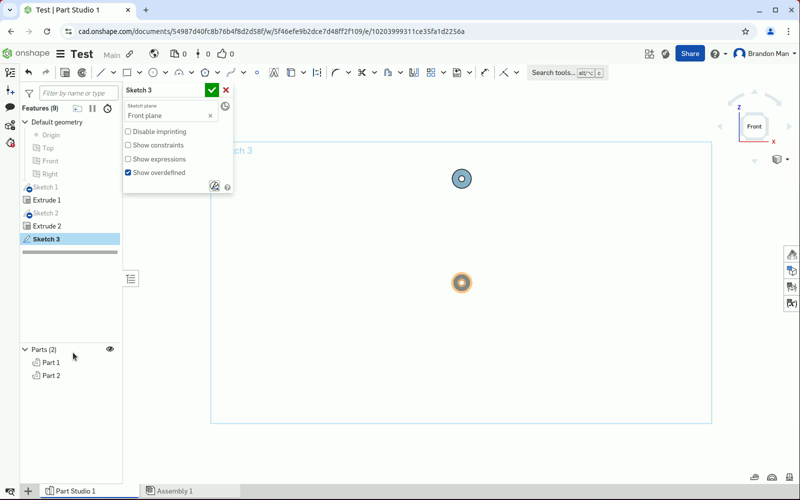
key(y)
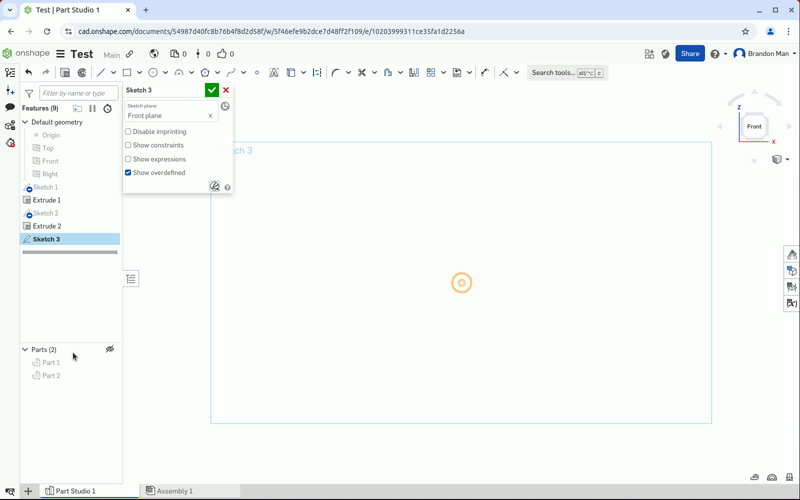
key(c)
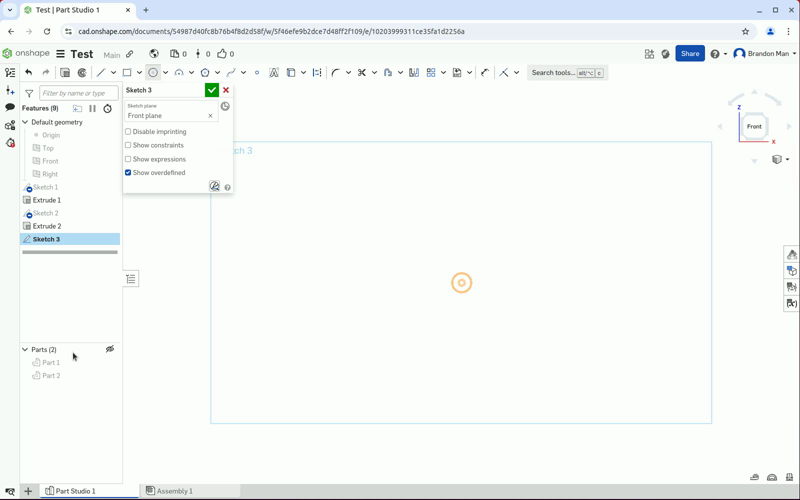
key_down(shift)
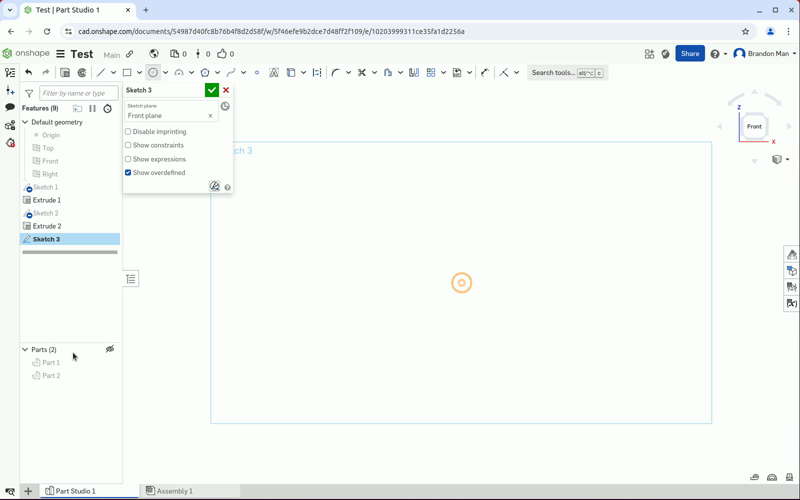
mouse_move(501, 282)
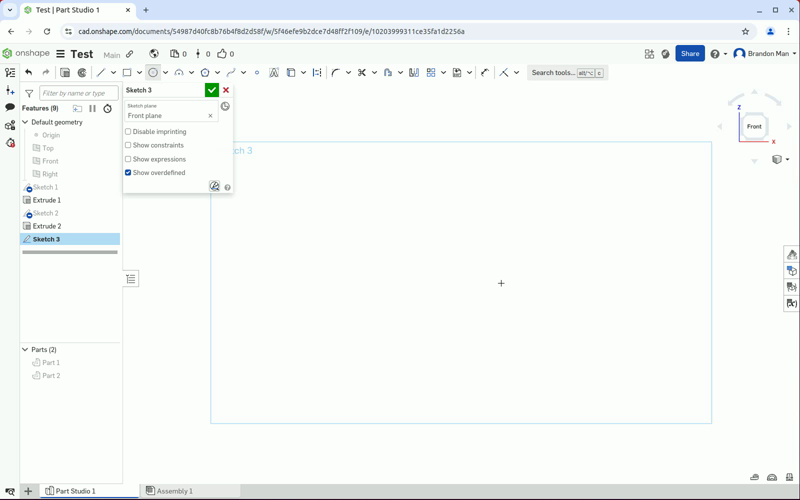
click(501, 282)
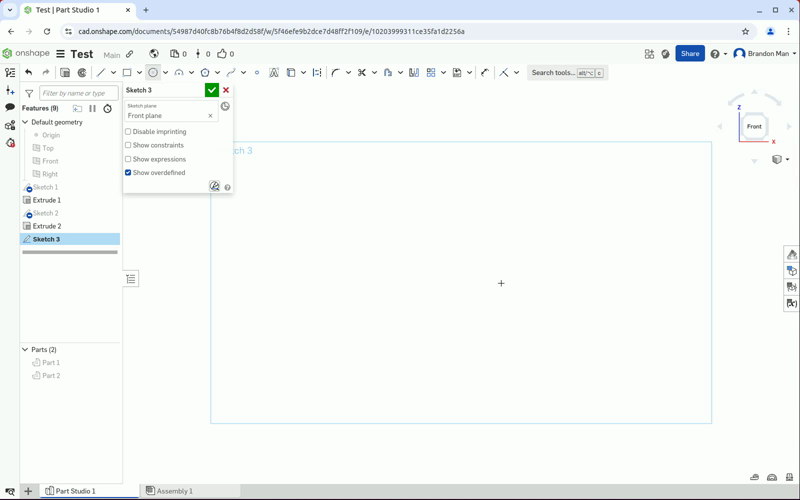
key_up(shift)
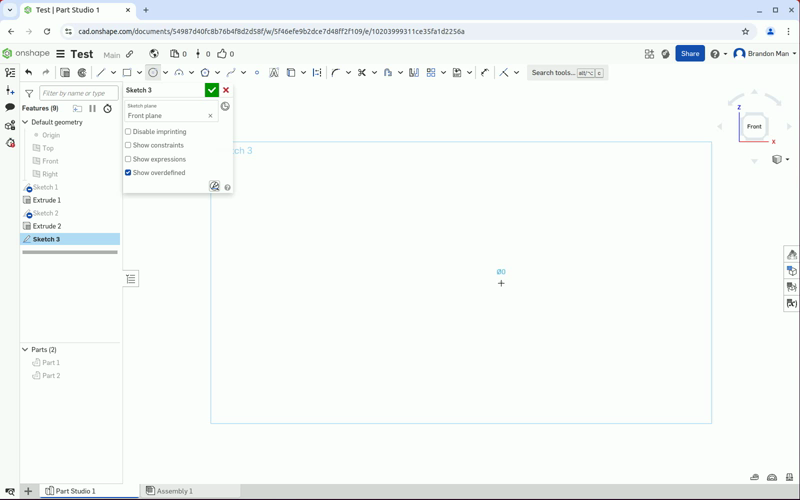
mouse_move(508, 282)
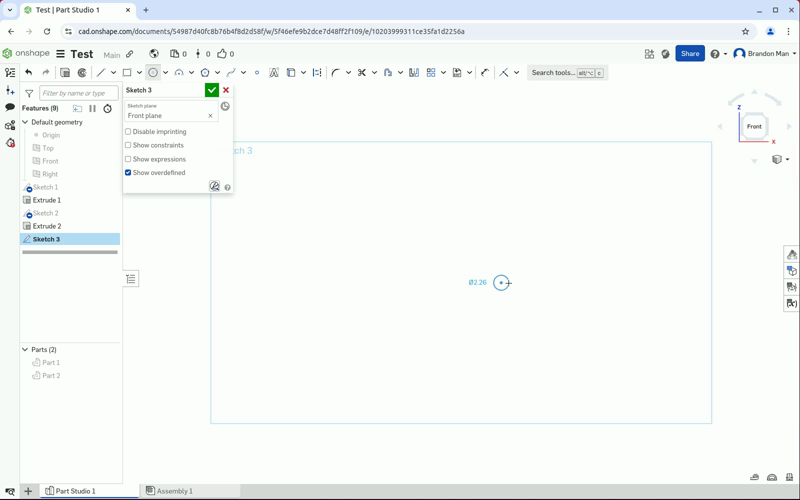
click(508, 282)
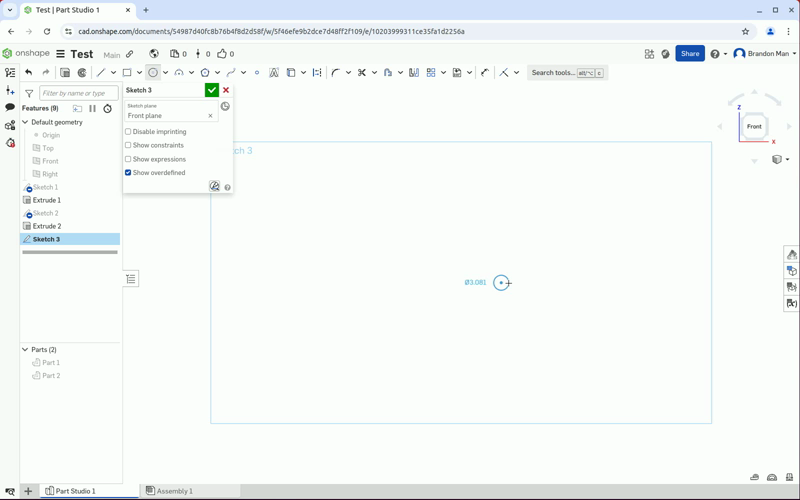
key(esc)
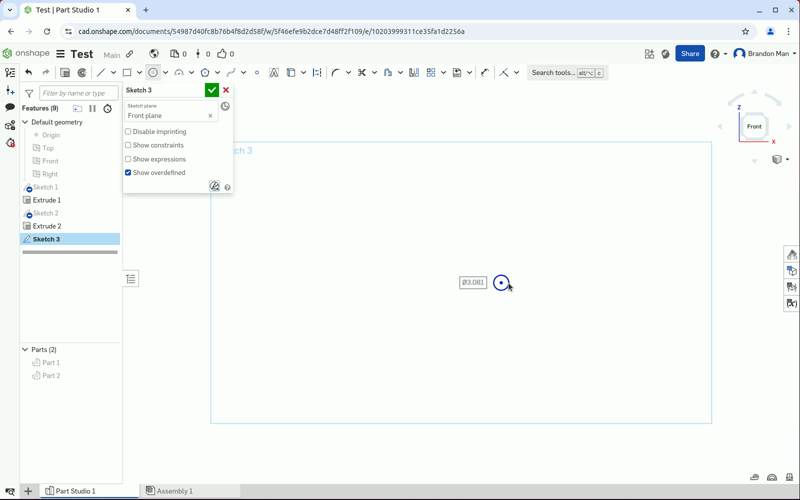
key(c)
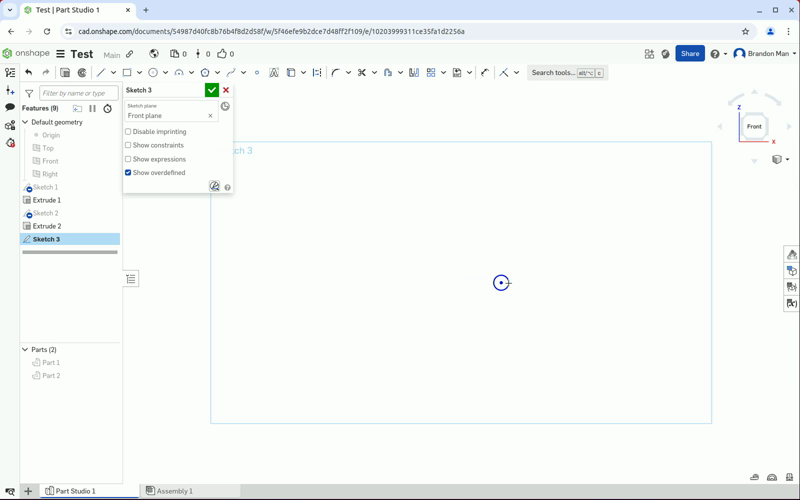
key_down(shift)
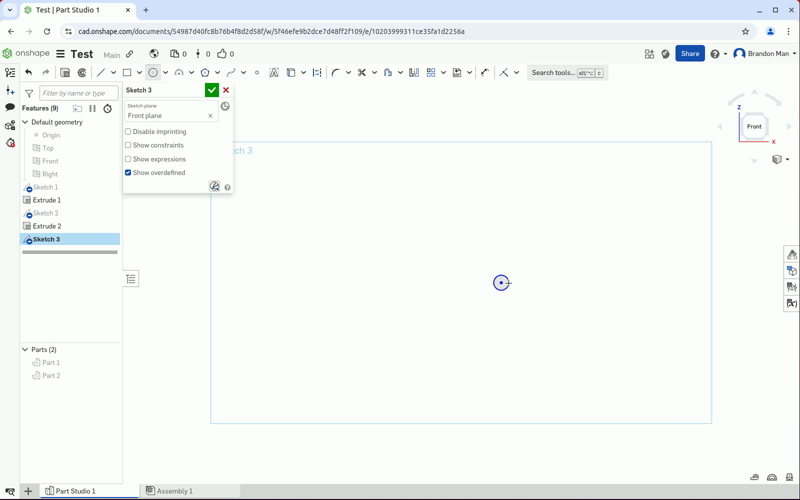
mouse_move(501, 282)
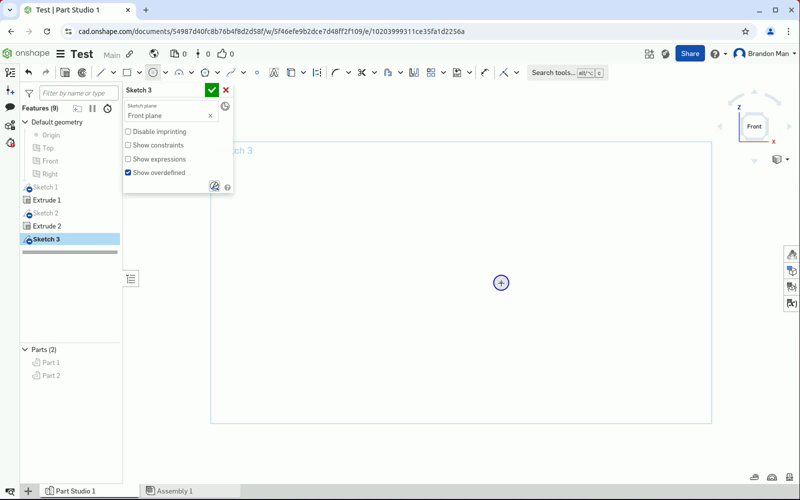
click(501, 282)
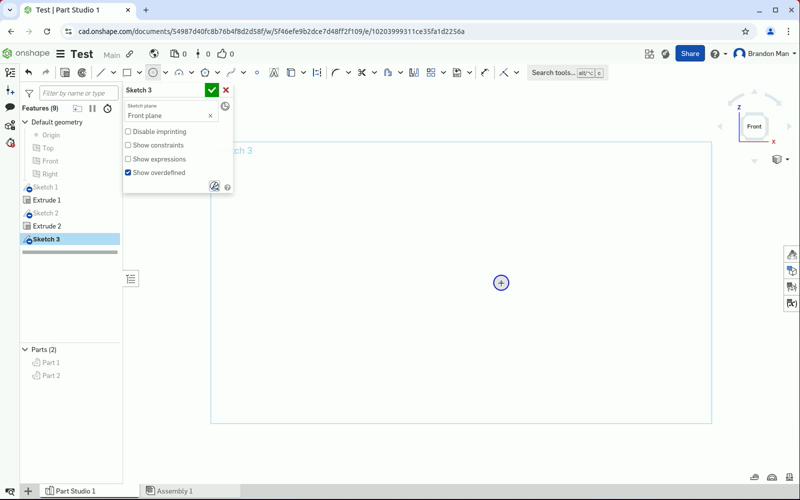
key_up(shift)
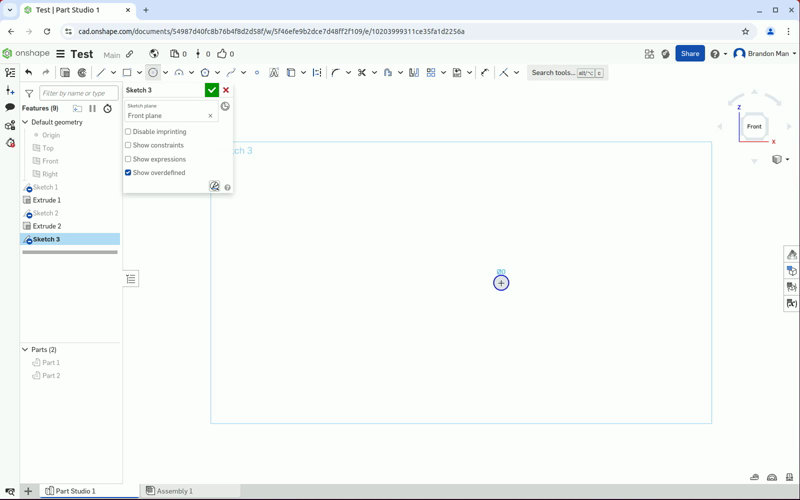
mouse_move(504, 282)
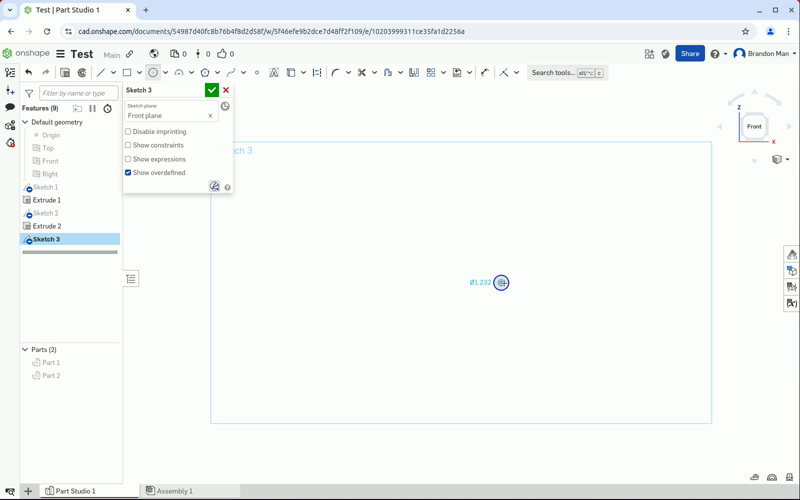
scroll(6)
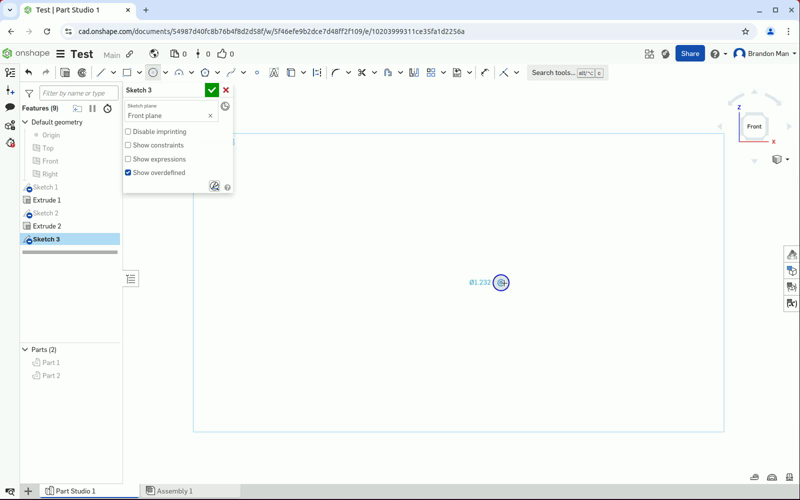
scroll(6)
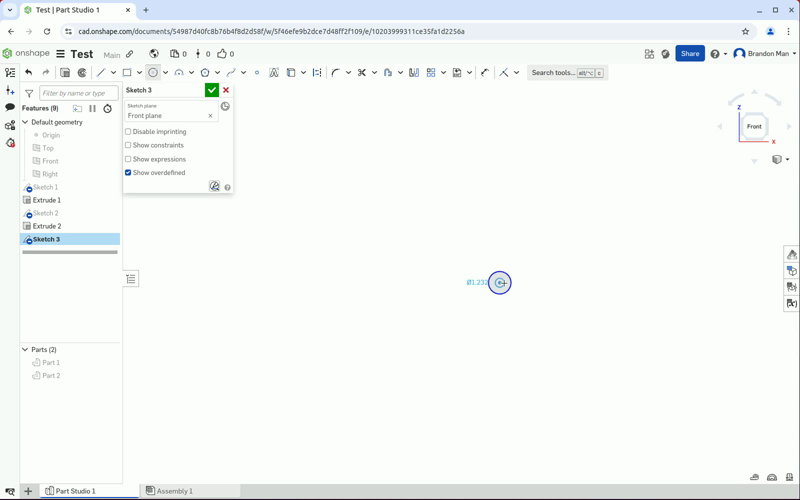
scroll(6)
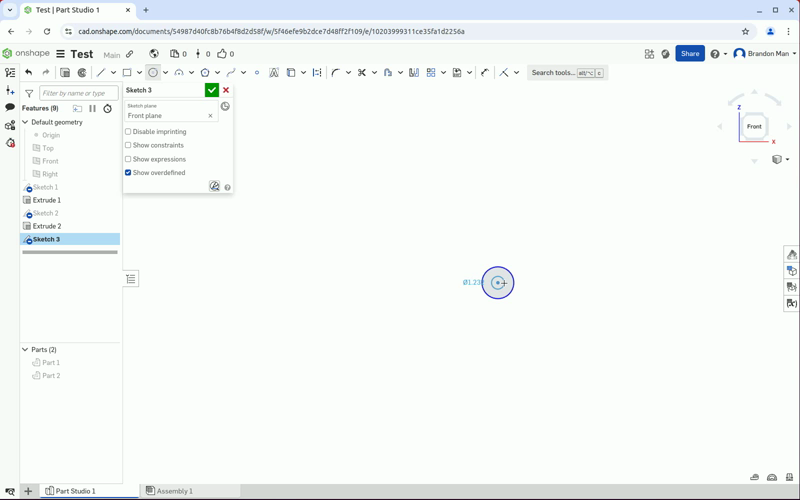
scroll(6)
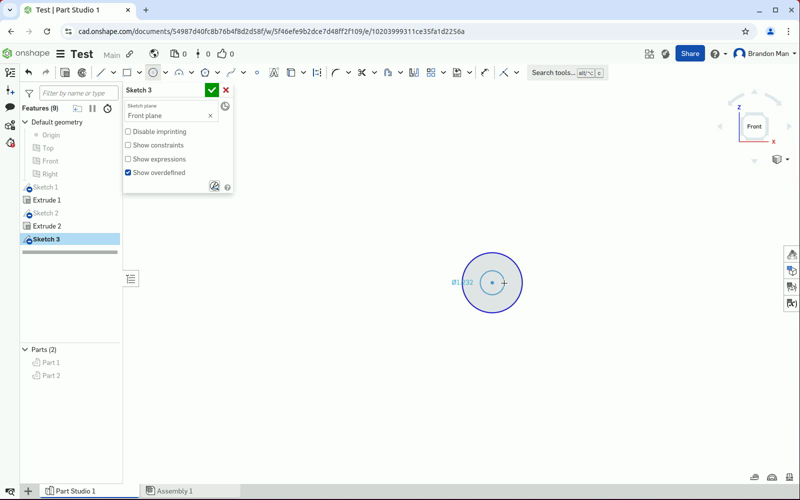
scroll(6)
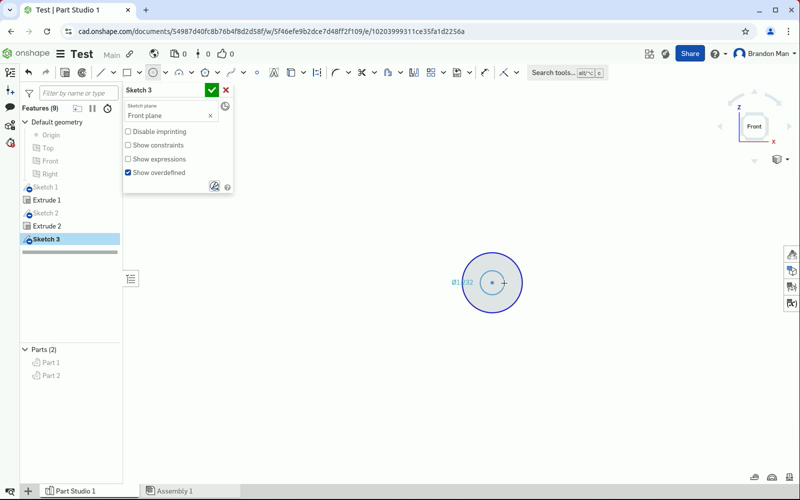
scroll(6)
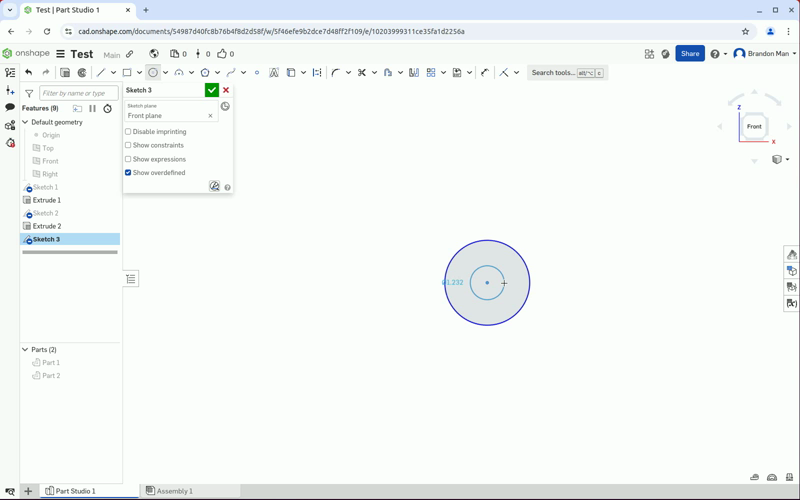
scroll(6)
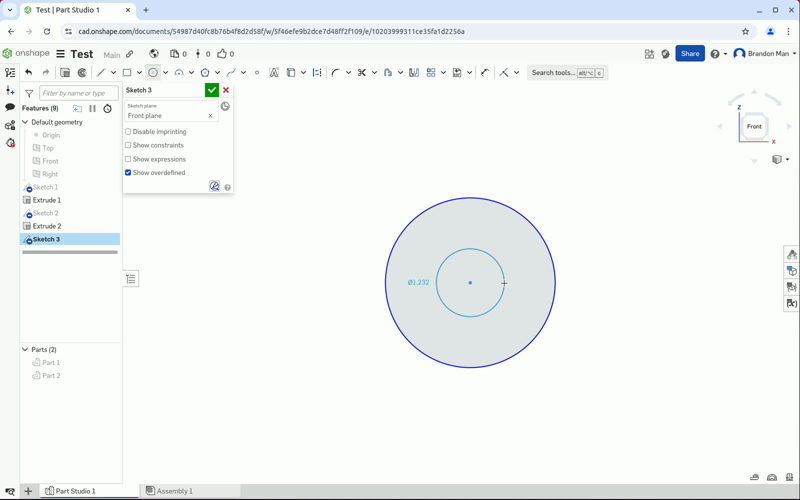
click(504, 282)
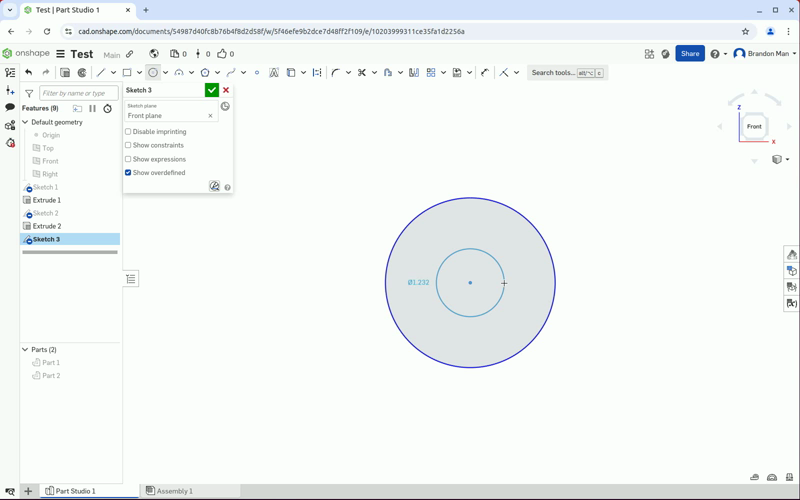
scroll(-6)
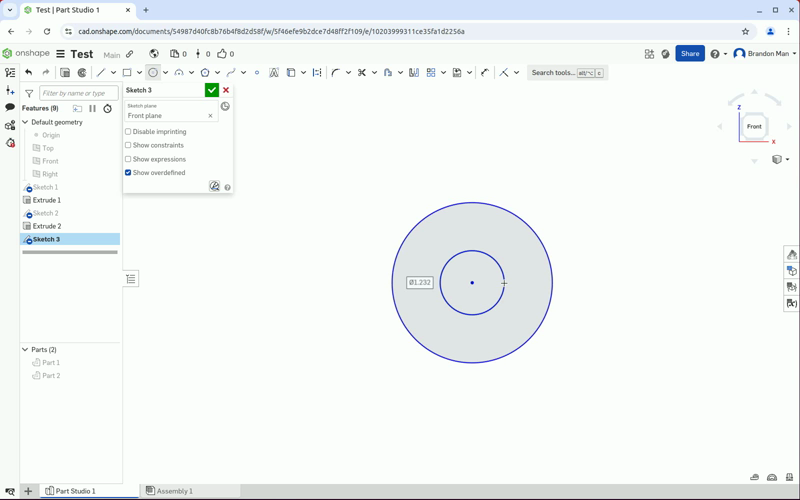
scroll(-6)
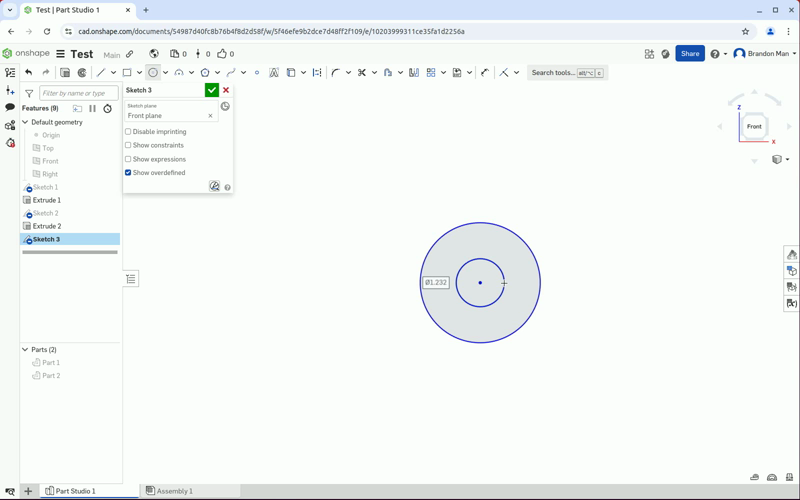
scroll(-6)
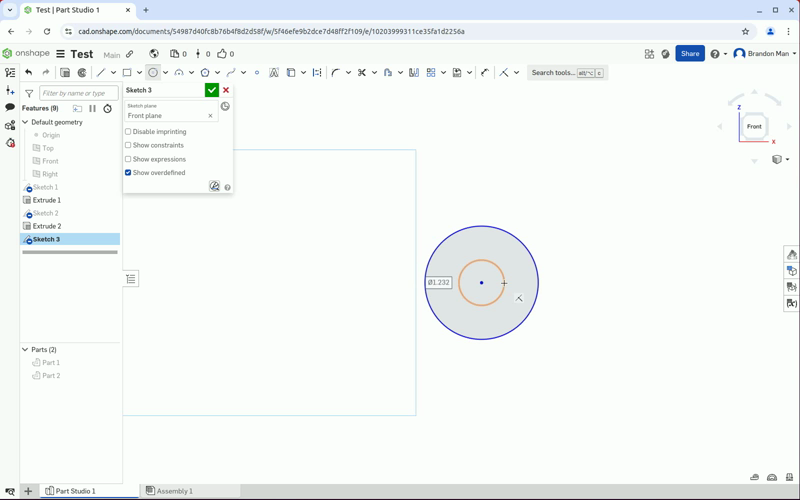
scroll(-6)
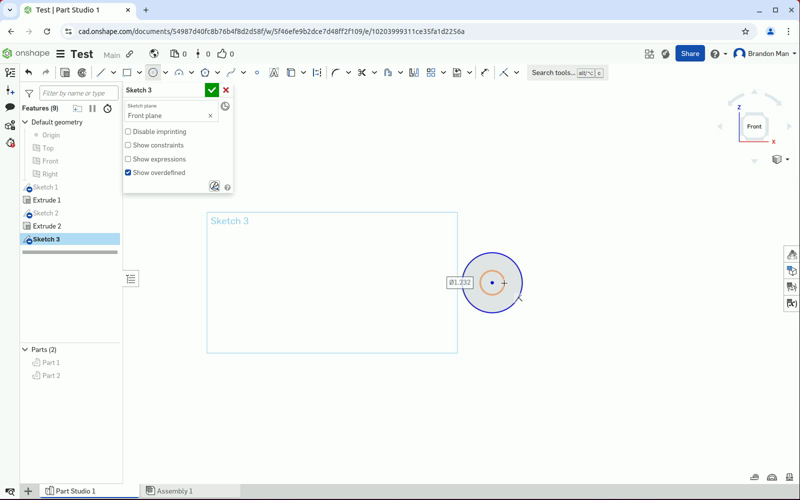
scroll(-6)
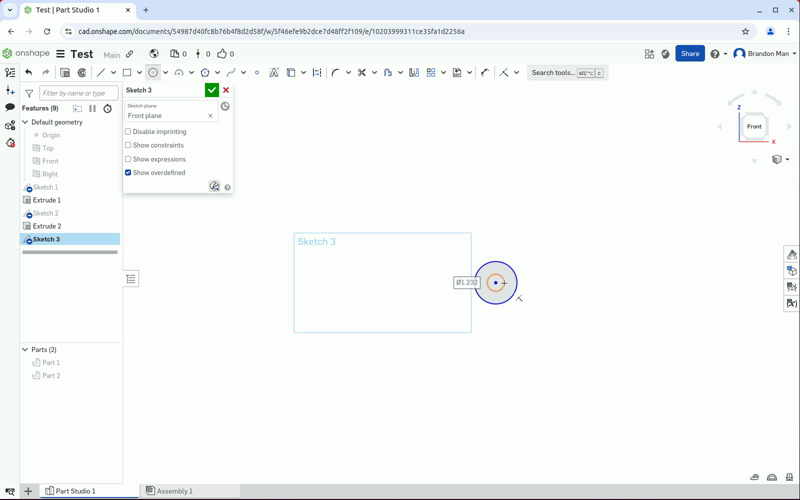
scroll(-6)
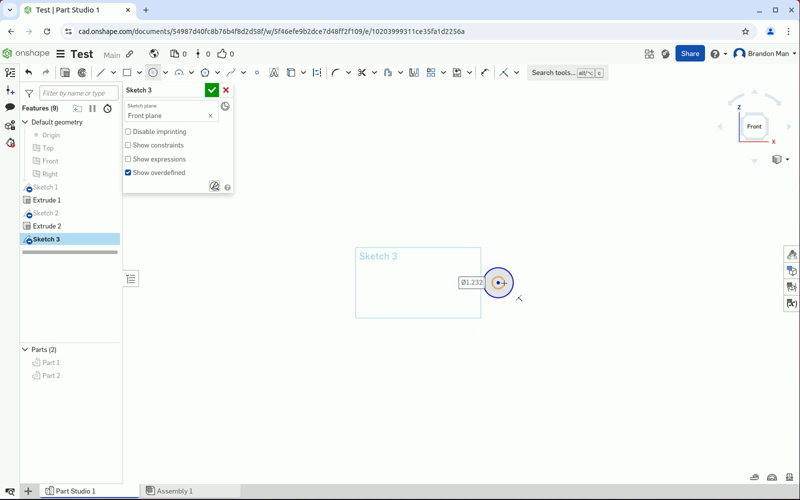
scroll(-6)
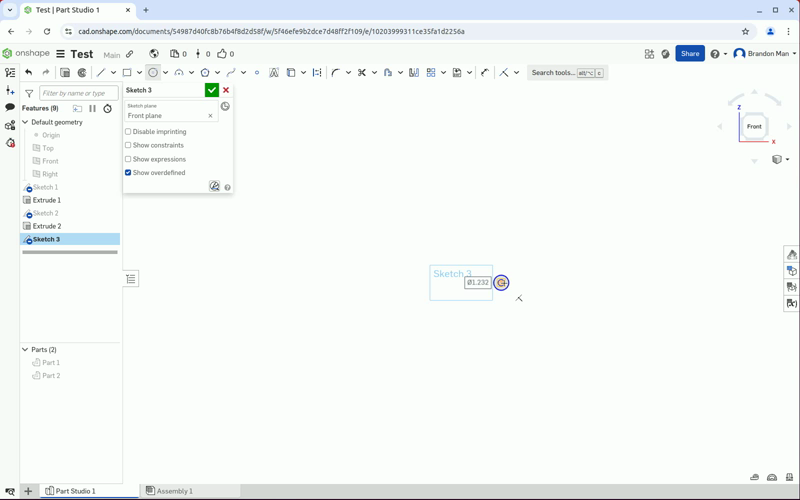
key(esc)
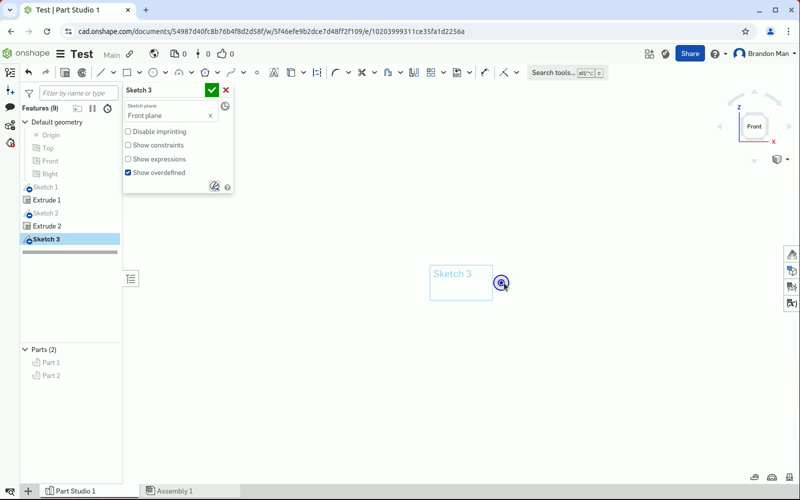
mouse_move(507, 283)
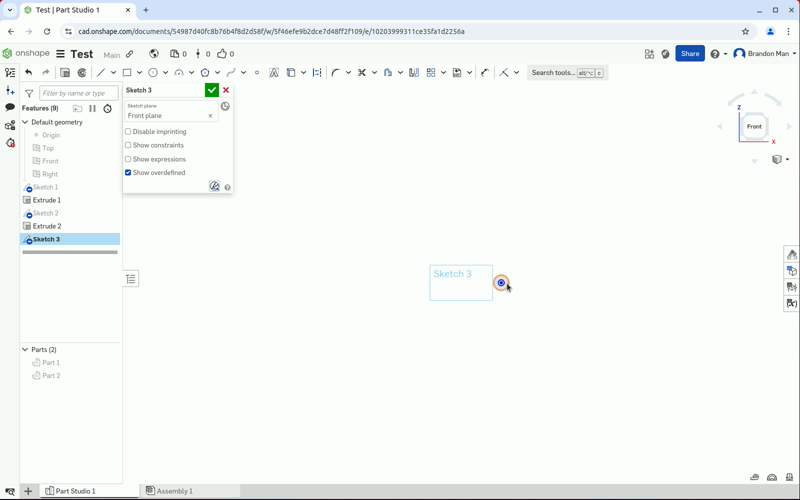
scroll(6)
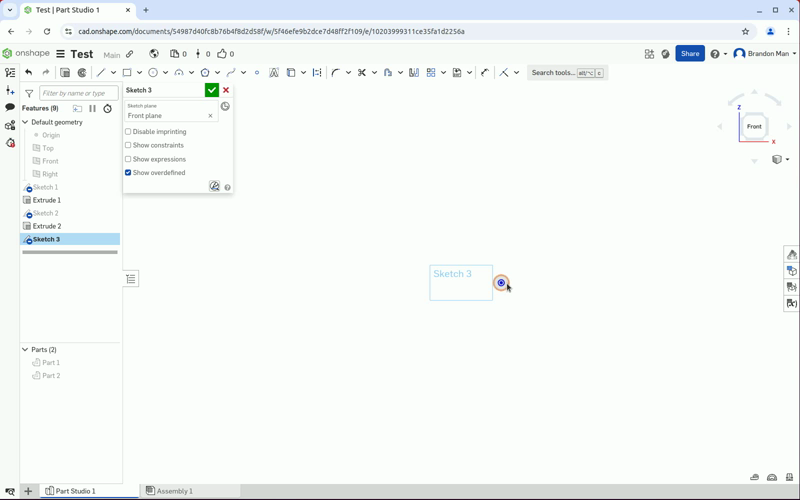
scroll(6)
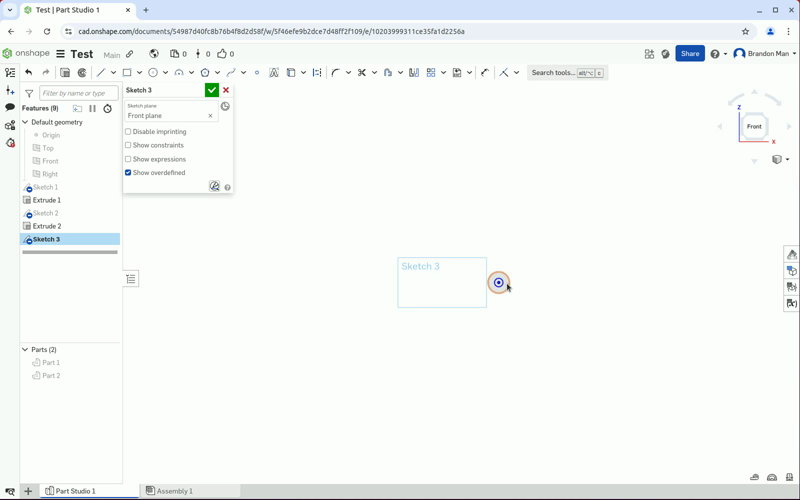
scroll(6)
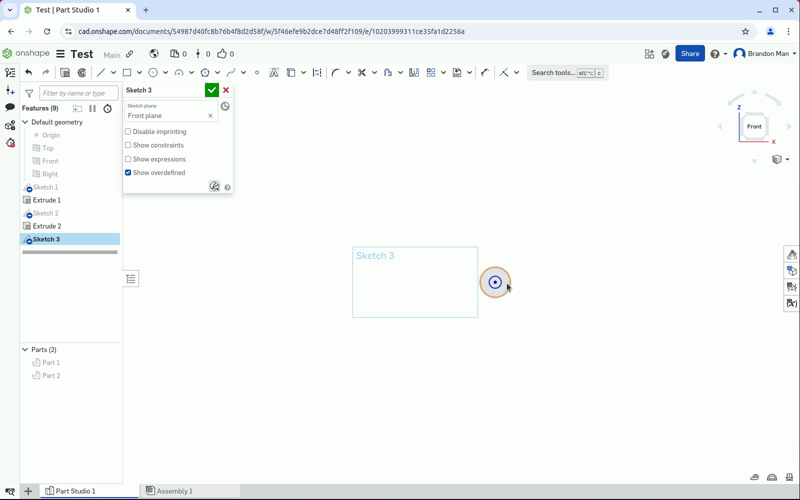
scroll(6)
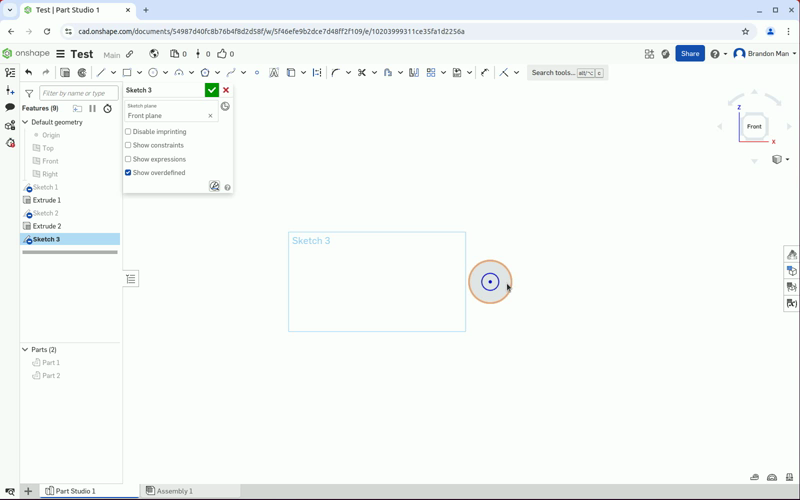
scroll(6)
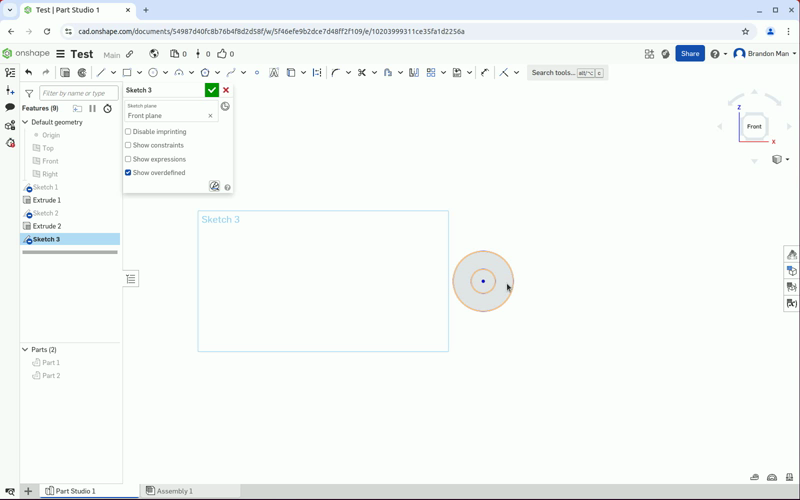
scroll(6)
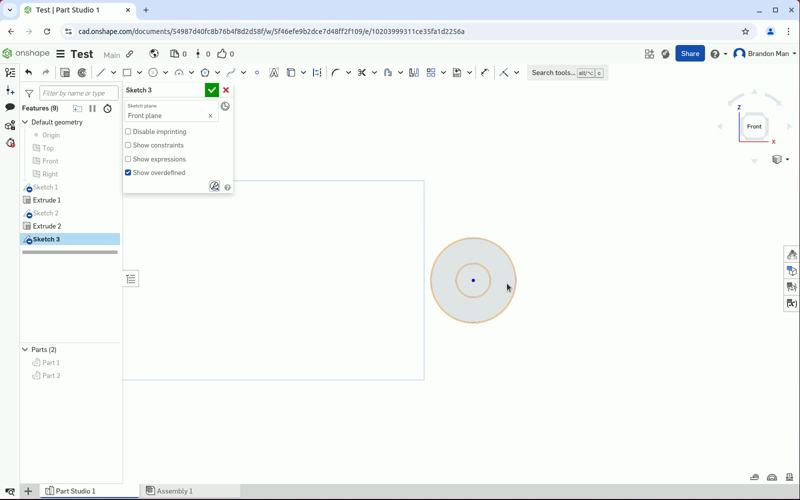
scroll(6)
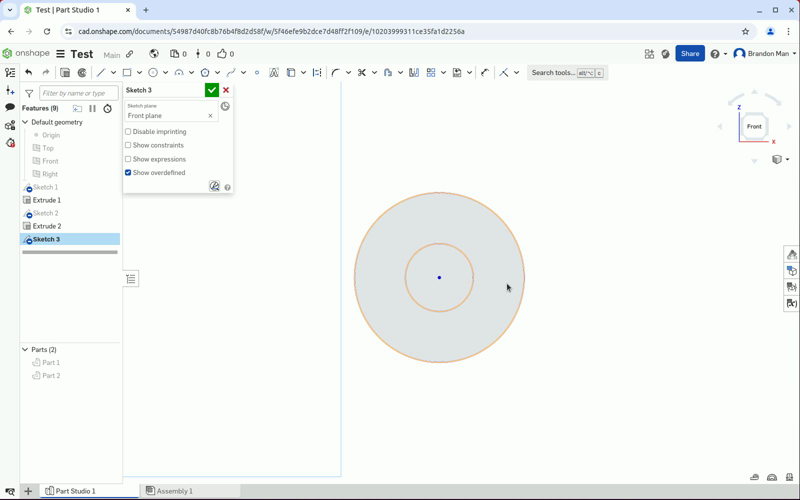
click(507, 283)
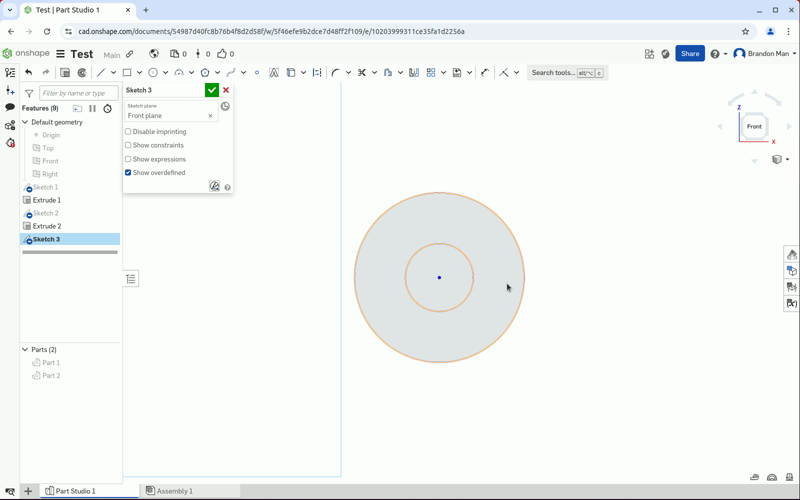
scroll(-6)
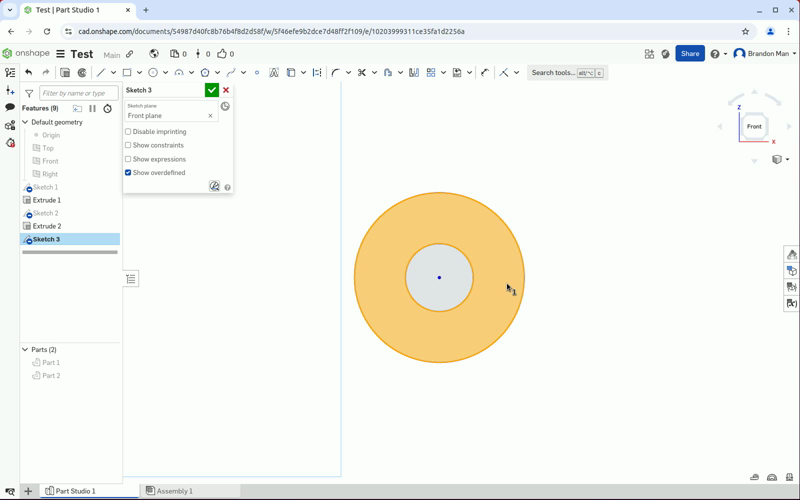
scroll(-6)
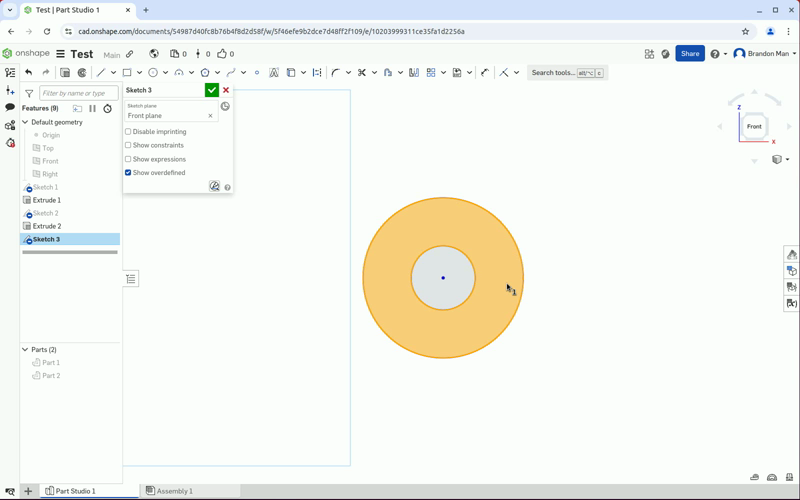
scroll(-6)
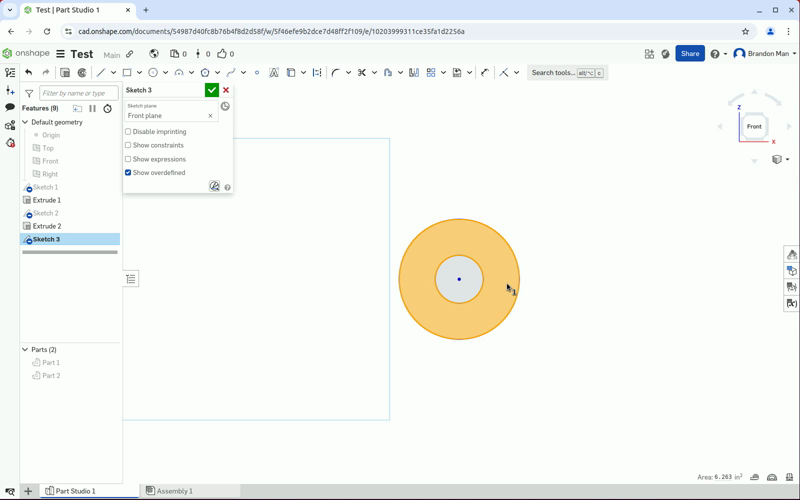
scroll(-6)
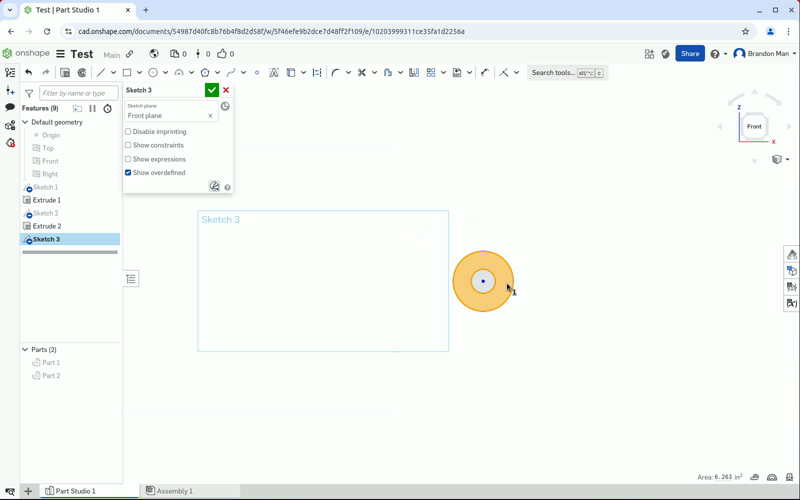
scroll(-6)
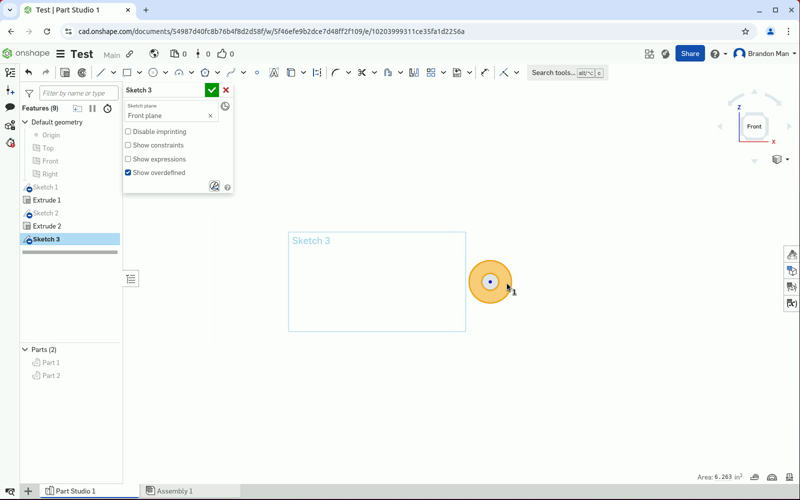
scroll(-6)
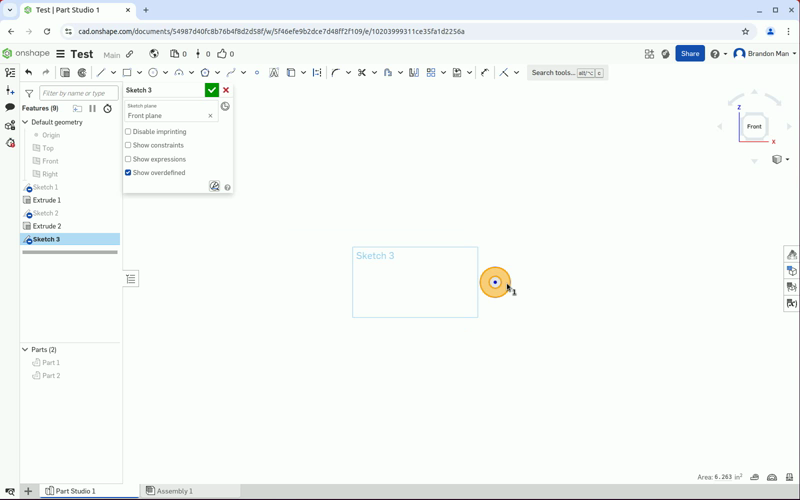
scroll(-6)
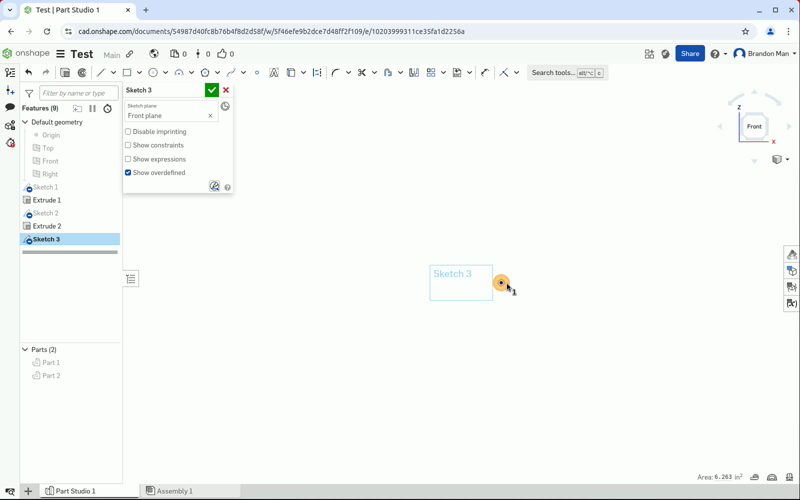
mouse_move(73, 352)
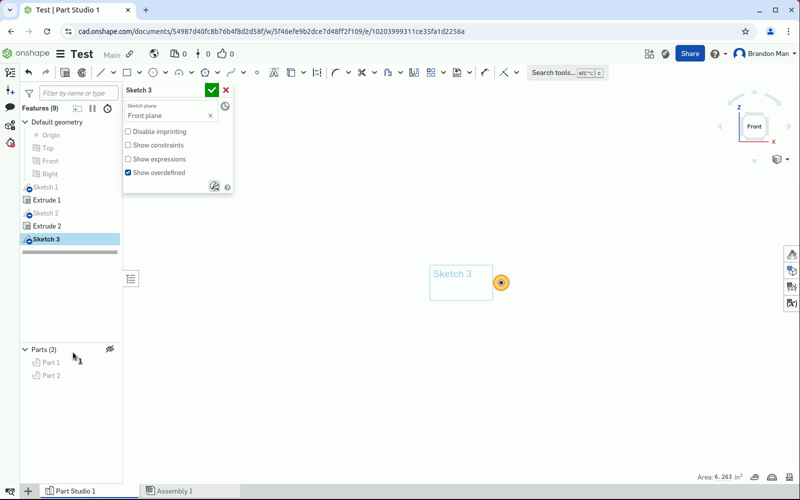
key(shift+y)
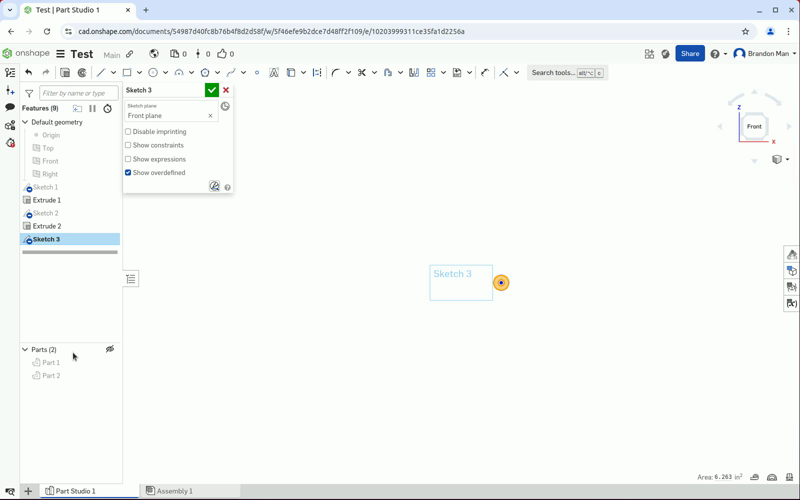
key(shift+e)
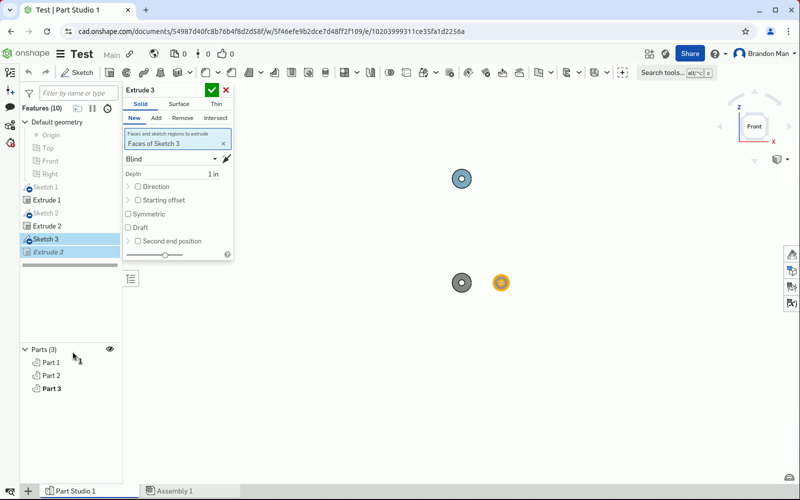
mouse_move(143, 106)
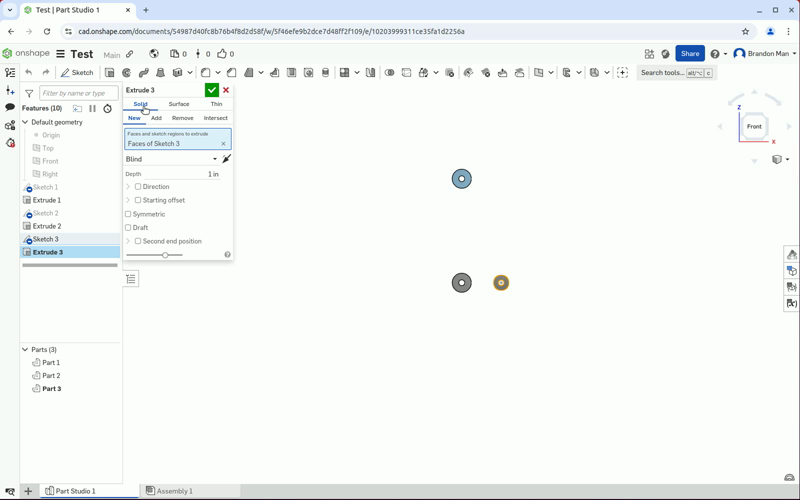
click(143, 106)
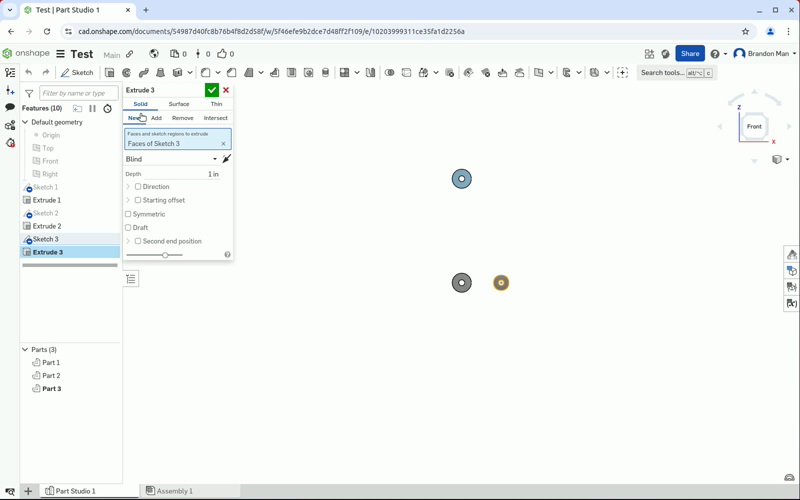
mouse_move(137, 120)
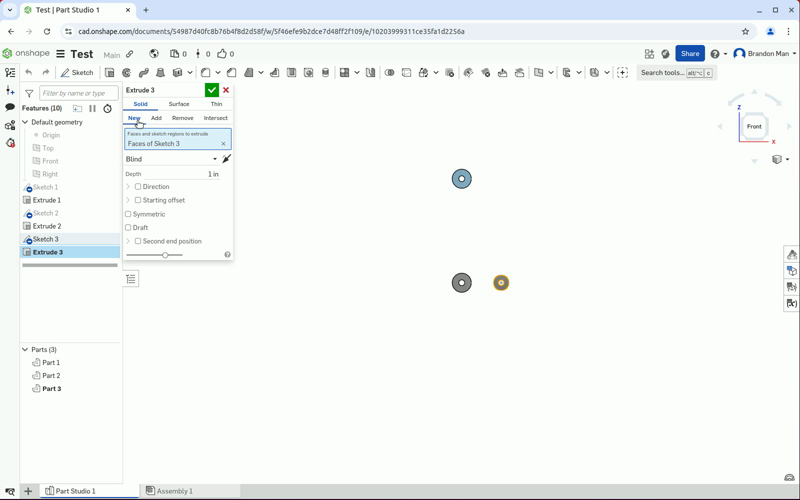
click(137, 120)
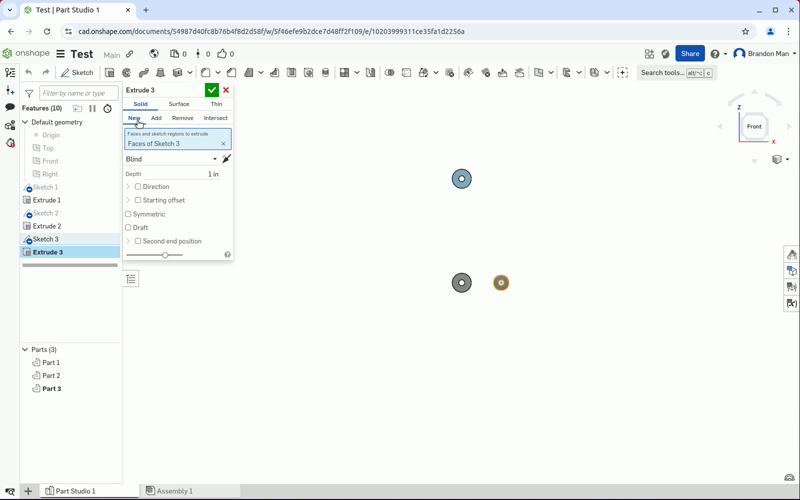
key(tab, 4)
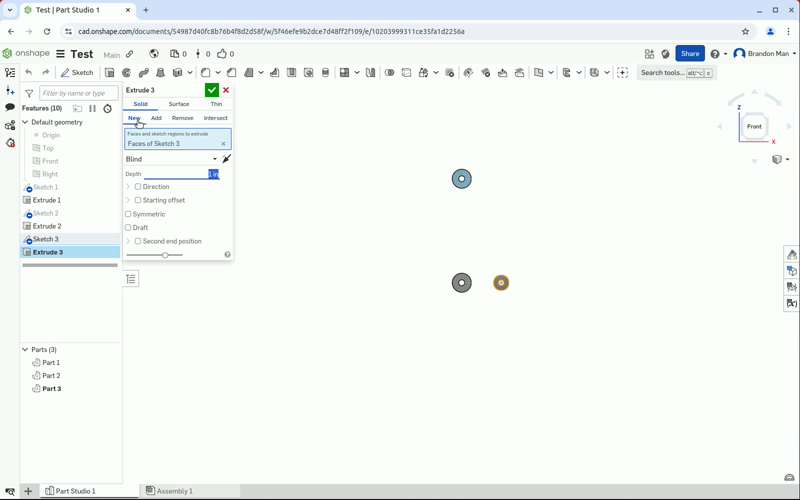
text(0.481)
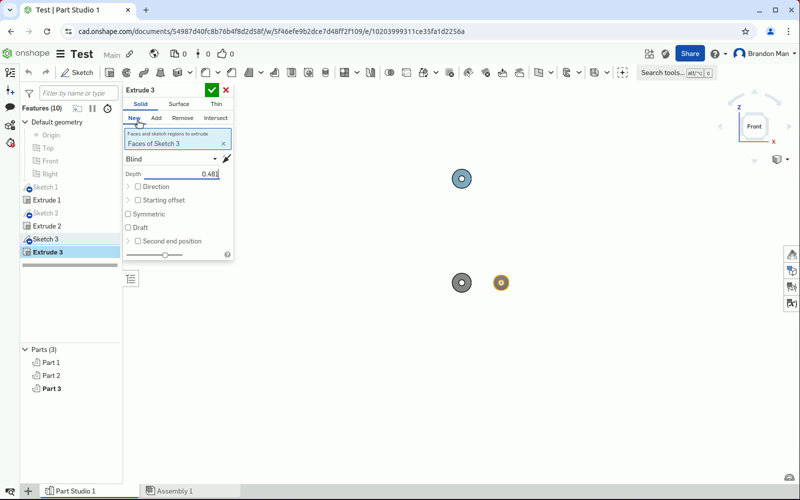
key(enter)
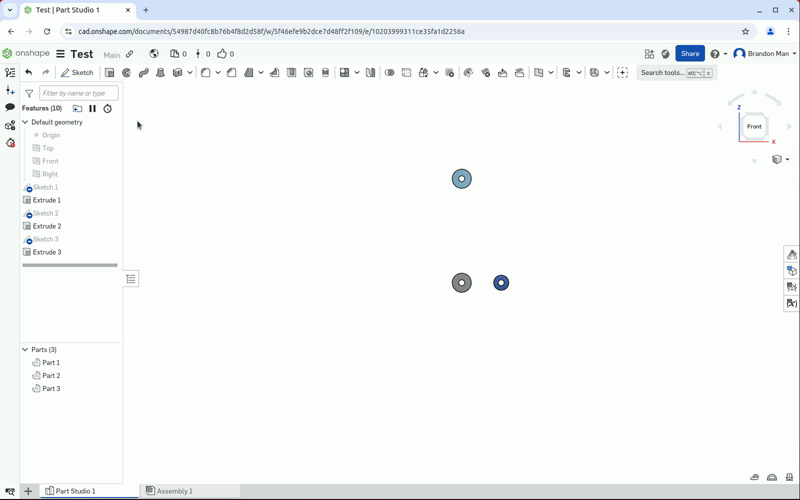
key(shift+h)
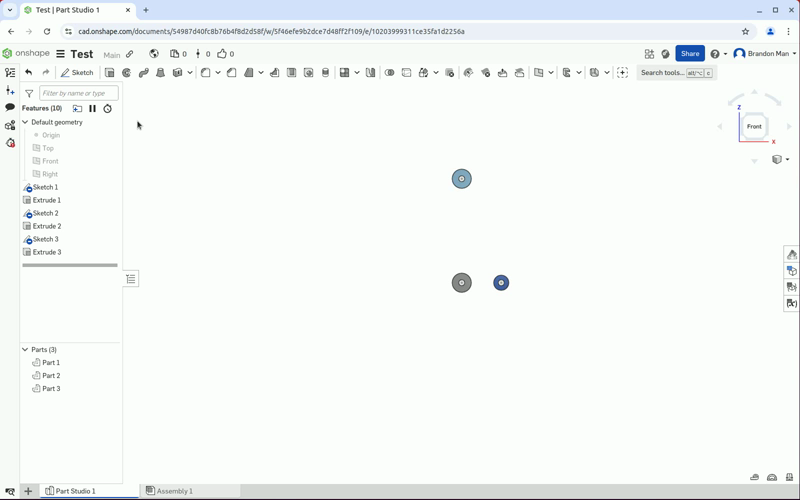
key(shift+h)
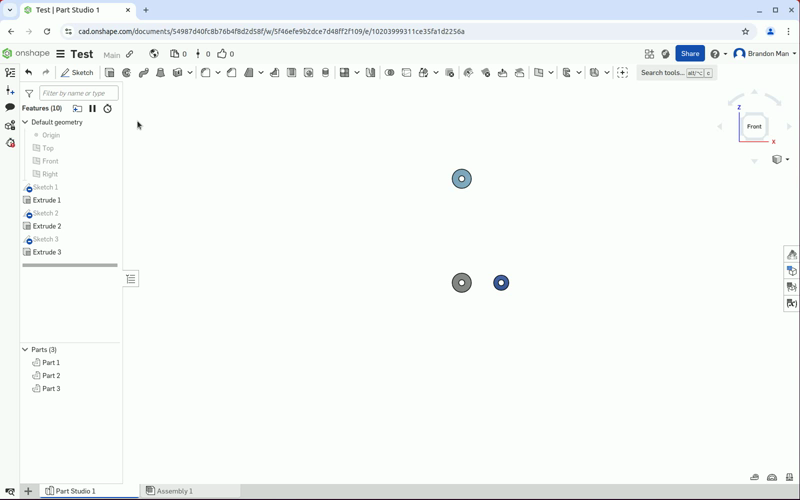
mouse_move(73, 189)
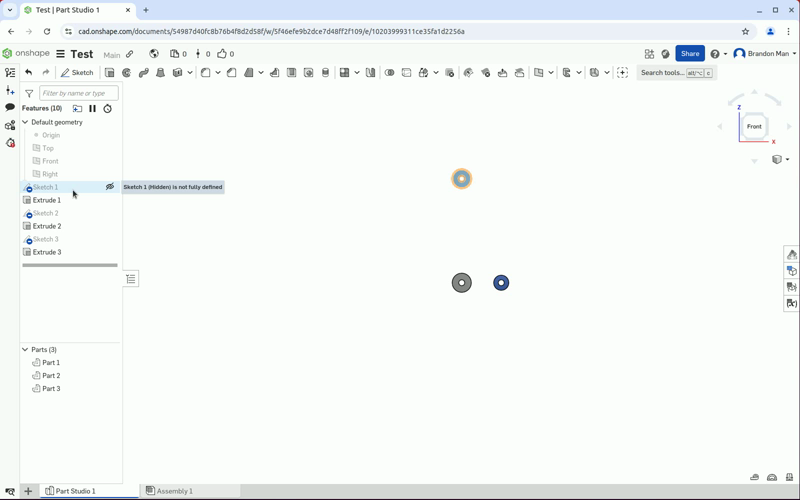
click(73, 189)
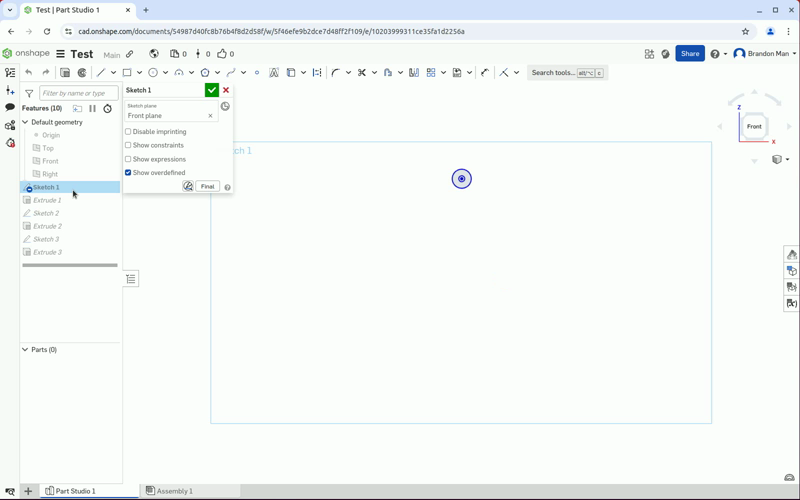
mouse_move(229, 92)
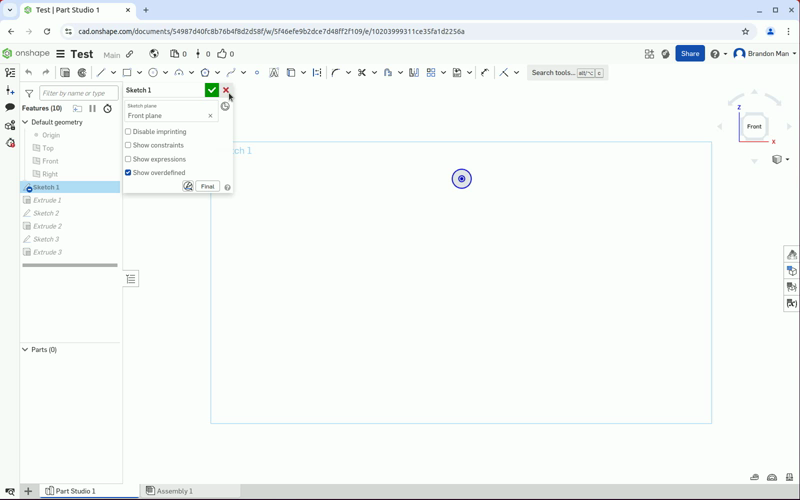
click(229, 92)
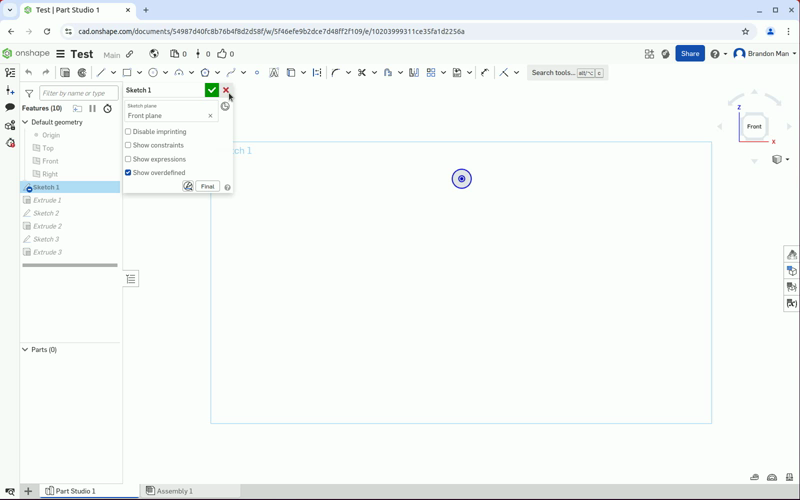
key(shift+s)
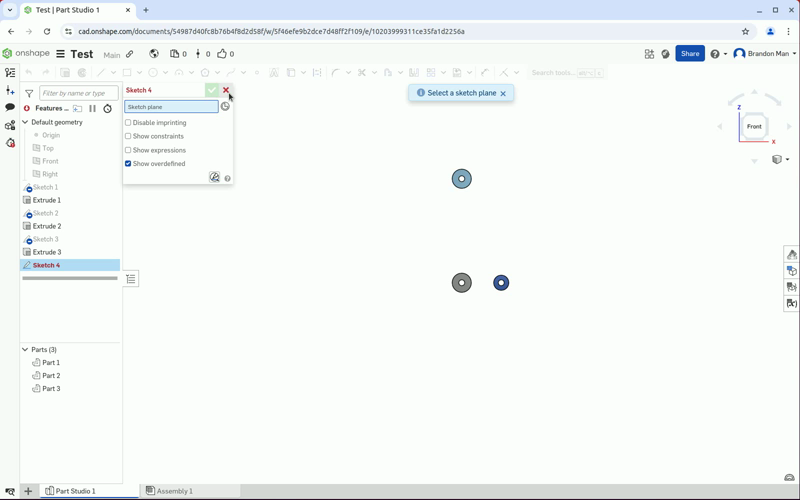
mouse_move(73, 163)
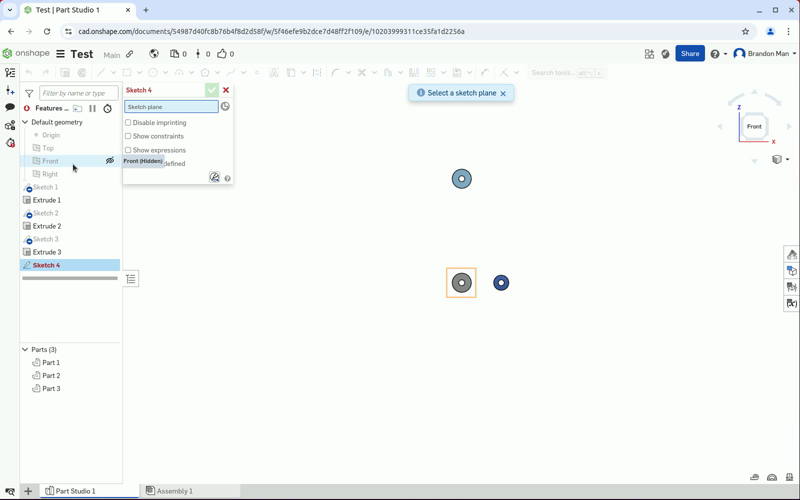
click(73, 163)
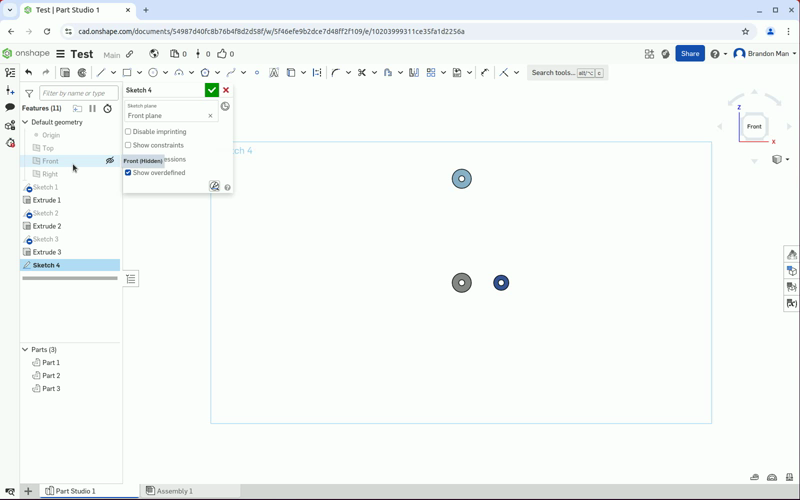
mouse_move(73, 352)
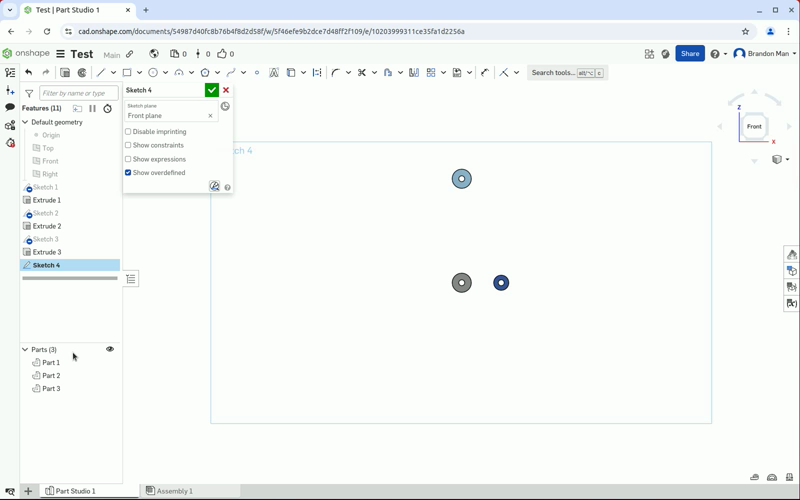
key(y)
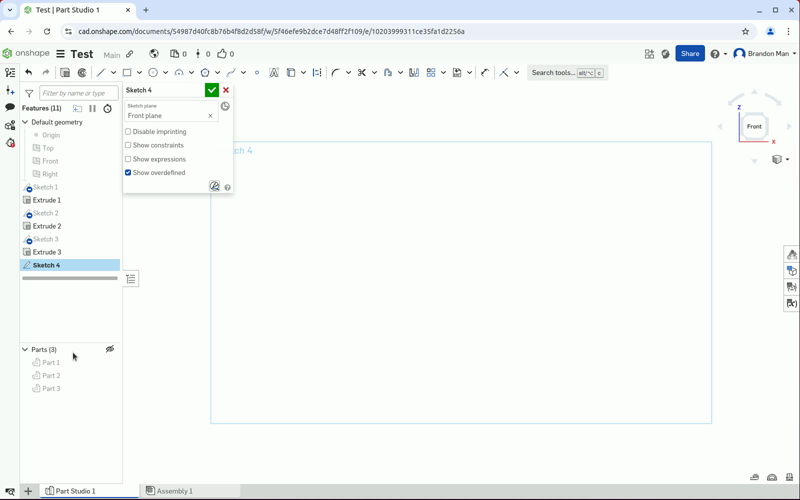
key(a)
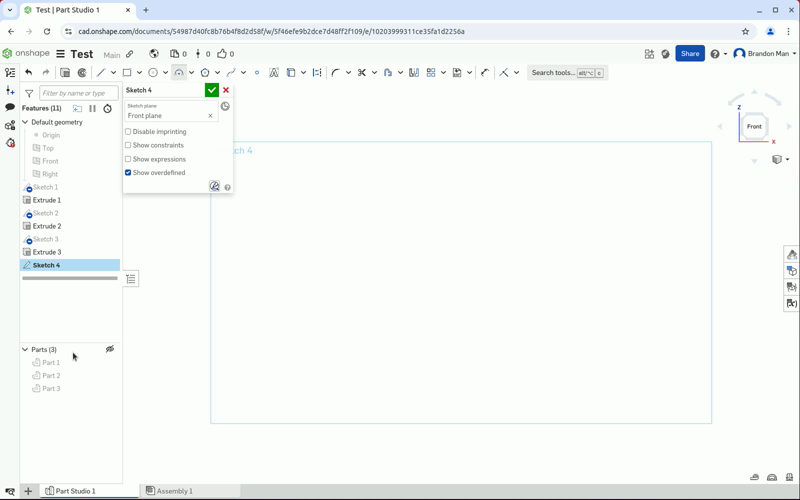
key_down(shift)
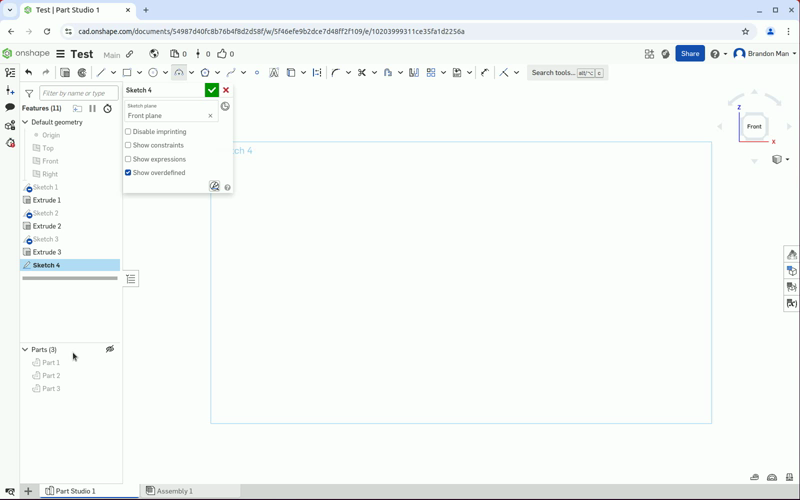
mouse_move(446, 223)
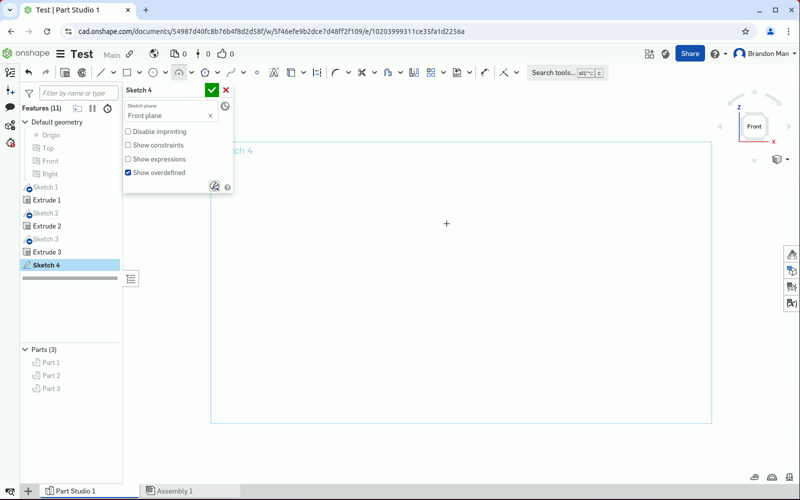
click(446, 223)
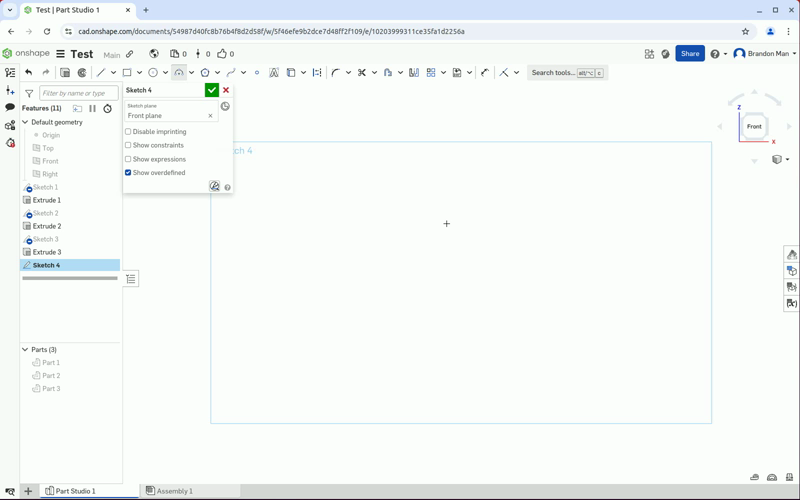
key_up(shift)
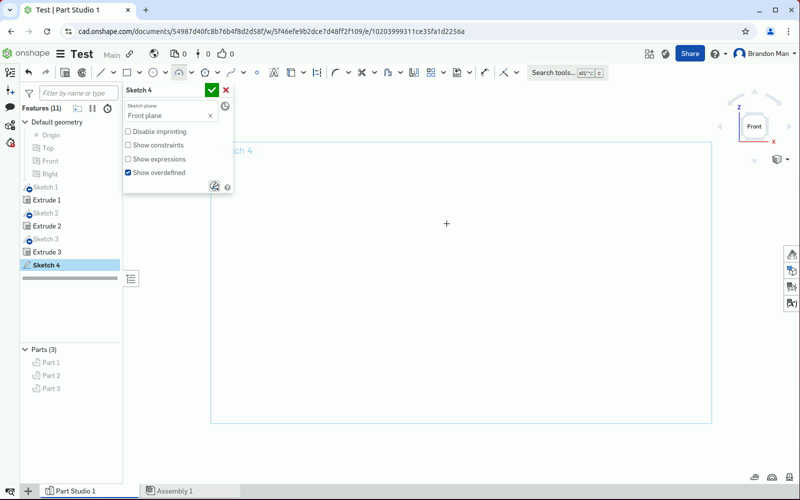
key_down(shift)
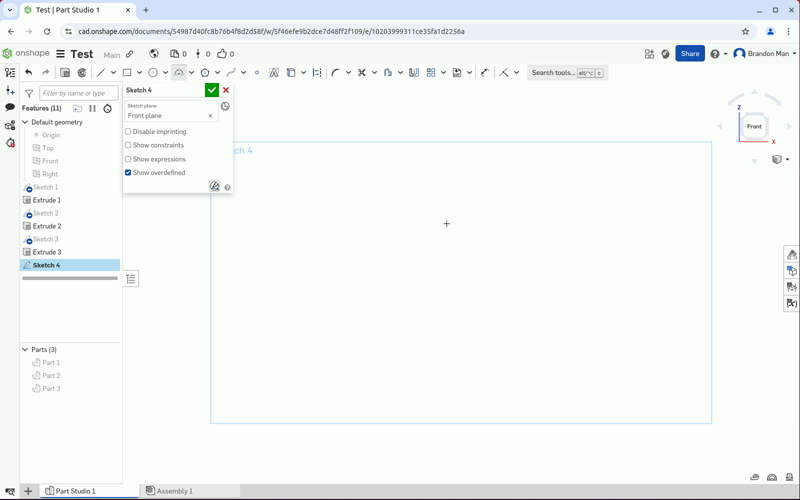
mouse_move(475, 223)
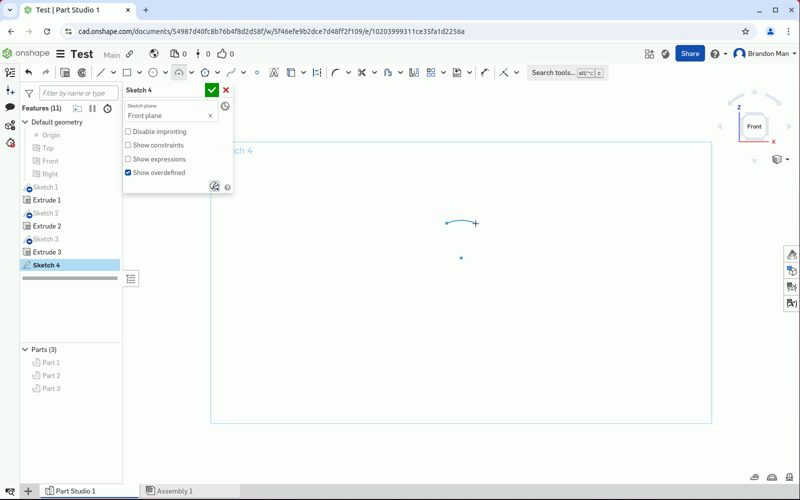
click(475, 223)
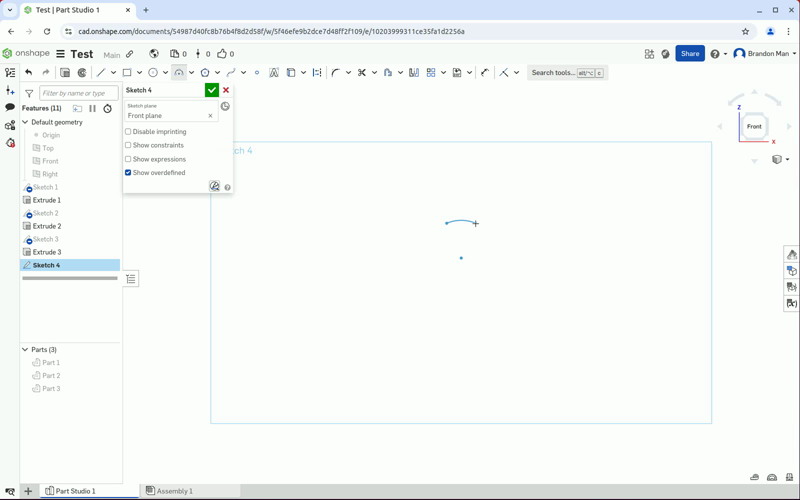
mouse_move(461, 210)
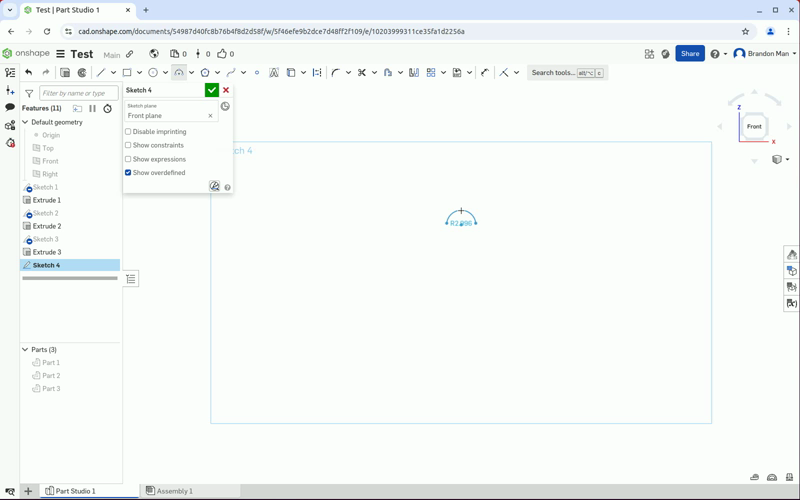
click(461, 210)
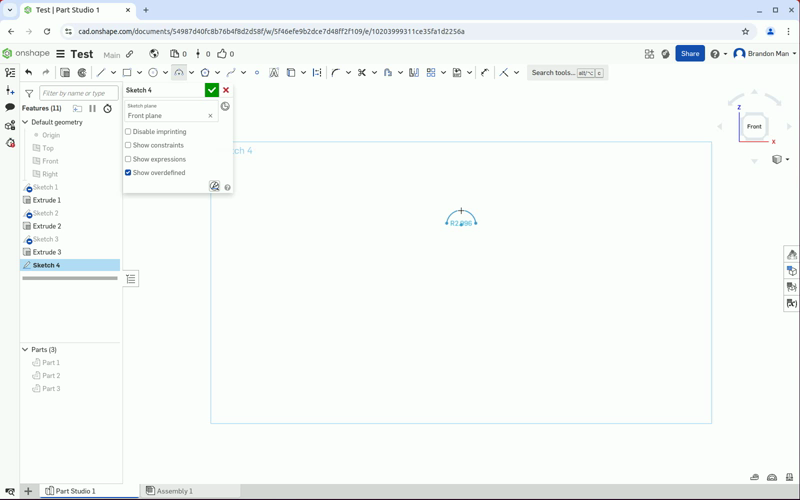
key_up(shift)
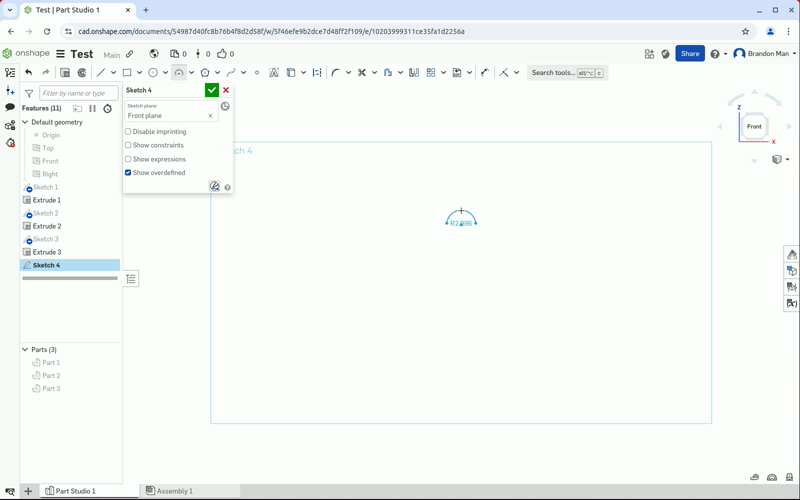
key(esc)
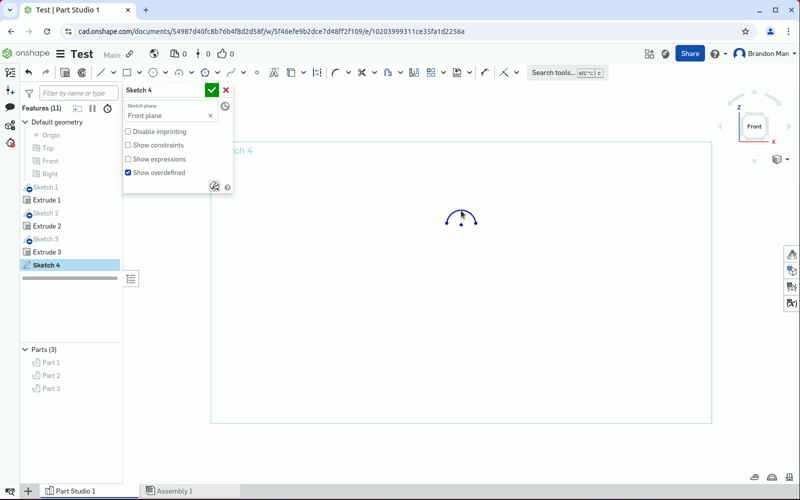
key(l)
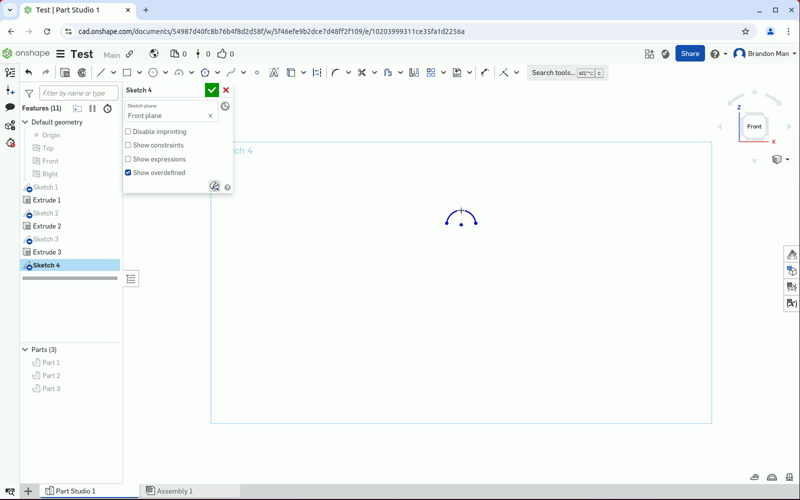
mouse_move(475, 223)
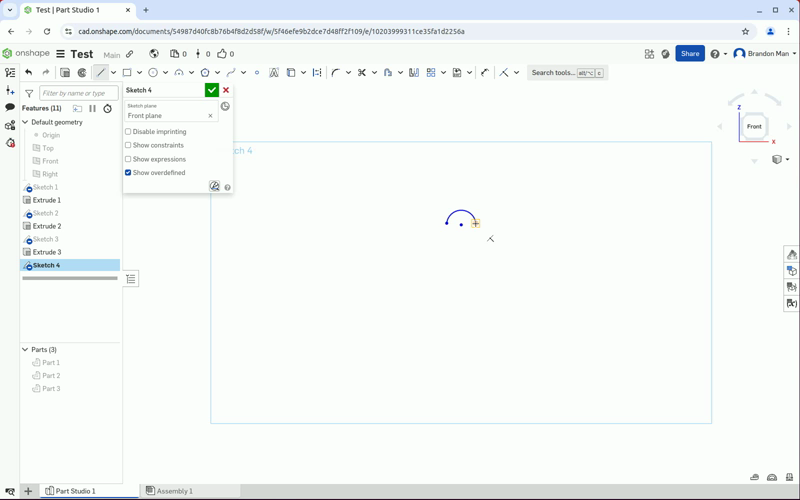
click(475, 223)
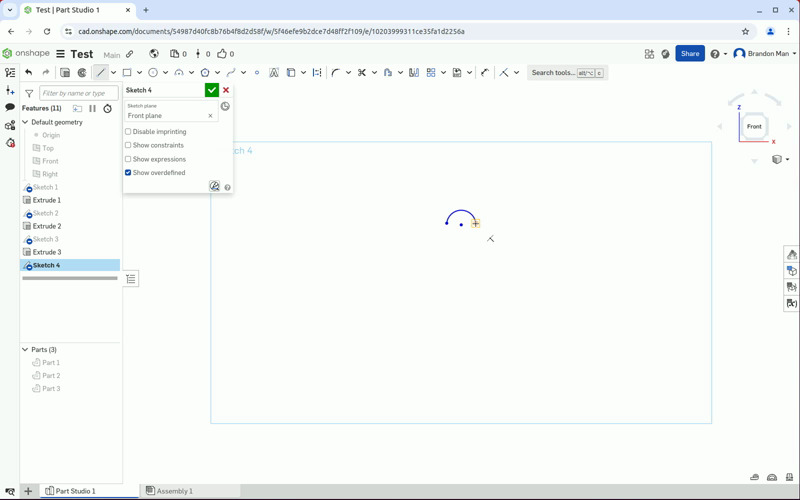
key_down(shift)
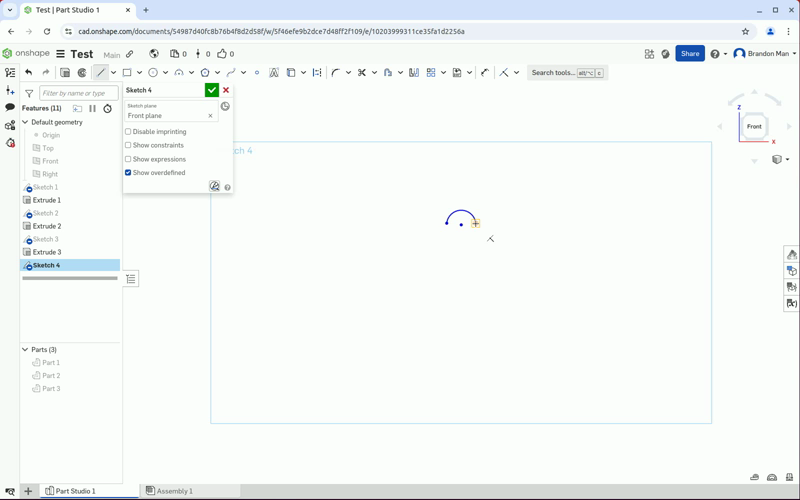
mouse_move(505, 223)
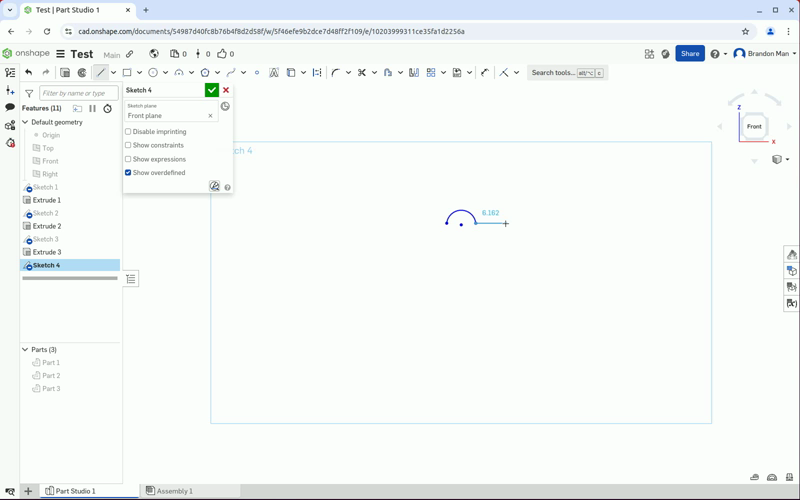
mouse_move(470, 177)
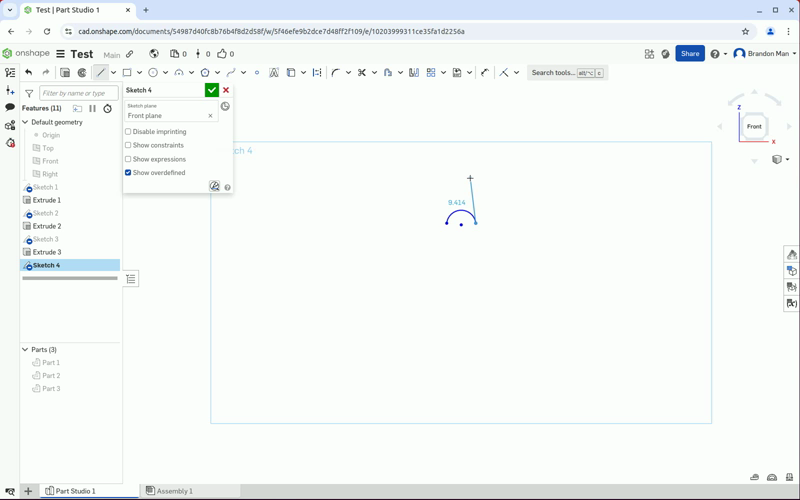
click(470, 177)
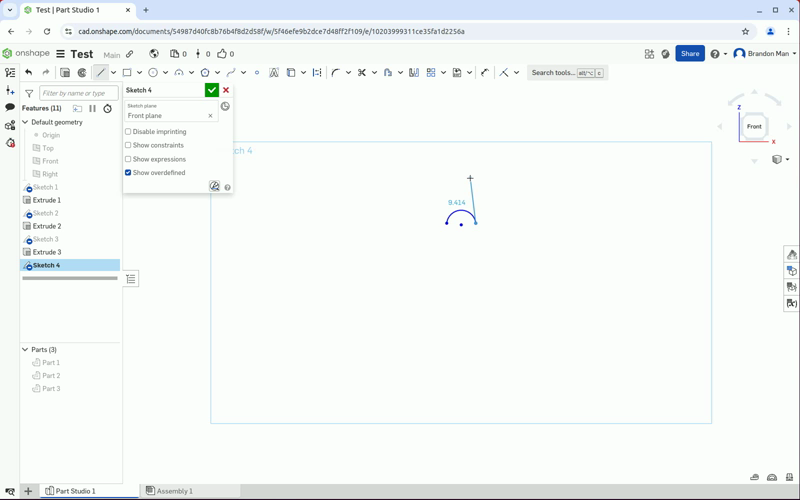
key_up(shift)
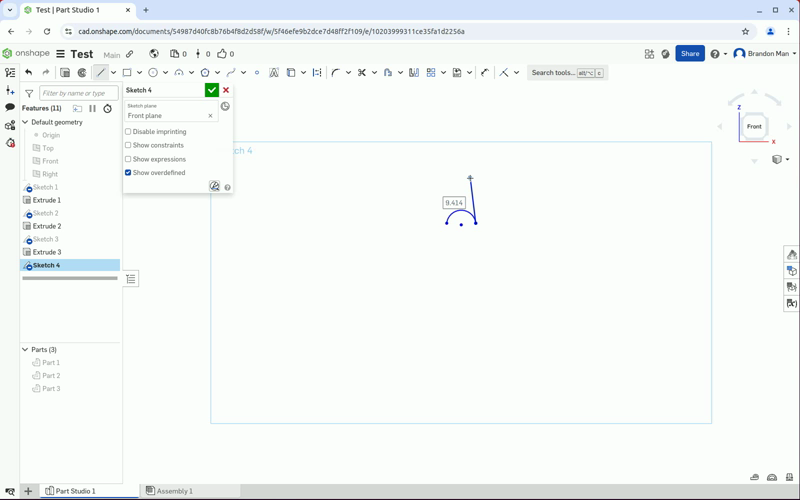
key(esc)
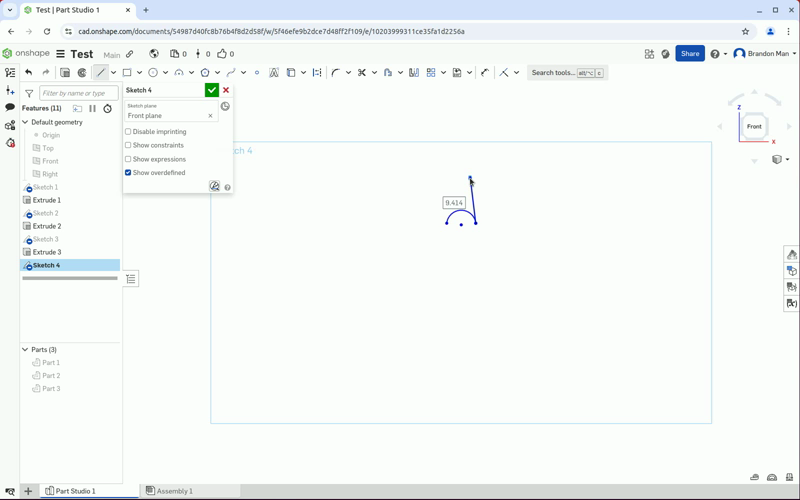
key(a)
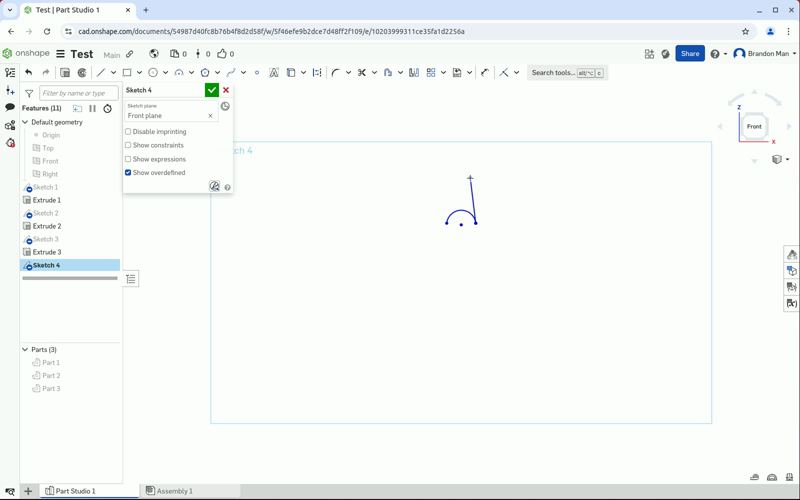
mouse_move(470, 177)
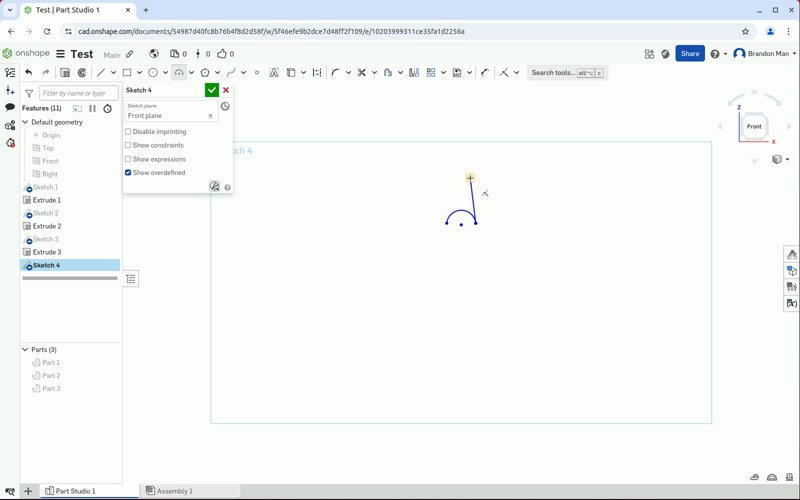
click(470, 177)
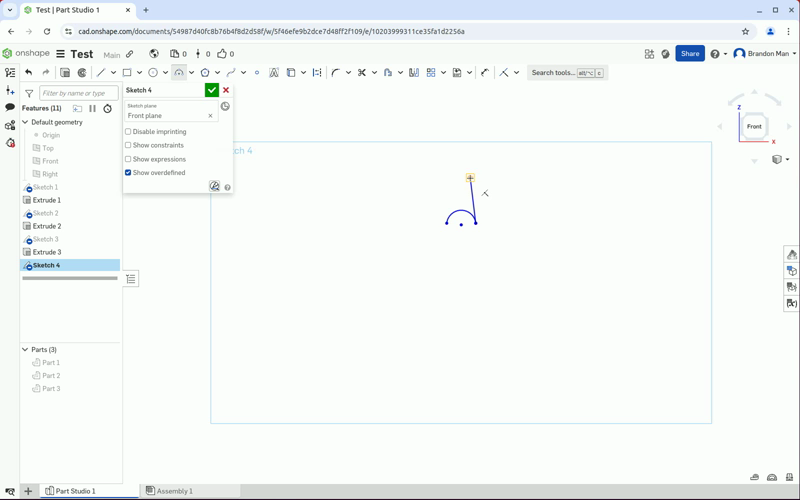
key_down(shift)
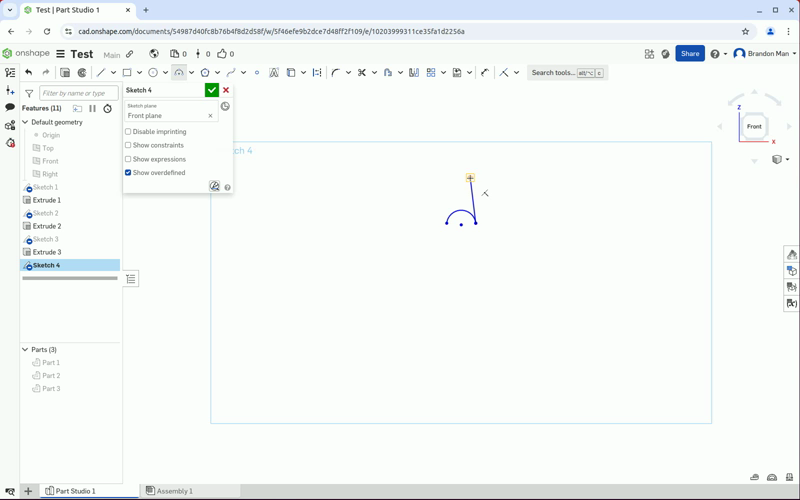
mouse_move(452, 178)
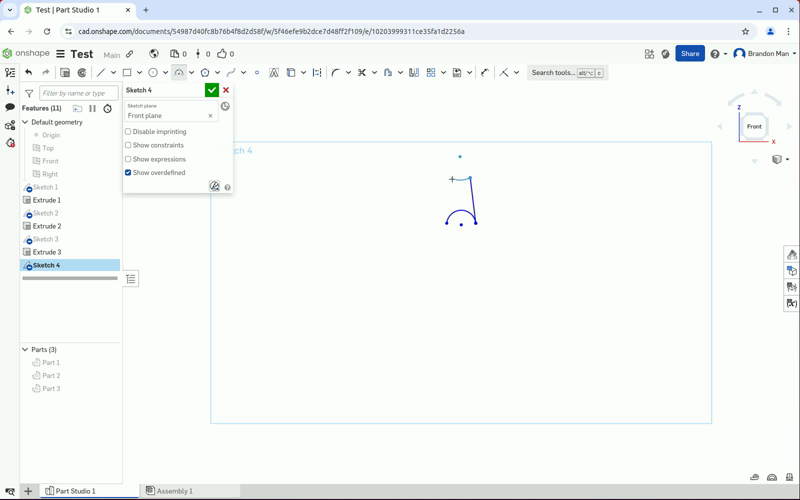
click(452, 178)
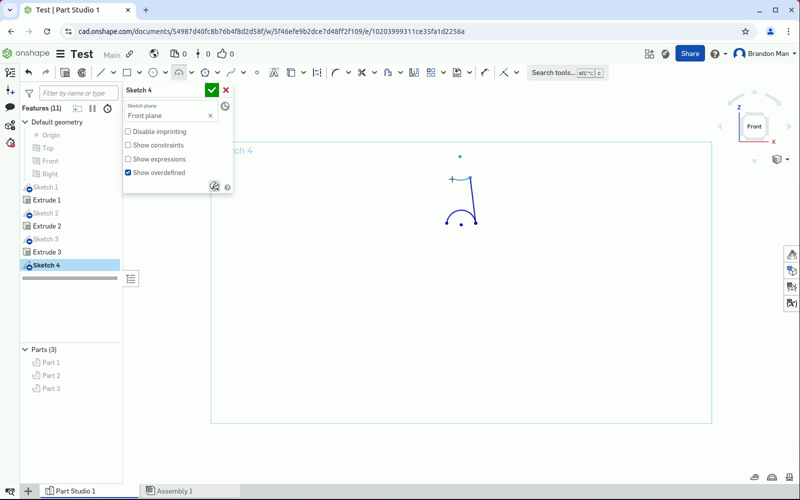
mouse_move(461, 186)
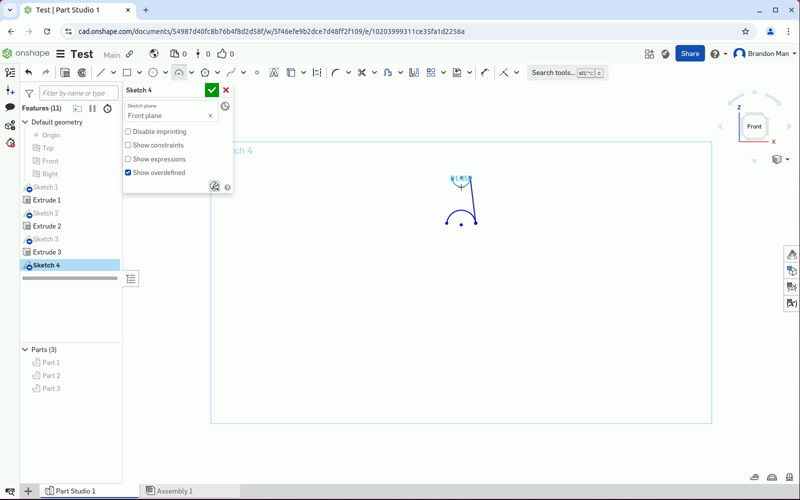
click(461, 186)
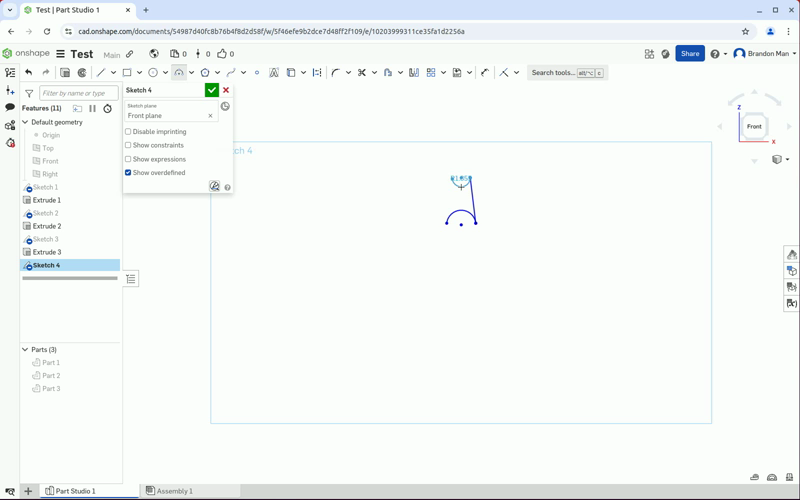
key_up(shift)
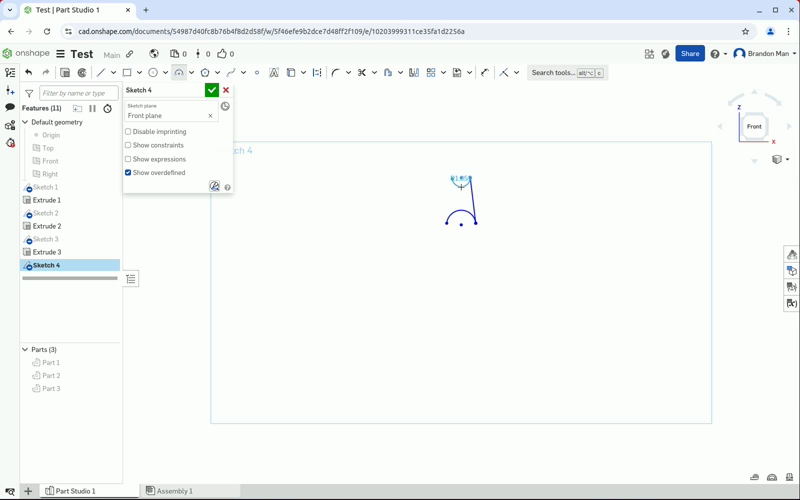
key(esc)
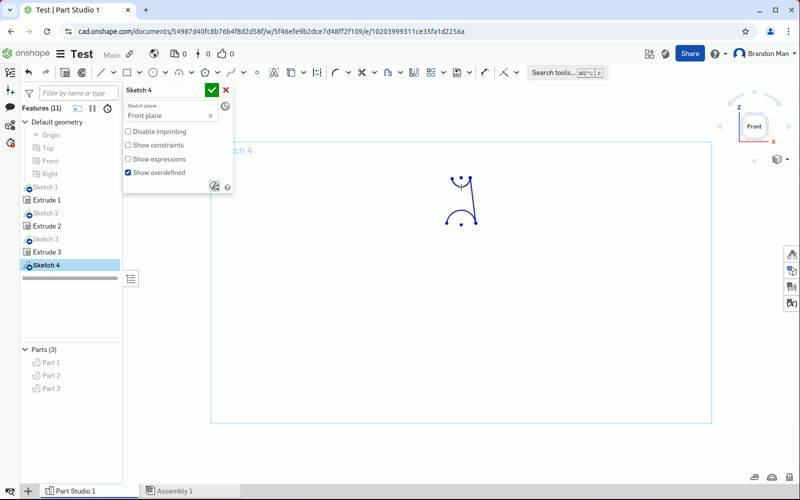
key(l)
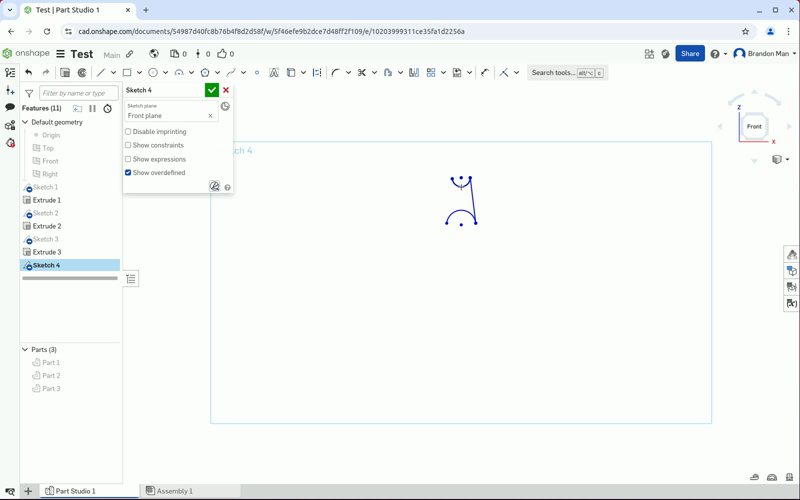
mouse_move(452, 178)
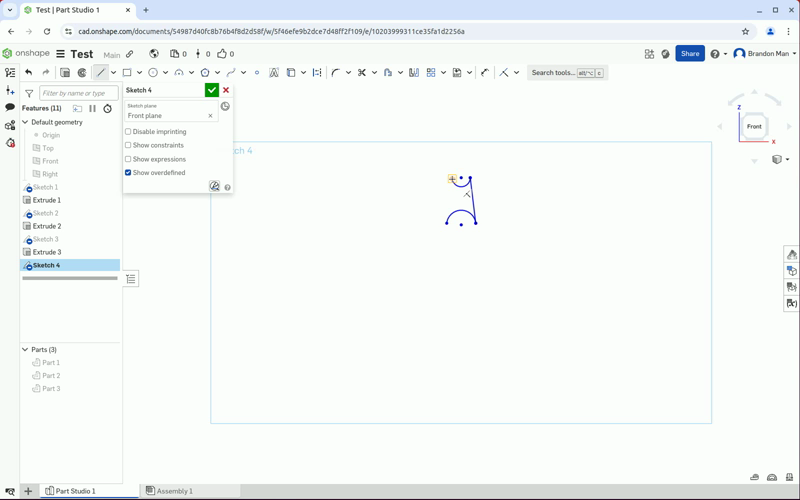
click(452, 178)
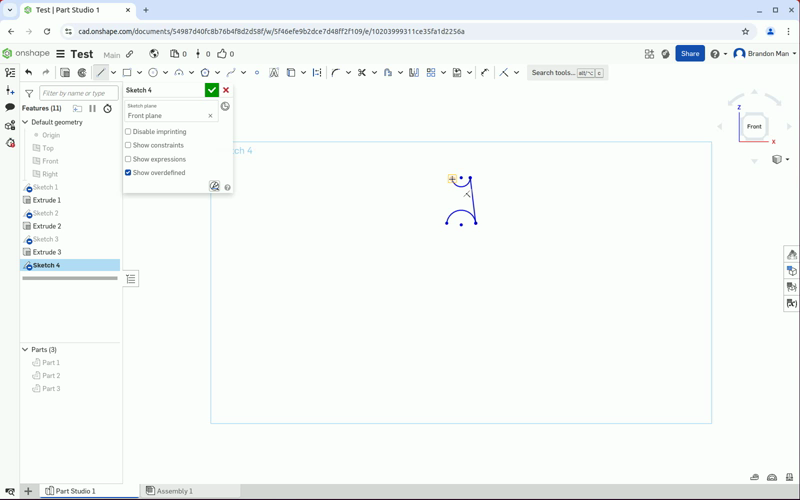
mouse_move(482, 178)
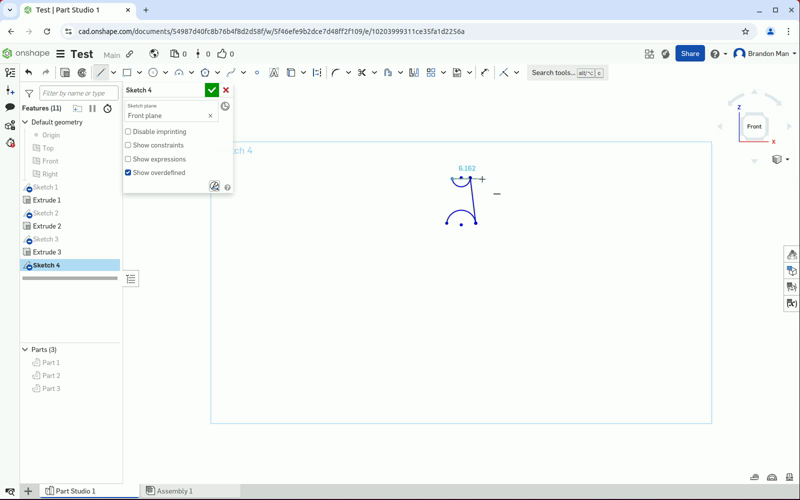
key_down(shift)
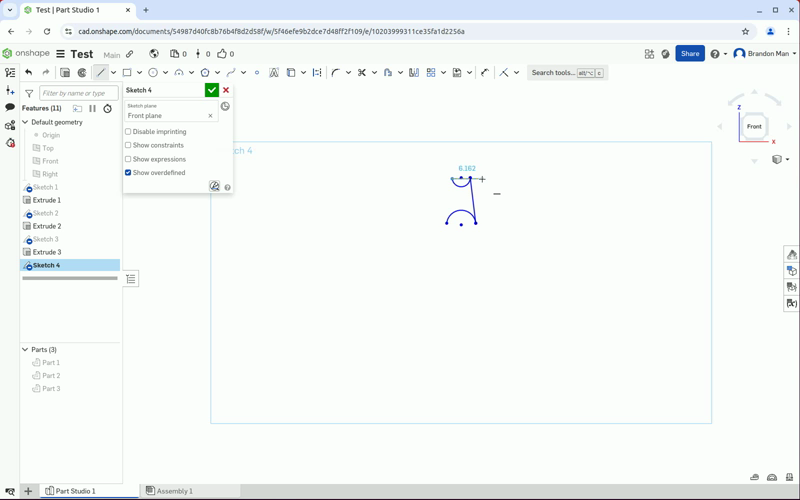
mouse_move(446, 223)
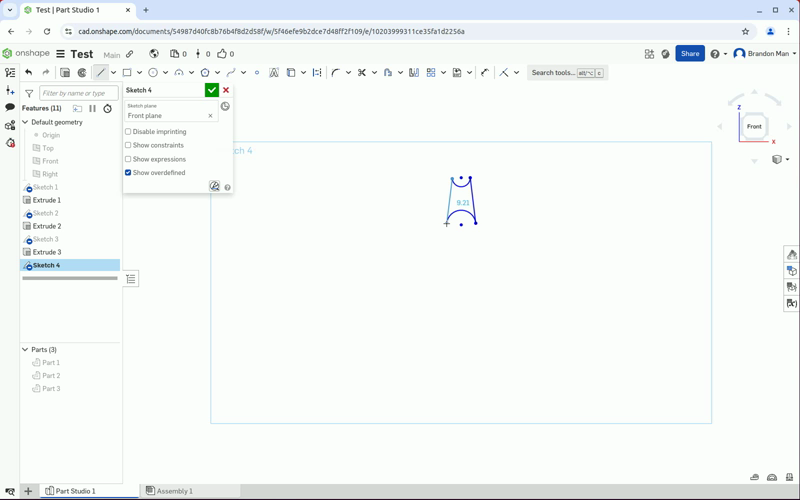
key_up(shift)
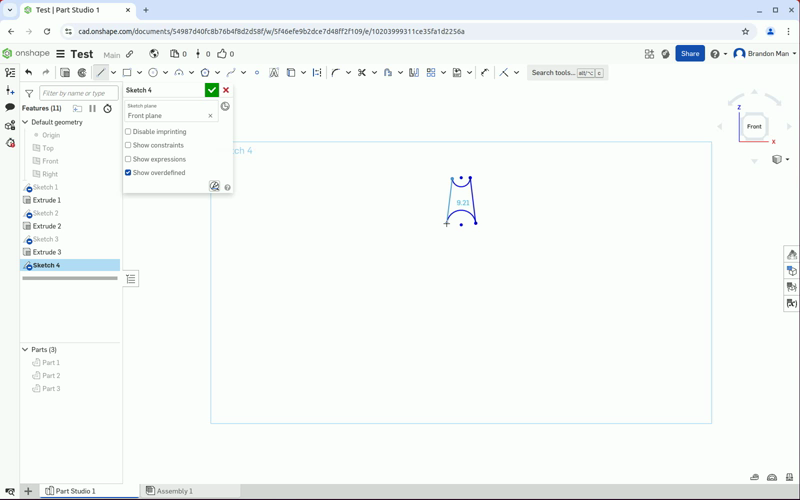
click(446, 223)
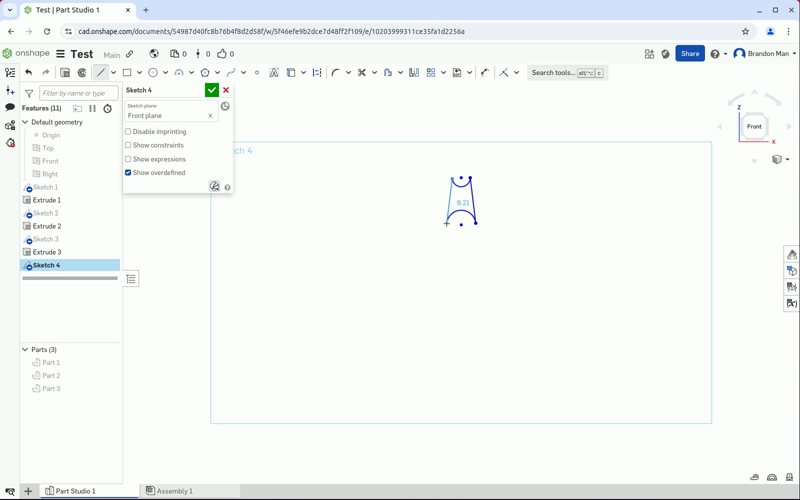
key(esc)
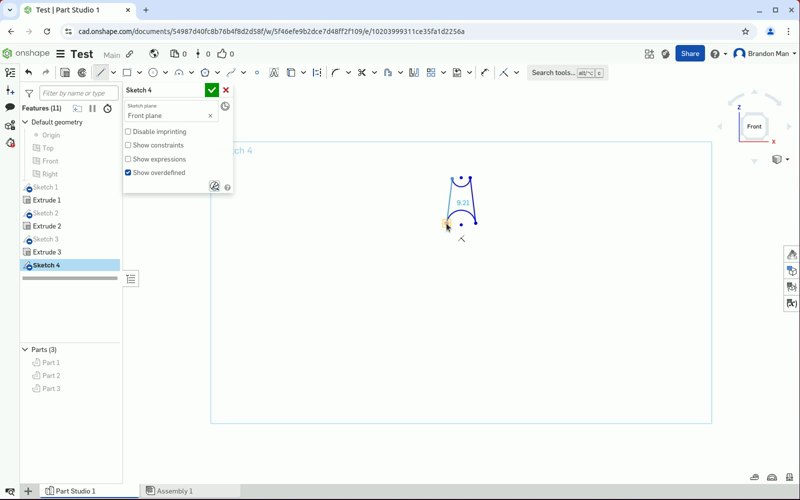
key(c)
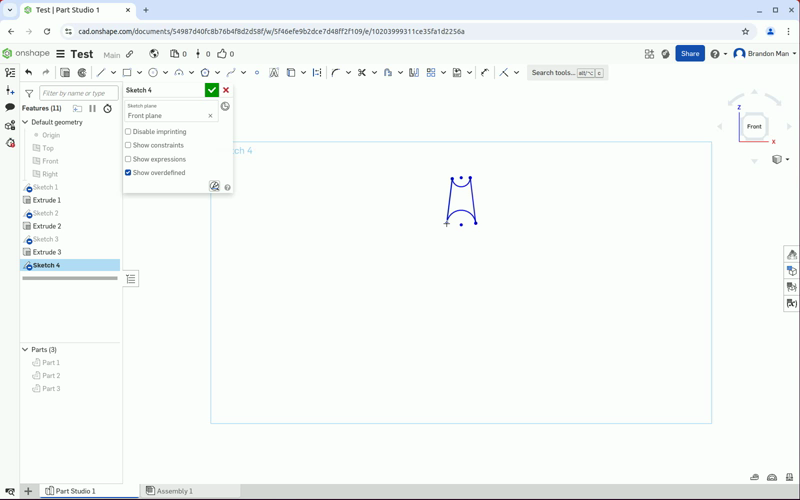
key_down(shift)
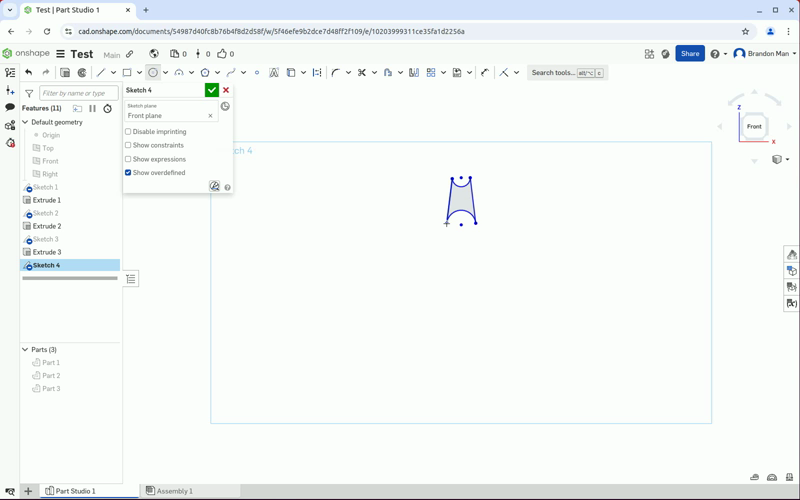
mouse_move(458, 191)
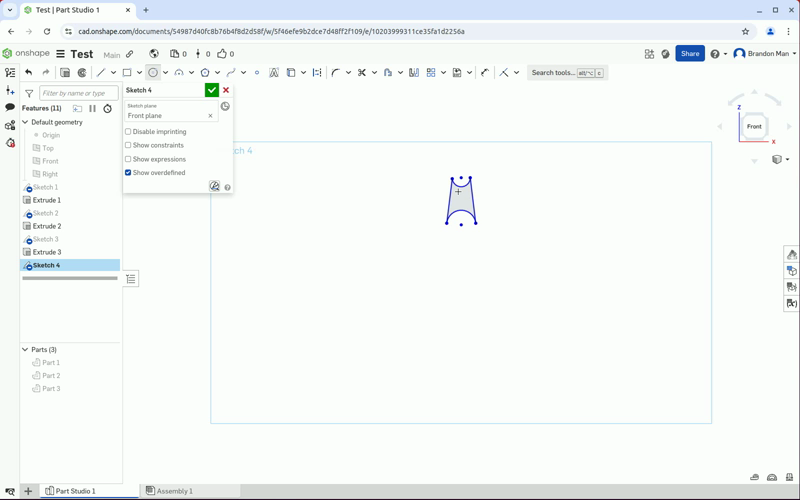
click(458, 191)
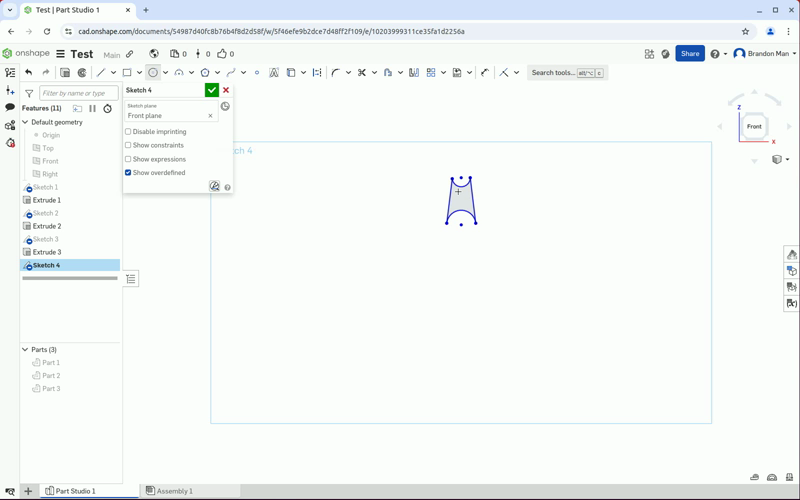
key_up(shift)
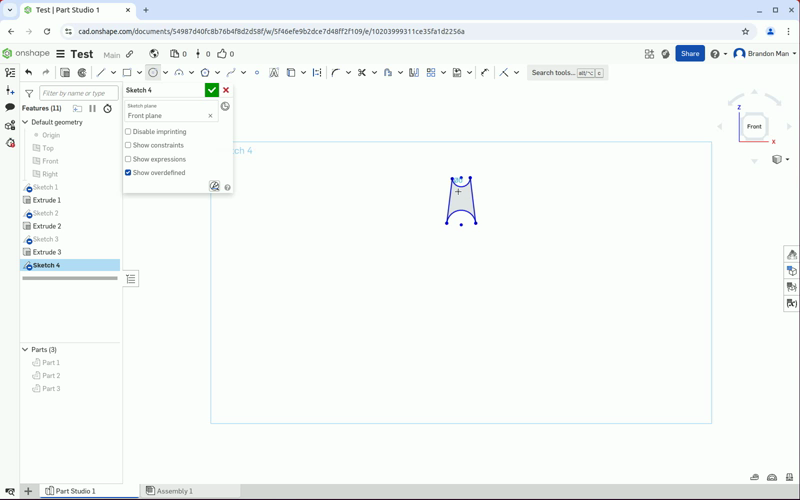
mouse_move(461, 191)
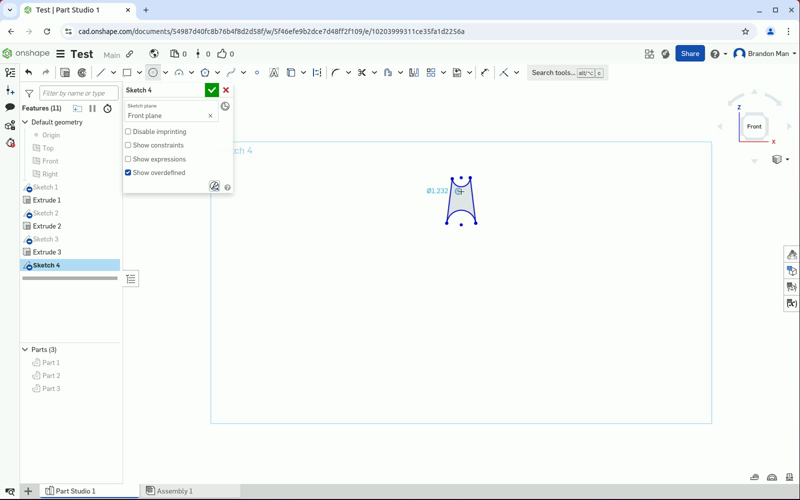
click(461, 191)
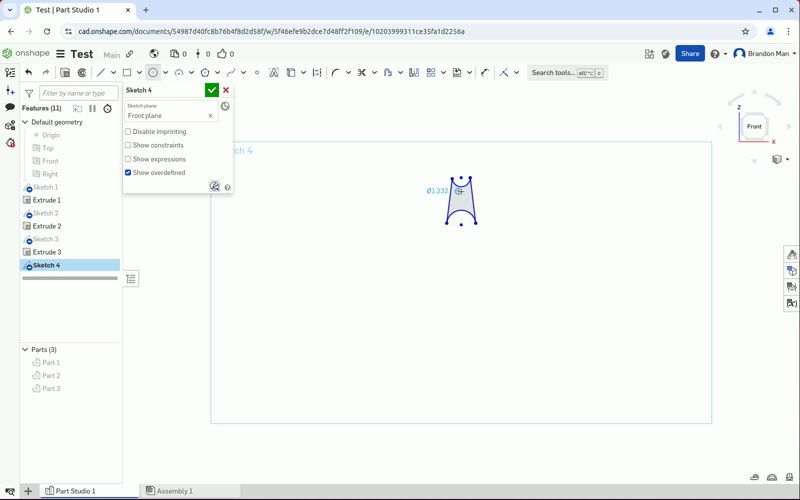
key(esc)
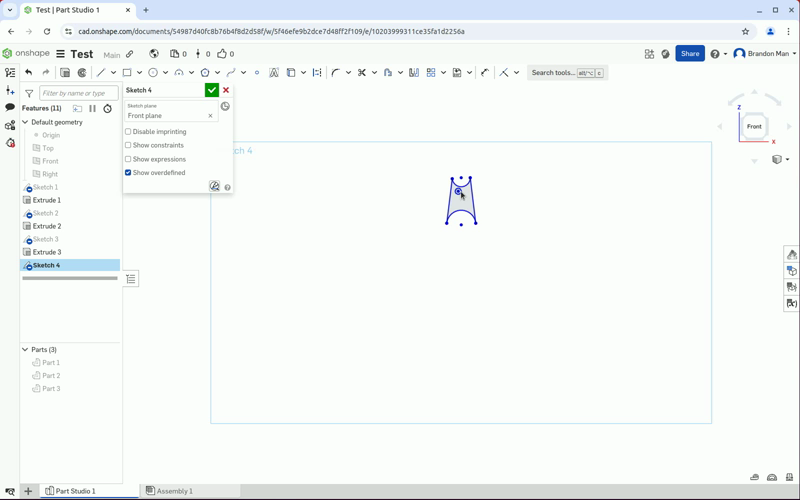
mouse_move(460, 196)
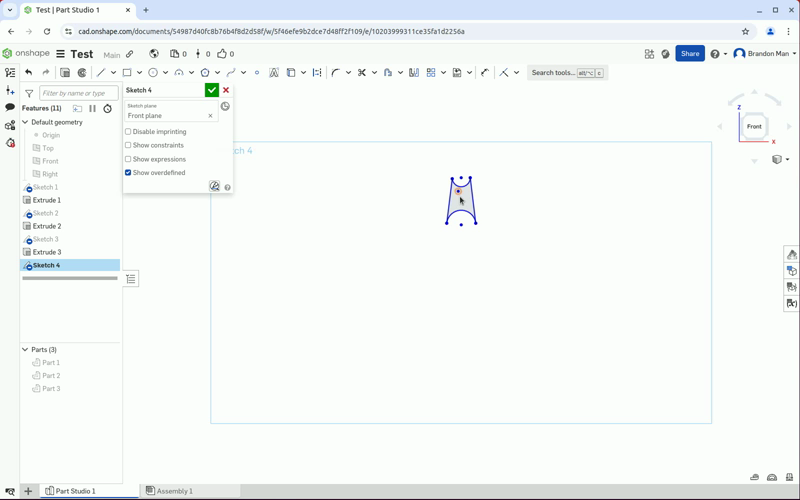
scroll(6)
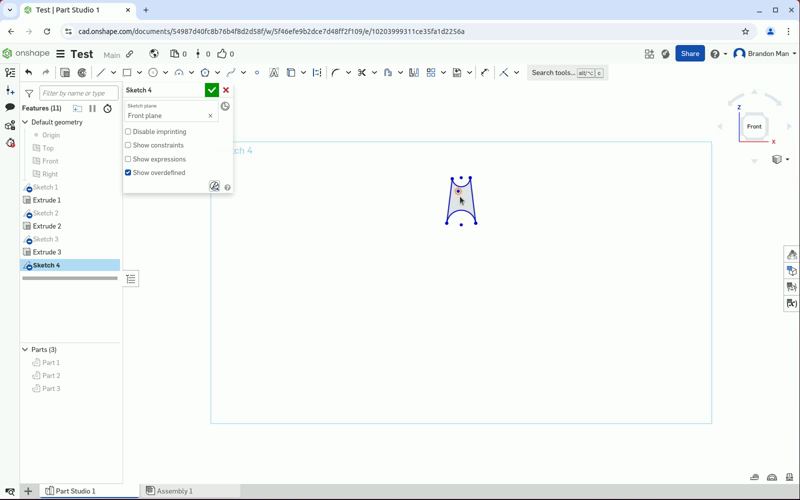
scroll(6)
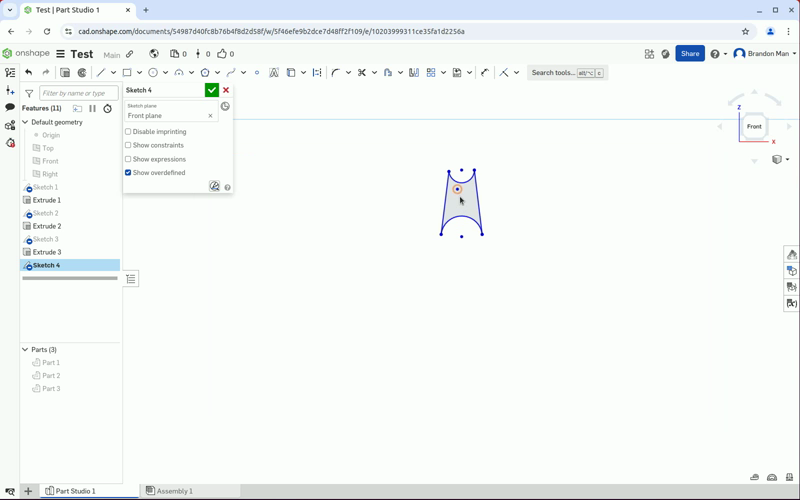
scroll(6)
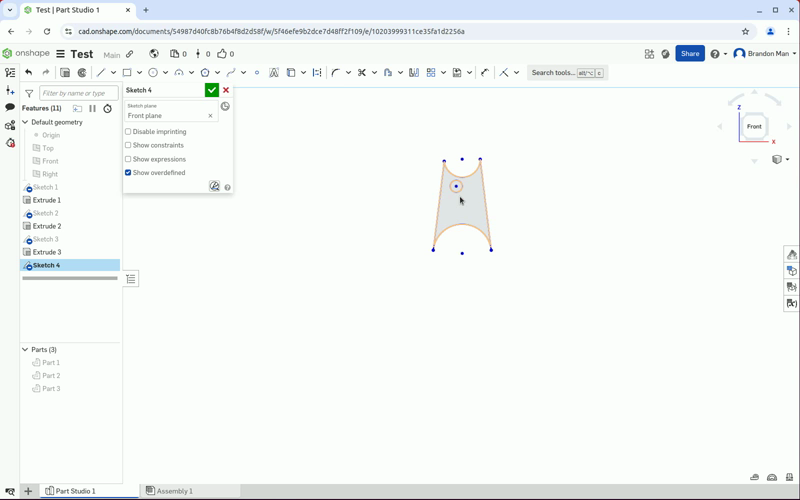
scroll(6)
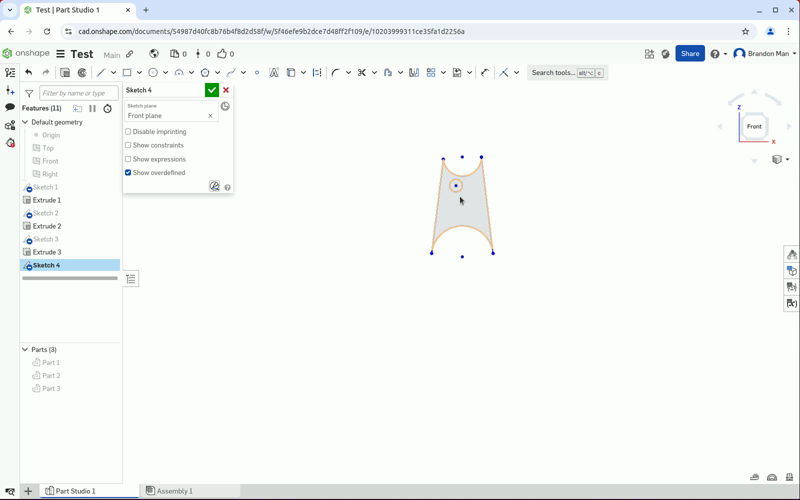
scroll(6)
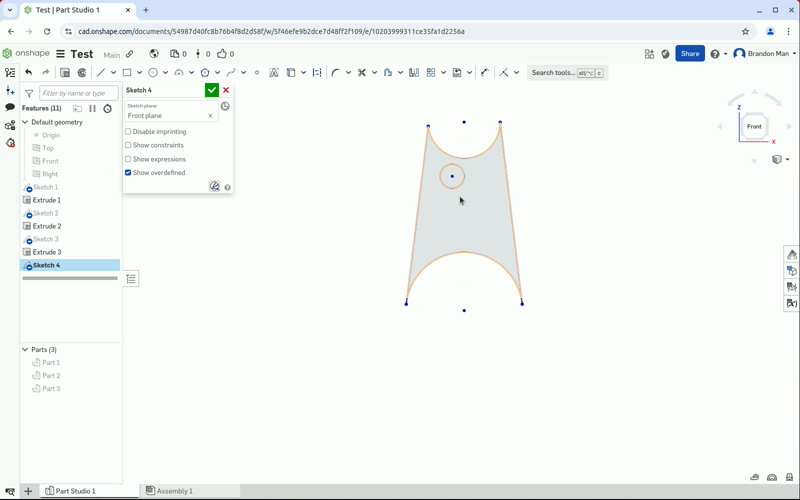
scroll(6)
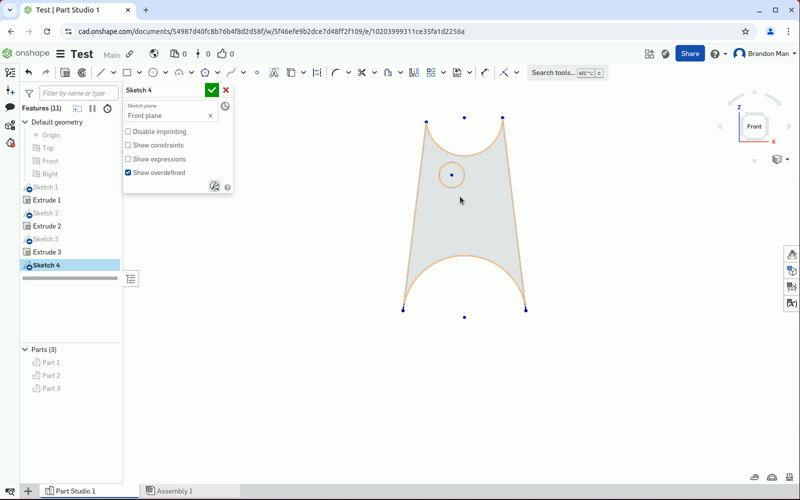
scroll(6)
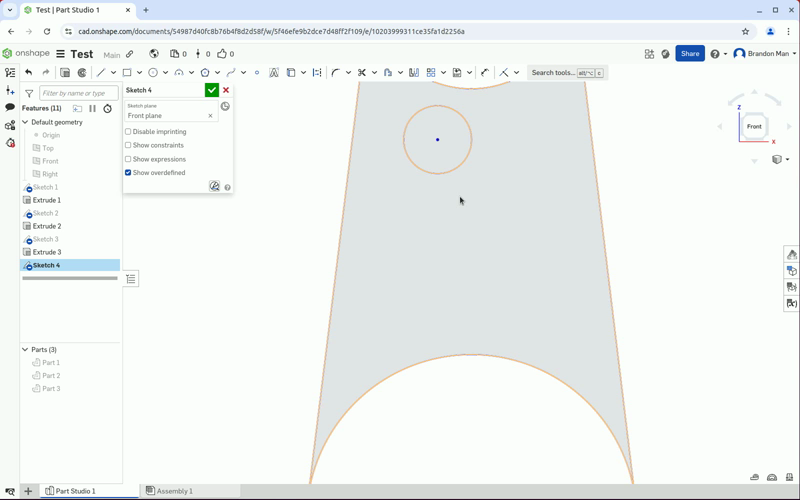
click(460, 196)
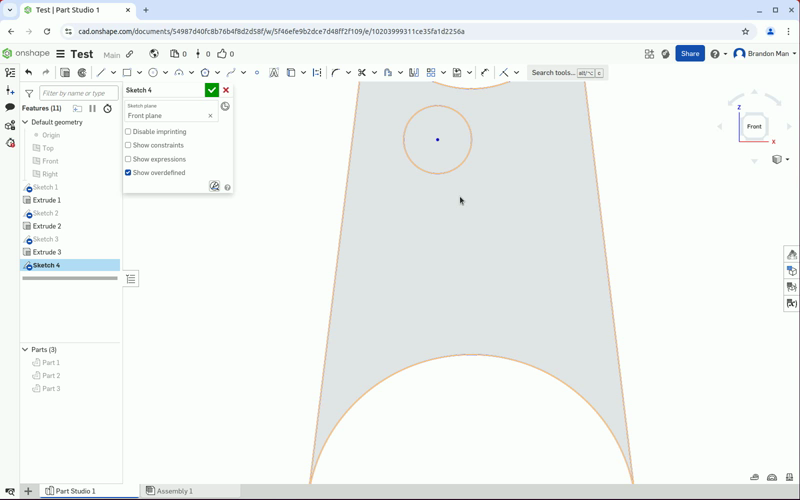
scroll(-6)
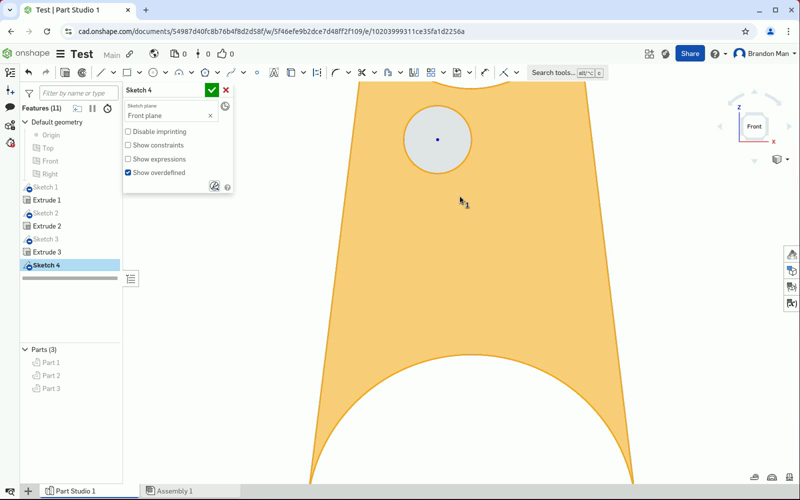
scroll(-6)
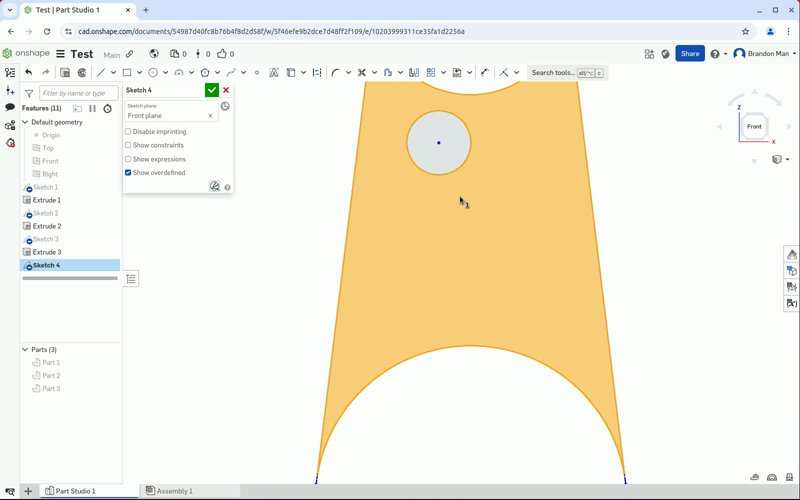
scroll(-6)
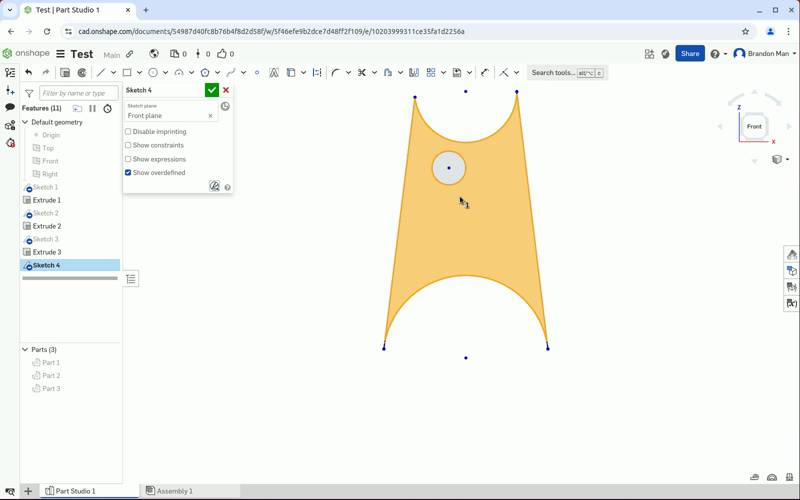
scroll(-6)
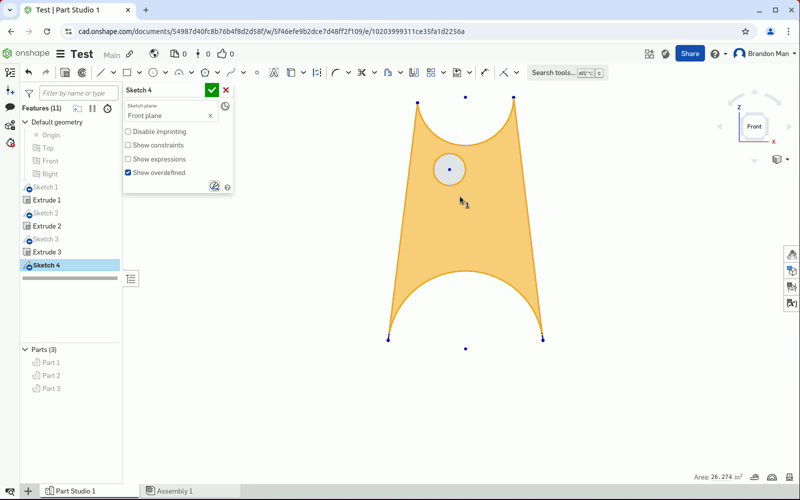
scroll(-6)
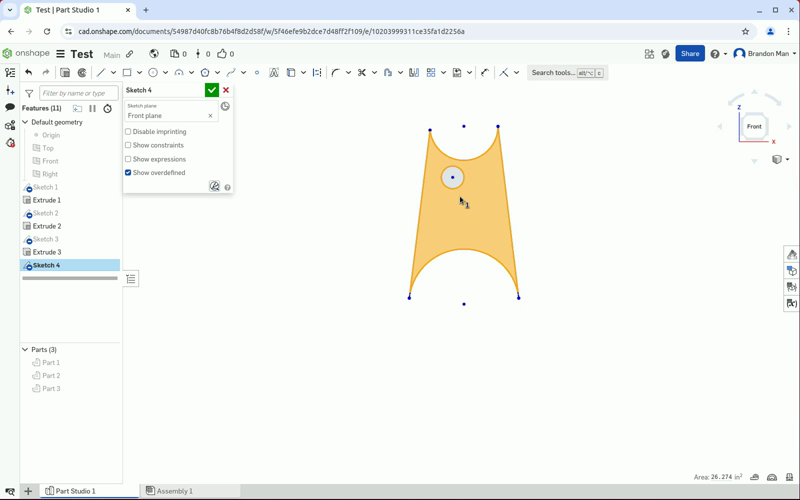
scroll(-6)
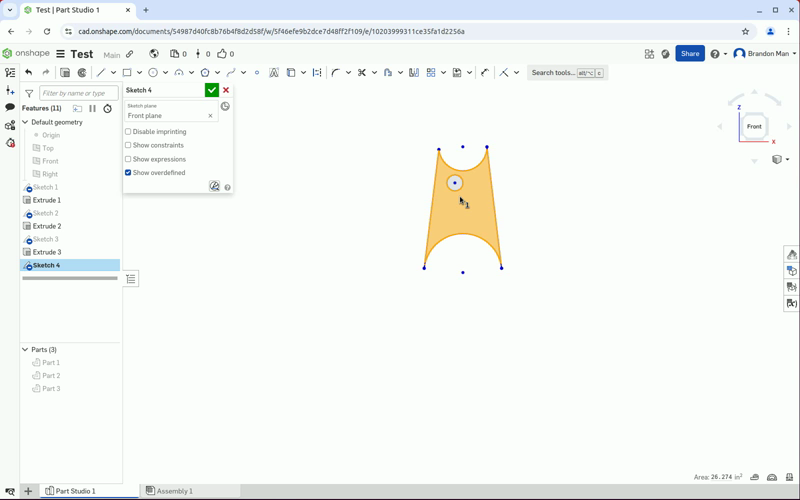
scroll(-6)
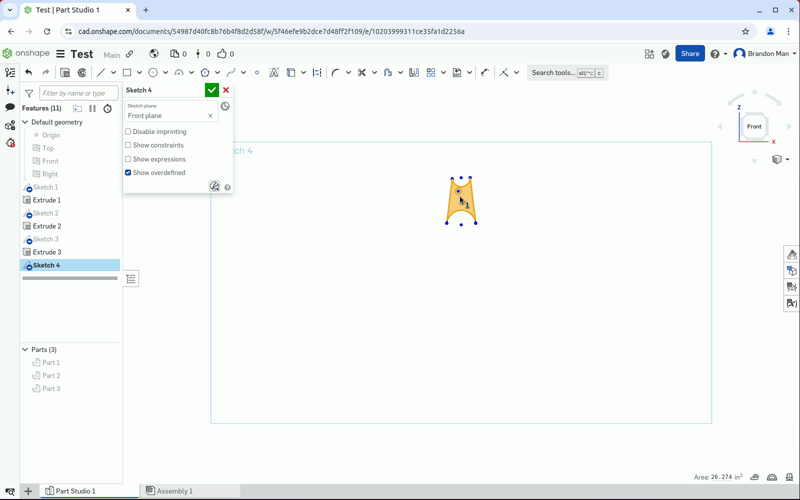
mouse_move(73, 352)
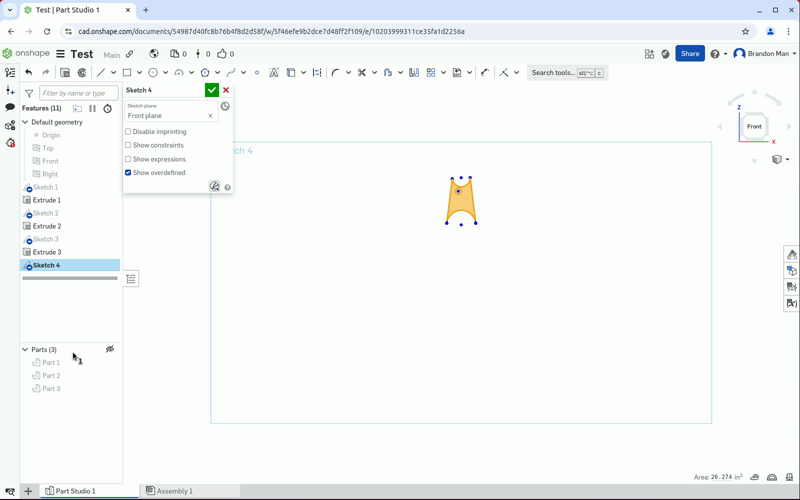
key(shift+y)
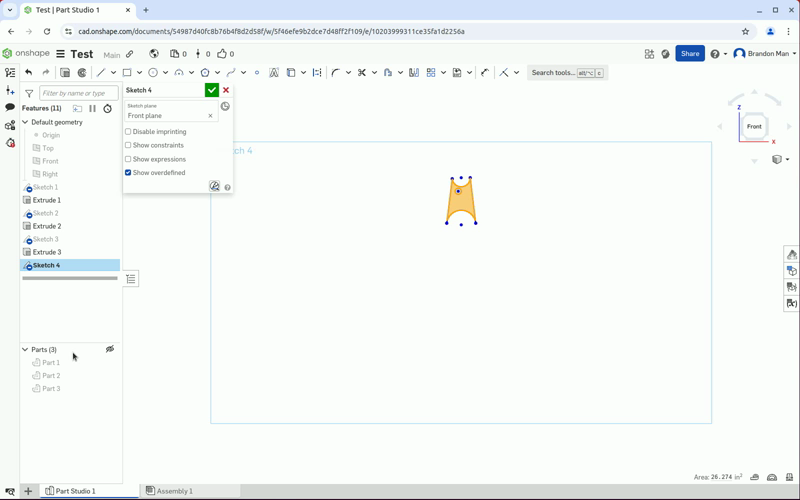
key(shift+e)
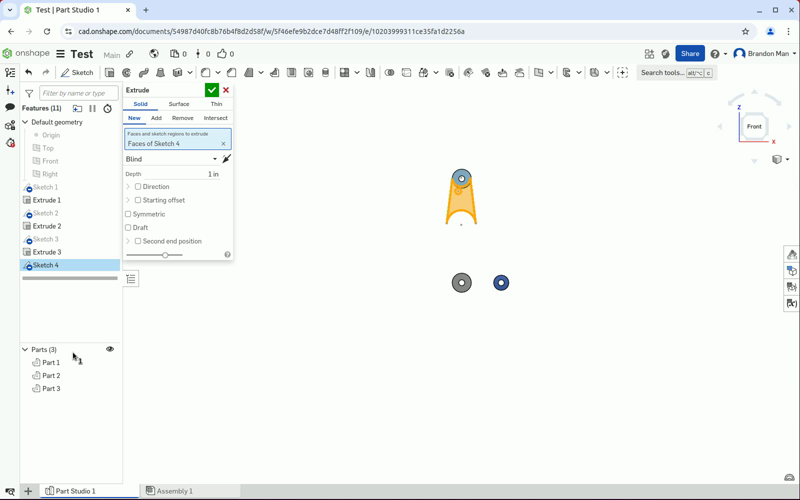
mouse_move(143, 106)
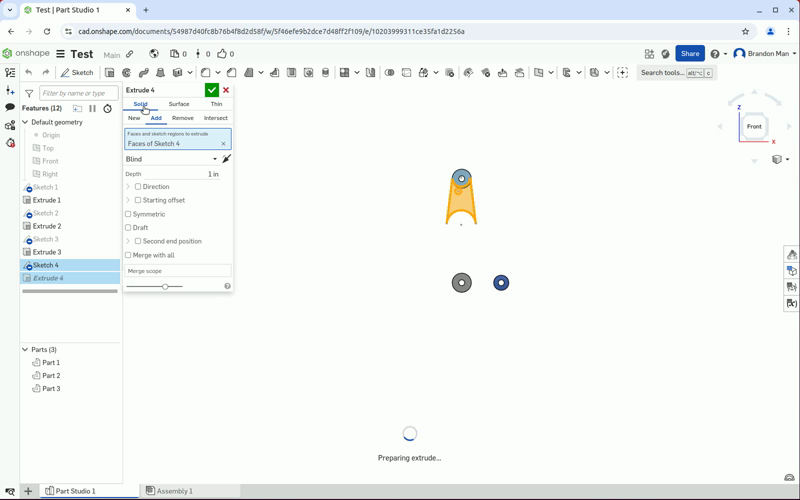
click(143, 106)
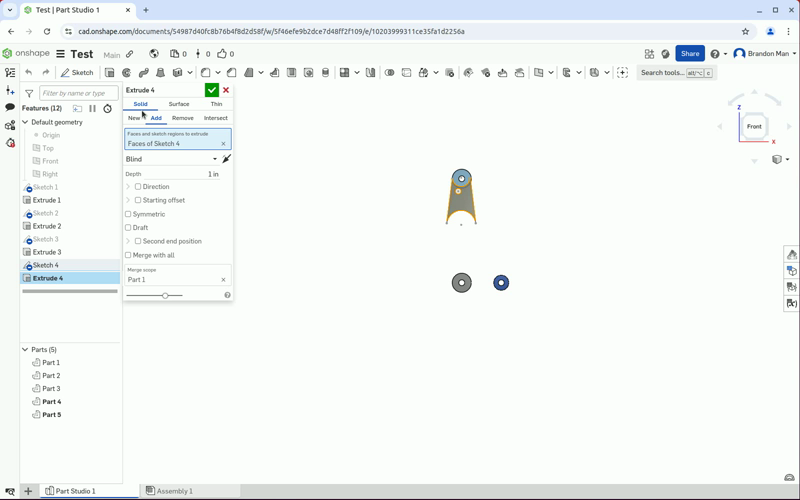
mouse_move(137, 120)
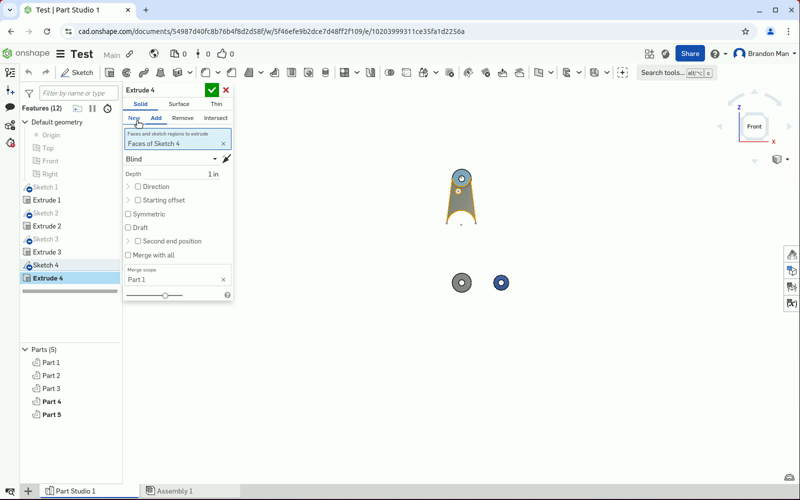
click(137, 120)
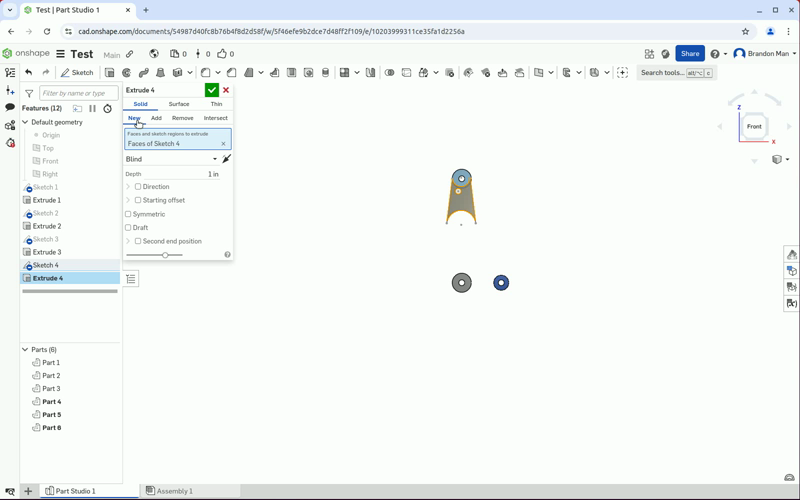
key(tab, 4)
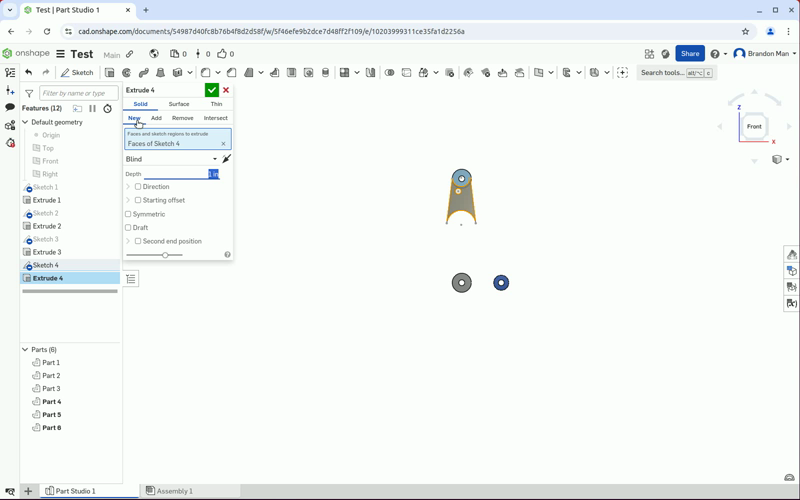
text(0.481)
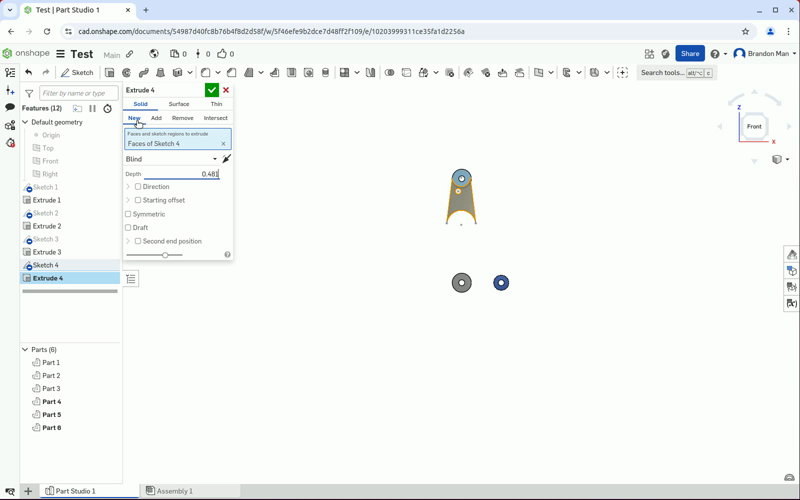
key(enter)
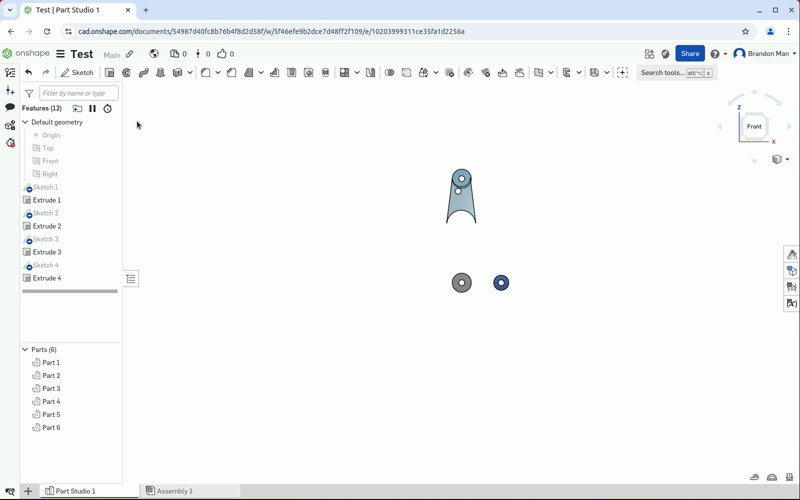
key(shift+h)
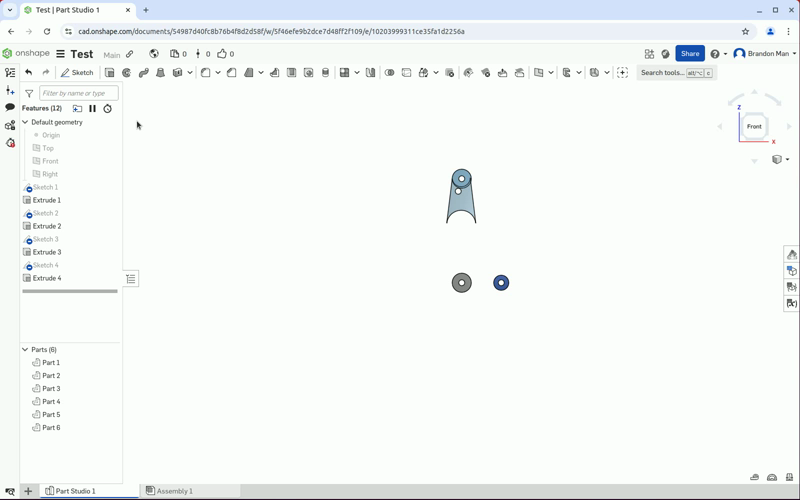
key(shift+h)
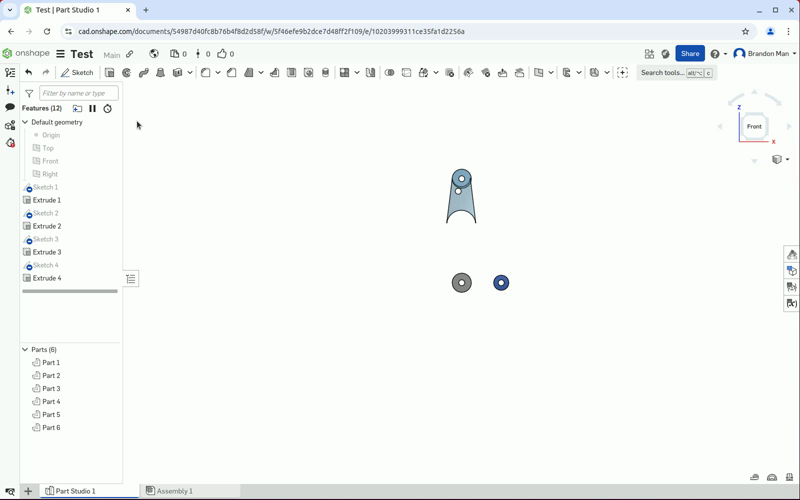
mouse_move(73, 189)
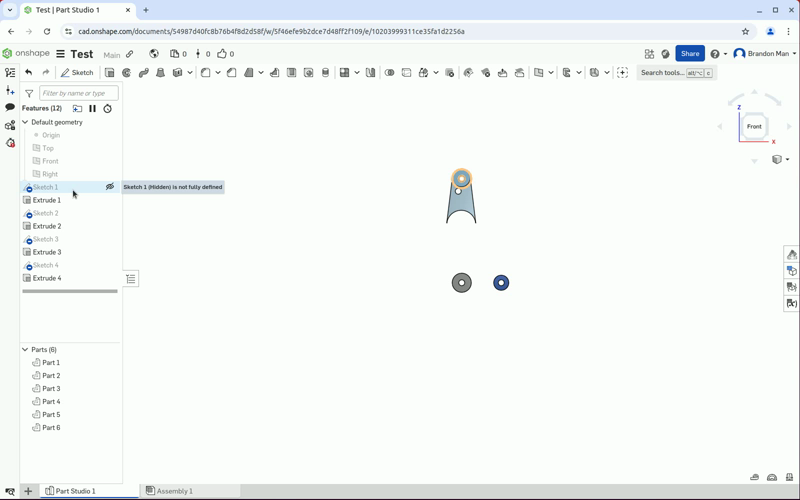
click(73, 189)
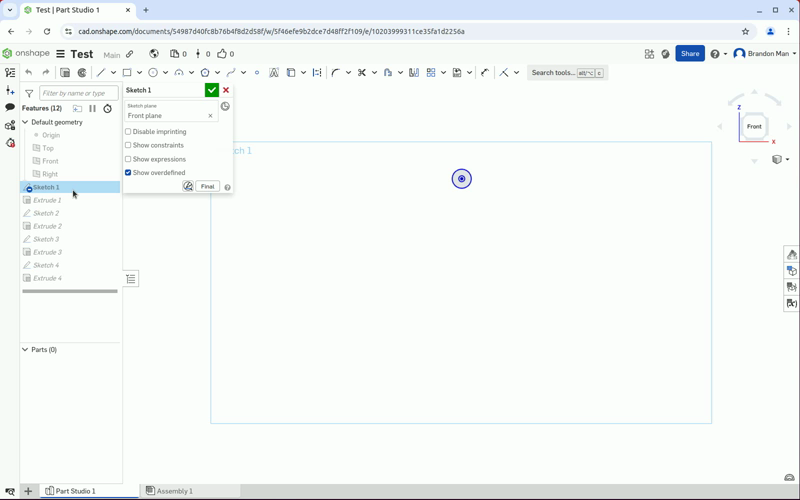
mouse_move(229, 92)
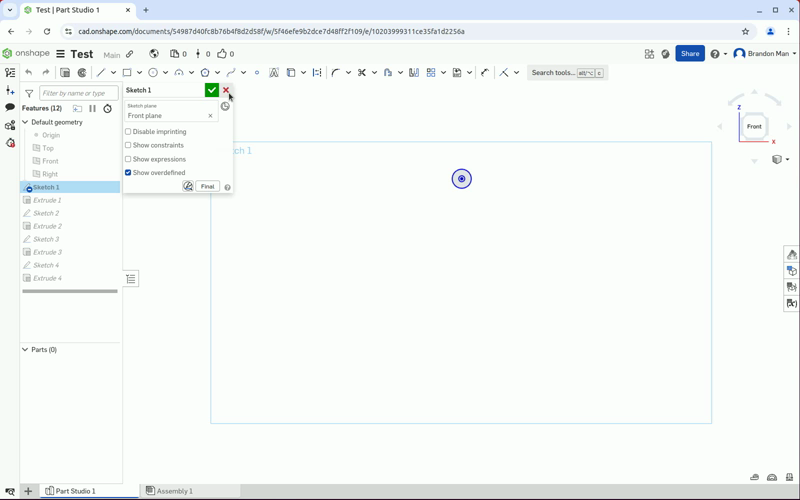
click(229, 92)
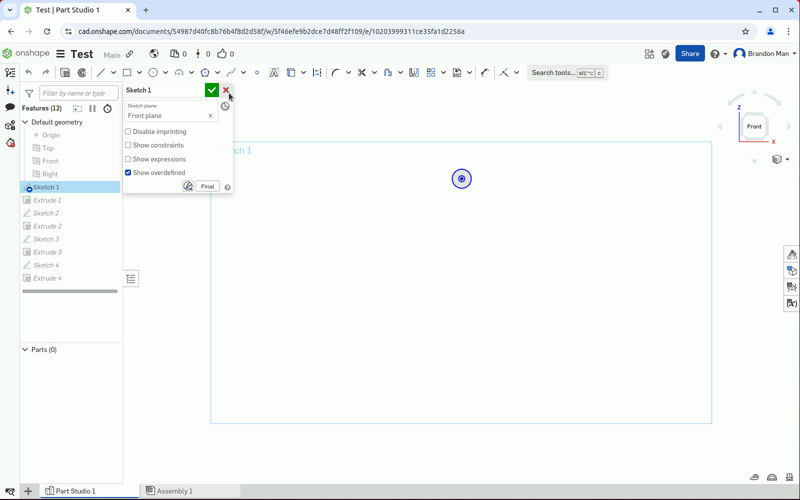
key(shift+s)
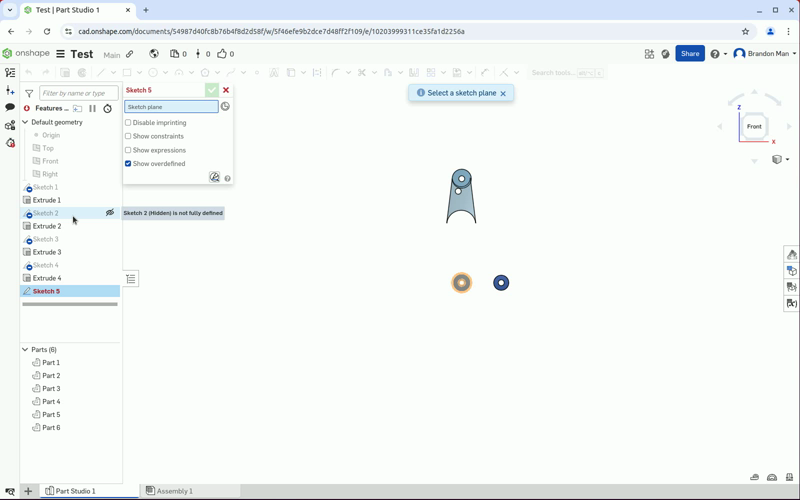
scroll(3)
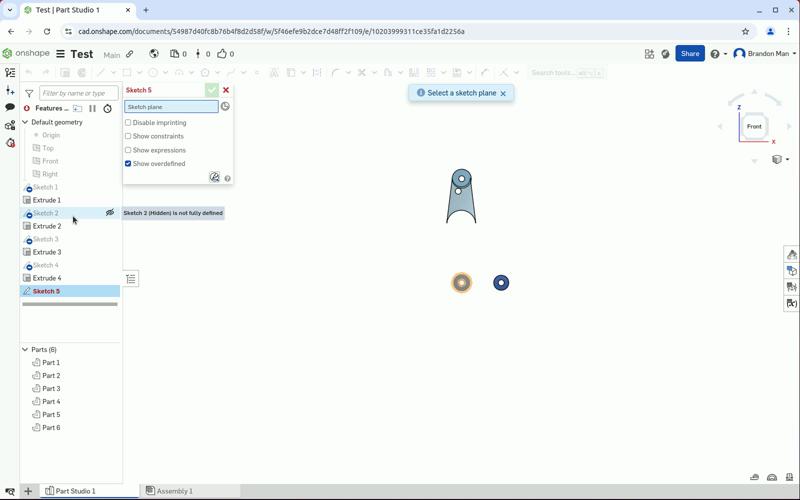
mouse_move(73, 163)
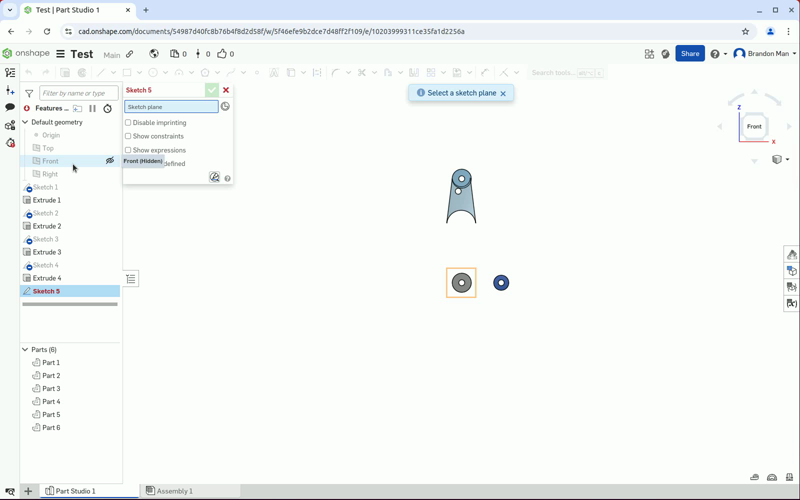
click(73, 163)
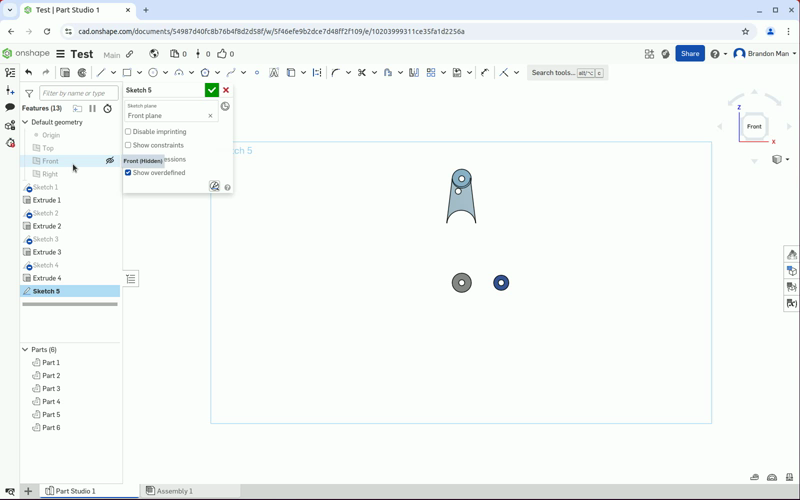
mouse_move(73, 352)
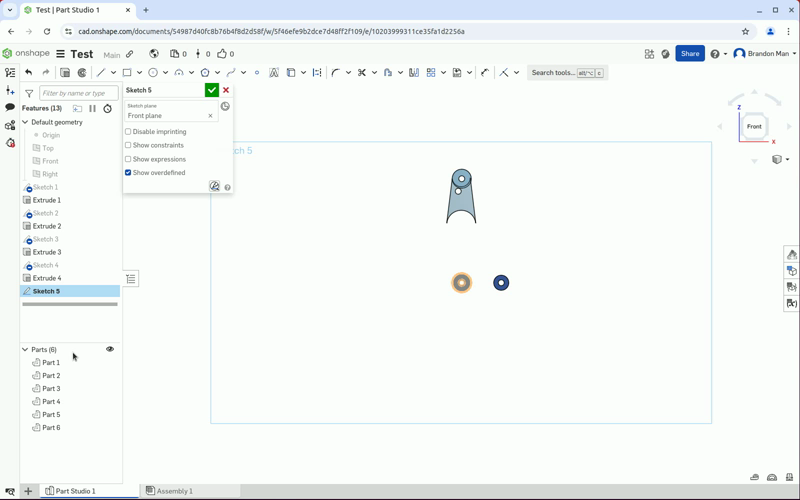
key(y)
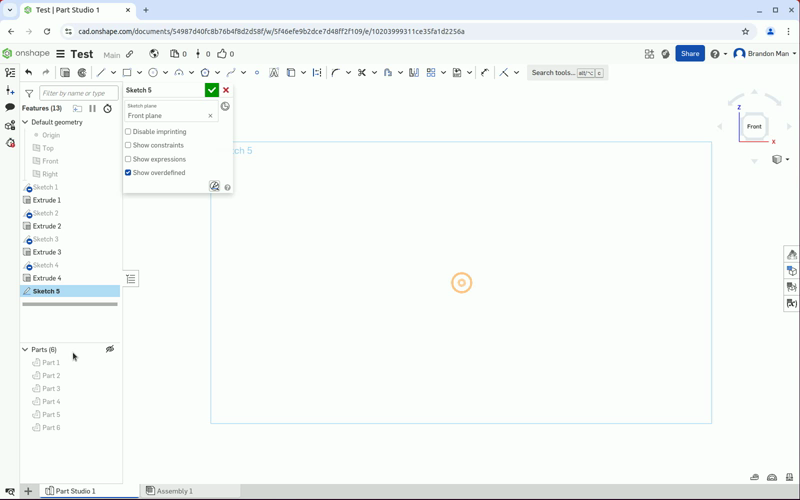
key(c)
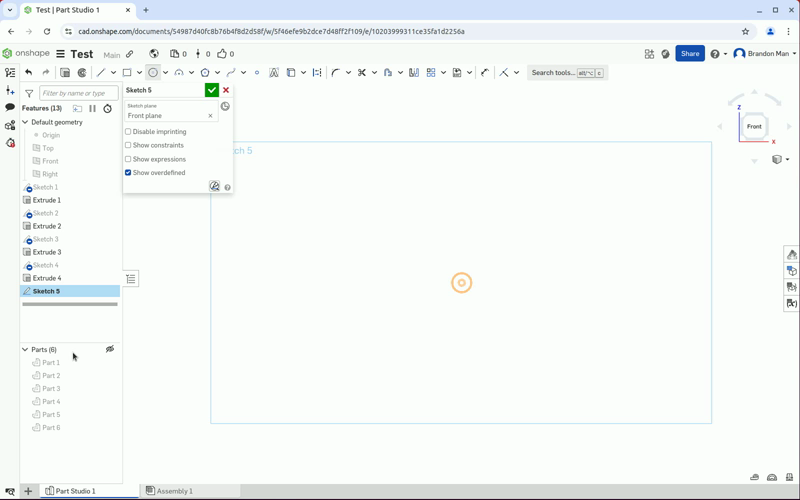
key_down(shift)
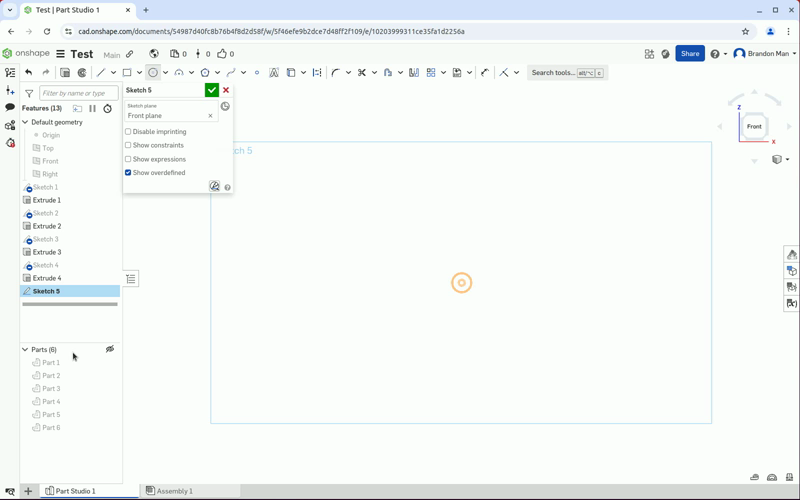
mouse_move(461, 225)
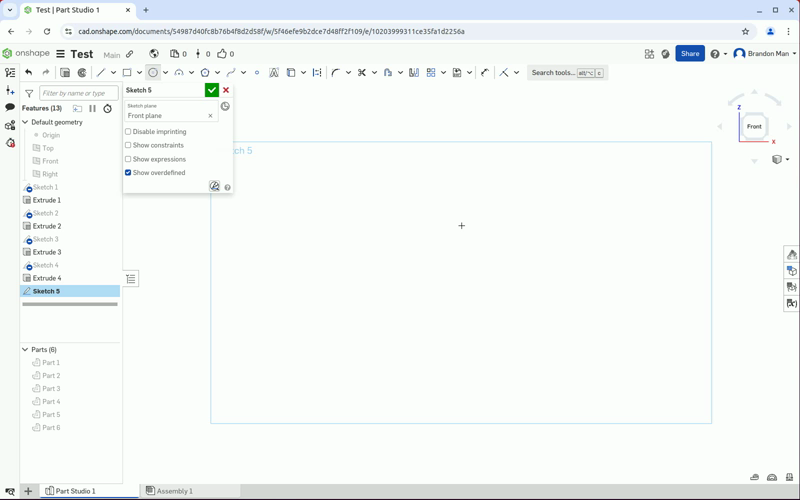
click(461, 225)
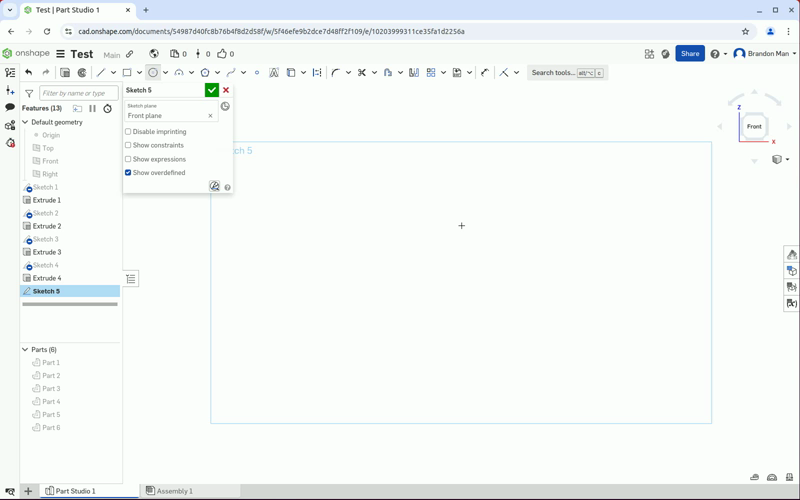
key_up(shift)
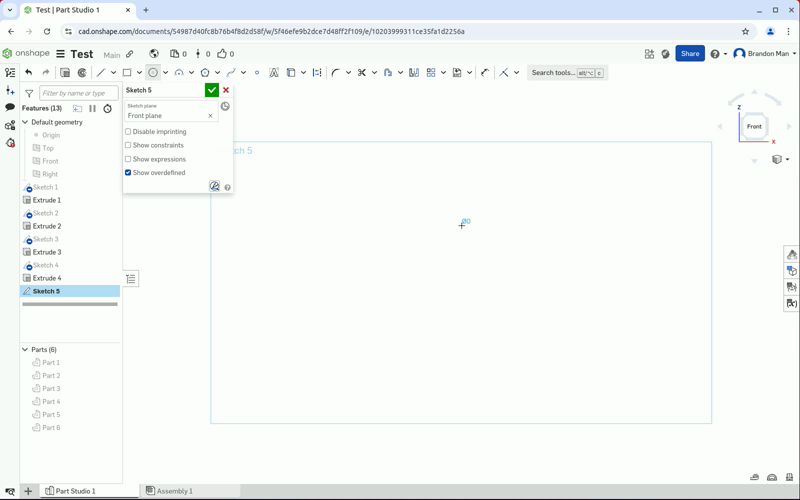
mouse_move(477, 225)
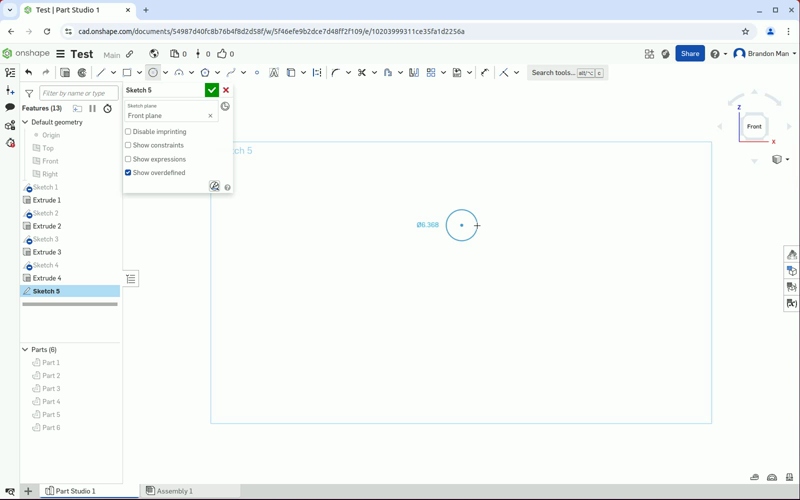
click(477, 225)
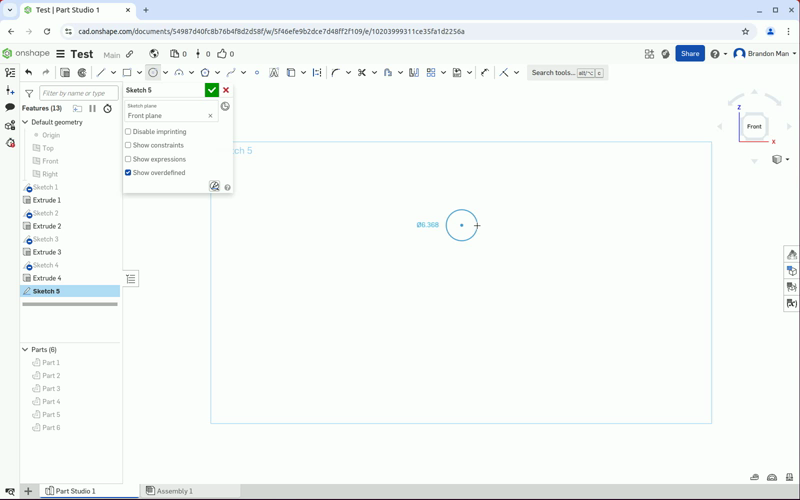
key(esc)
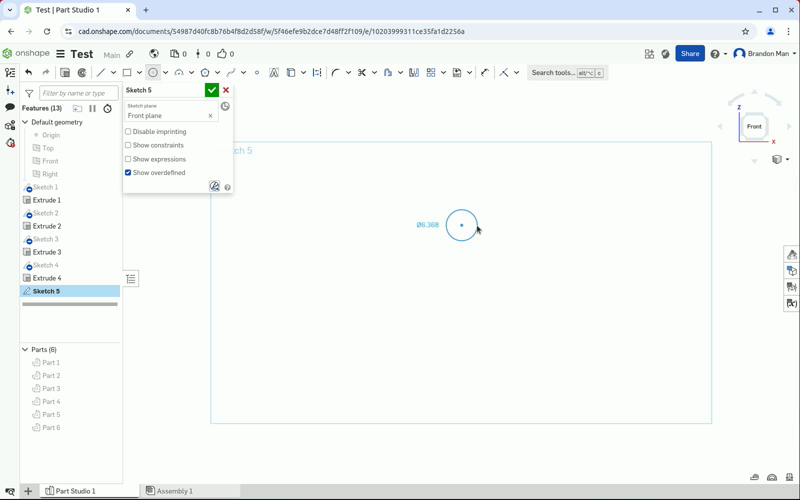
key(c)
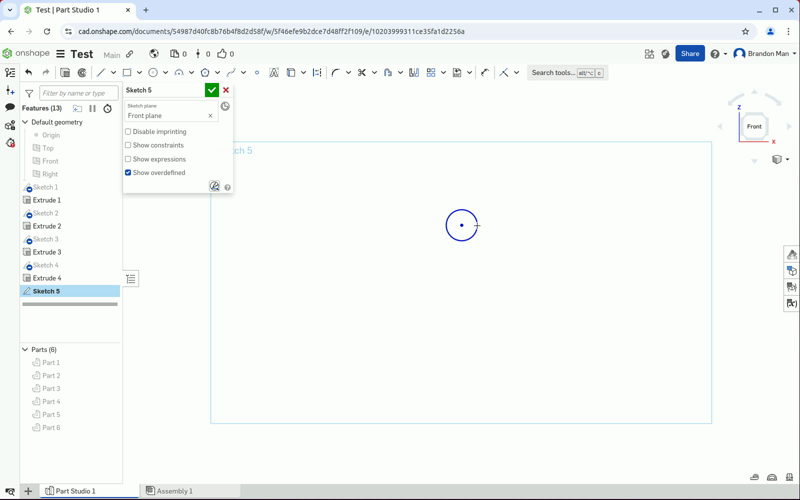
key_down(shift)
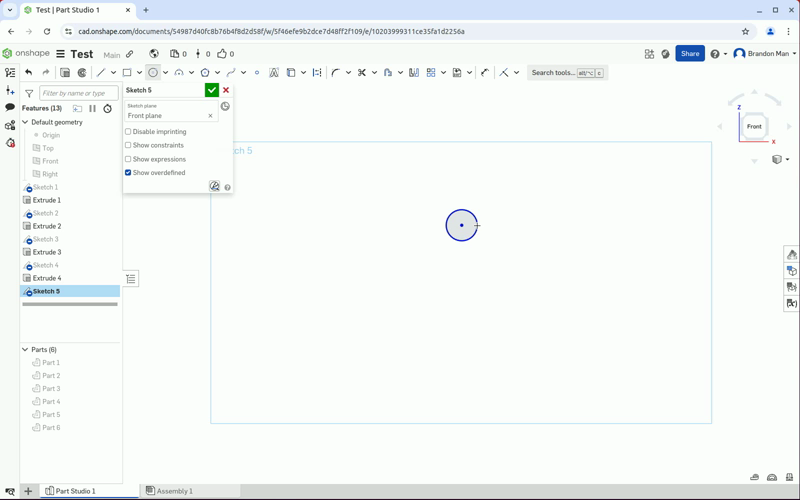
mouse_move(461, 225)
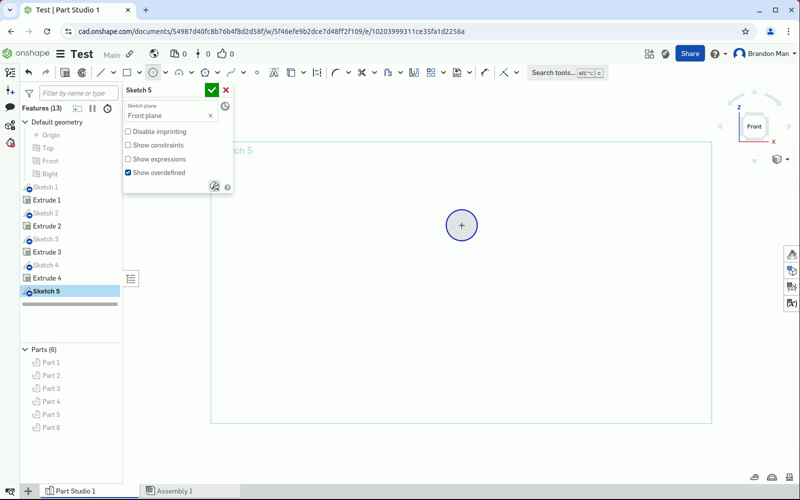
click(461, 225)
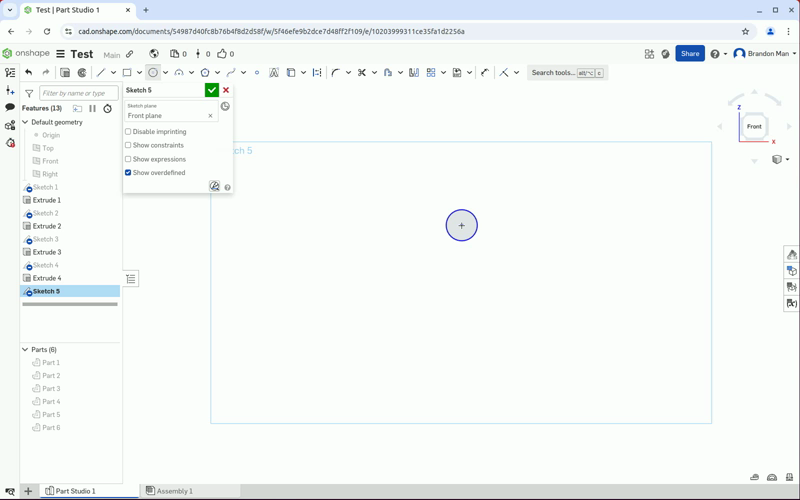
key_up(shift)
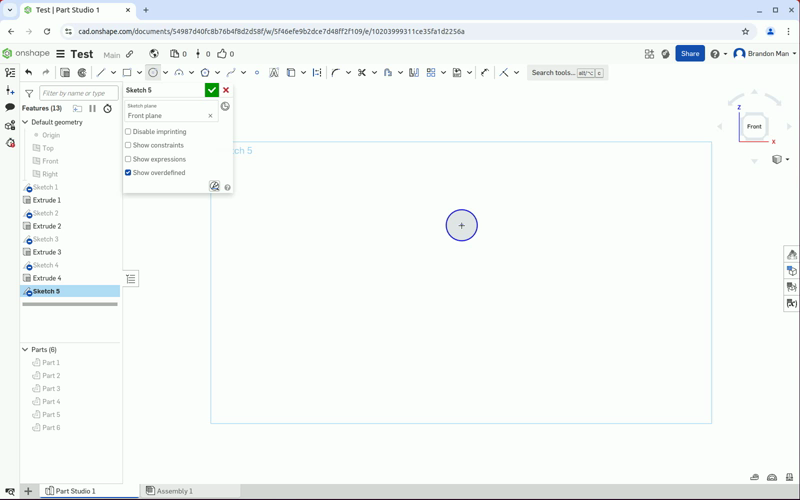
mouse_move(465, 225)
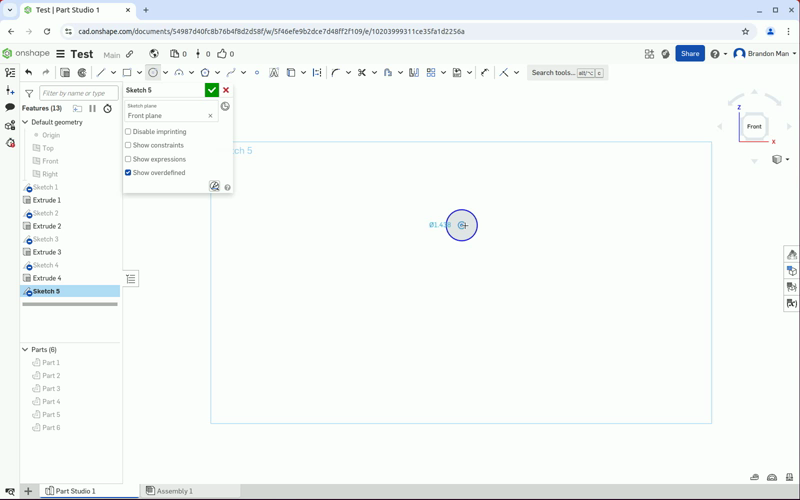
scroll(6)
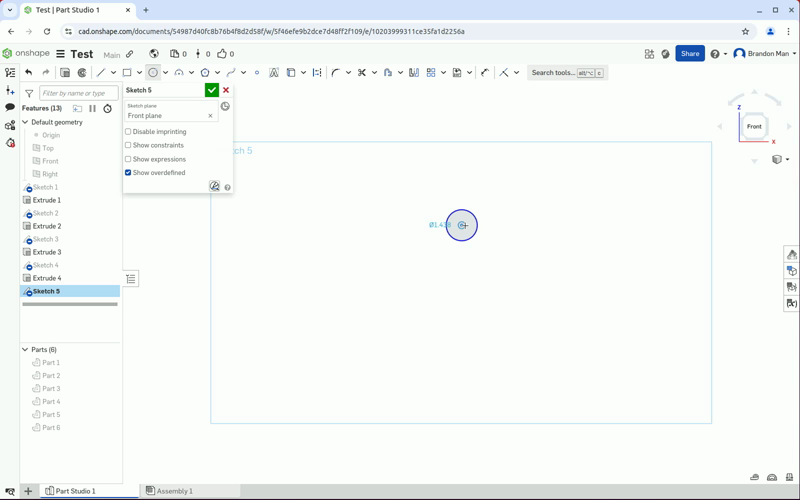
scroll(6)
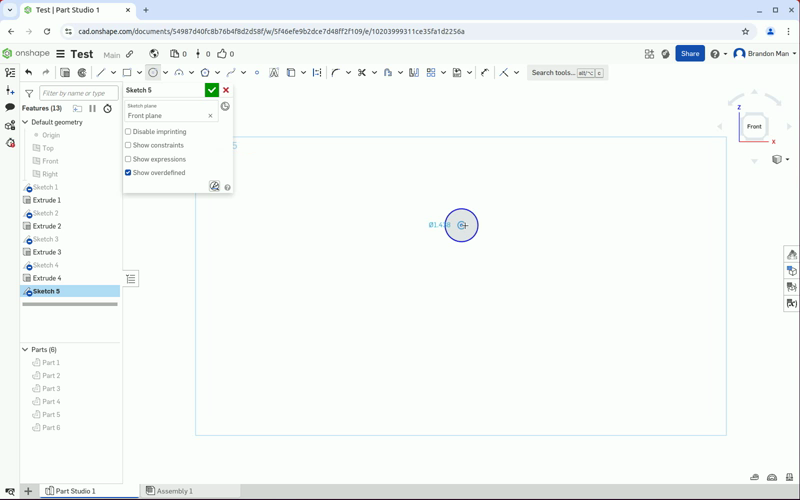
scroll(6)
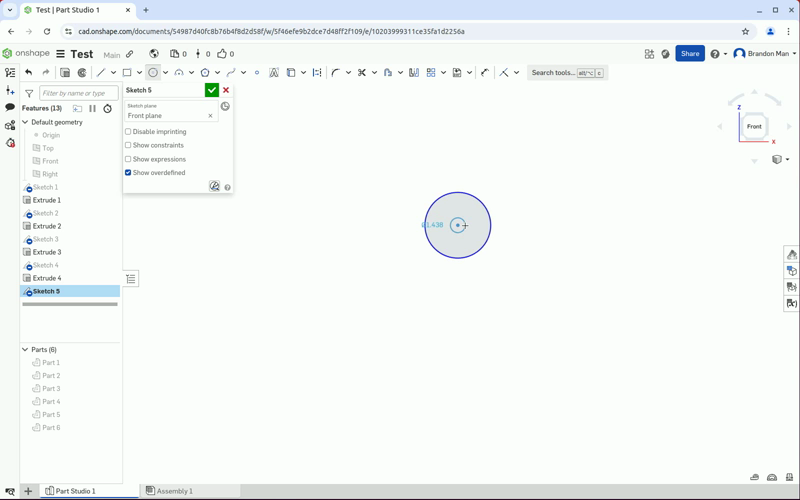
scroll(6)
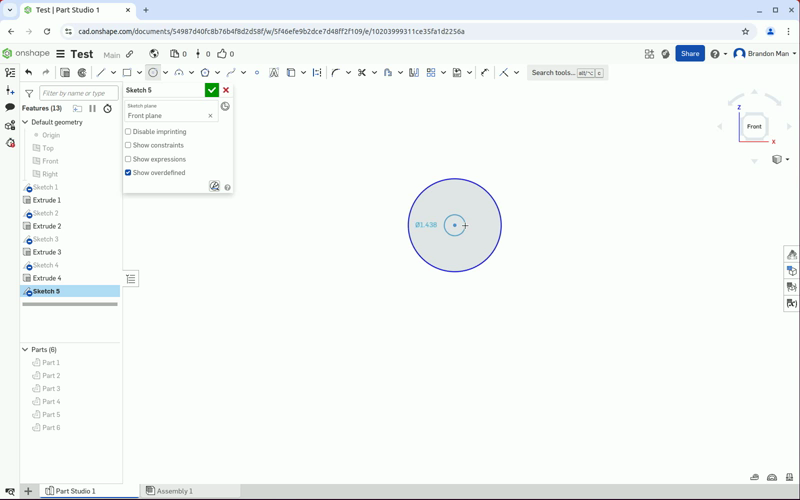
scroll(6)
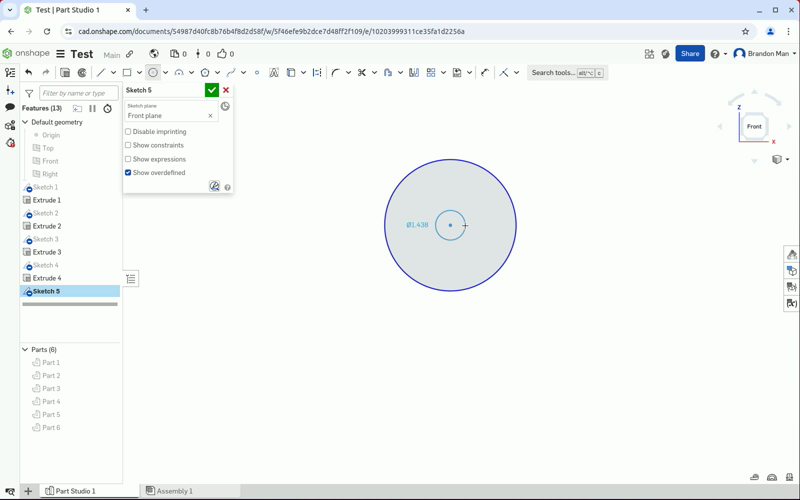
scroll(6)
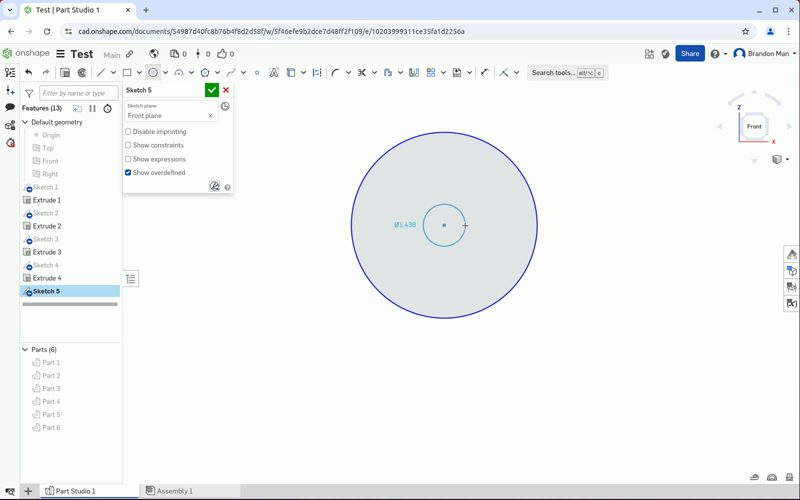
scroll(6)
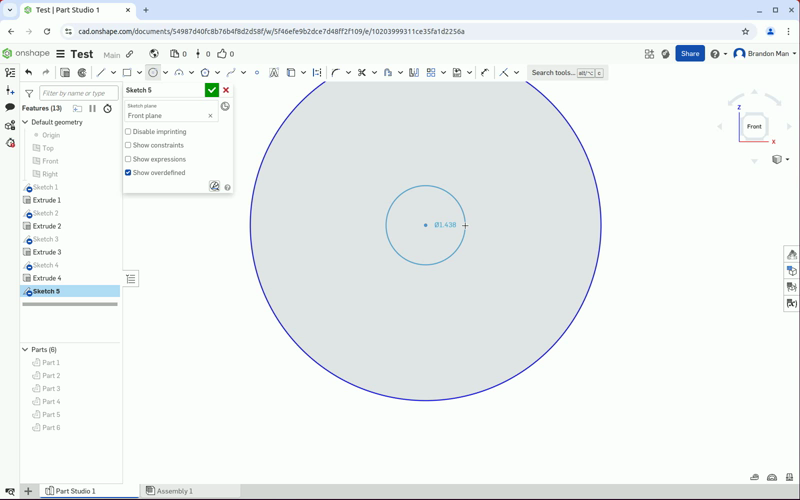
click(465, 225)
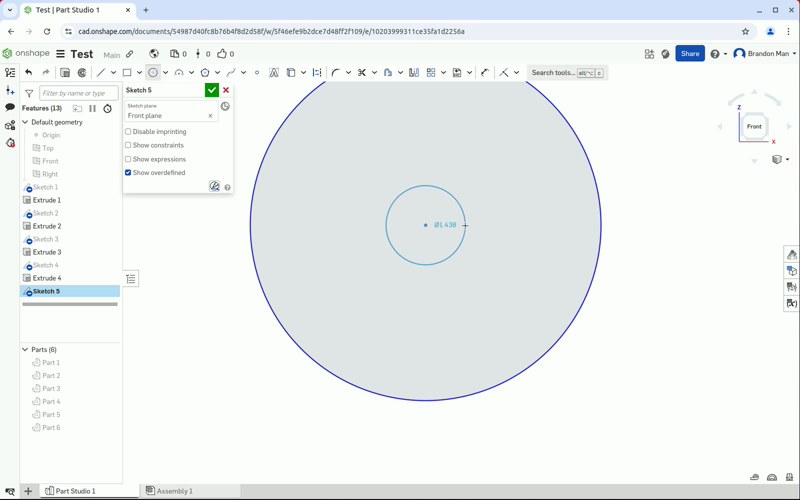
scroll(-6)
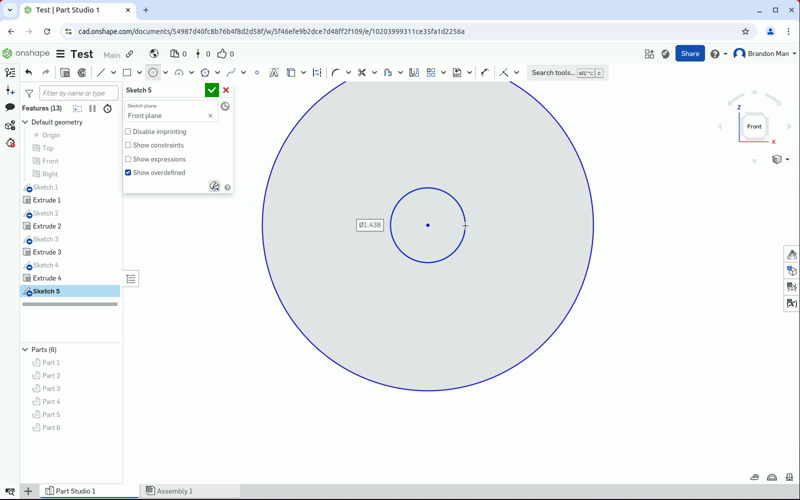
scroll(-6)
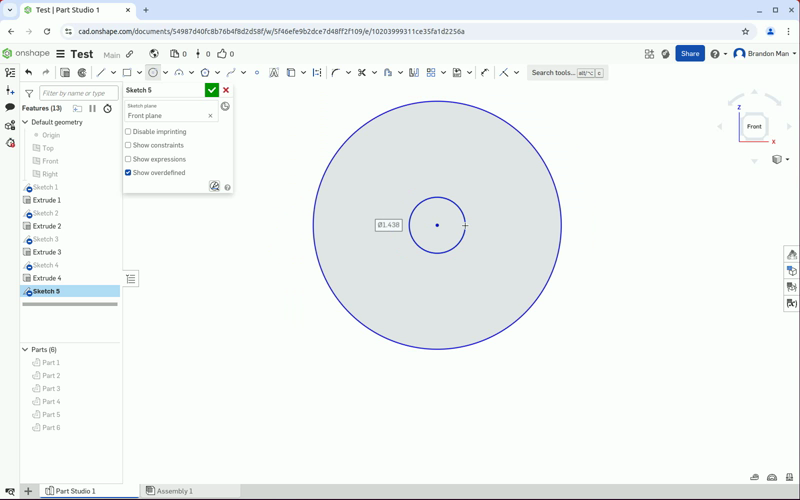
scroll(-6)
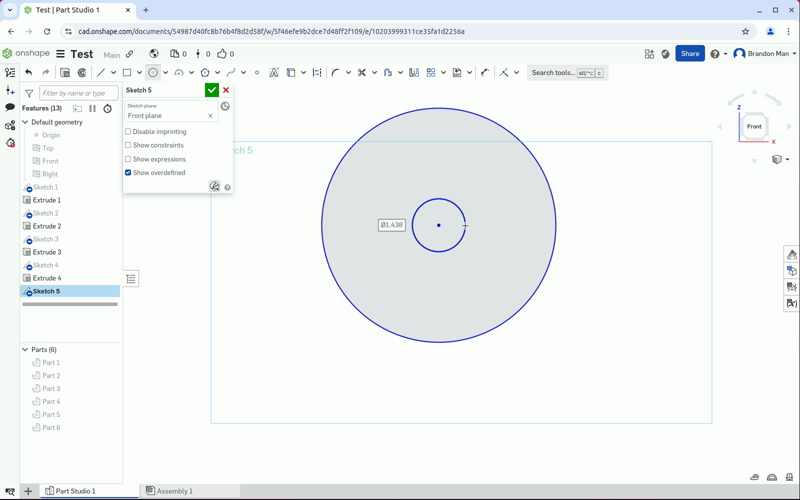
scroll(-6)
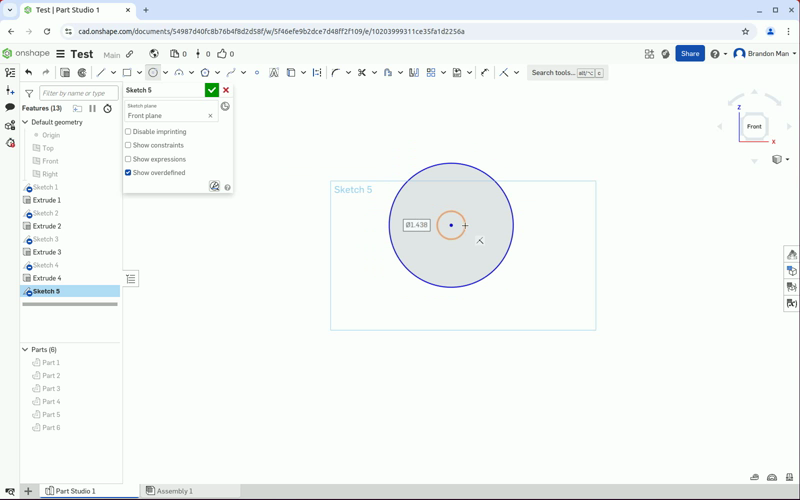
scroll(-6)
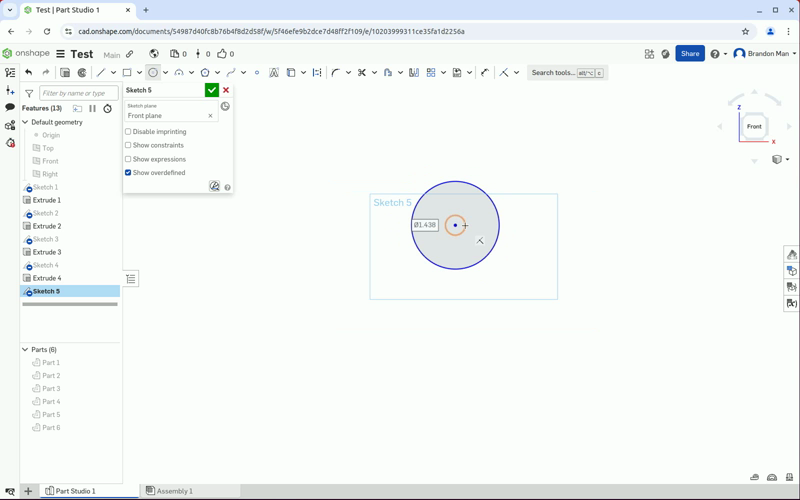
scroll(-6)
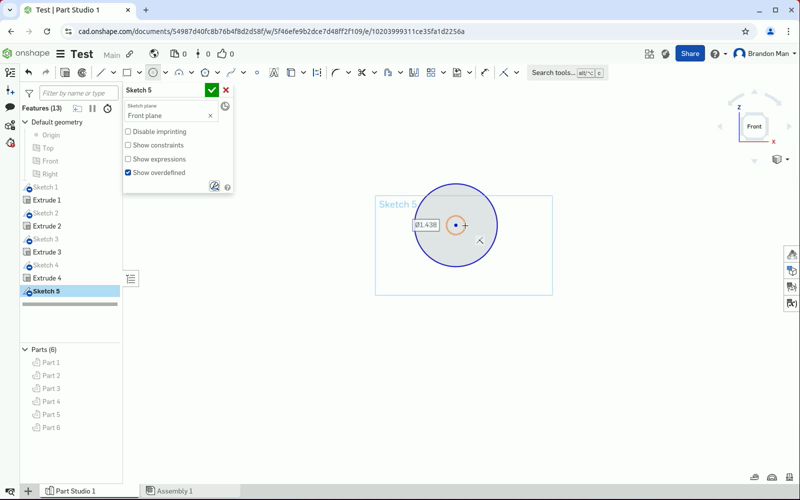
scroll(-6)
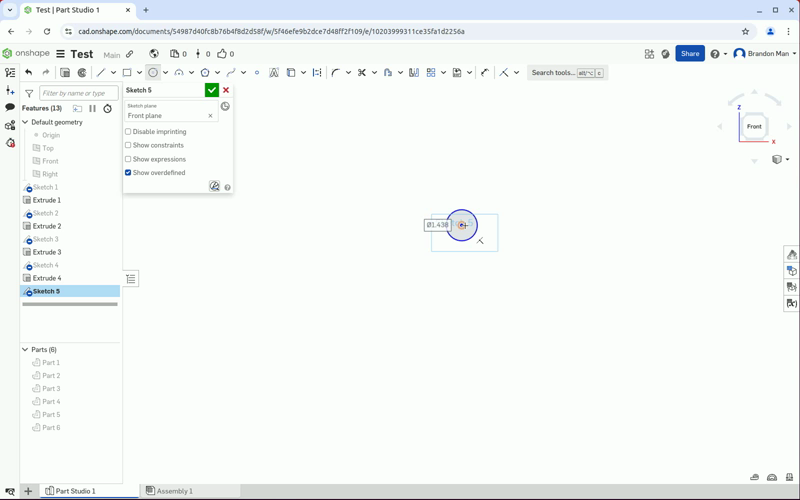
key(esc)
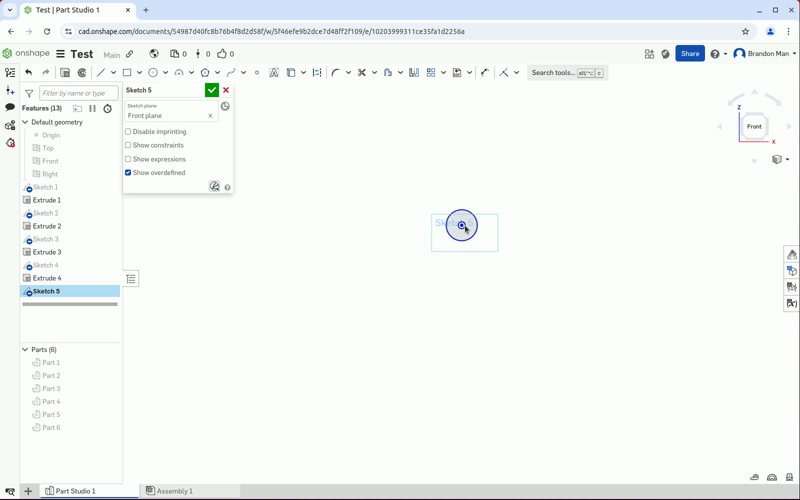
mouse_move(469, 213)
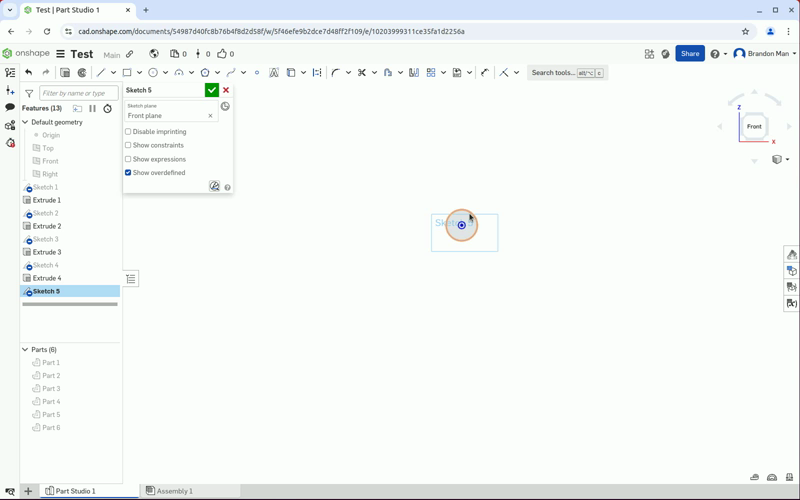
scroll(6)
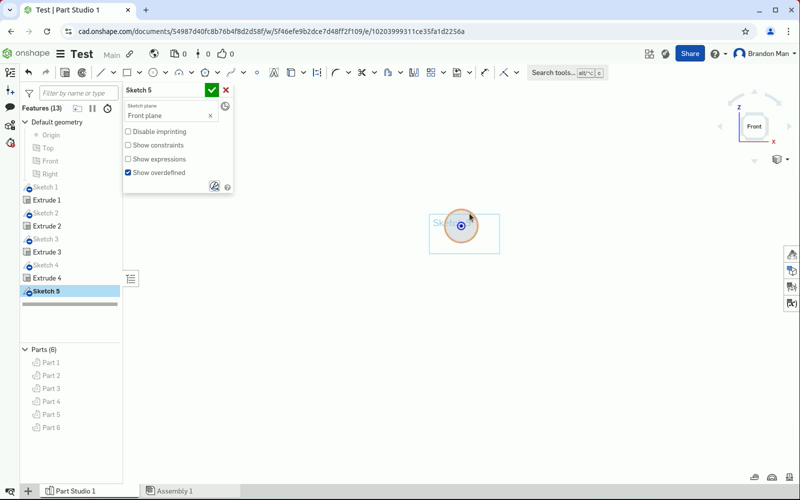
scroll(6)
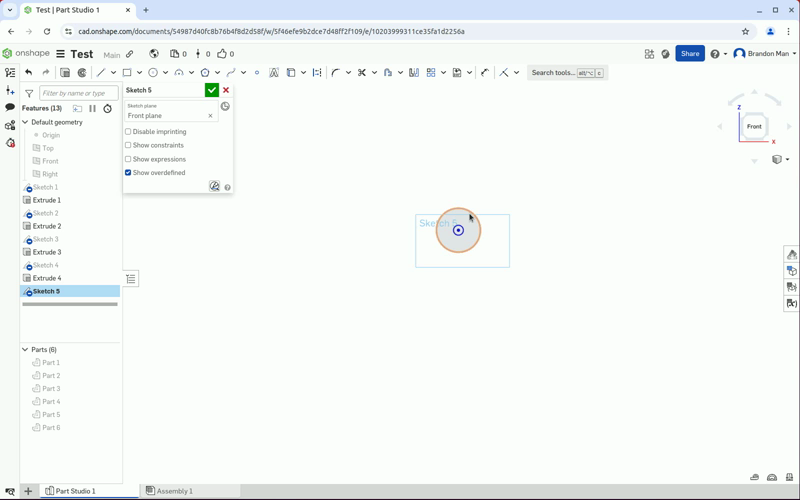
scroll(6)
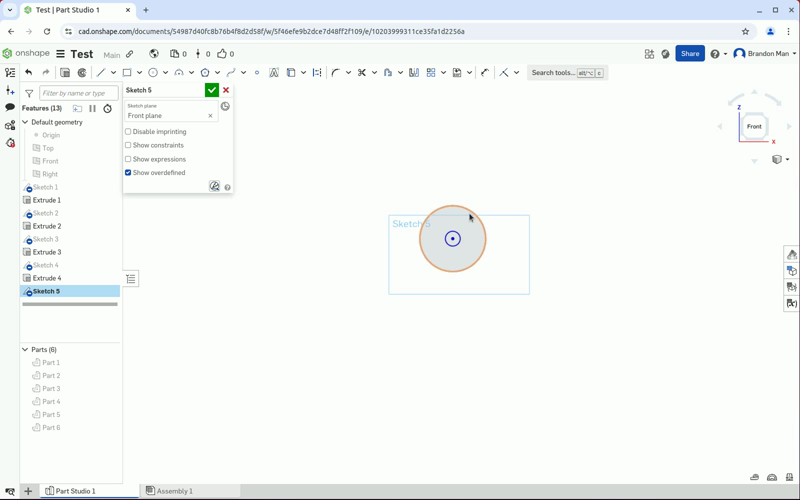
scroll(6)
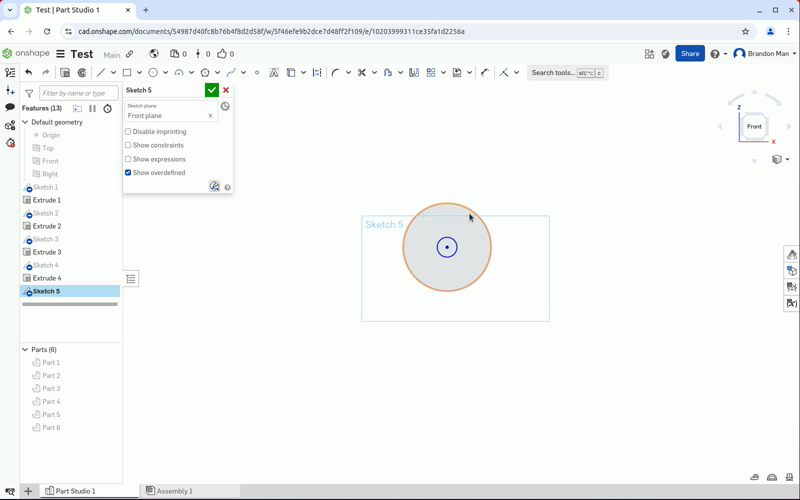
scroll(6)
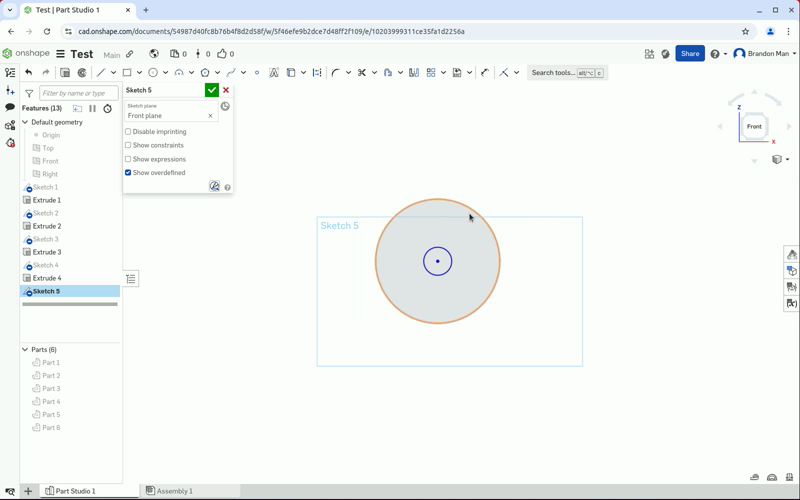
scroll(6)
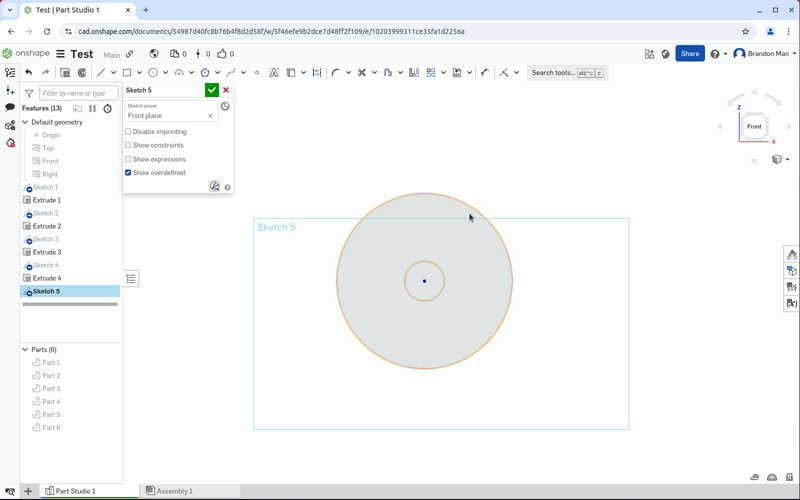
scroll(6)
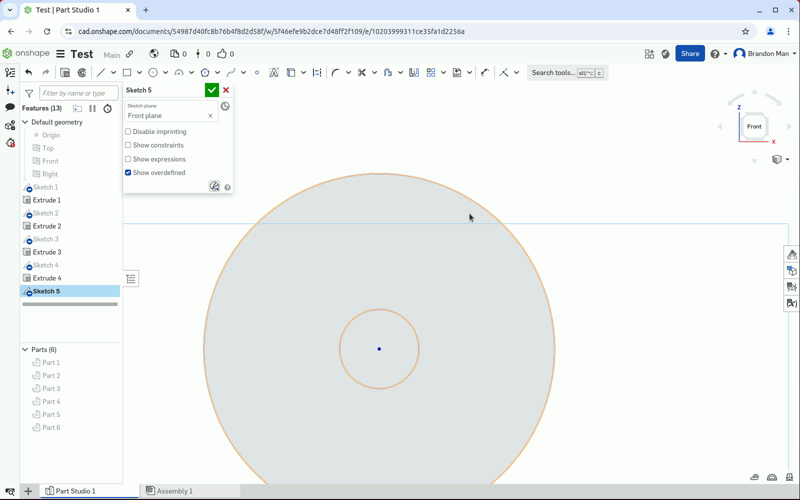
click(469, 213)
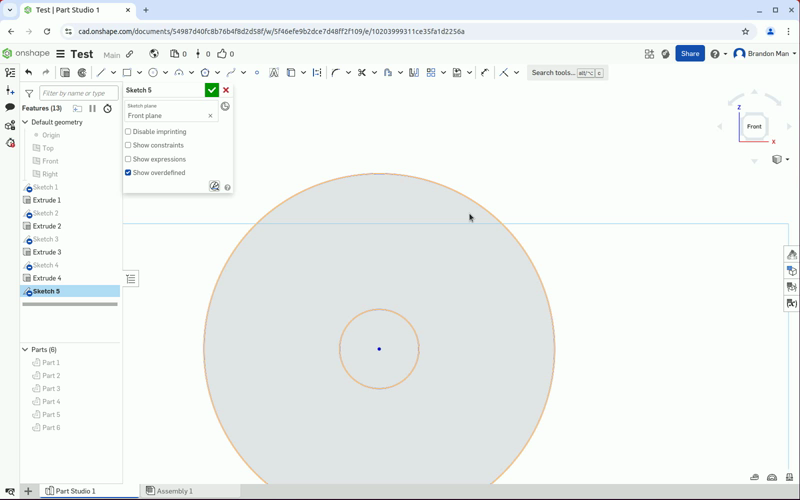
scroll(-6)
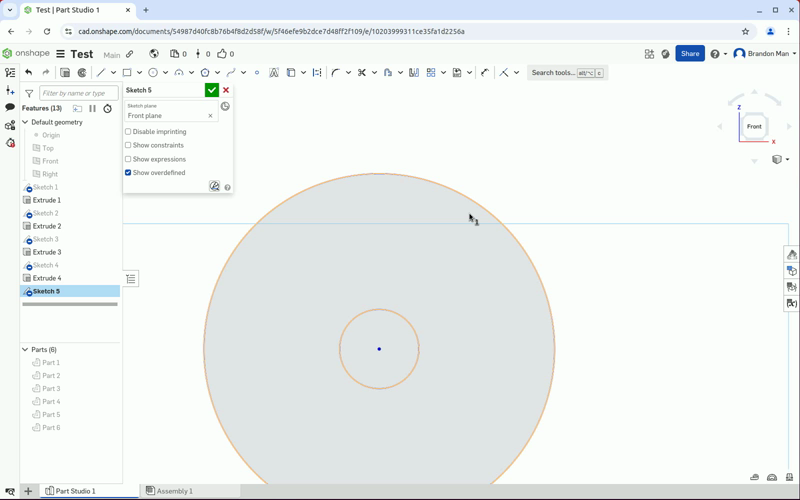
scroll(-6)
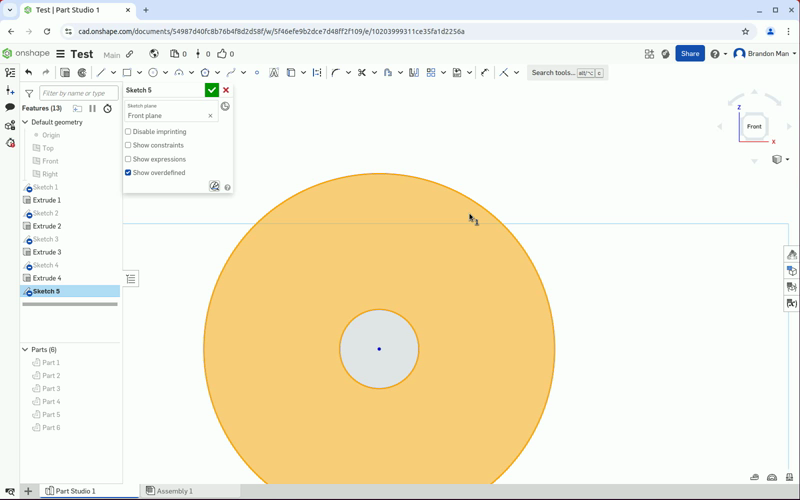
scroll(-6)
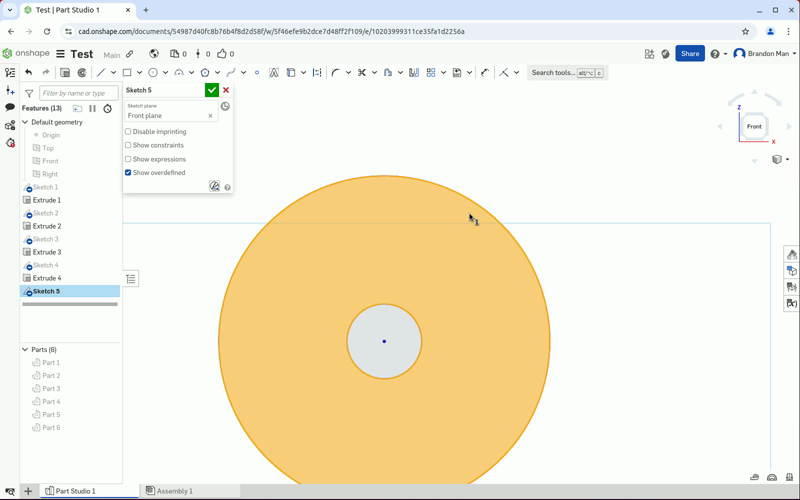
scroll(-6)
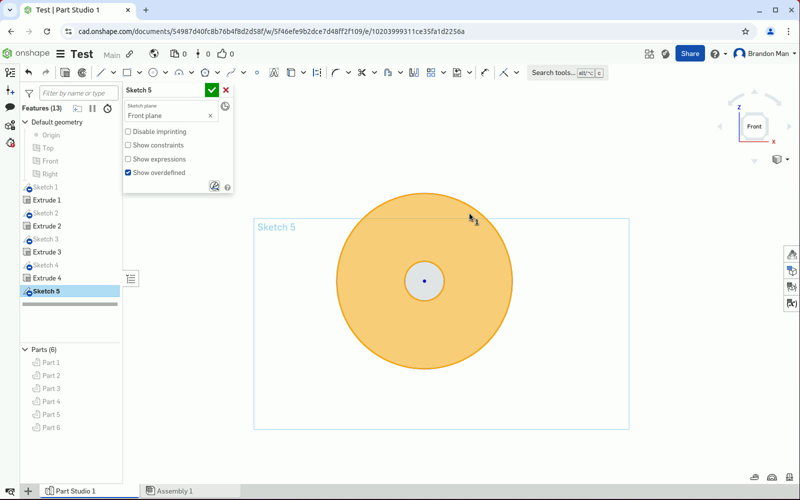
scroll(-6)
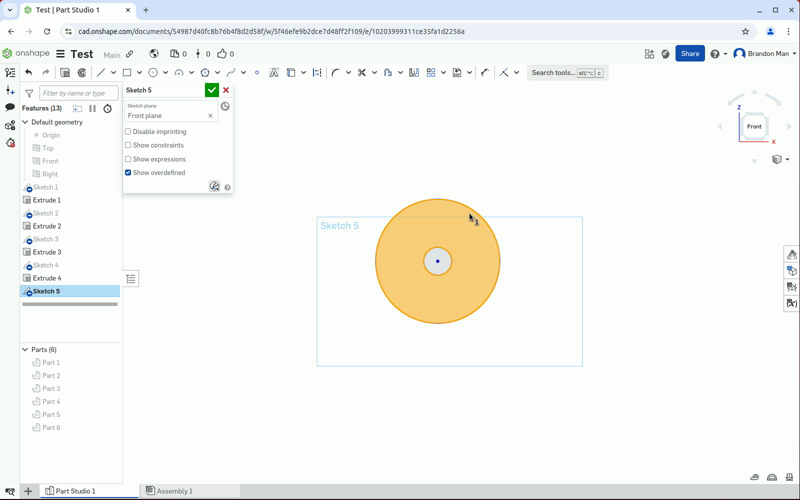
scroll(-6)
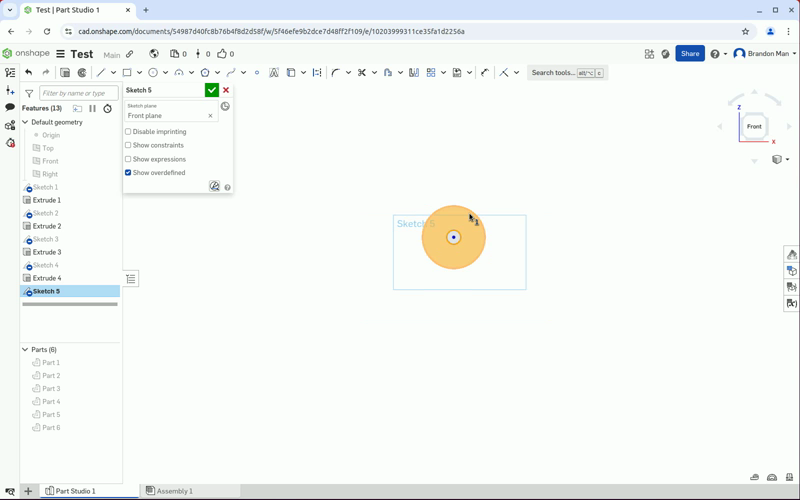
scroll(-6)
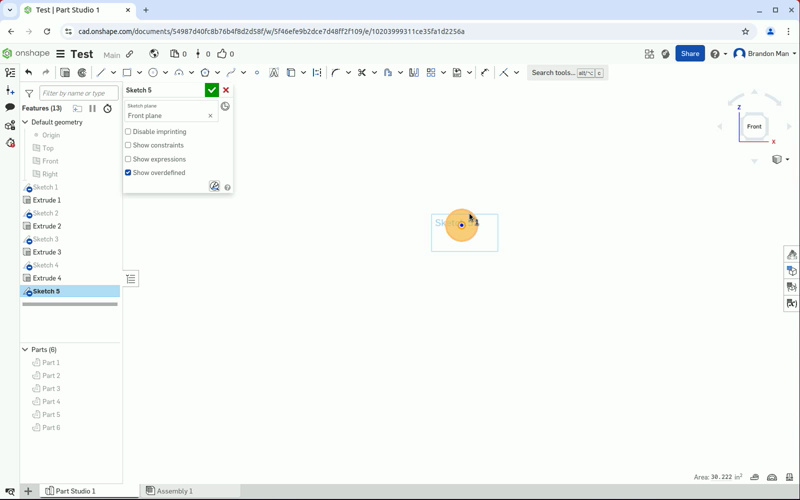
mouse_move(73, 352)
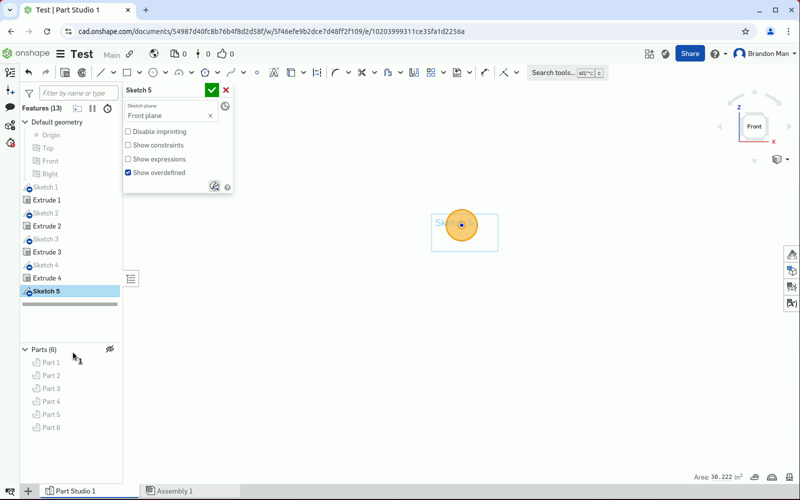
key(shift+y)
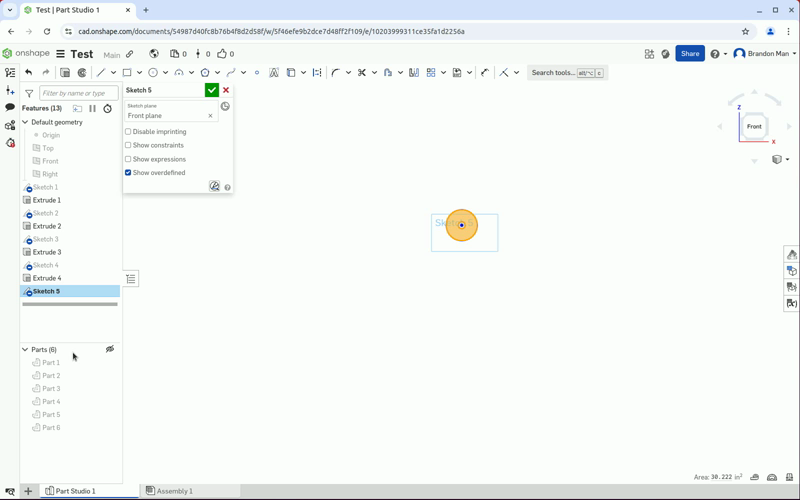
key(shift+e)
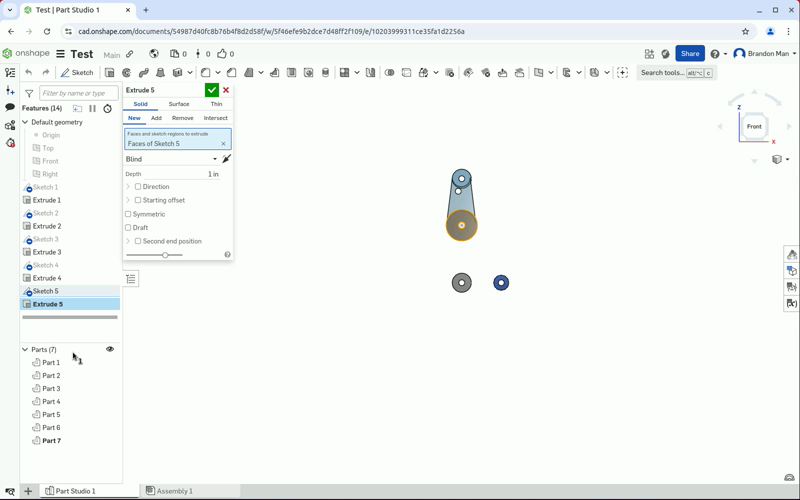
mouse_move(143, 106)
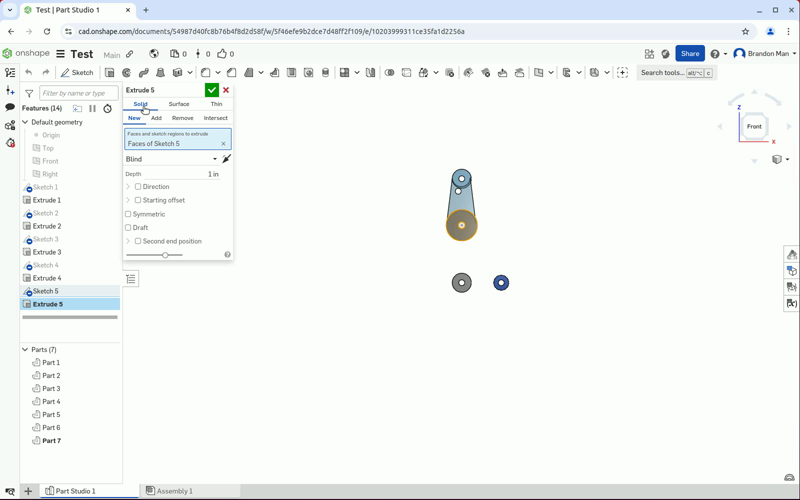
click(143, 106)
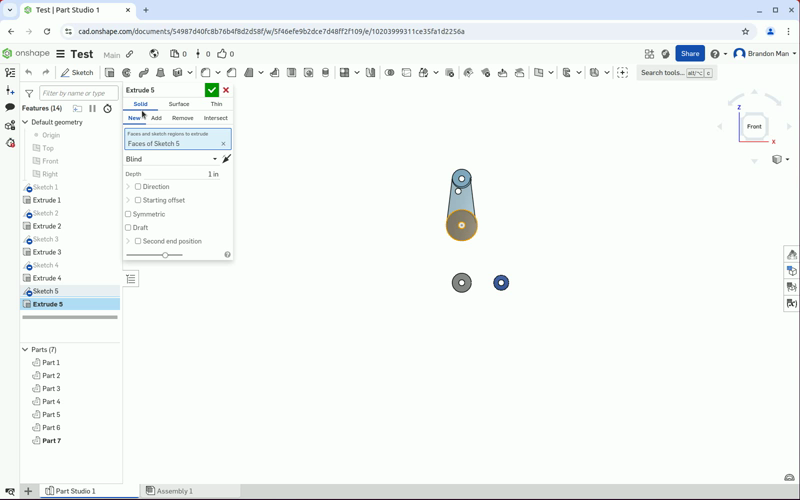
mouse_move(137, 120)
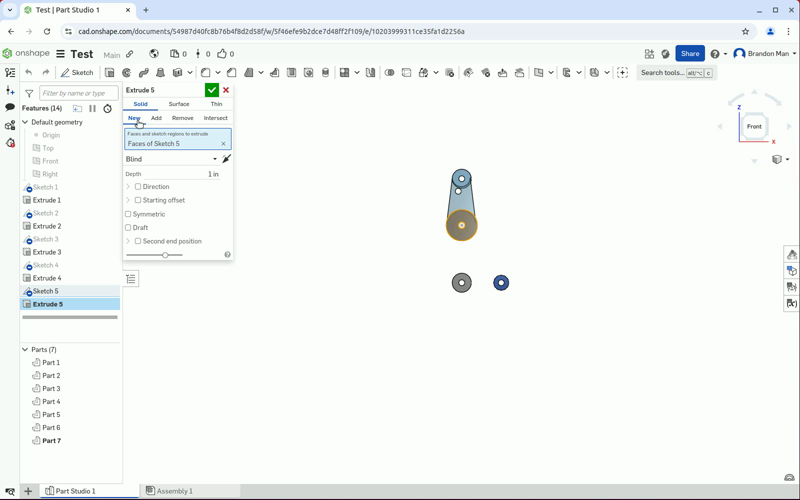
click(137, 120)
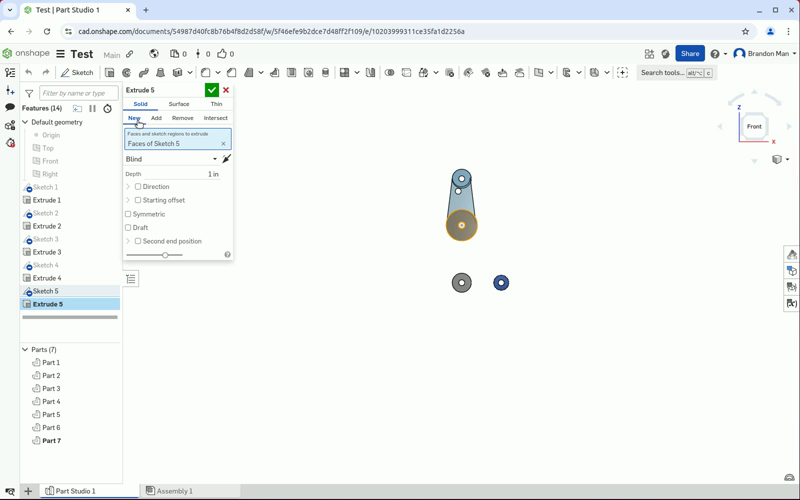
key(tab, 4)
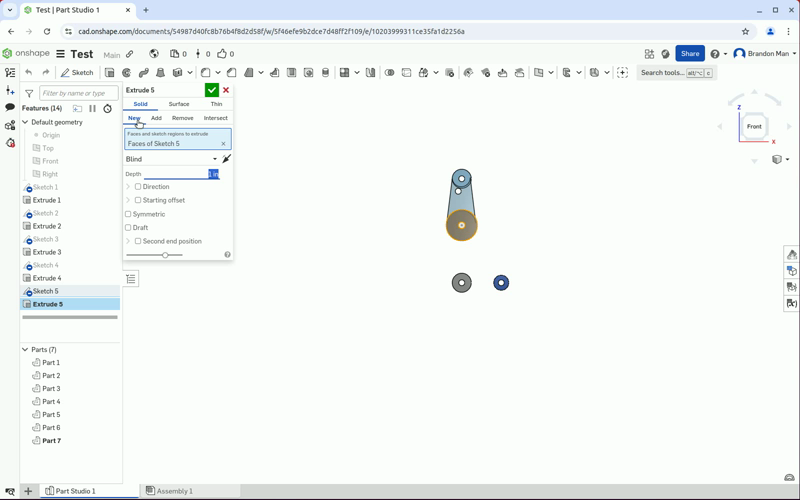
text(0.481)
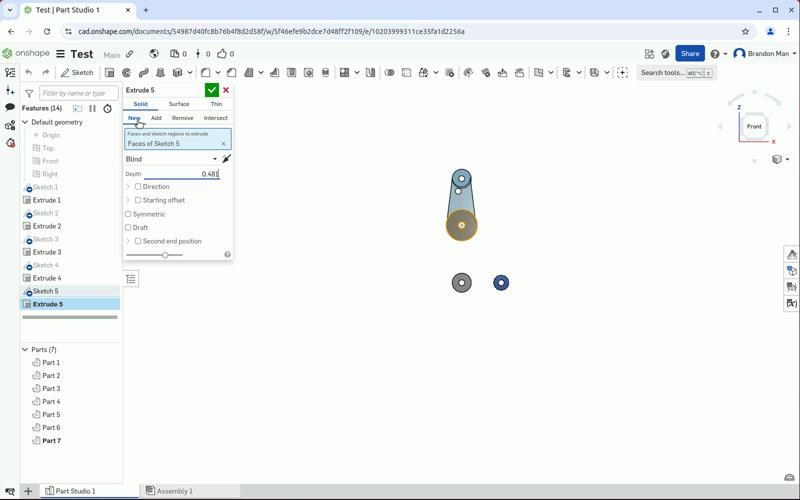
key(enter)
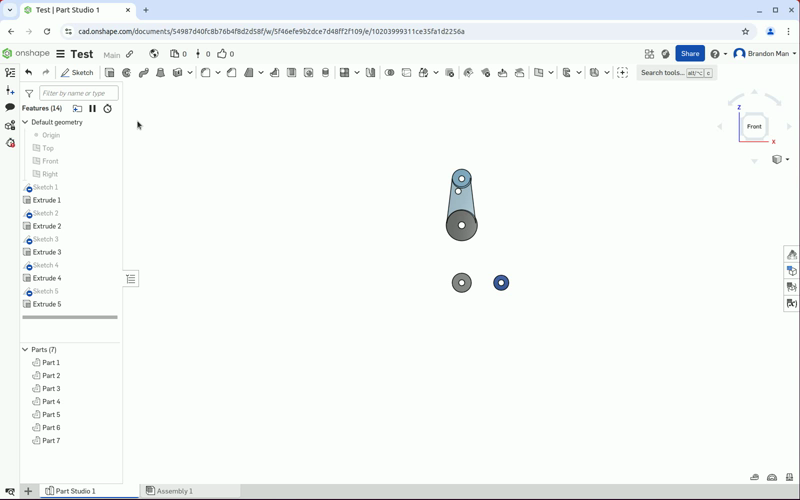
key(shift+h)
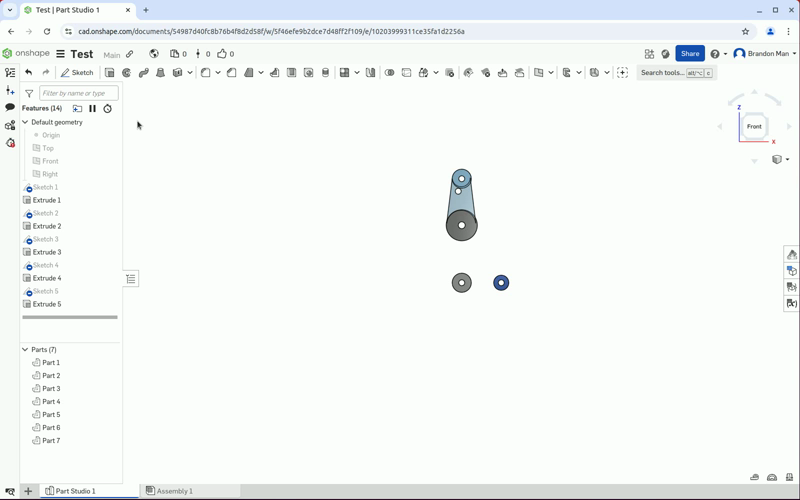
key(shift+h)
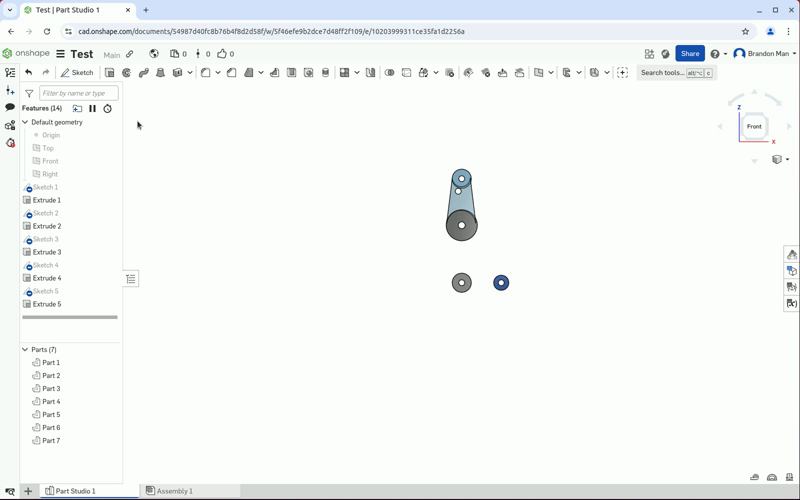
mouse_move(73, 189)
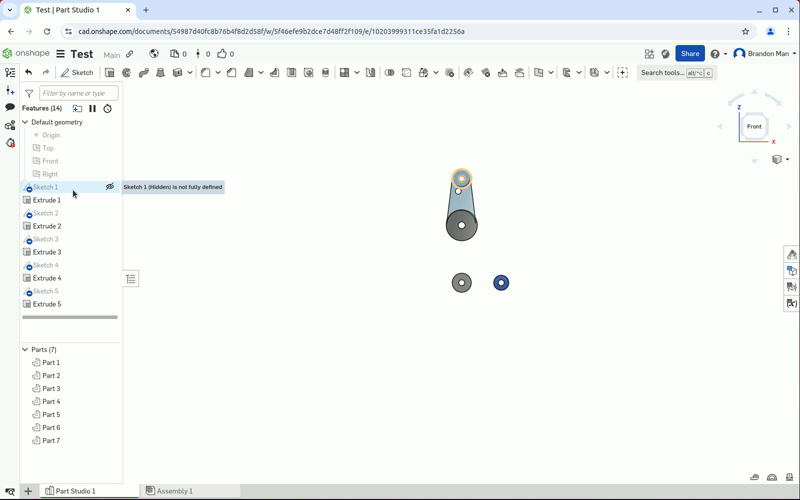
click(73, 189)
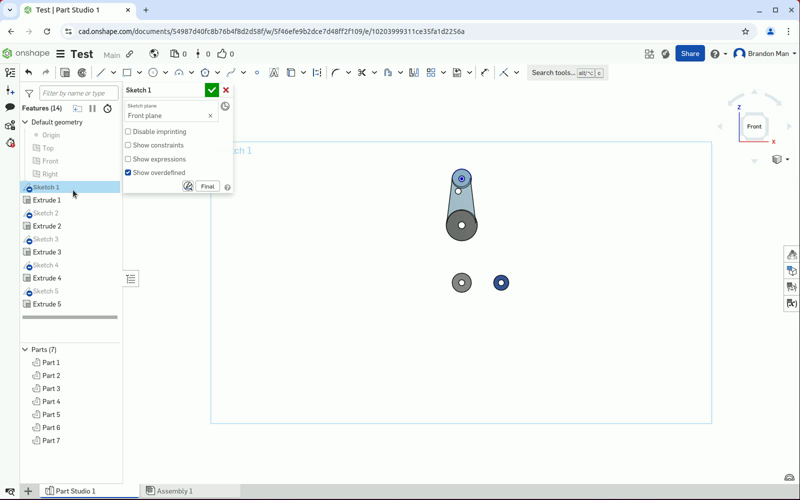
mouse_move(229, 92)
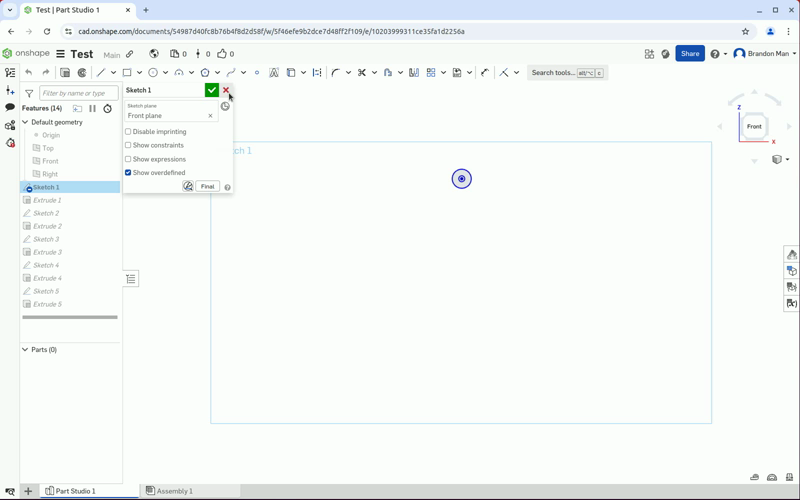
click(229, 92)
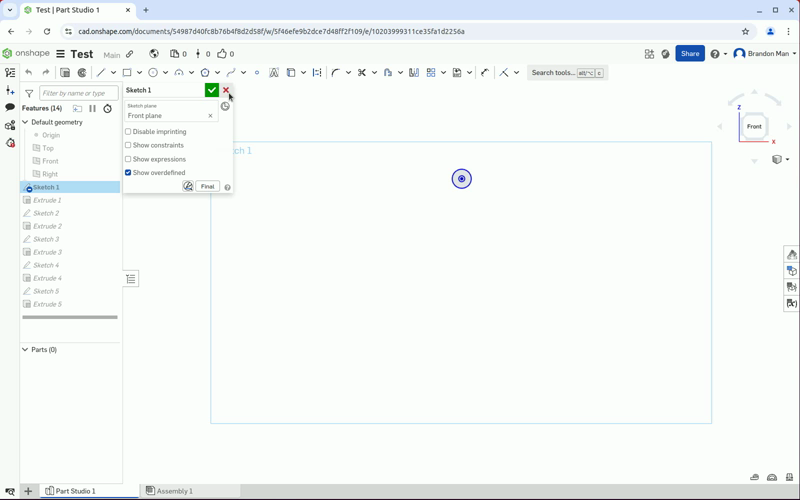
key(shift+s)
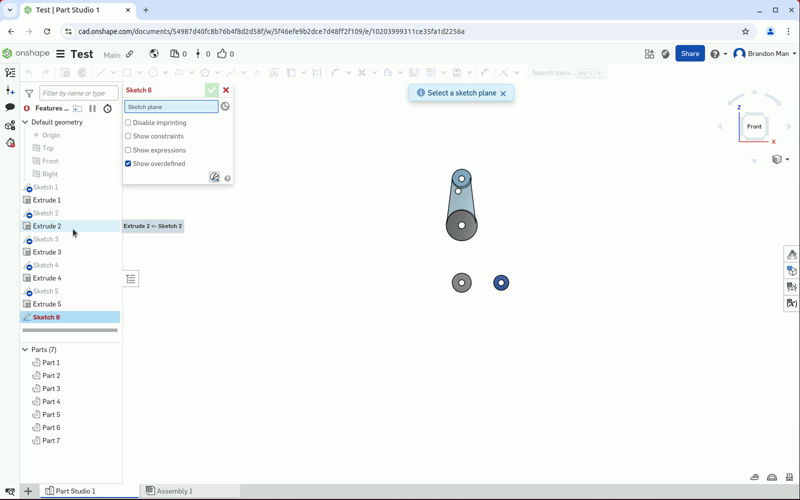
scroll(3)
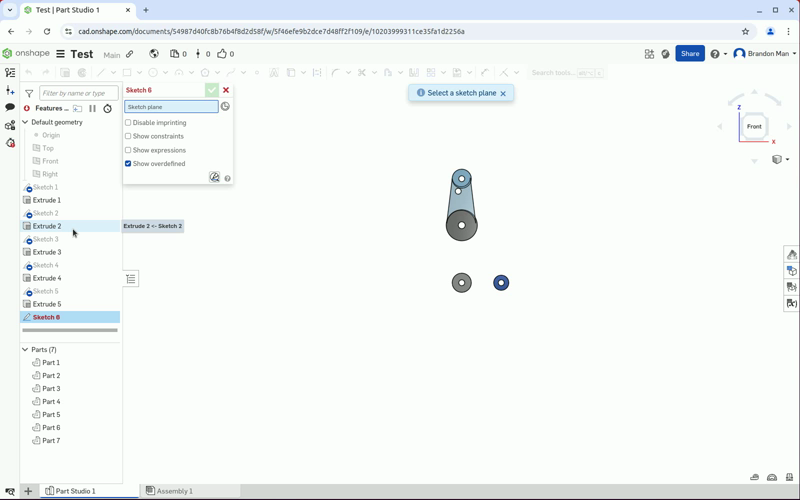
mouse_move(73, 163)
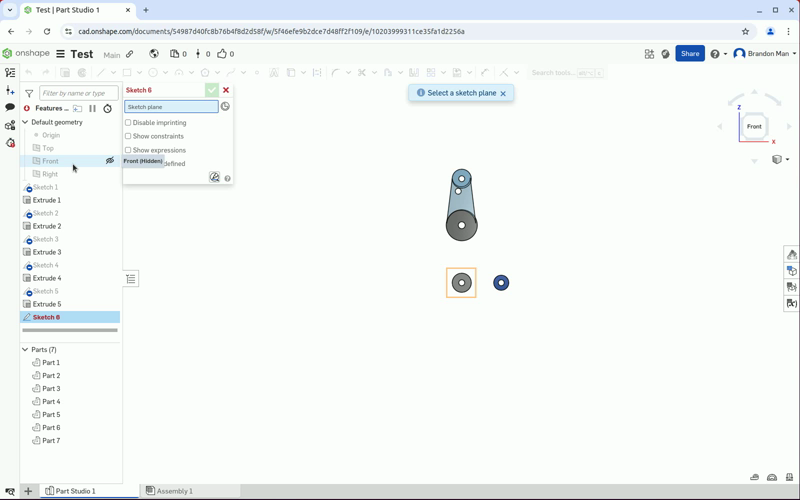
click(73, 163)
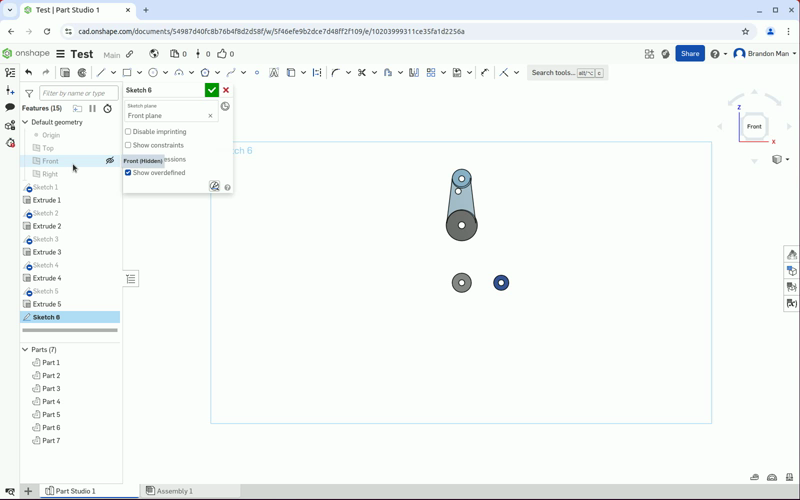
mouse_move(73, 352)
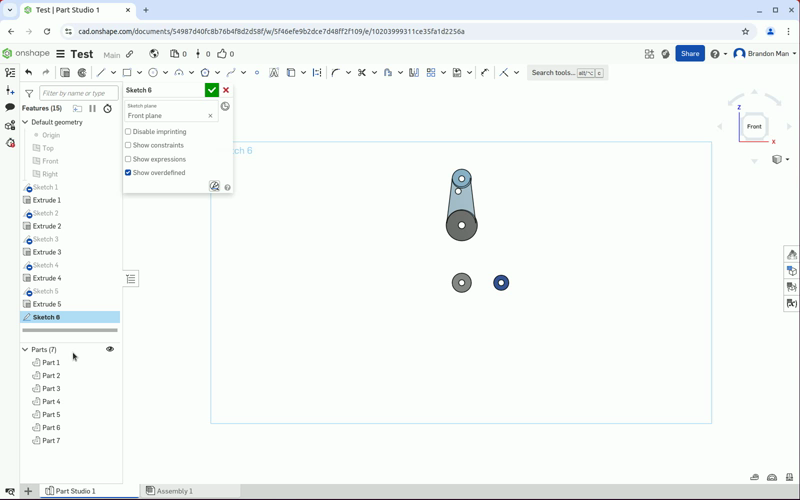
key(y)
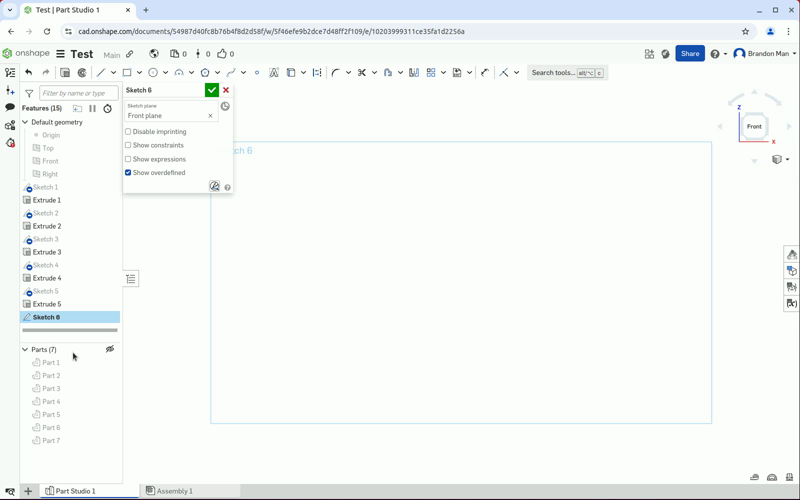
key(l)
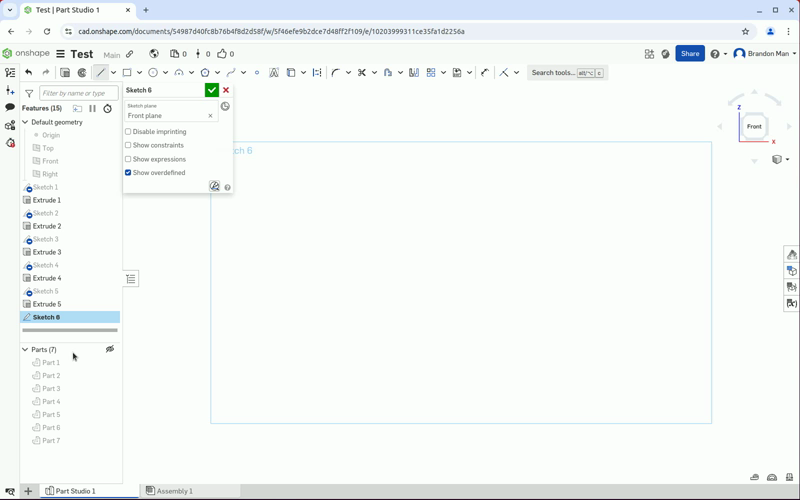
key_down(shift)
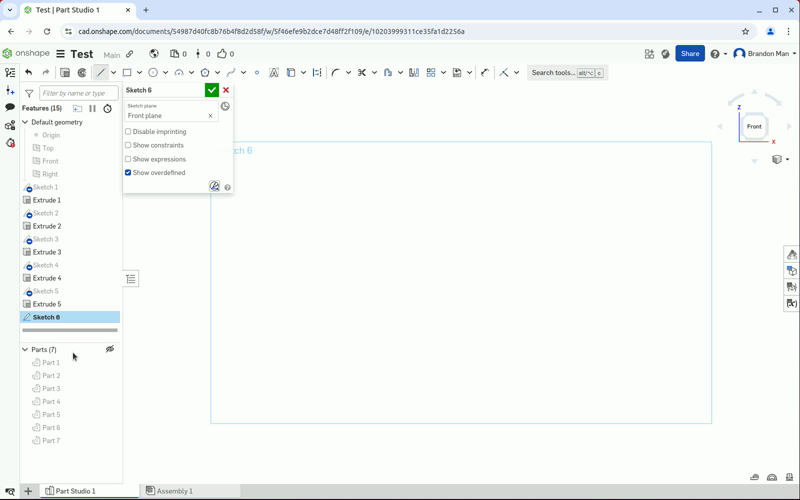
mouse_move(446, 226)
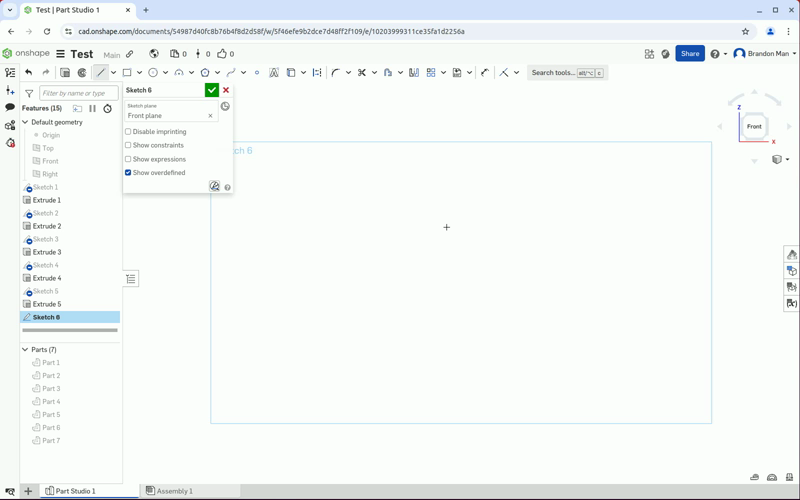
click(446, 226)
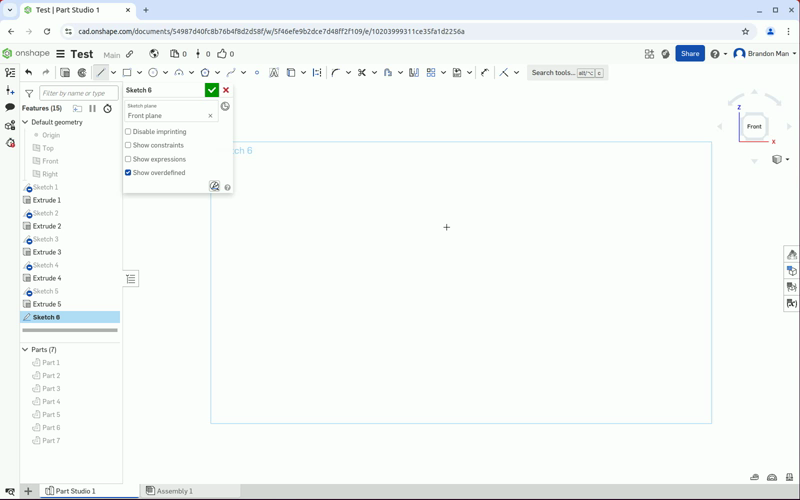
key_up(shift)
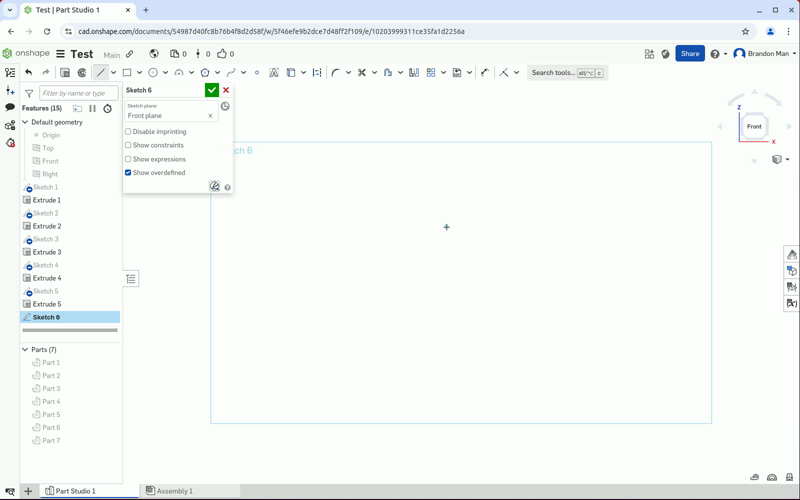
key_down(shift)
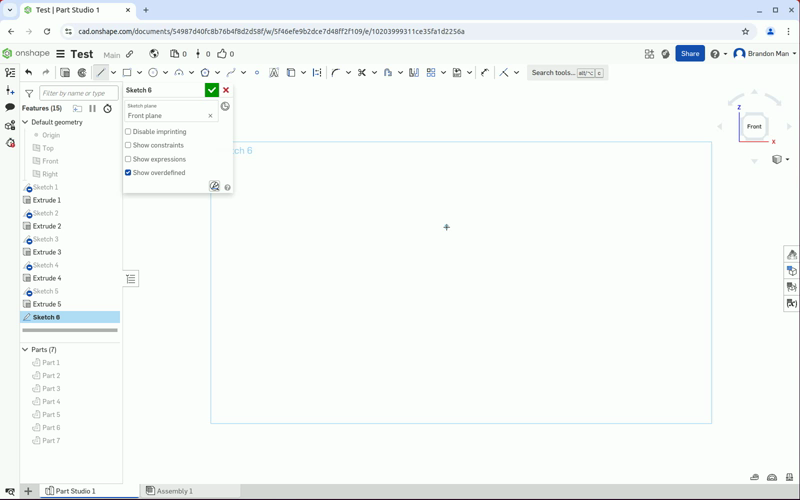
mouse_move(476, 226)
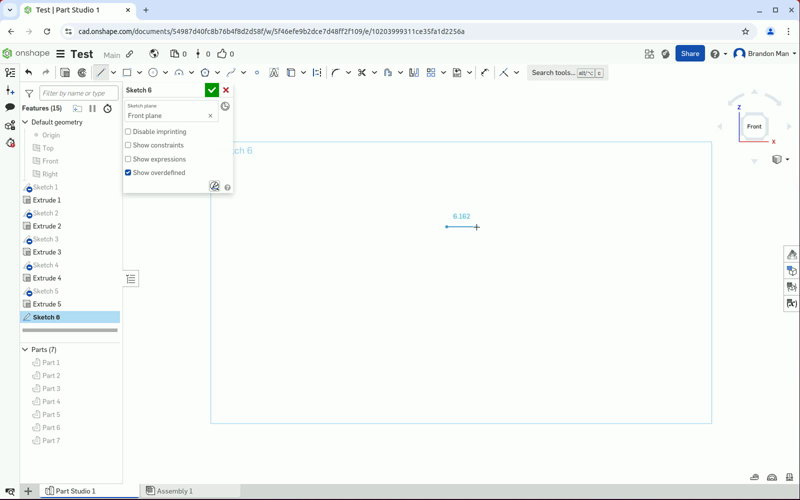
mouse_move(452, 284)
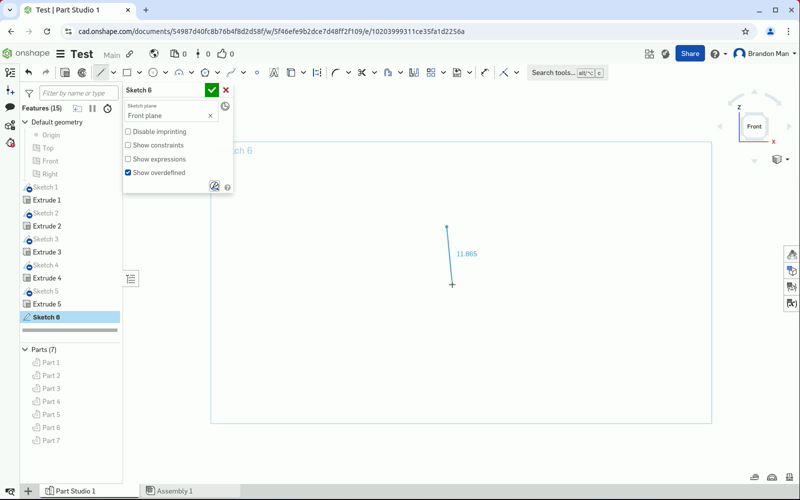
click(452, 284)
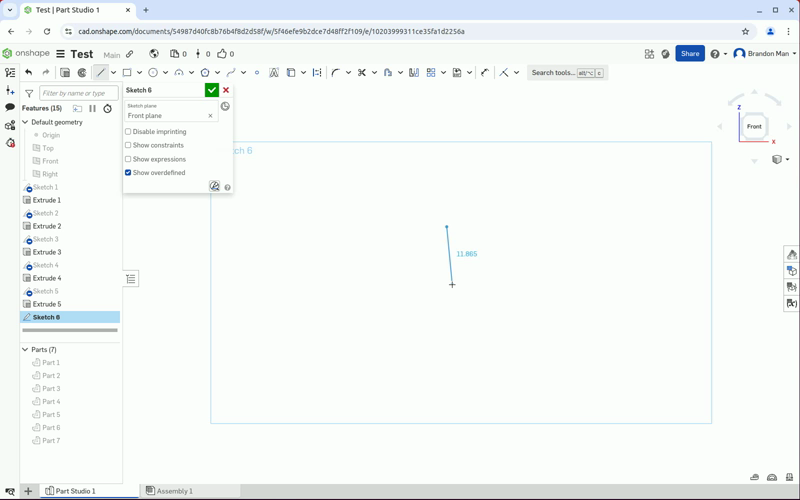
key_up(shift)
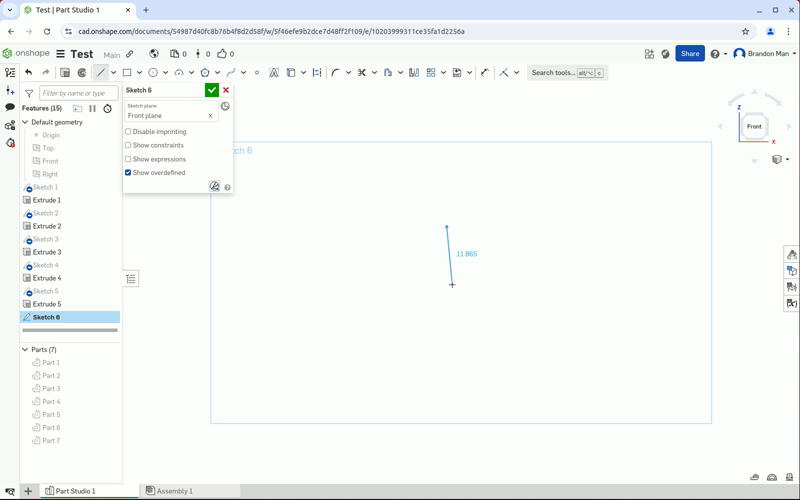
key(esc)
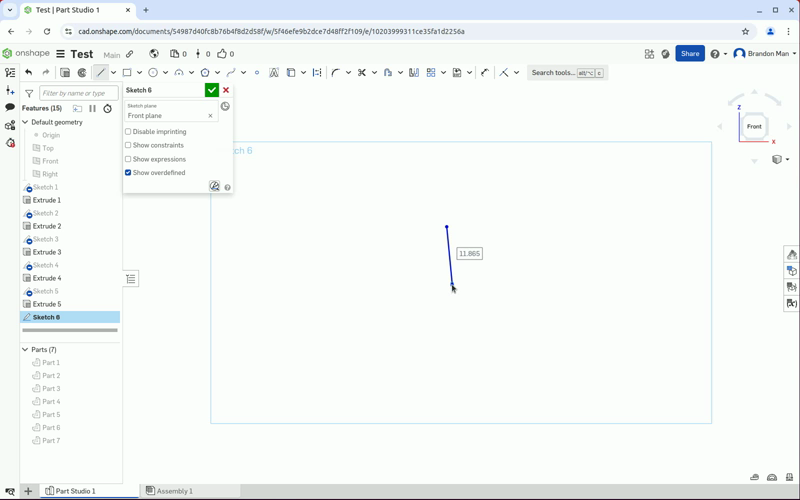
key(a)
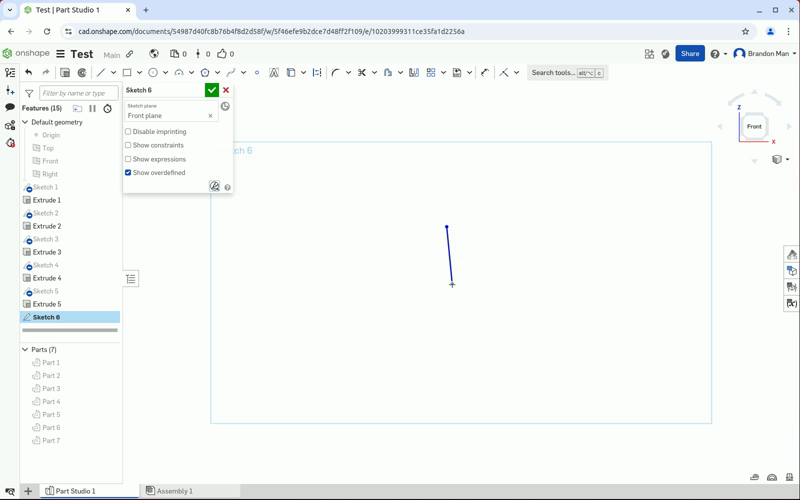
mouse_move(452, 284)
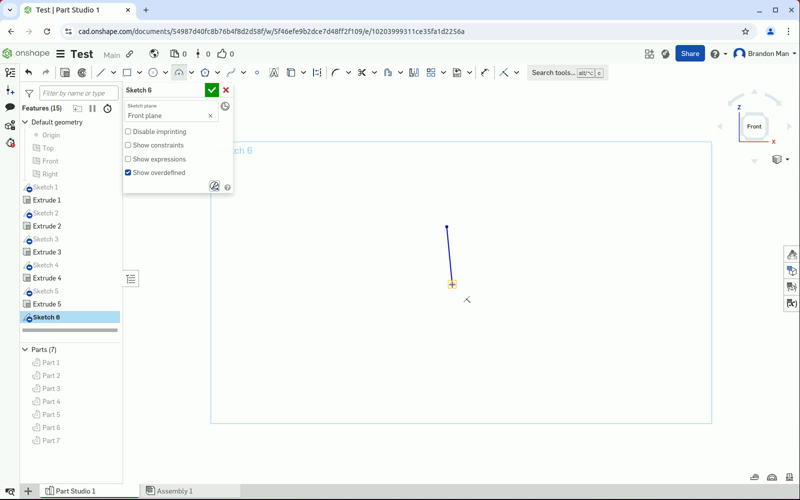
click(452, 284)
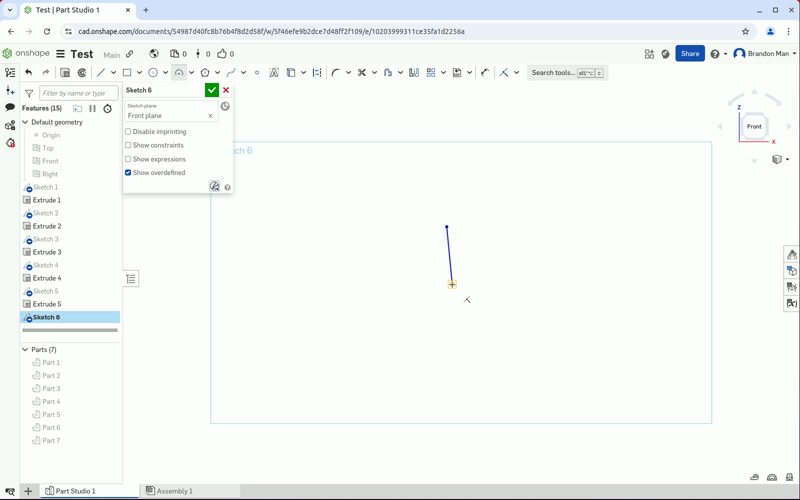
key_down(shift)
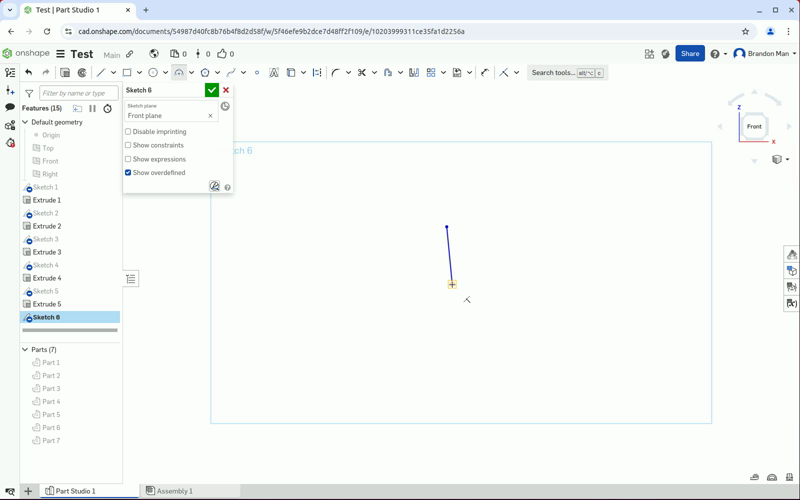
mouse_move(461, 291)
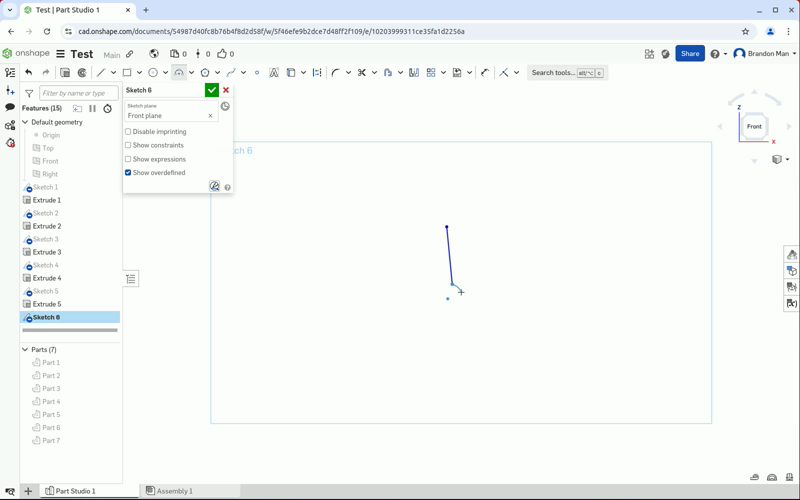
click(461, 291)
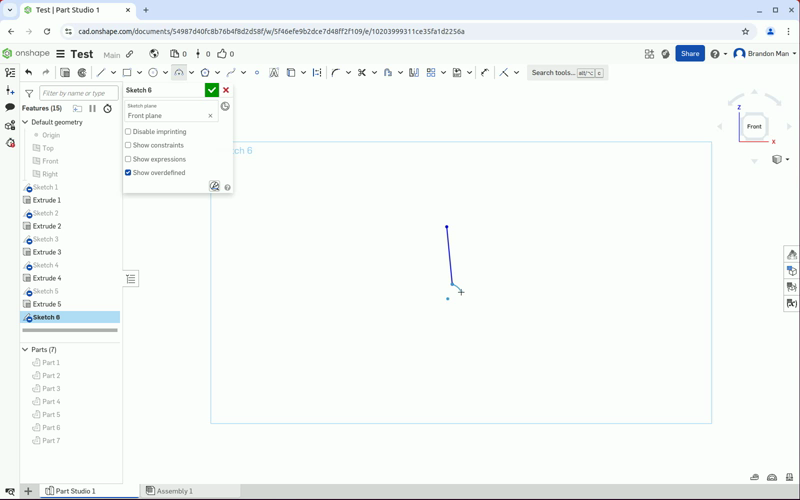
mouse_move(466, 276)
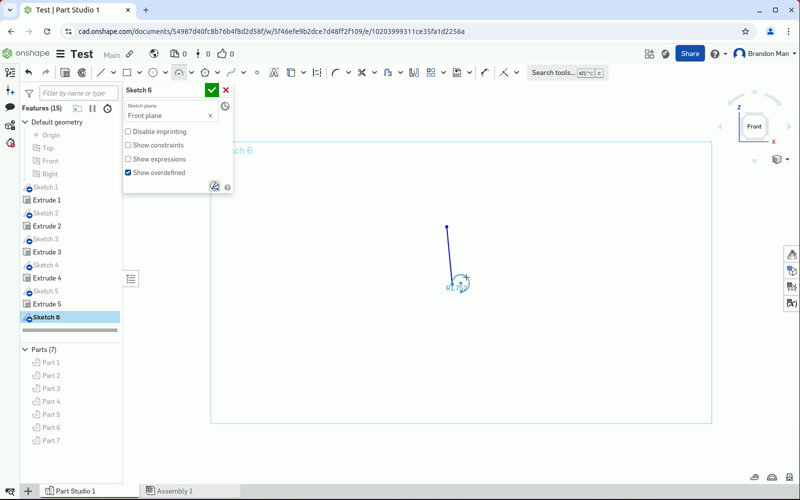
click(466, 276)
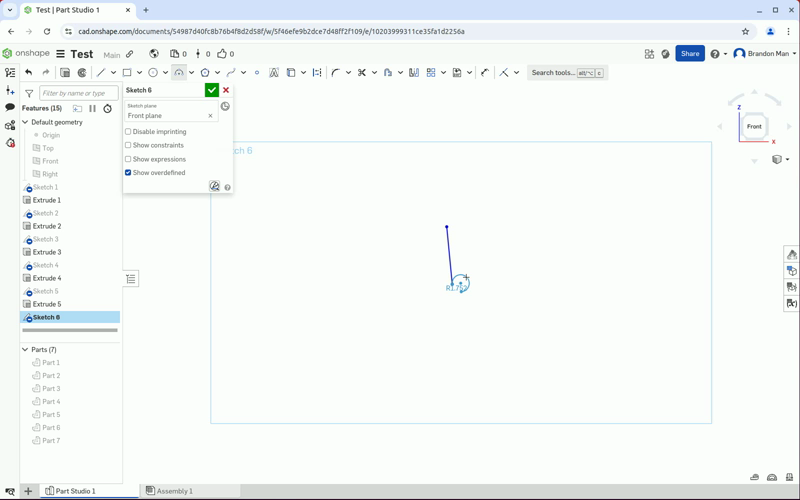
key_up(shift)
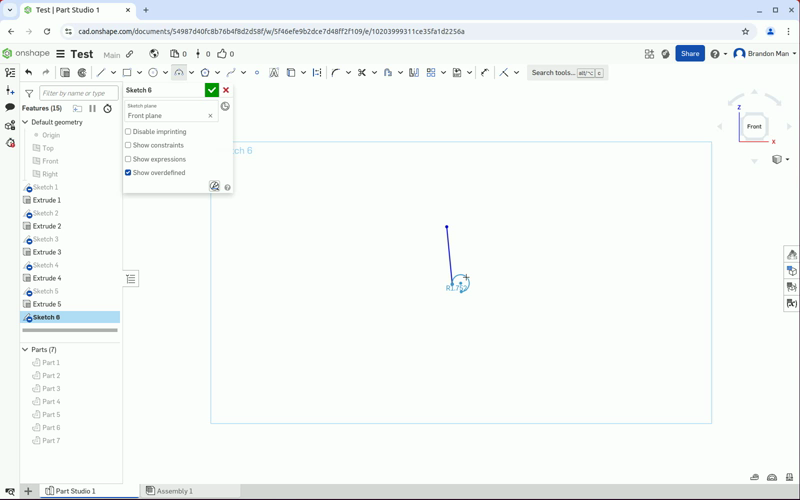
key(esc)
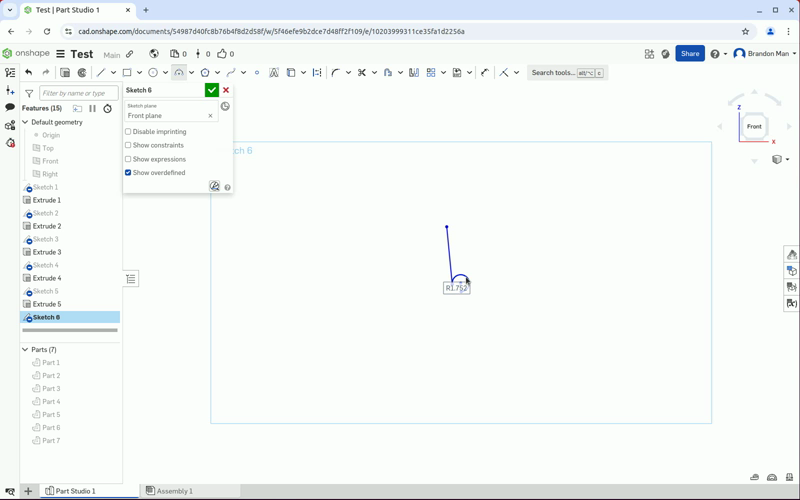
key(l)
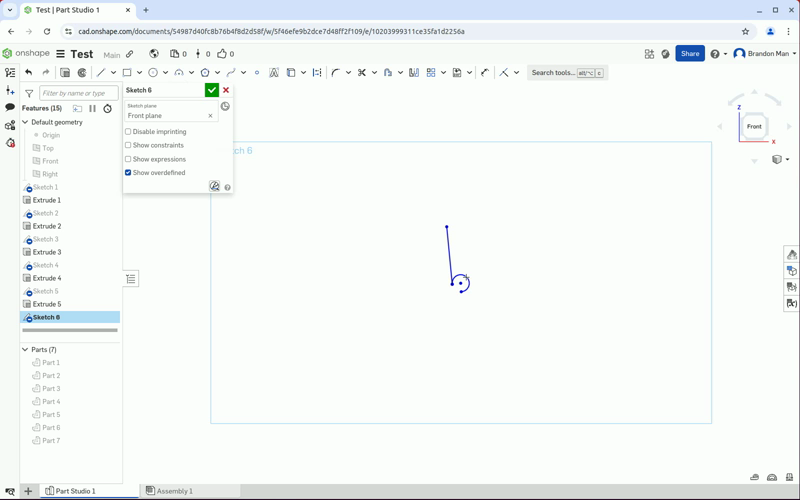
mouse_move(461, 291)
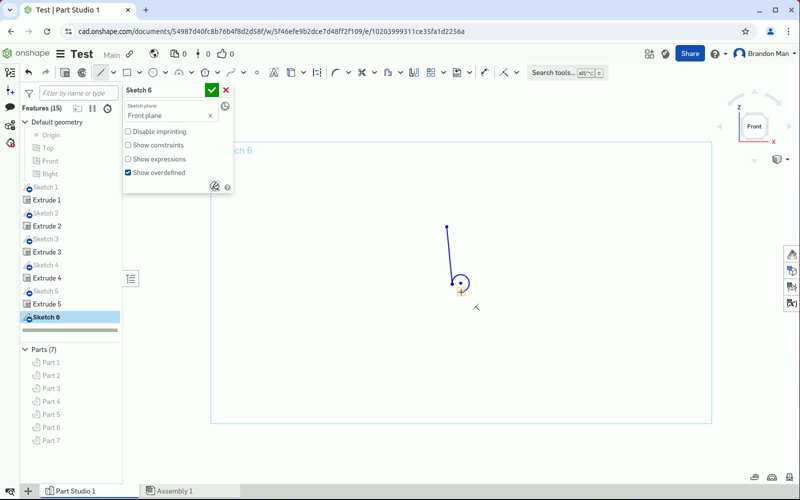
click(461, 291)
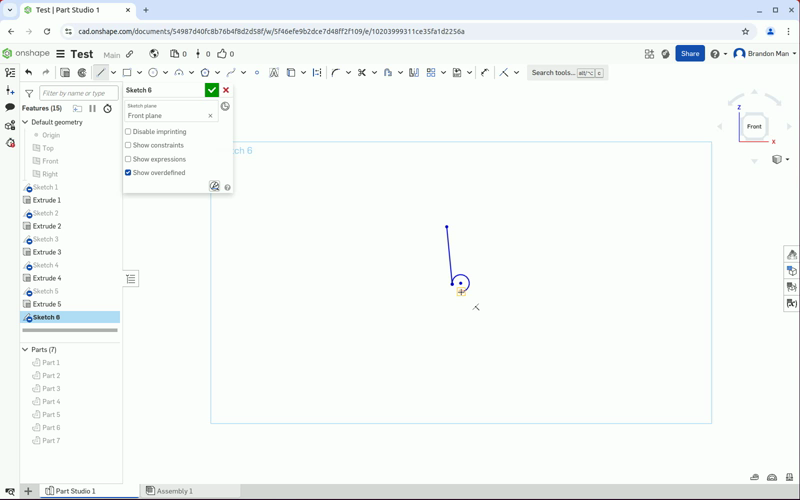
key_down(shift)
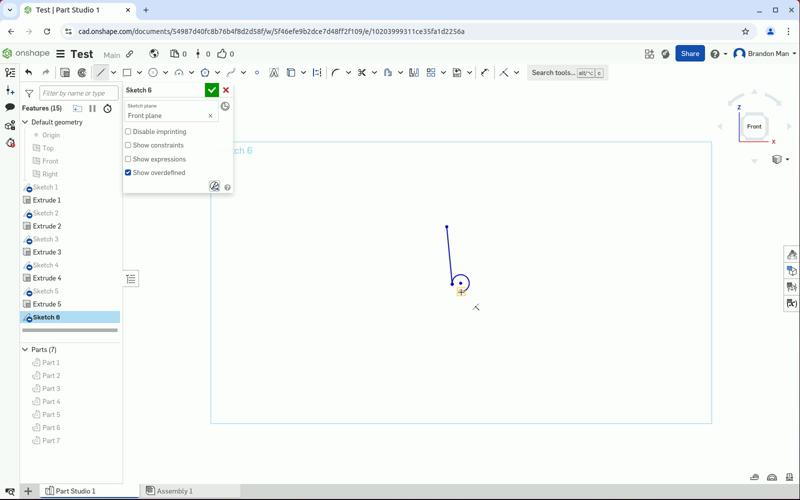
mouse_move(491, 291)
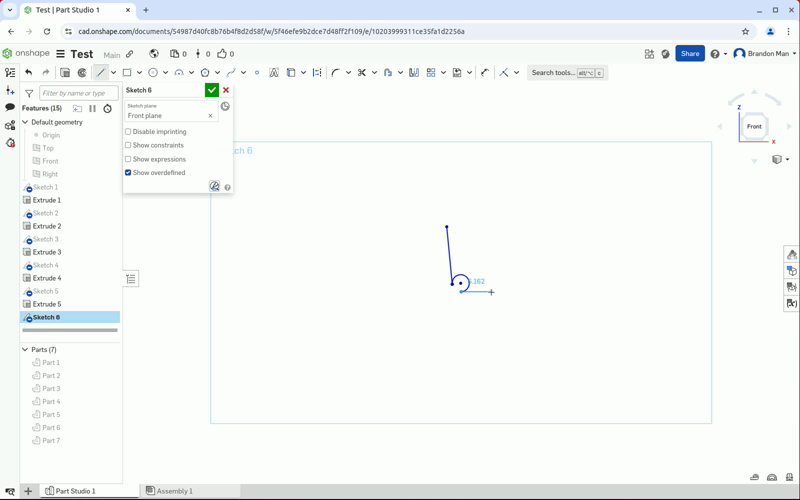
mouse_move(502, 290)
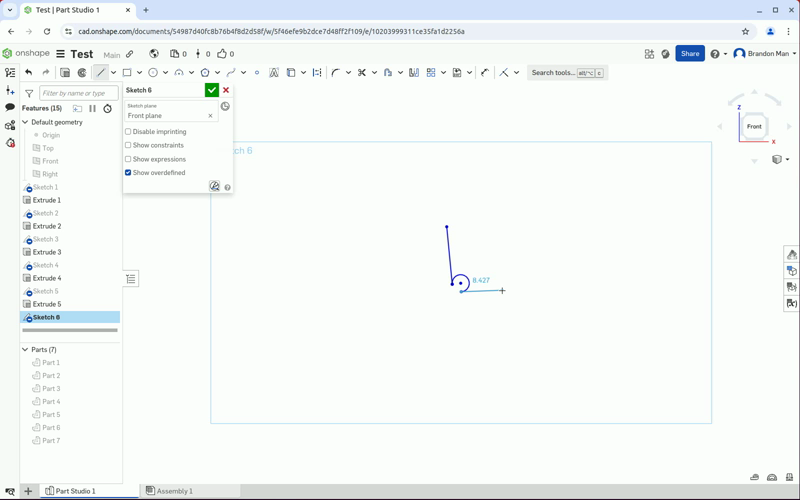
click(502, 290)
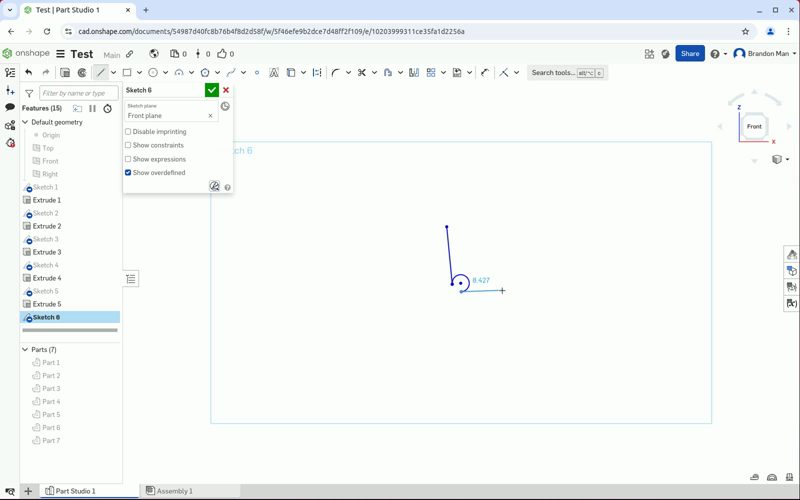
key_up(shift)
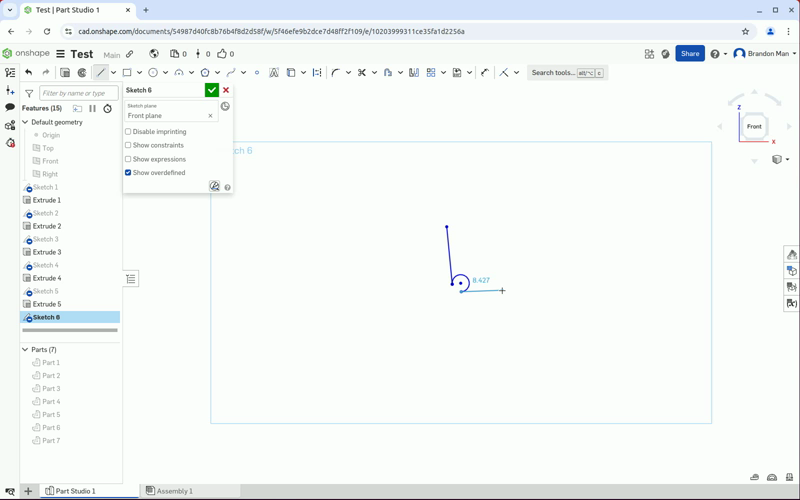
key(esc)
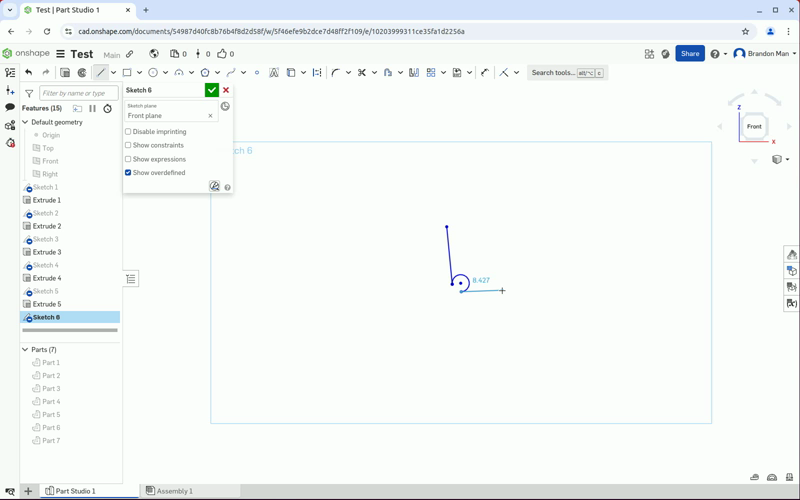
key(a)
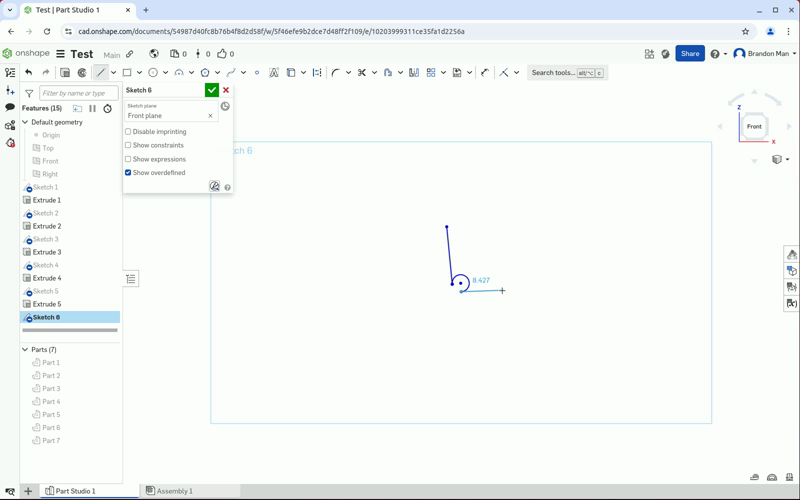
mouse_move(502, 290)
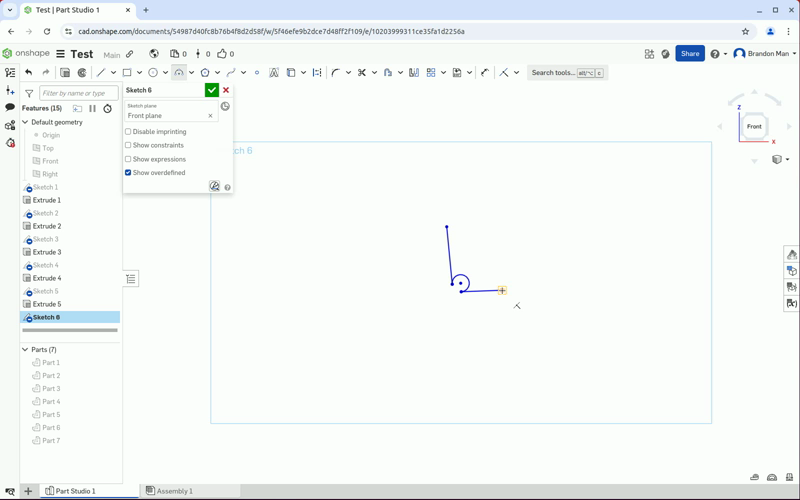
click(502, 290)
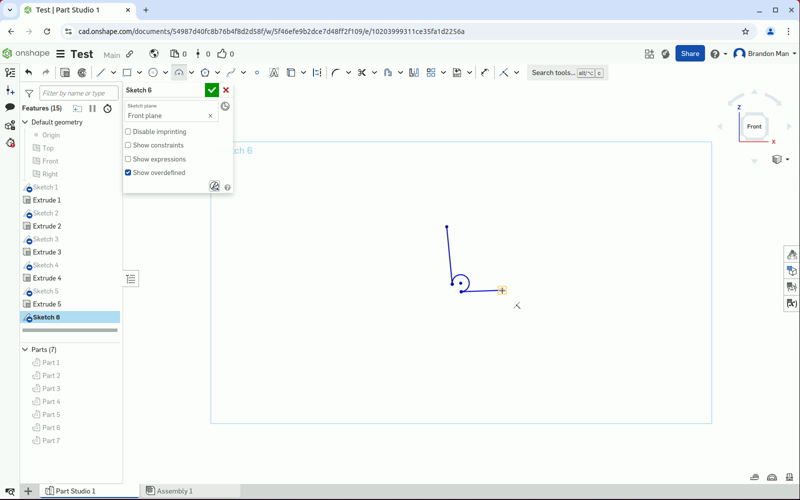
key_down(shift)
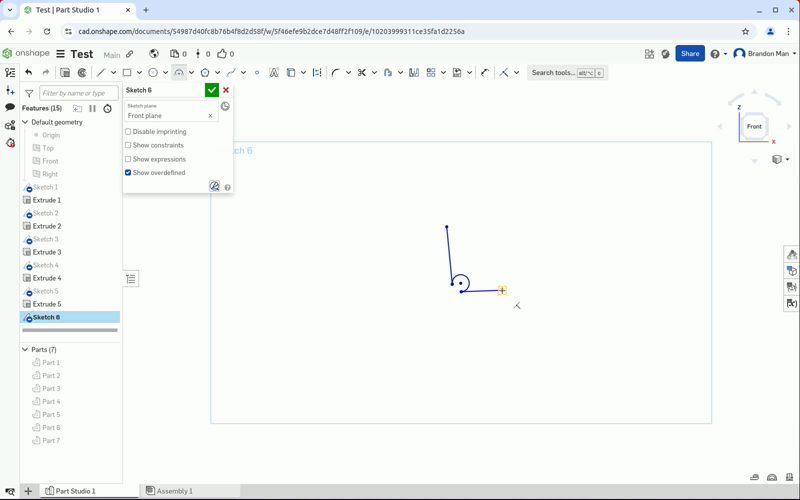
mouse_move(502, 276)
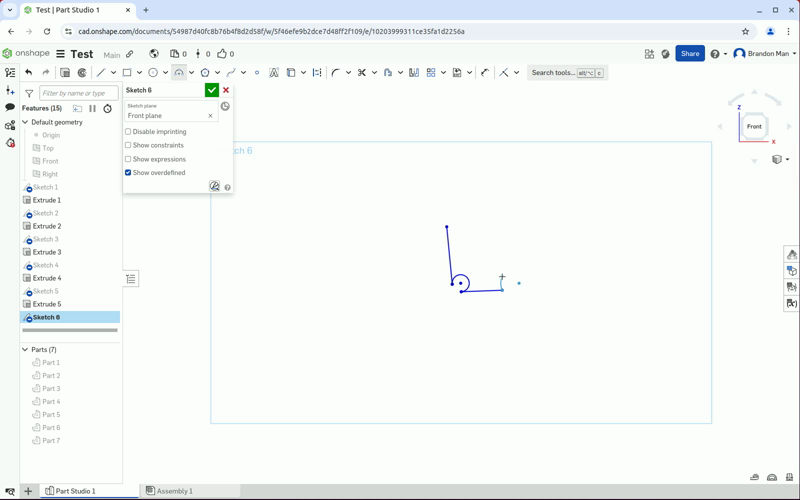
click(502, 276)
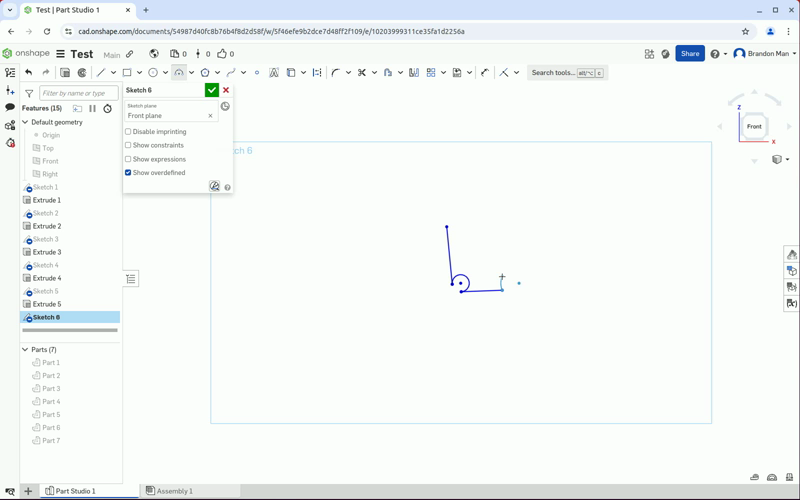
mouse_move(494, 282)
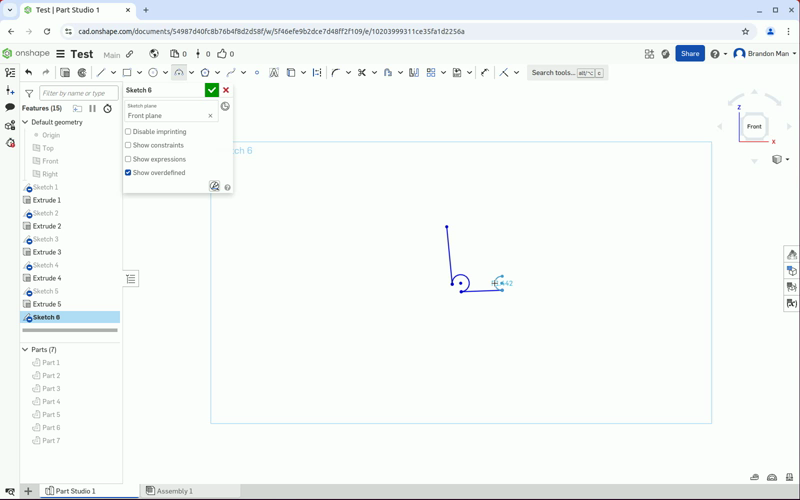
click(494, 282)
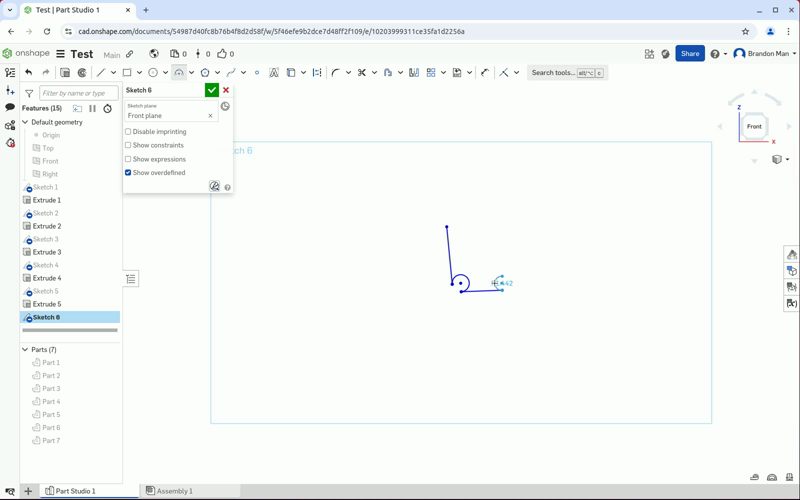
key_up(shift)
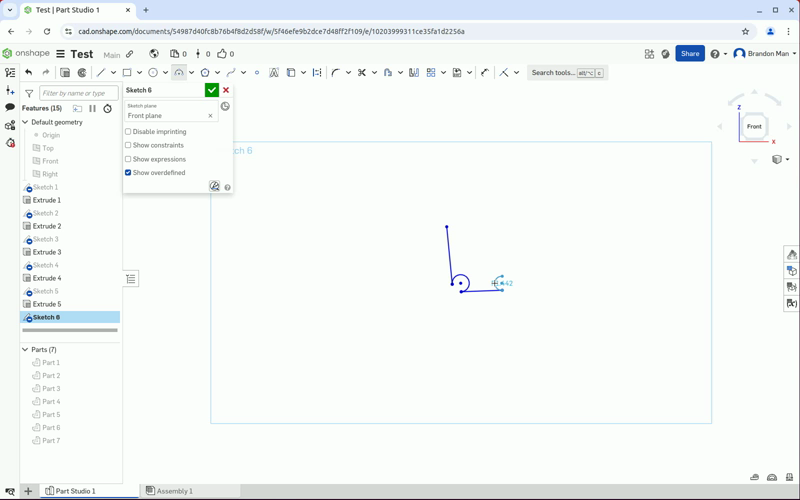
key(esc)
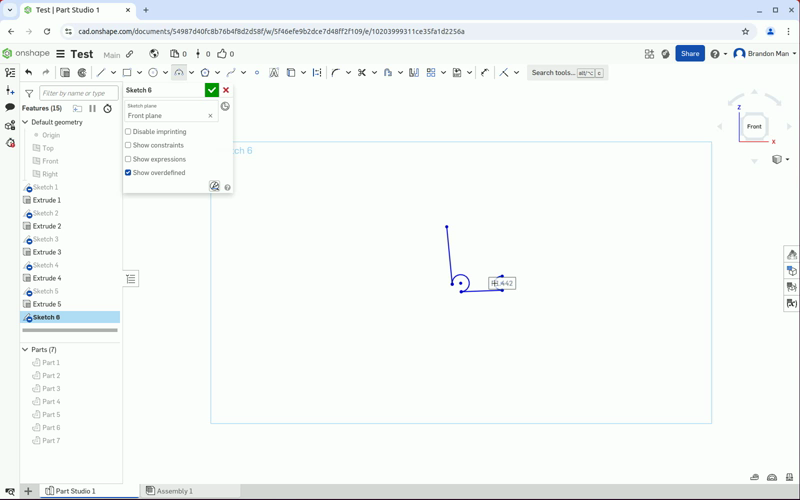
key(l)
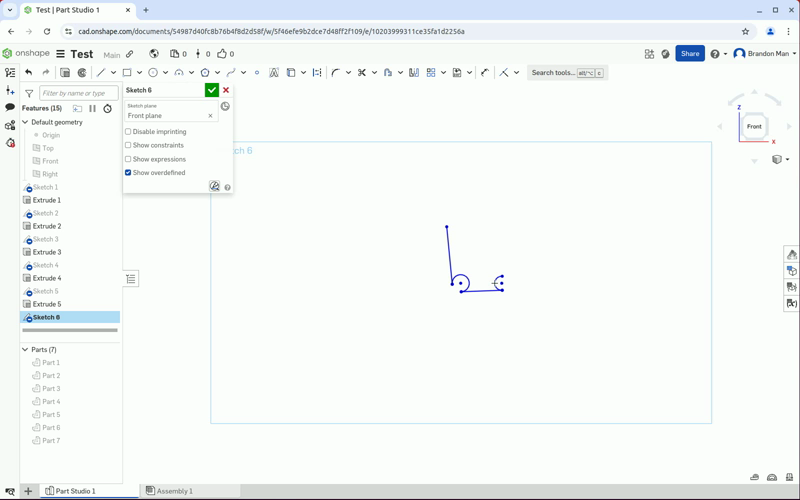
mouse_move(502, 276)
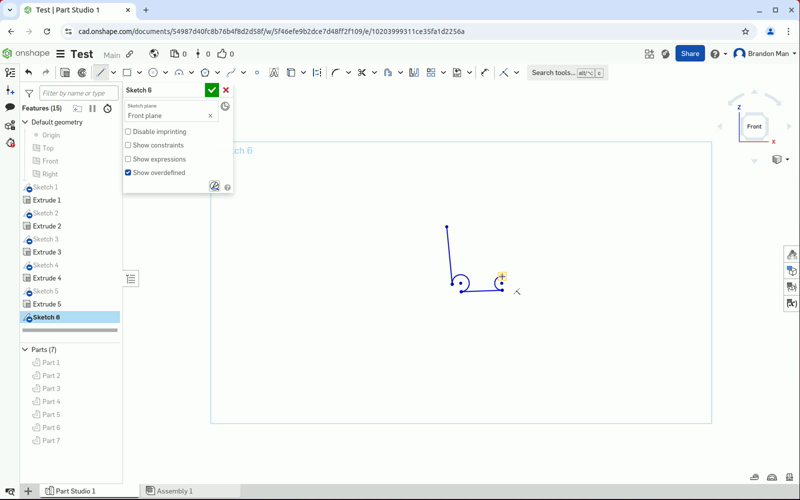
click(502, 276)
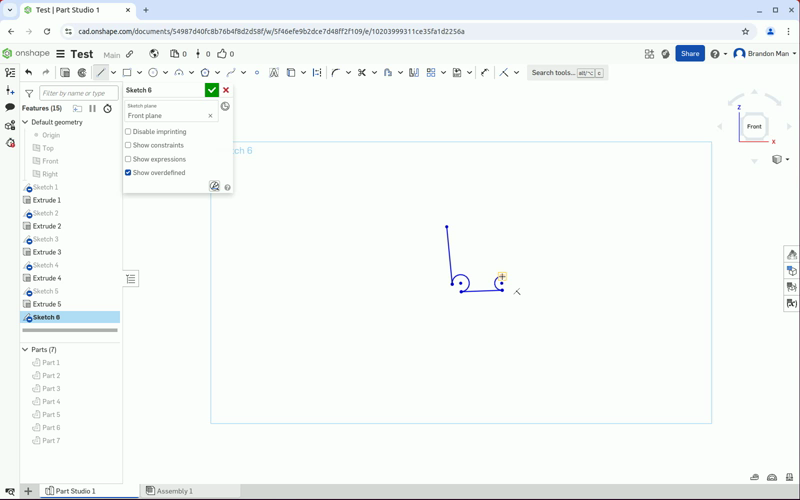
key_down(shift)
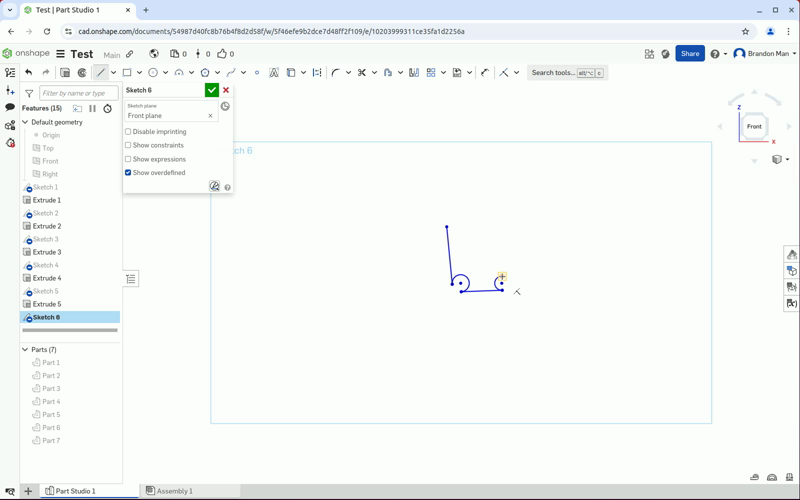
mouse_move(532, 276)
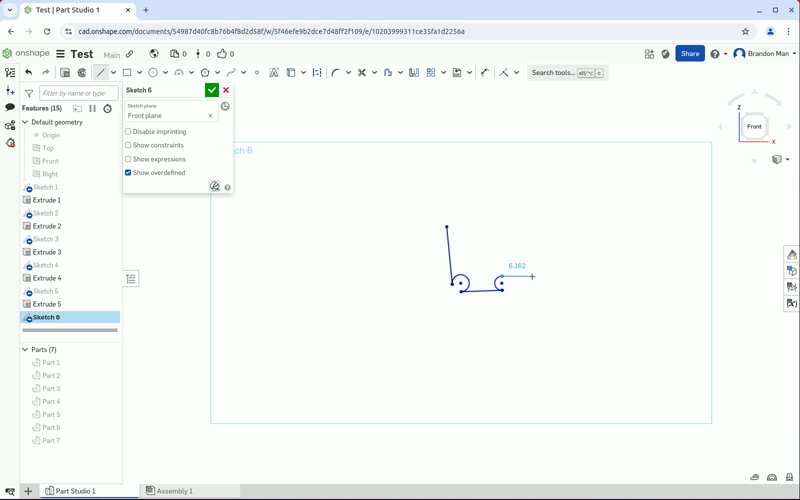
mouse_move(478, 275)
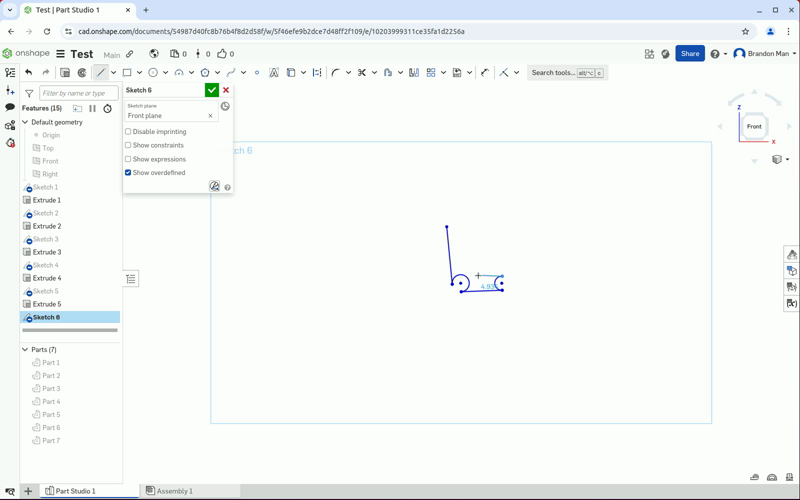
click(478, 275)
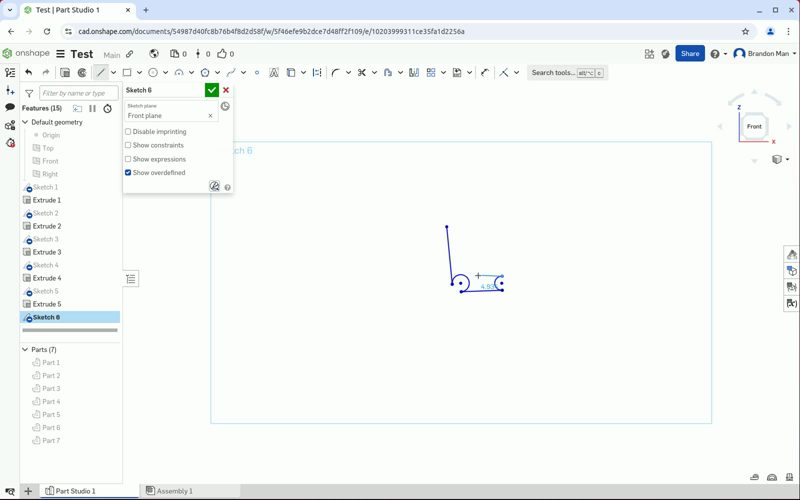
key_up(shift)
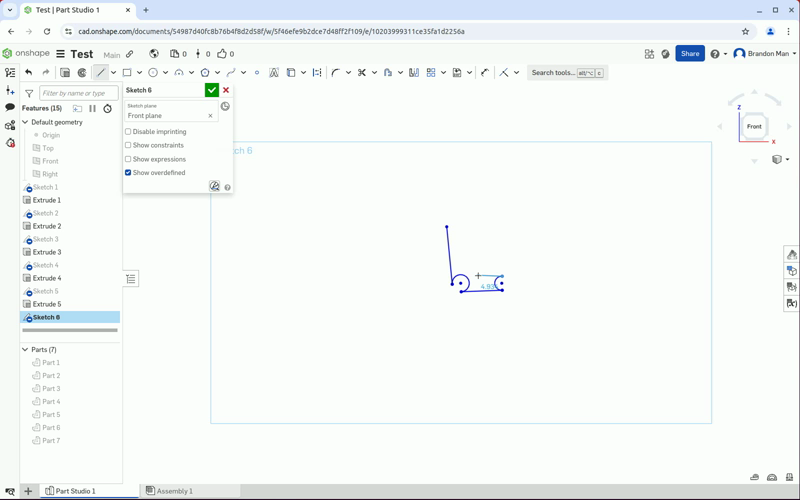
key(esc)
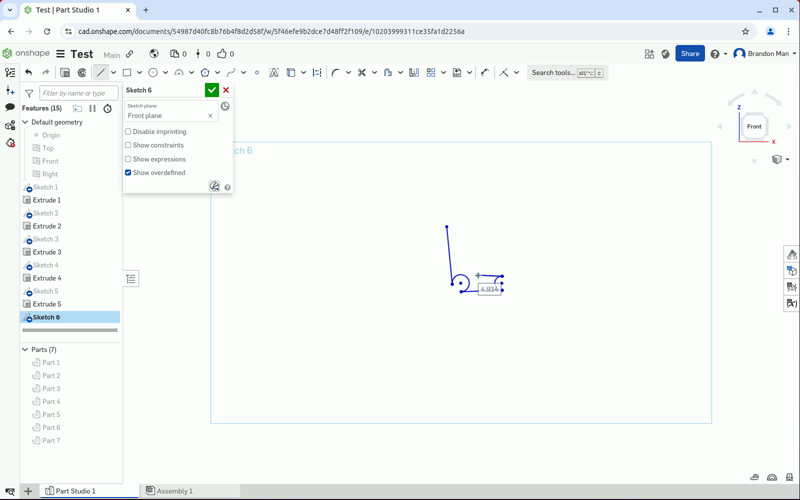
key(a)
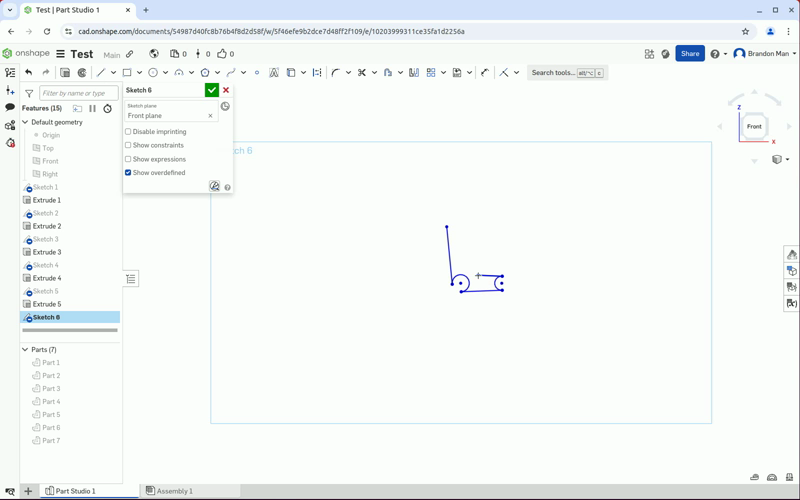
mouse_move(478, 275)
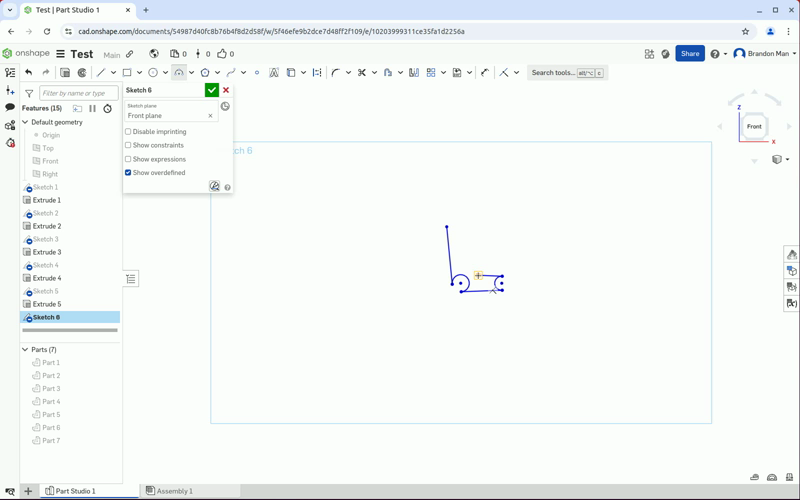
click(478, 275)
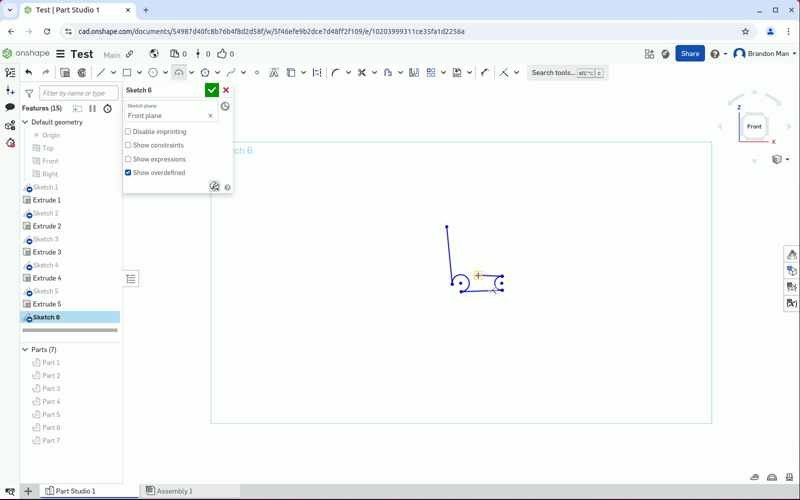
key_down(shift)
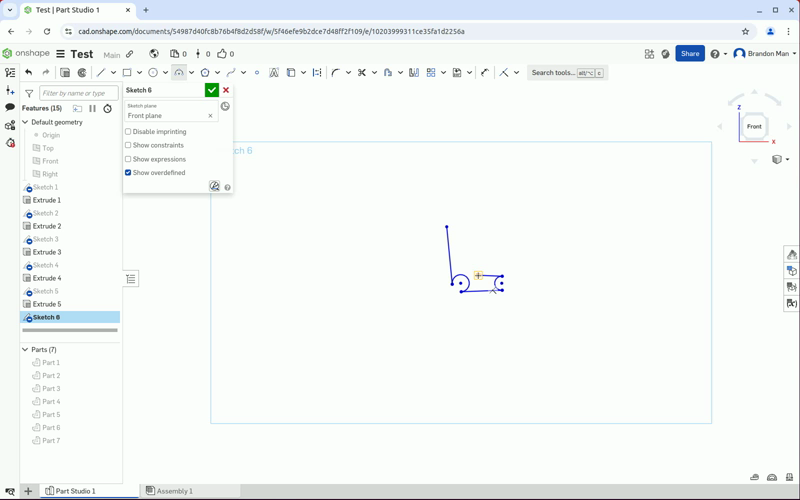
mouse_move(471, 267)
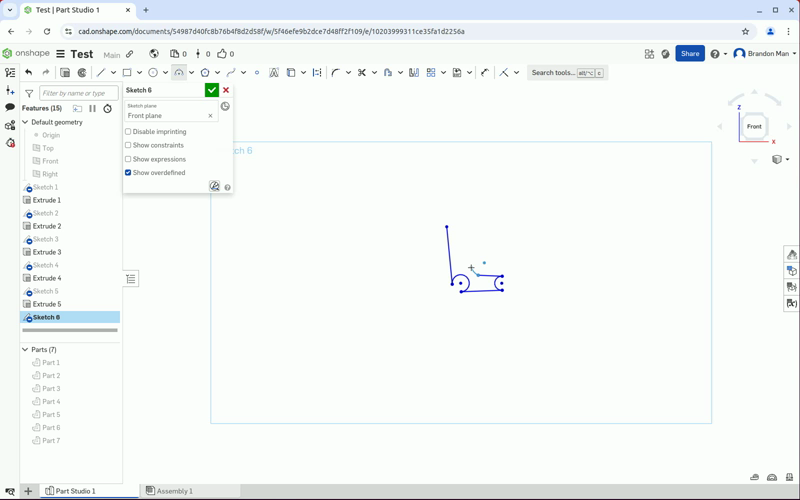
click(471, 267)
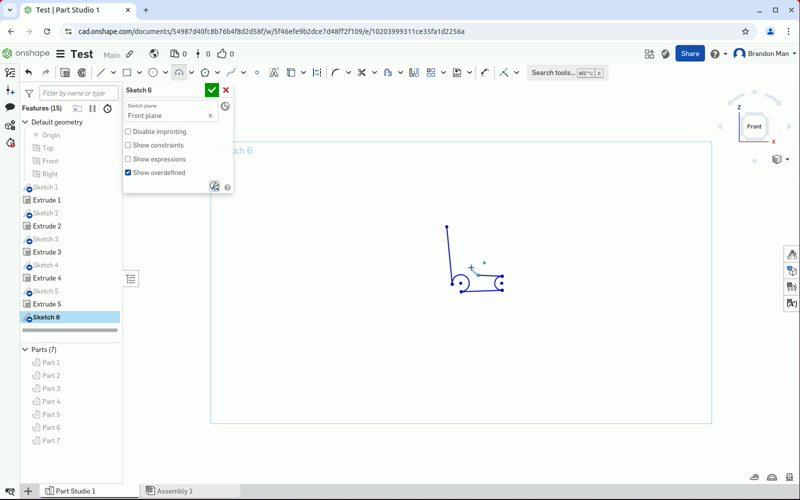
mouse_move(473, 272)
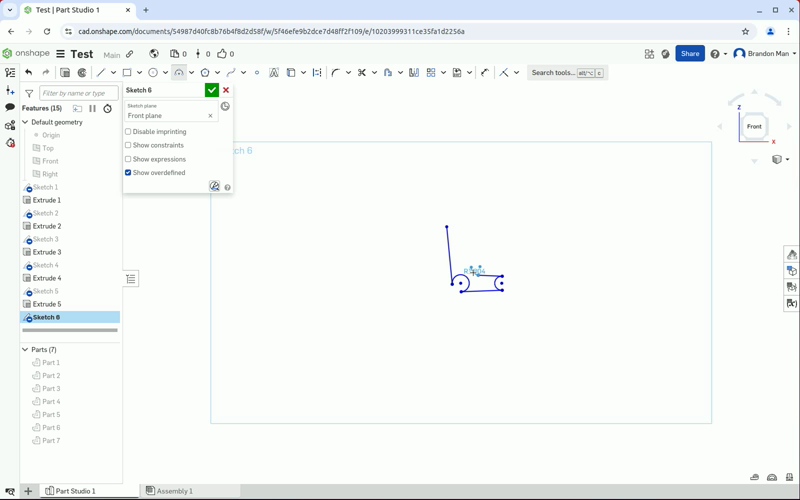
click(473, 272)
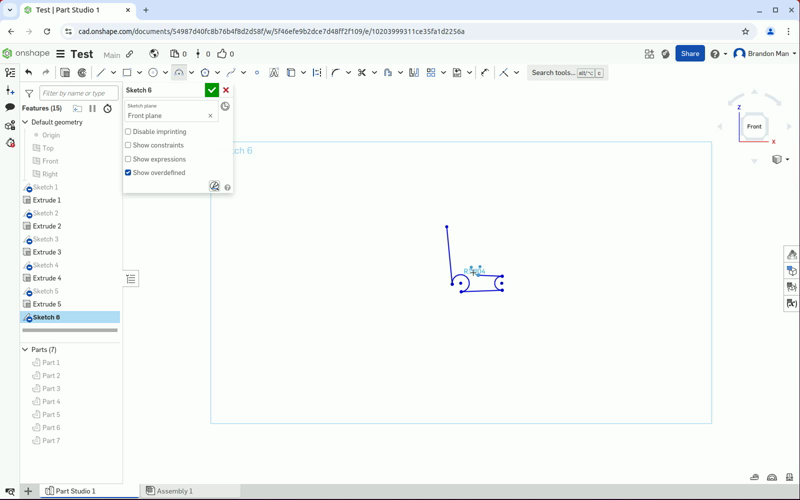
key_up(shift)
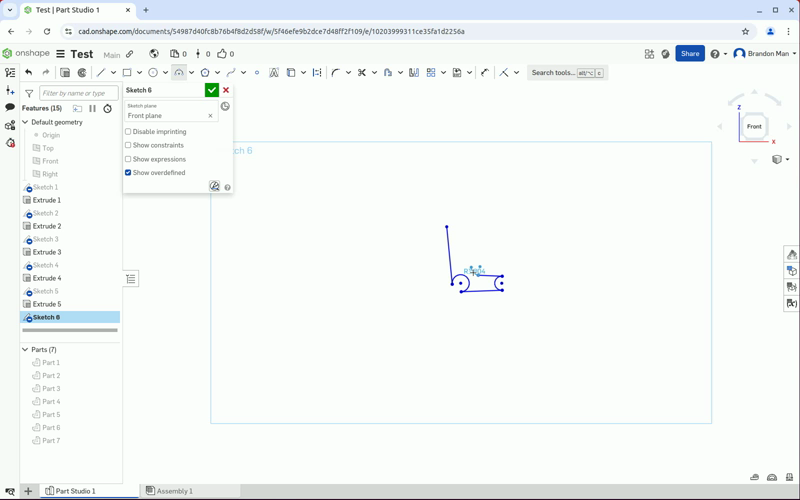
key(esc)
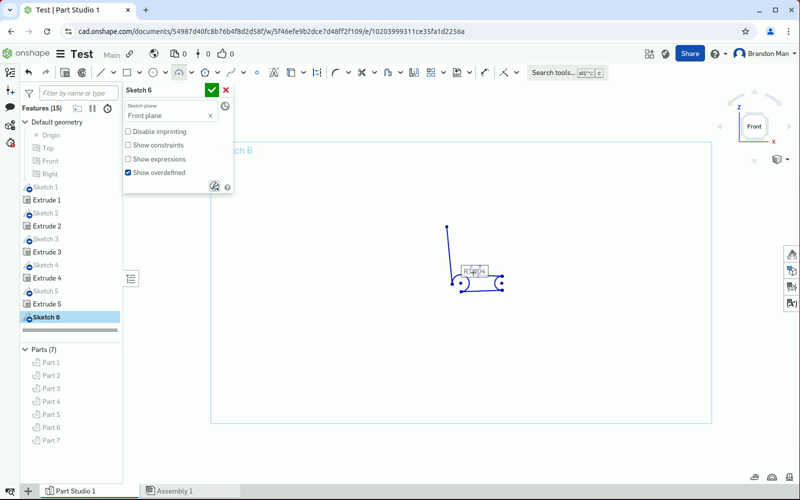
key(l)
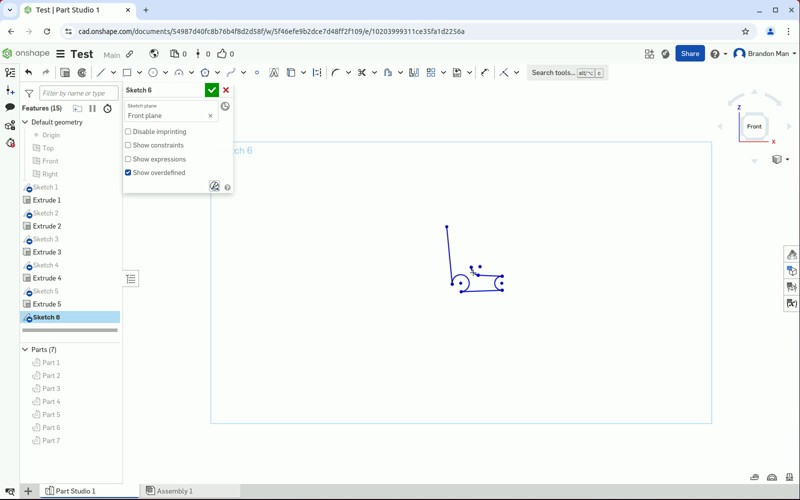
mouse_move(471, 267)
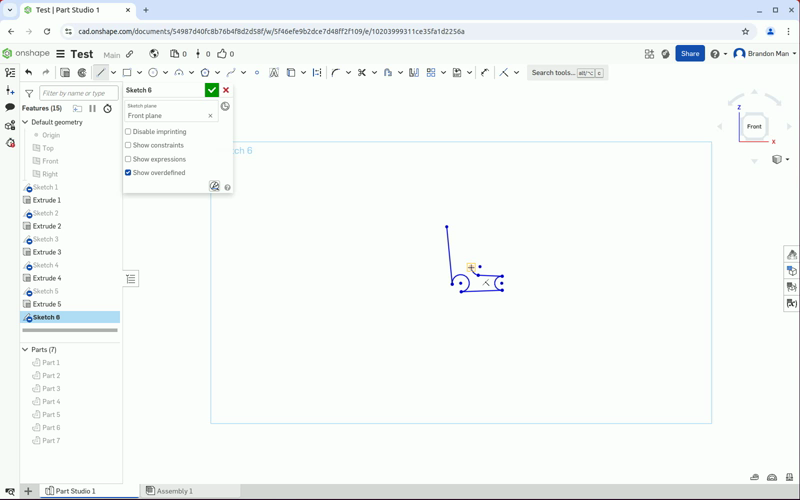
click(471, 267)
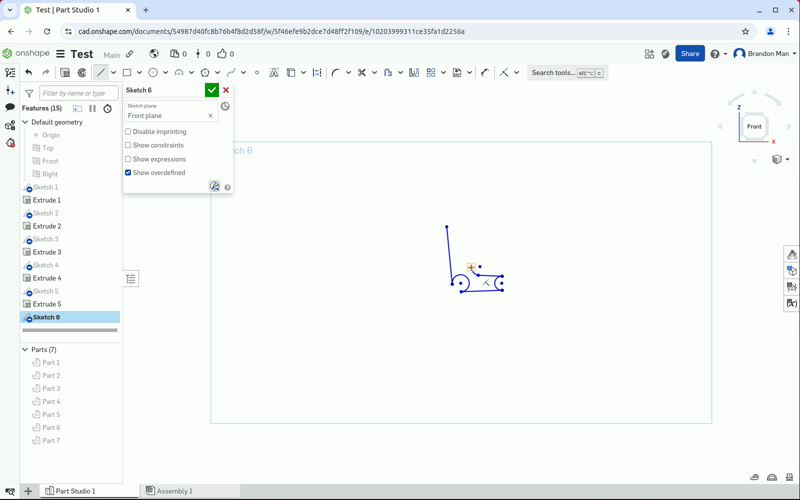
key_down(shift)
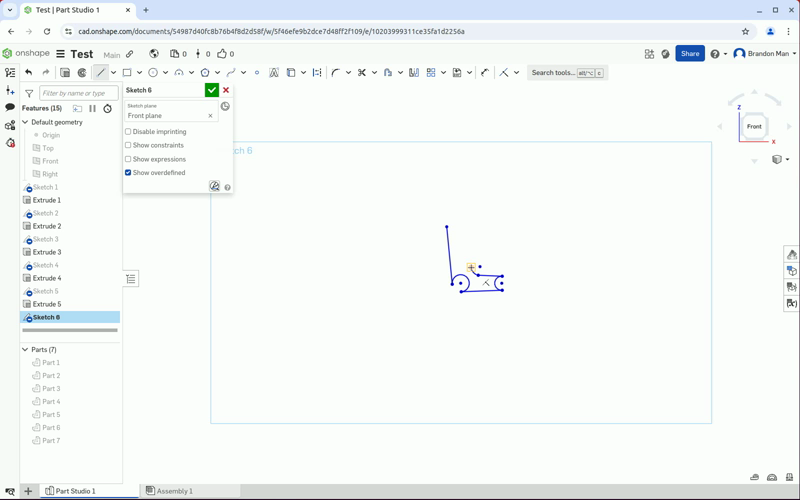
mouse_move(501, 267)
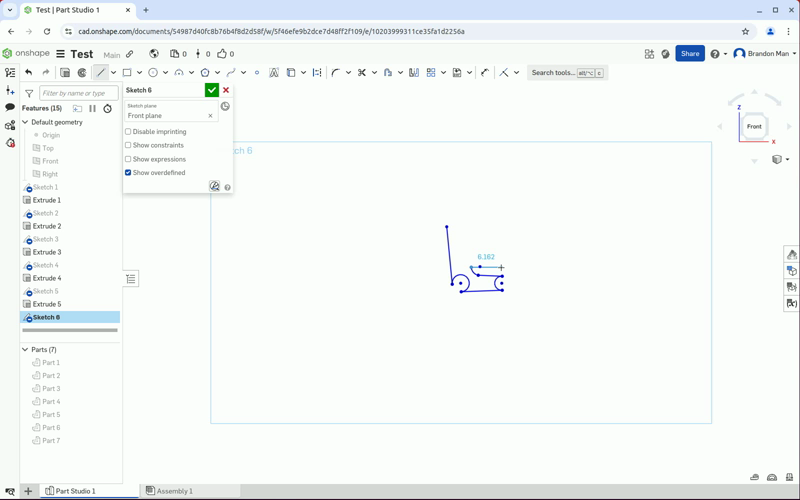
mouse_move(474, 230)
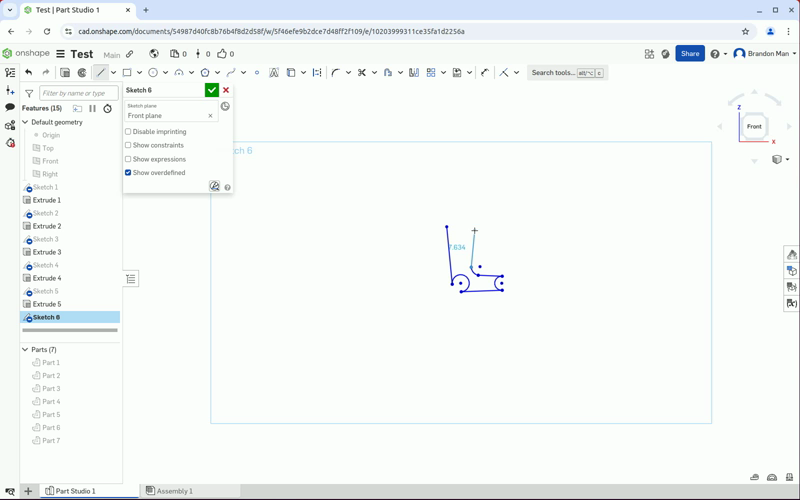
click(474, 230)
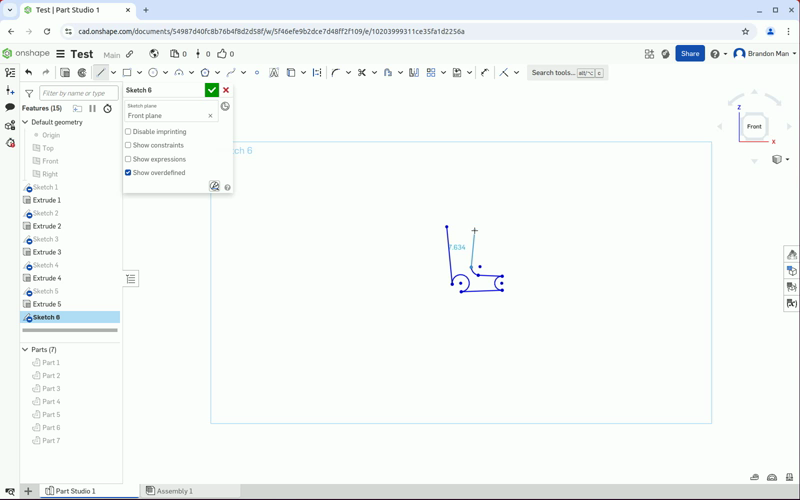
key_up(shift)
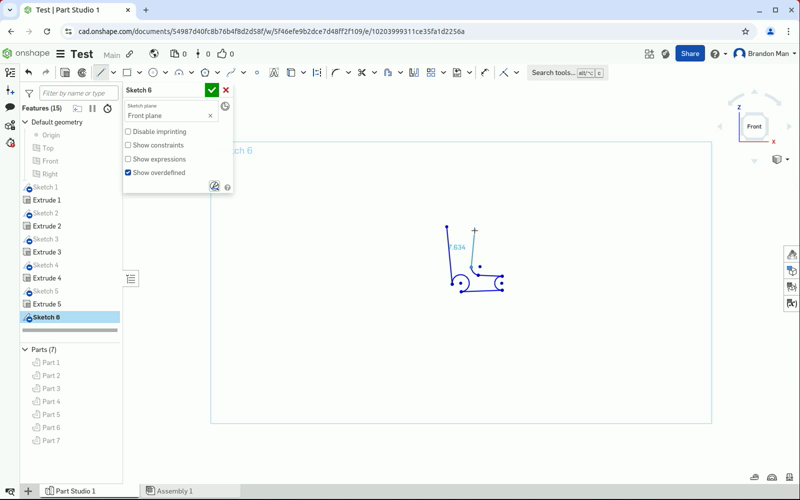
key(esc)
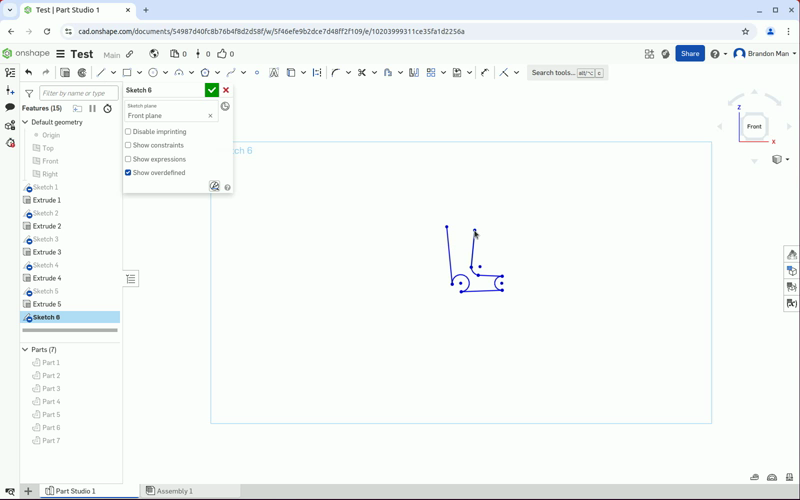
key(a)
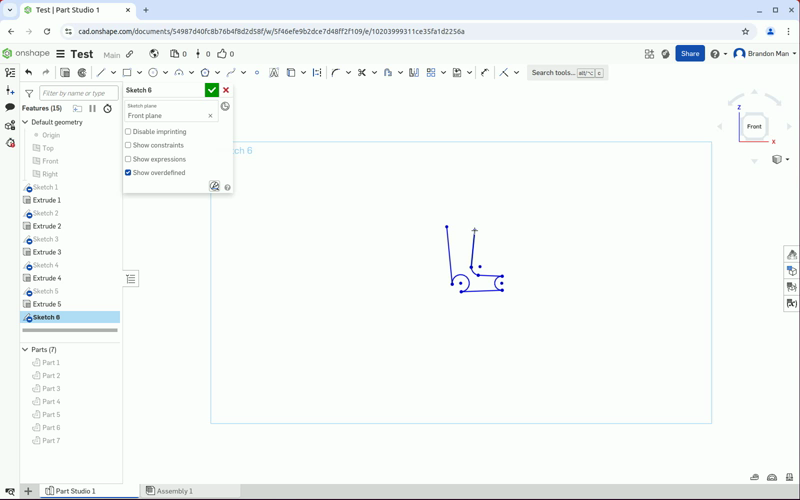
mouse_move(474, 230)
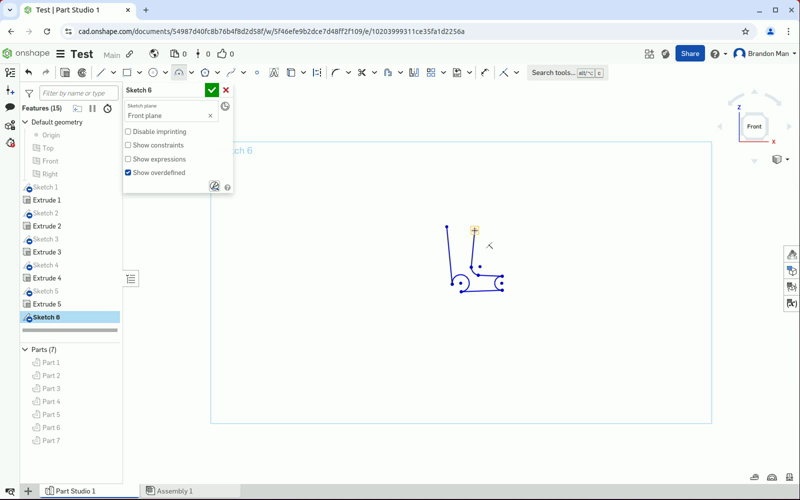
click(474, 230)
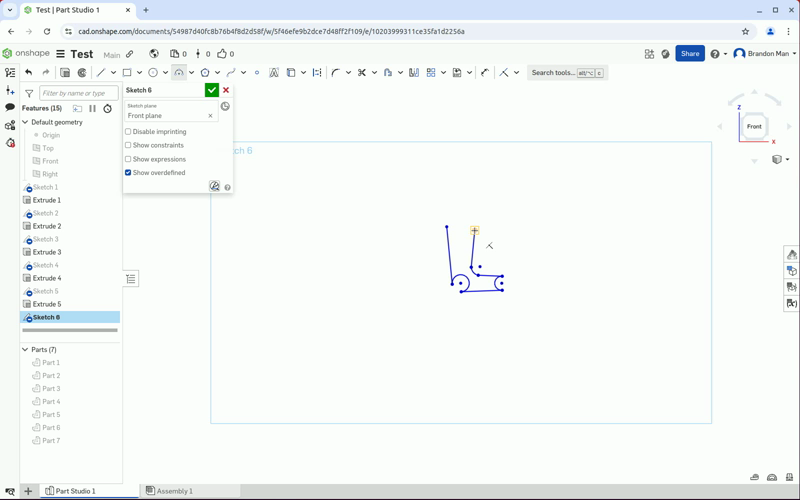
mouse_move(446, 226)
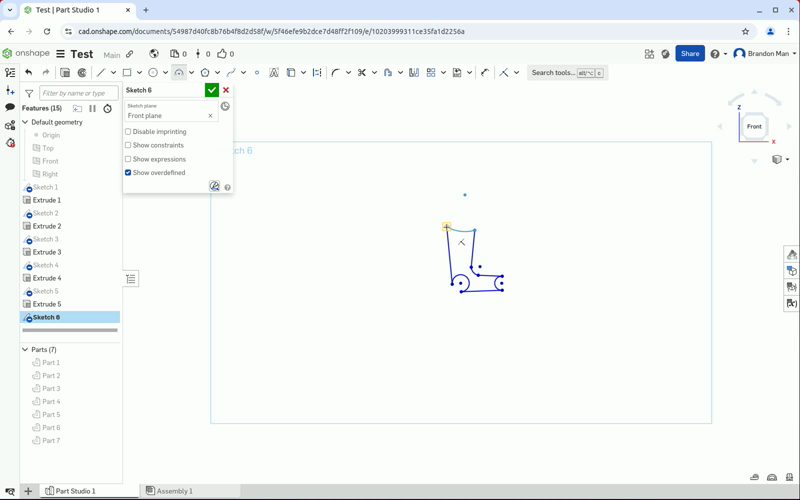
click(446, 226)
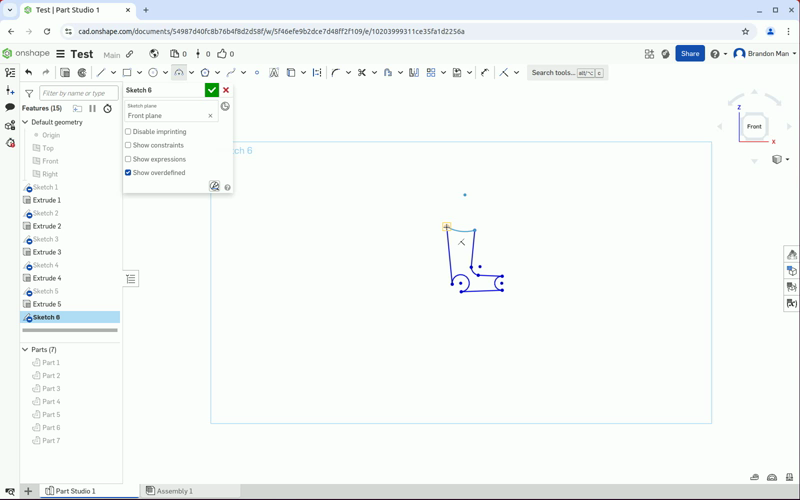
key_down(shift)
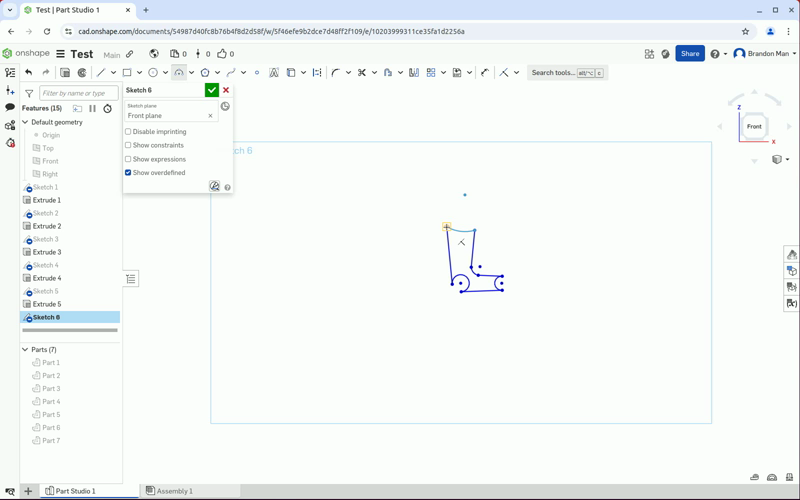
mouse_move(459, 239)
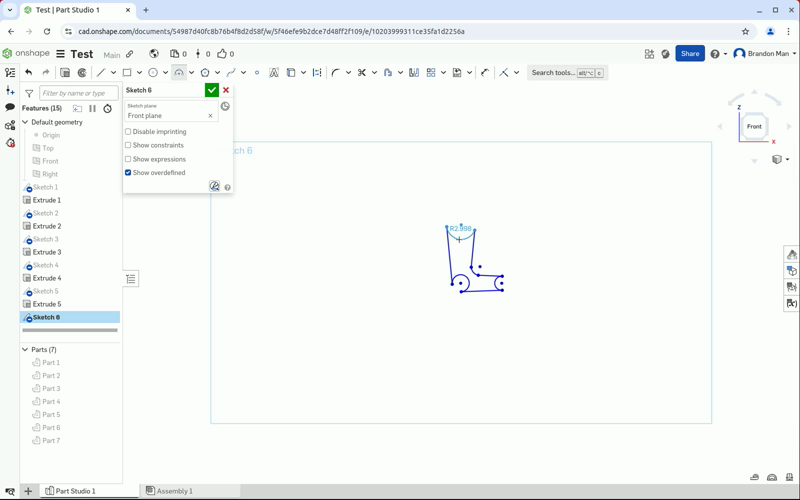
click(459, 239)
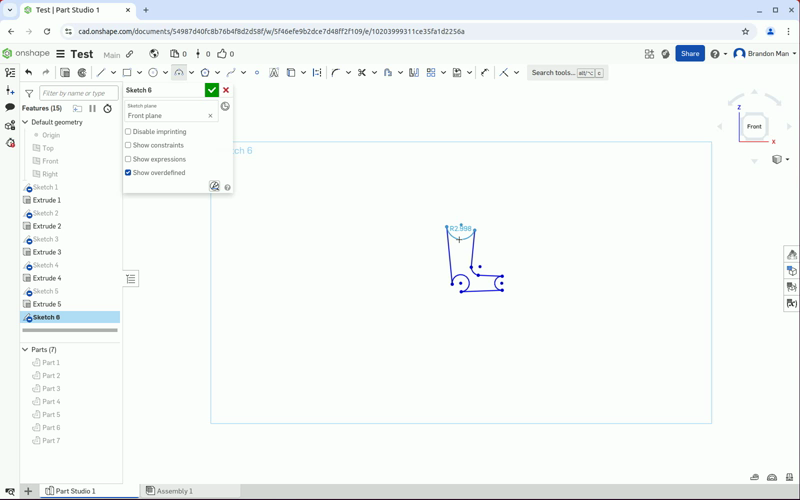
key_up(shift)
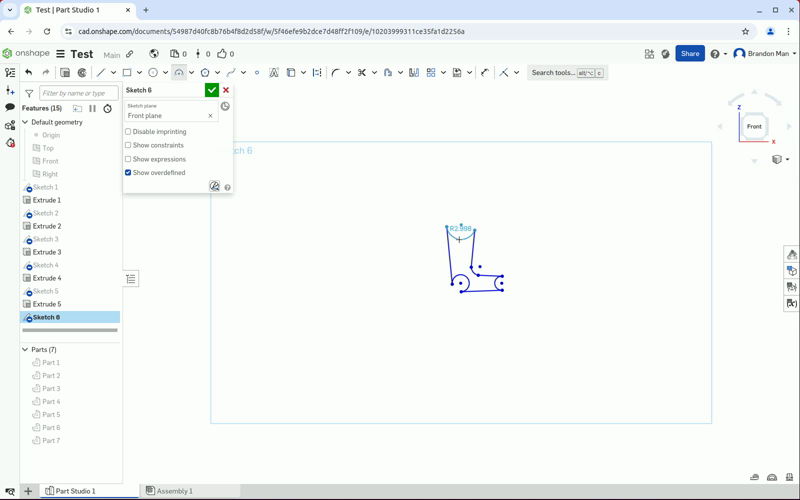
key(esc)
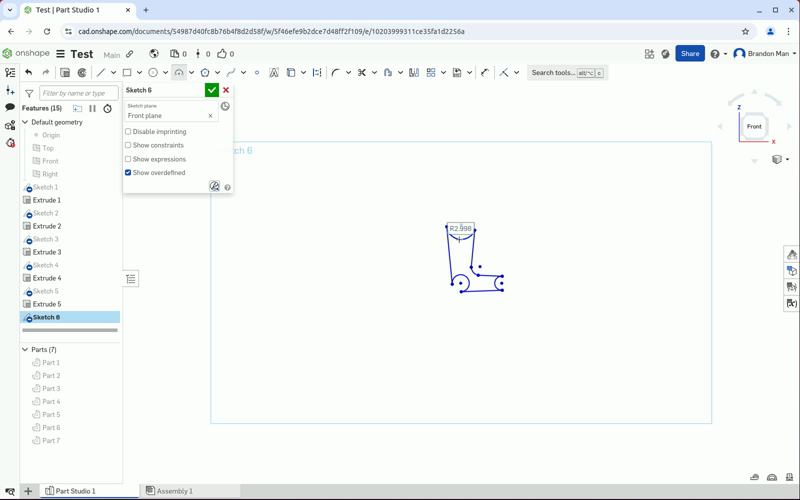
mouse_move(483, 288)
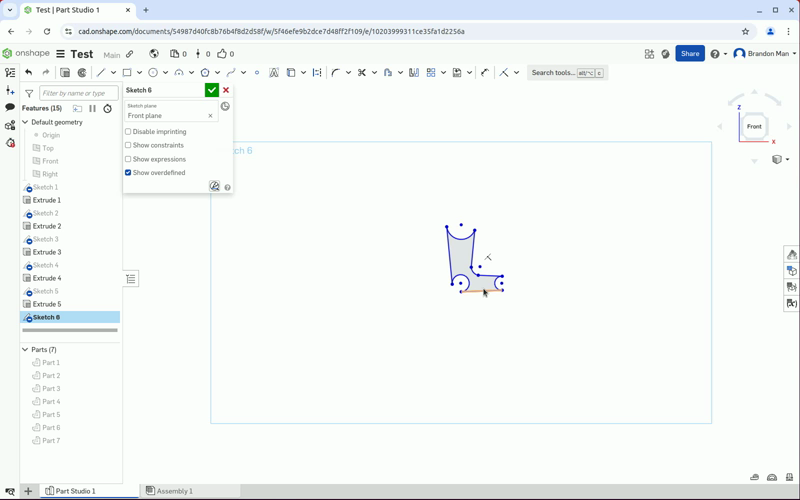
scroll(6)
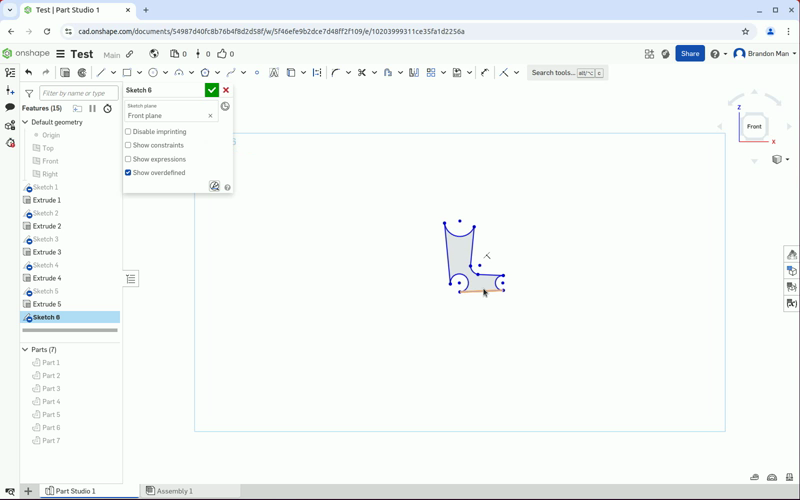
scroll(6)
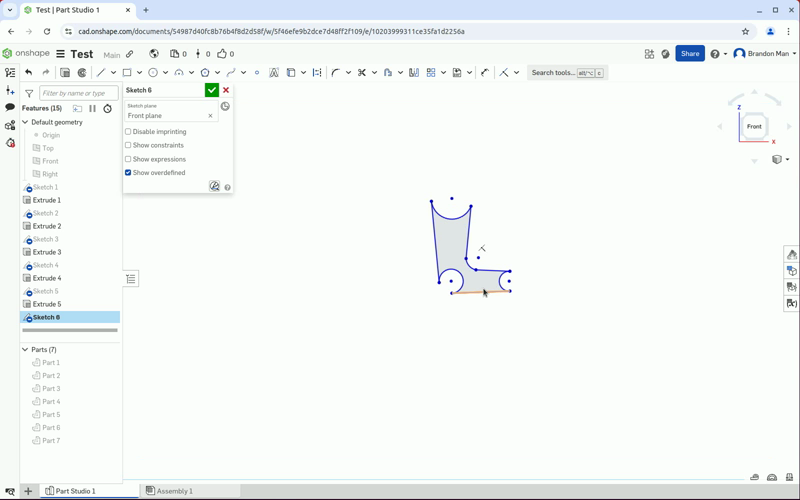
scroll(6)
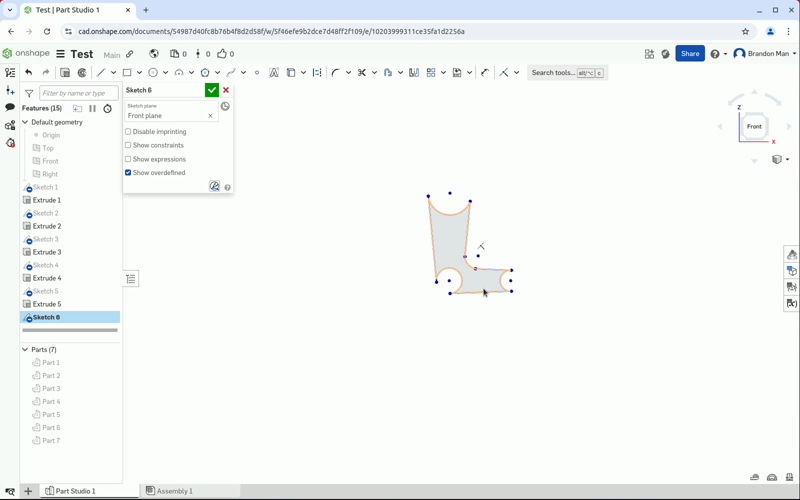
scroll(6)
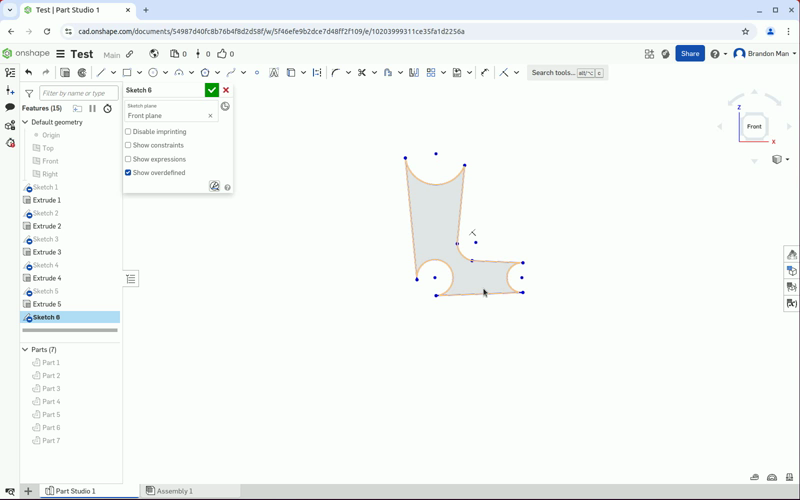
scroll(6)
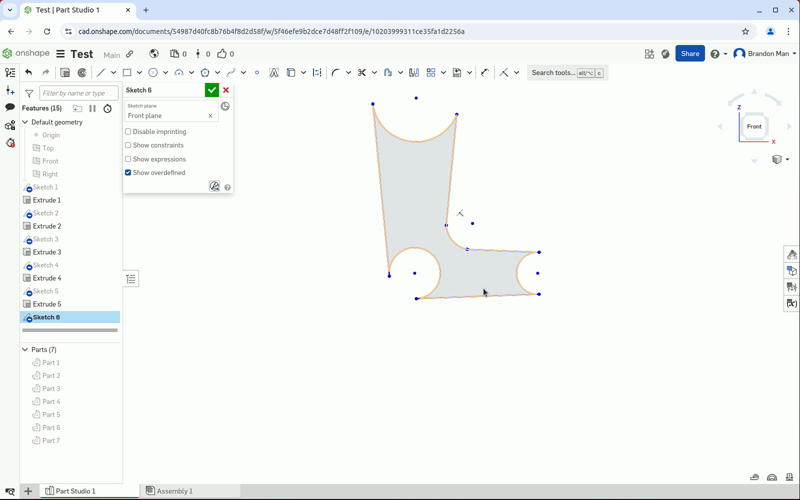
scroll(6)
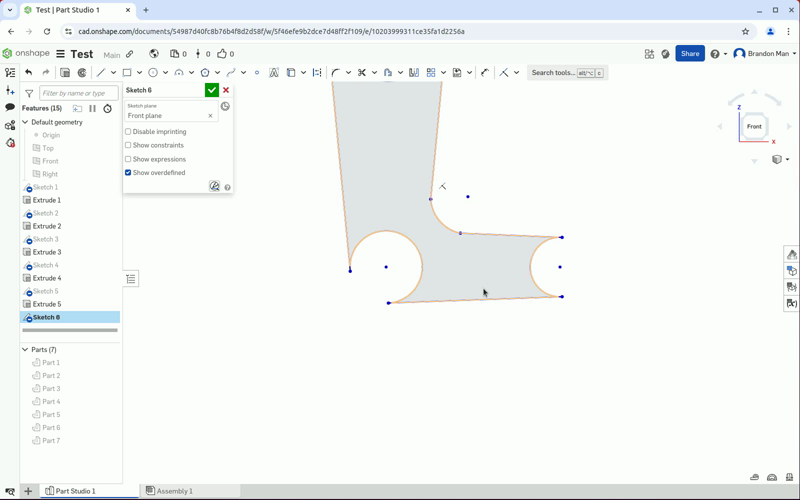
scroll(6)
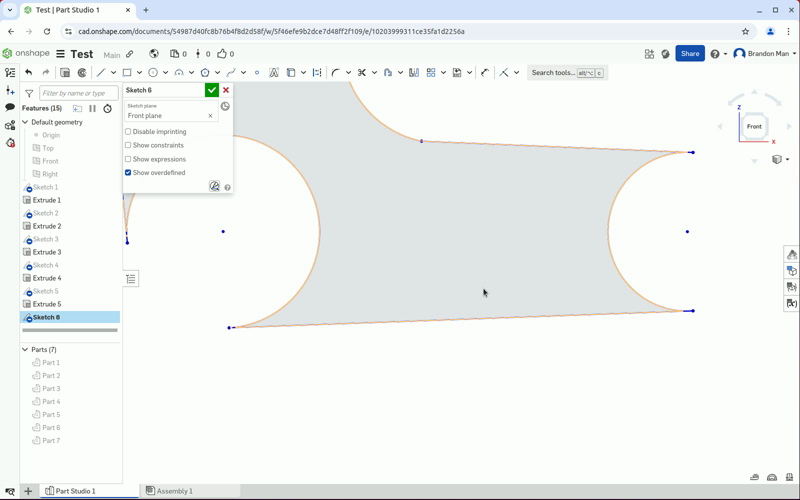
click(483, 288)
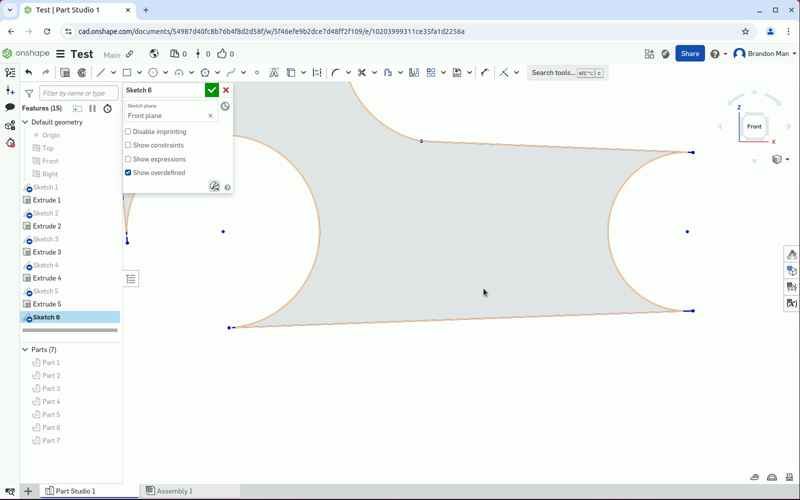
scroll(-6)
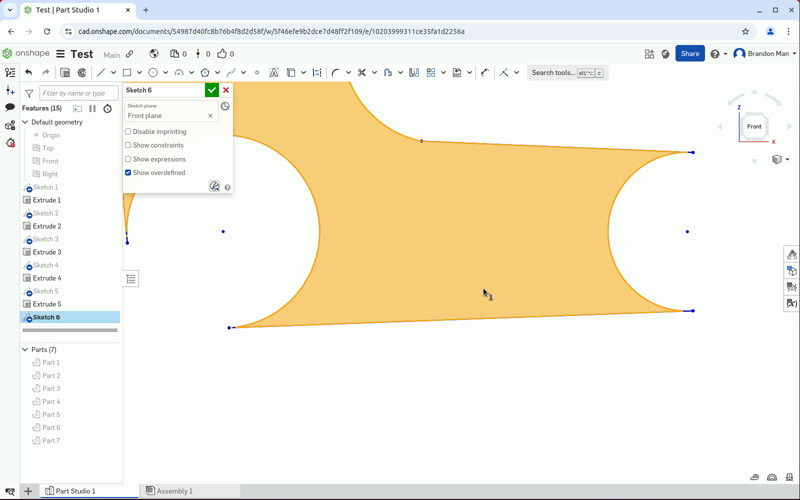
scroll(-6)
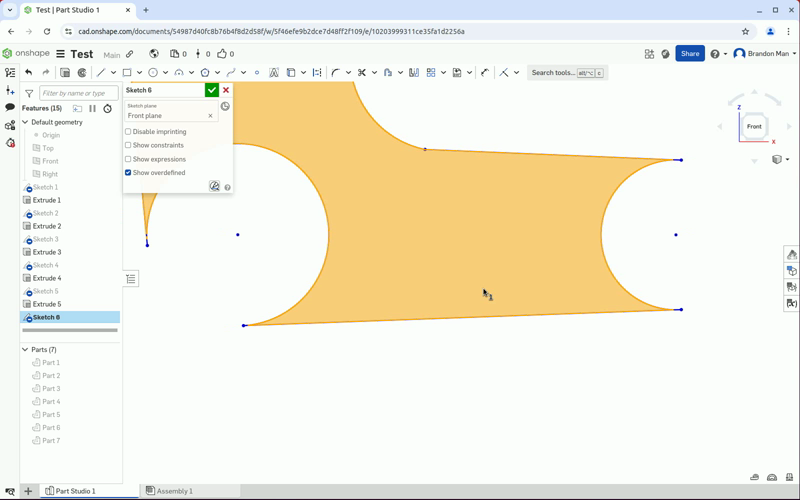
scroll(-6)
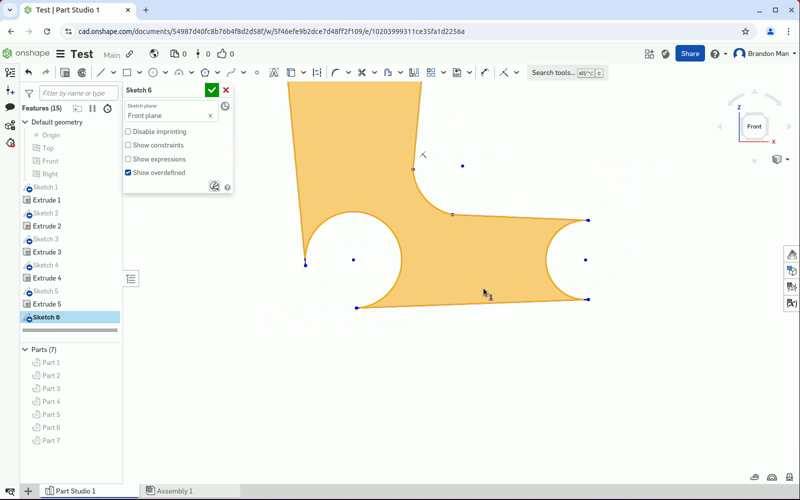
scroll(-6)
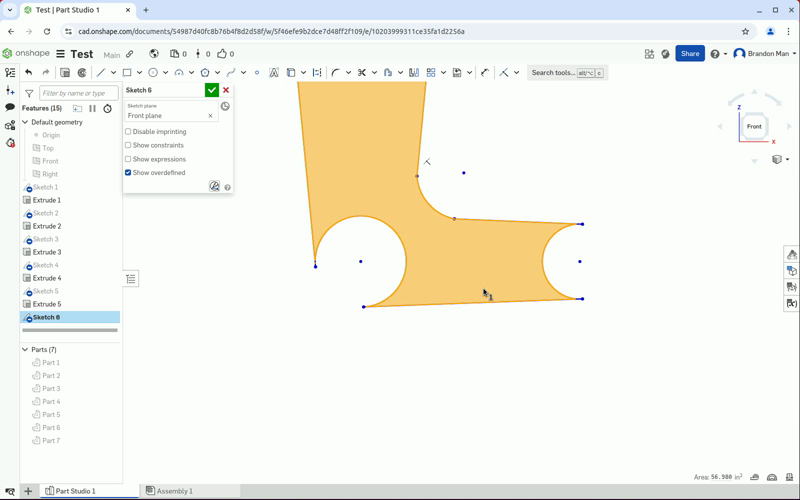
scroll(-6)
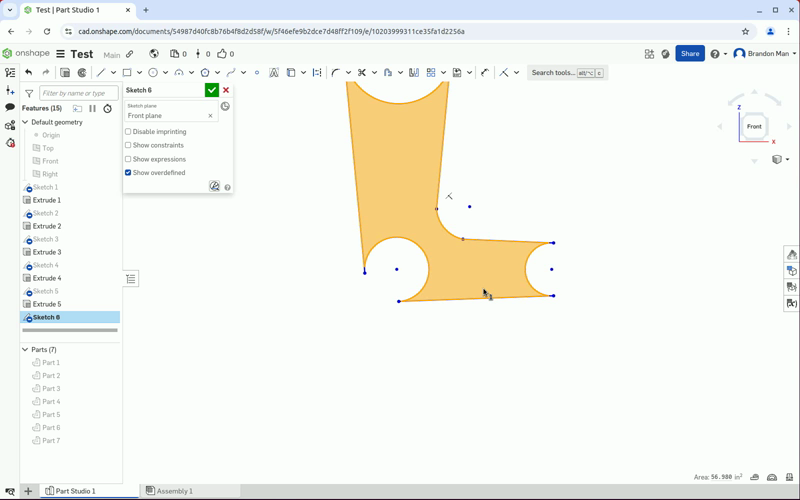
scroll(-6)
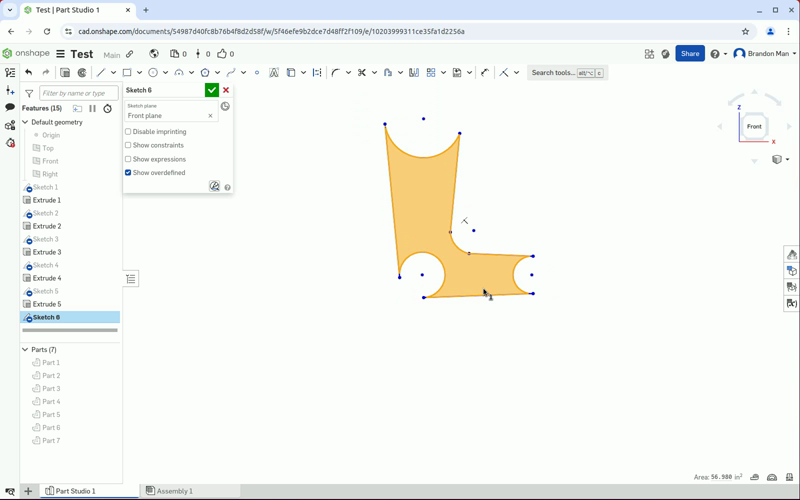
scroll(-6)
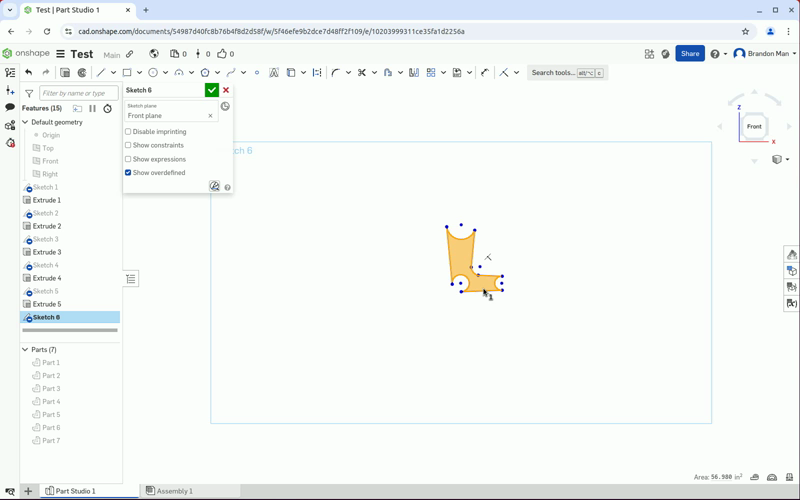
mouse_move(73, 352)
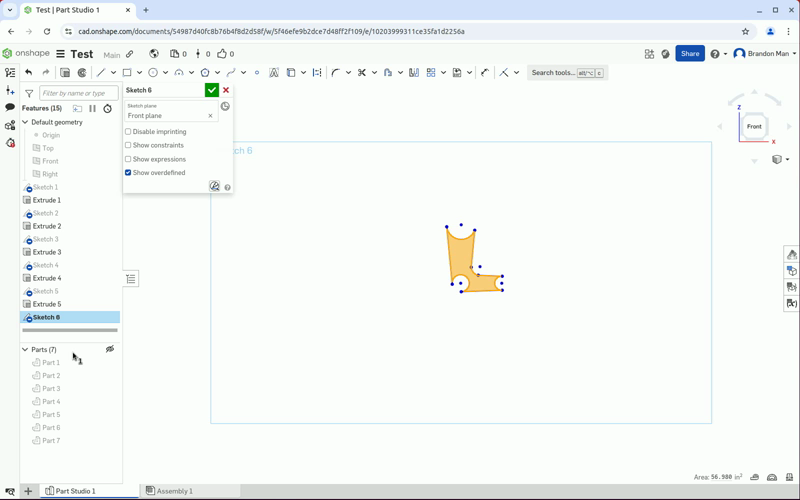
key(shift+y)
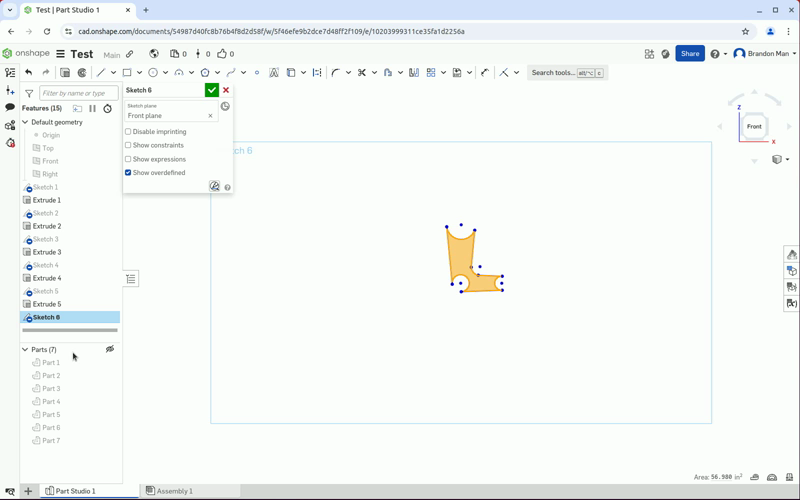
key(shift+e)
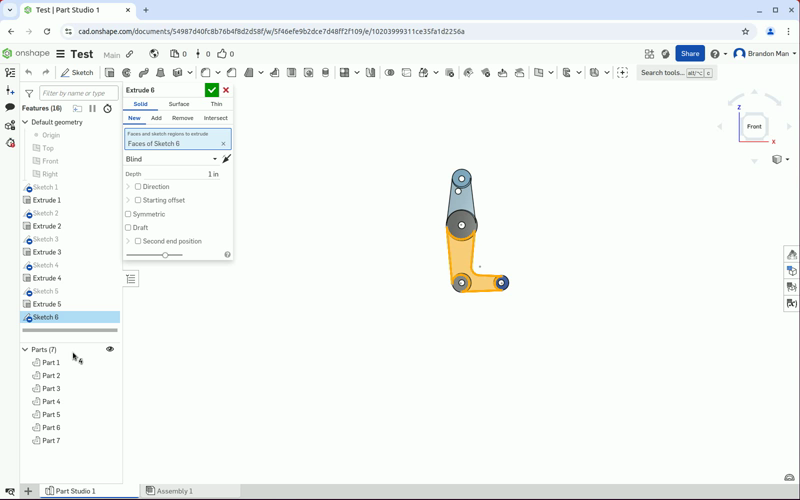
mouse_move(143, 106)
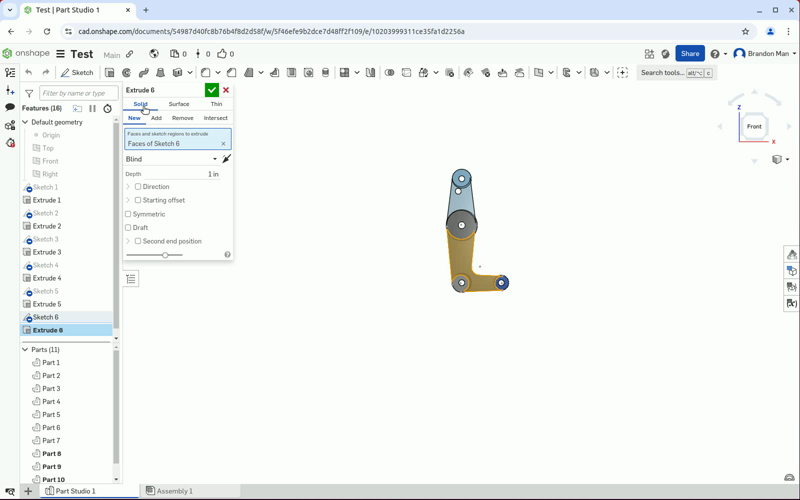
click(143, 106)
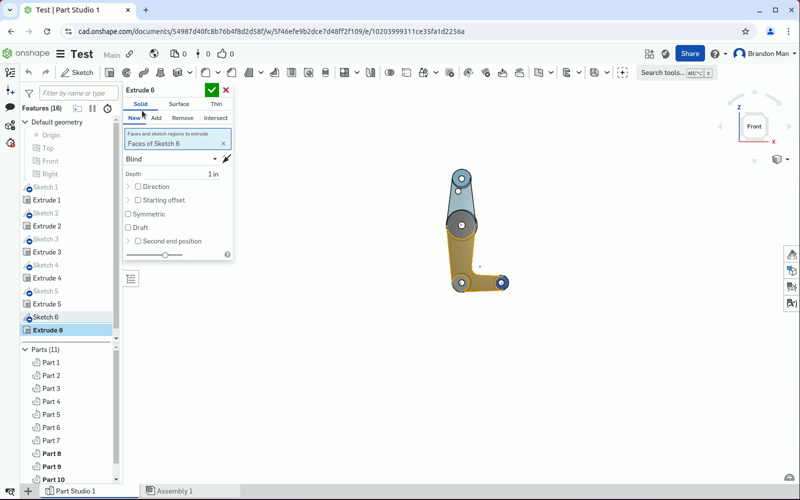
mouse_move(137, 120)
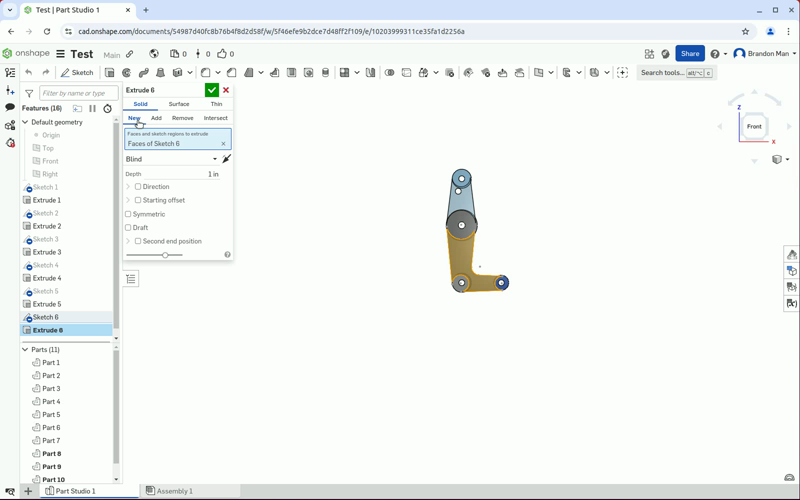
click(137, 120)
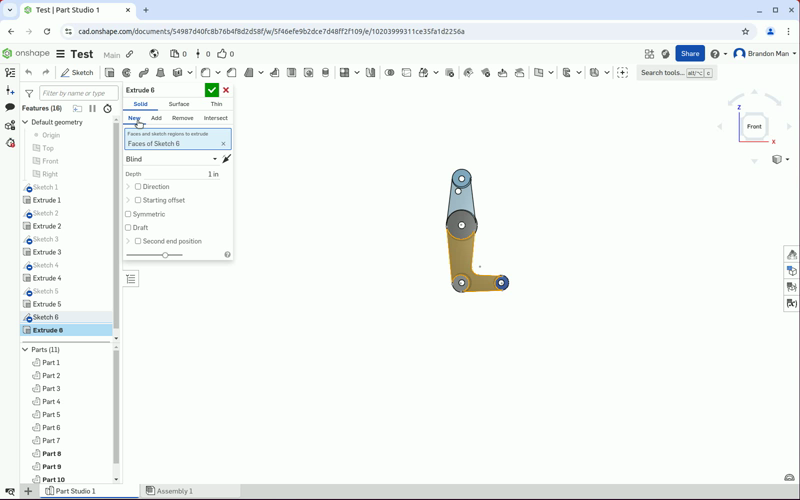
key(tab, 4)
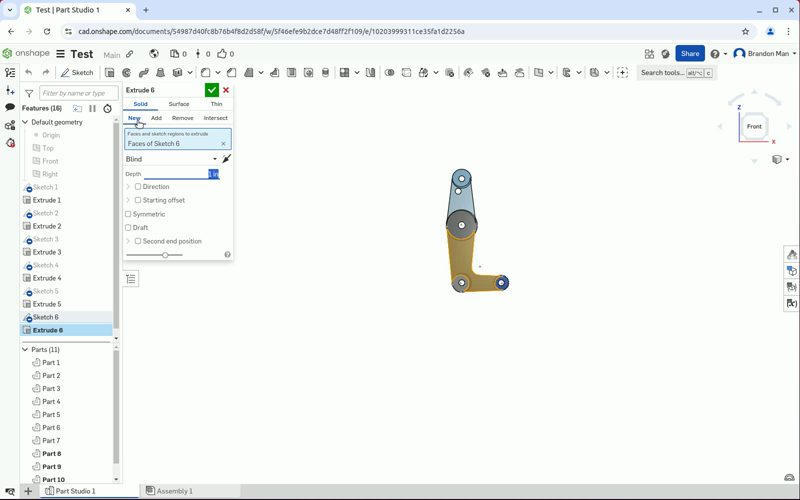
text(0.481)
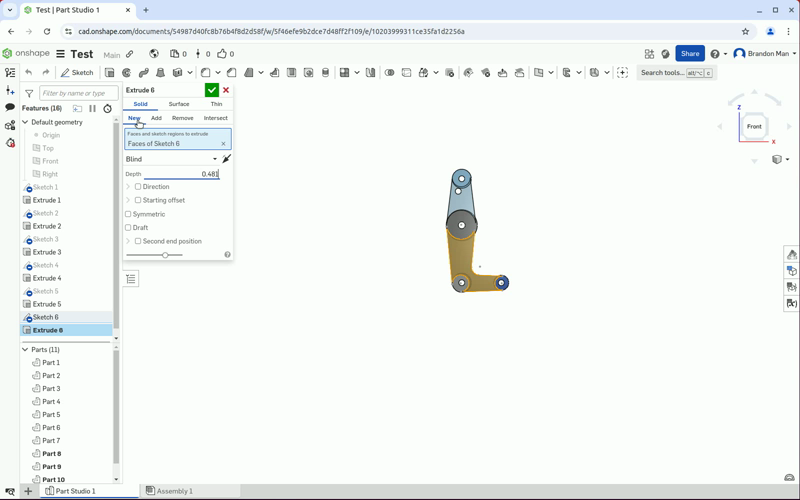
key(enter)
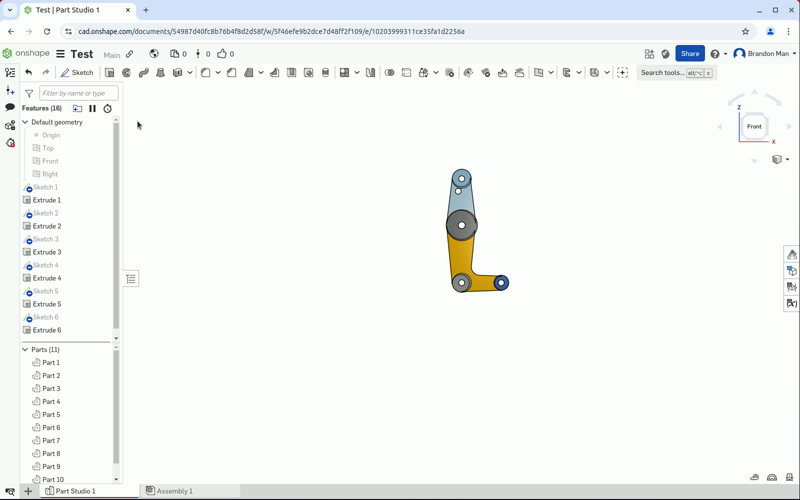
key(shift+h)
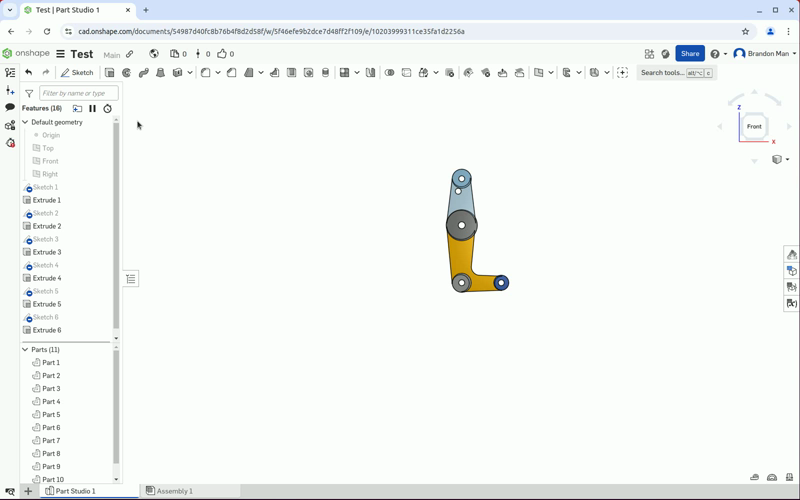
key(shift+h)
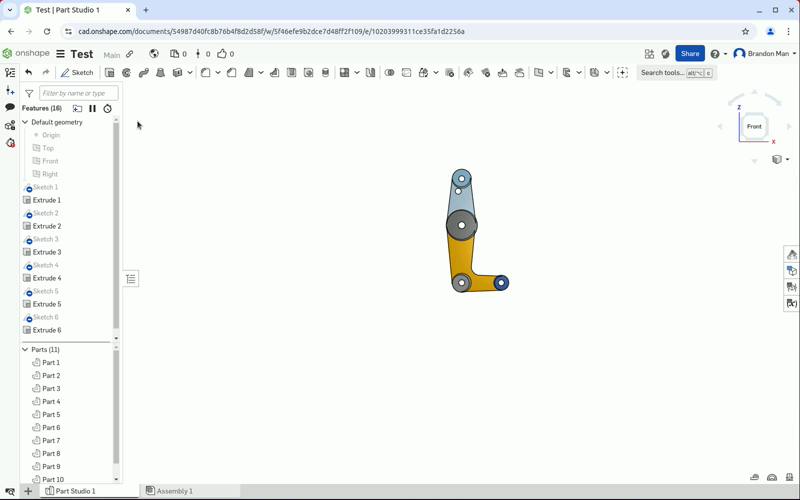
key(shift+7)
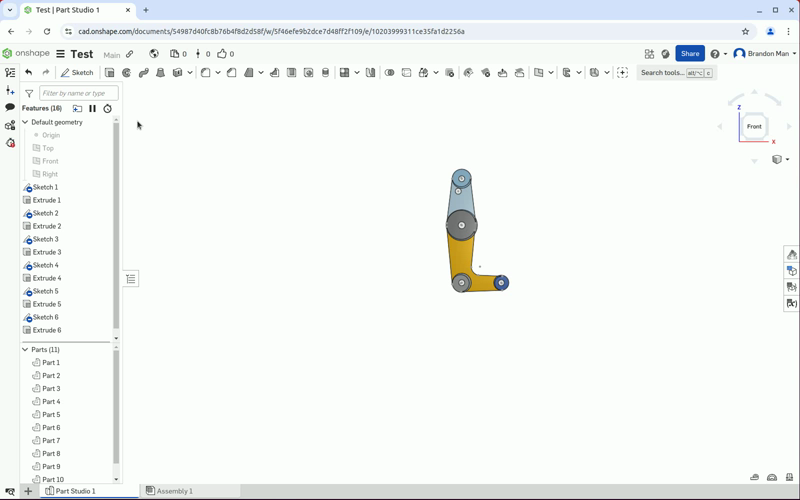
key(left, 2)
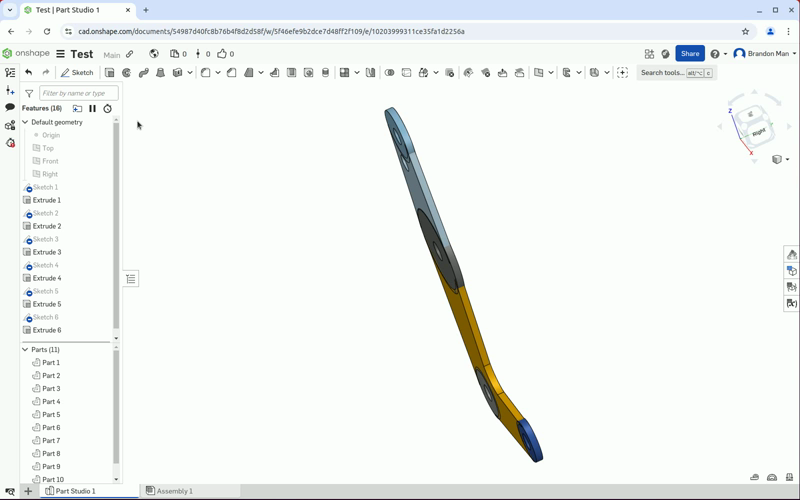
key(down, 2)
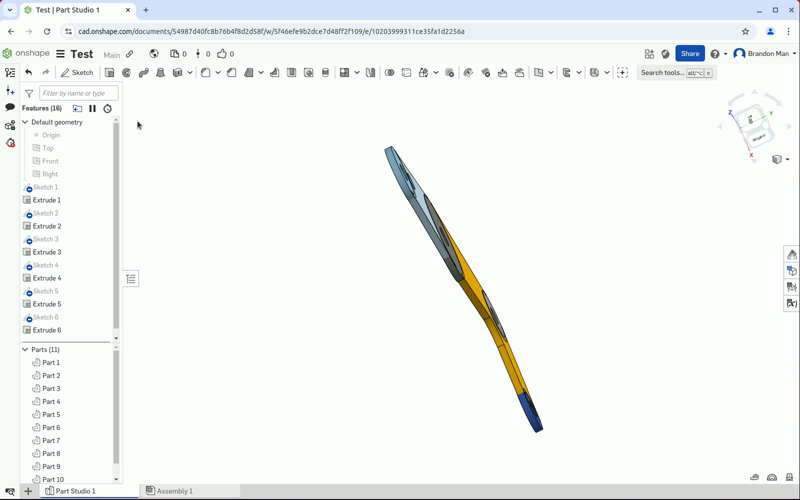
key(up, 2)
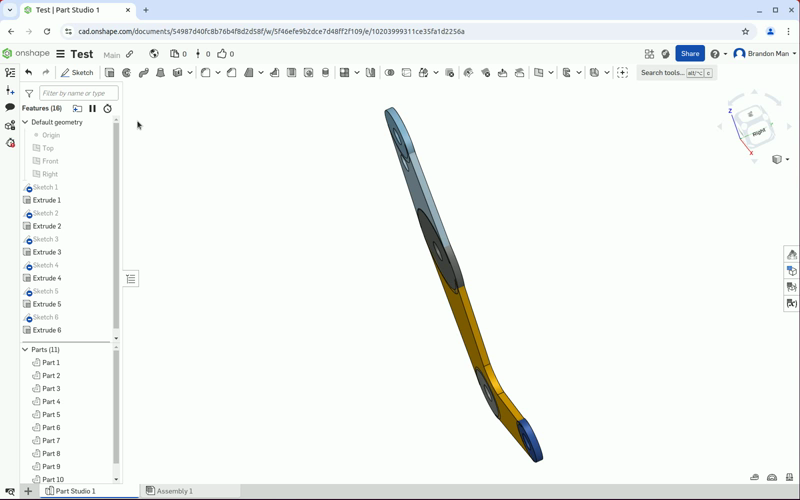
key(right, 2)
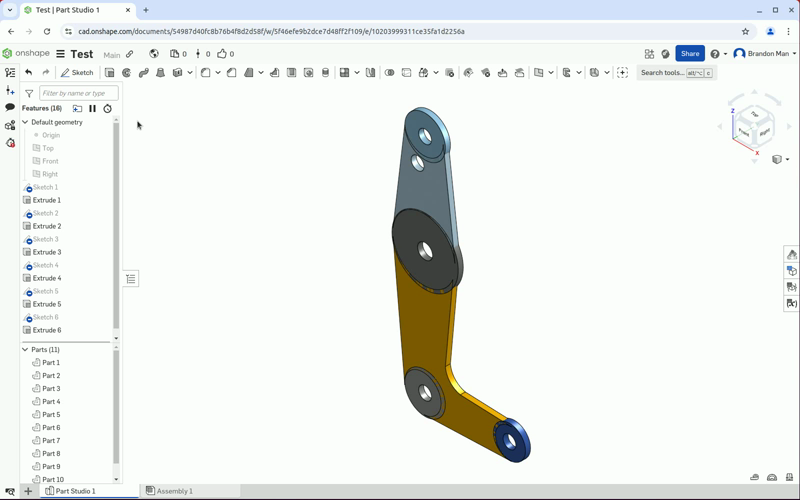
mouse_move(69, 189)
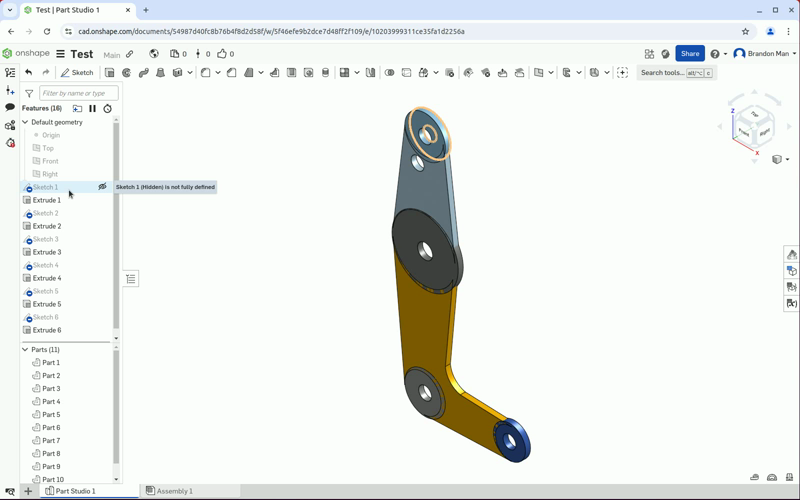
click(69, 189)